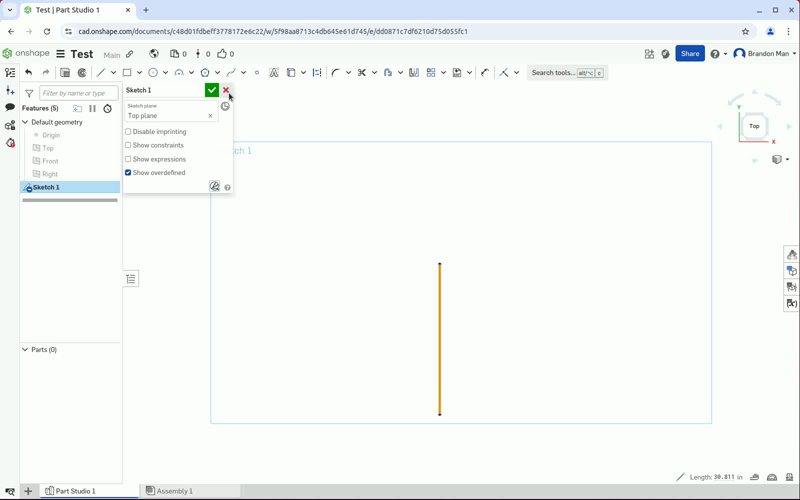
key(shift+h)
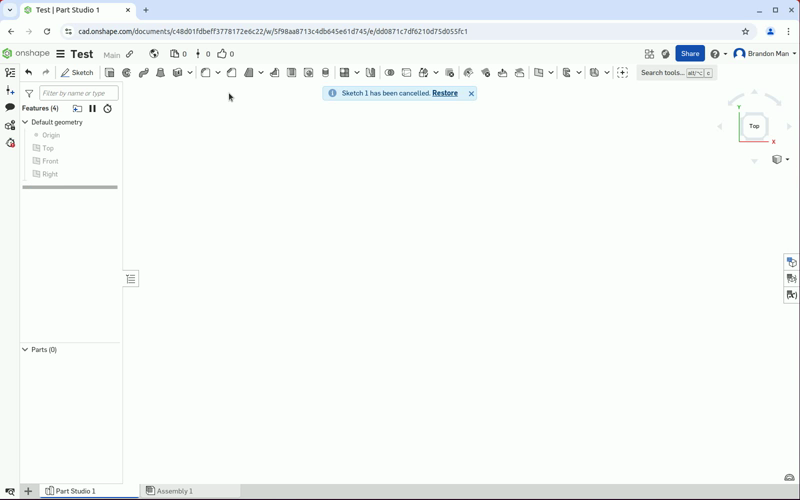
mouse_move(73, 352)
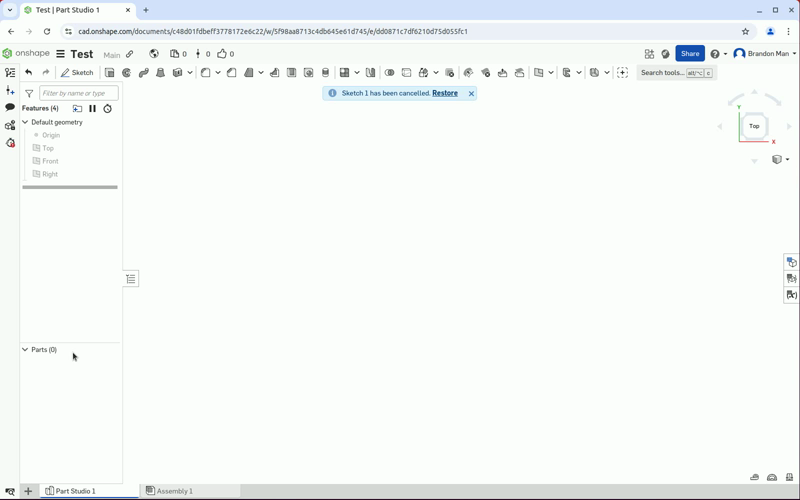
key(y)
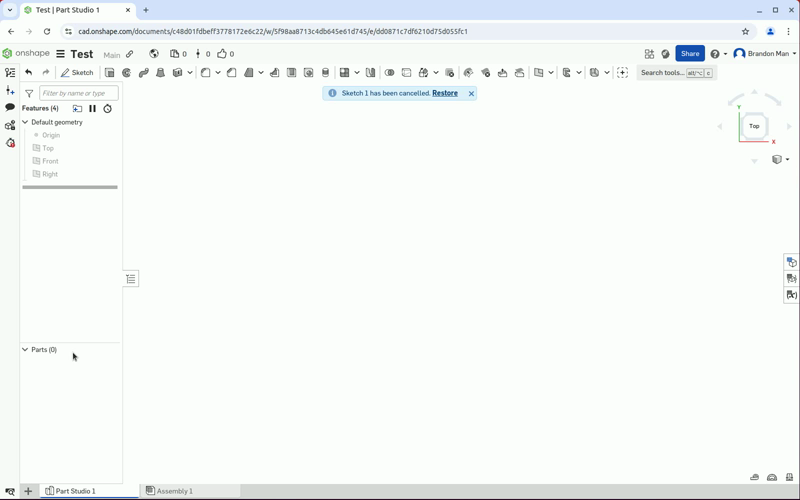
key(shift+p)
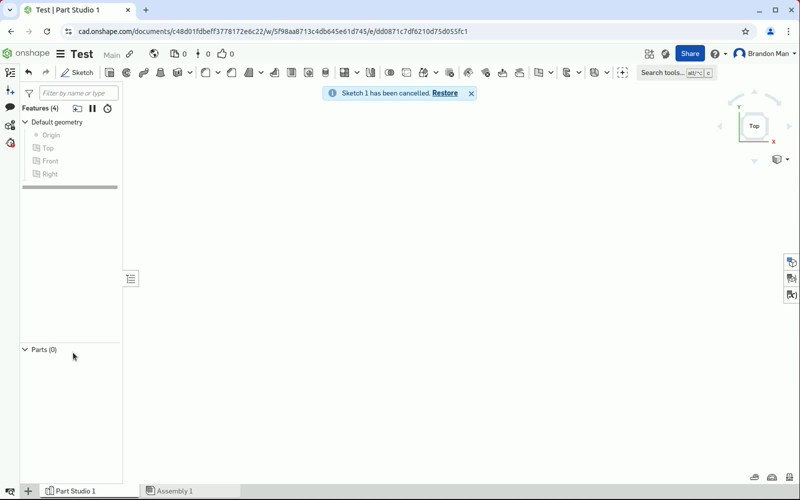
key(space)
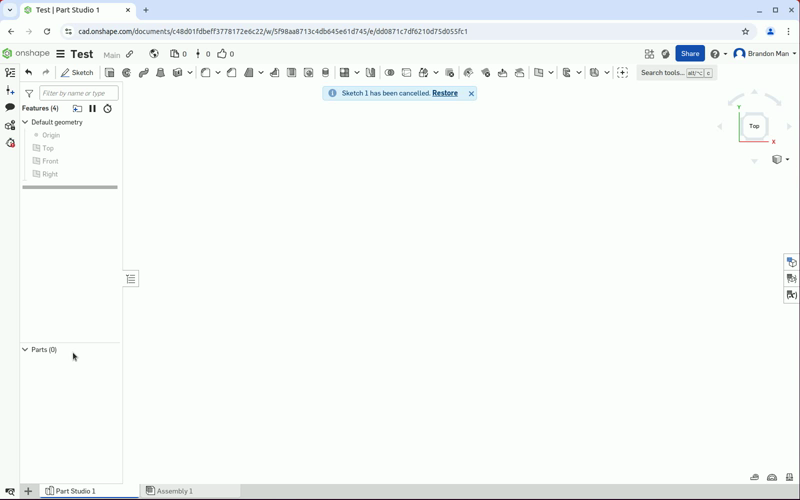
key_down(shift)
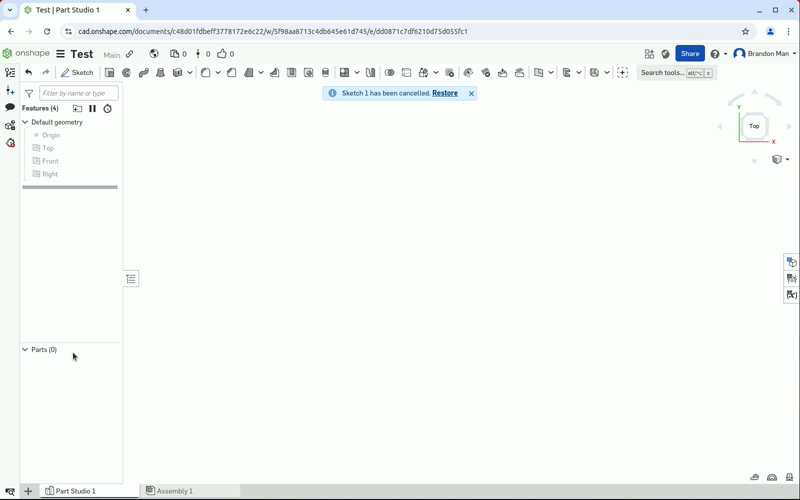
key(up)
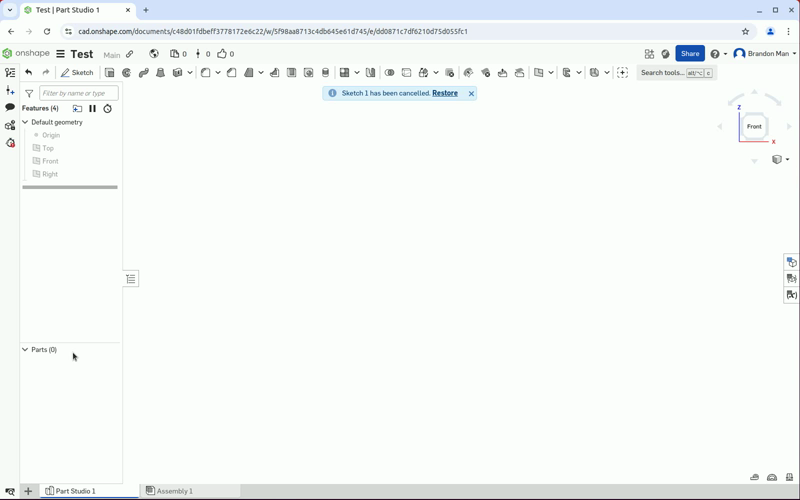
key_up(shift)
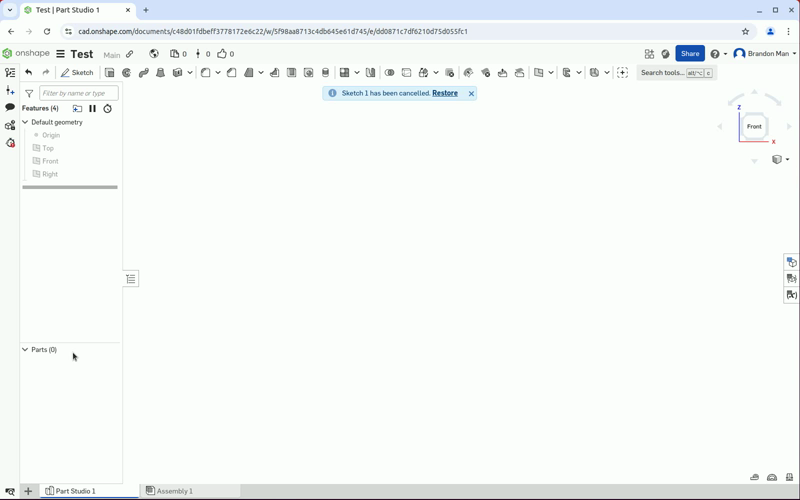
mouse_move(73, 352)
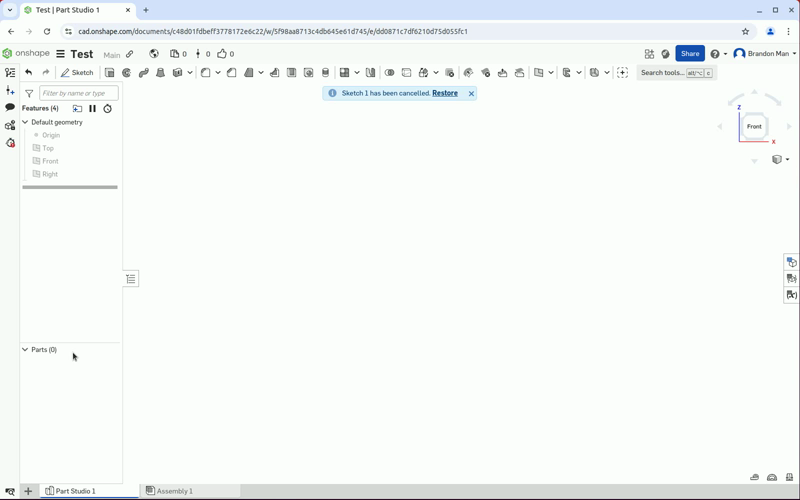
key(shift+y)
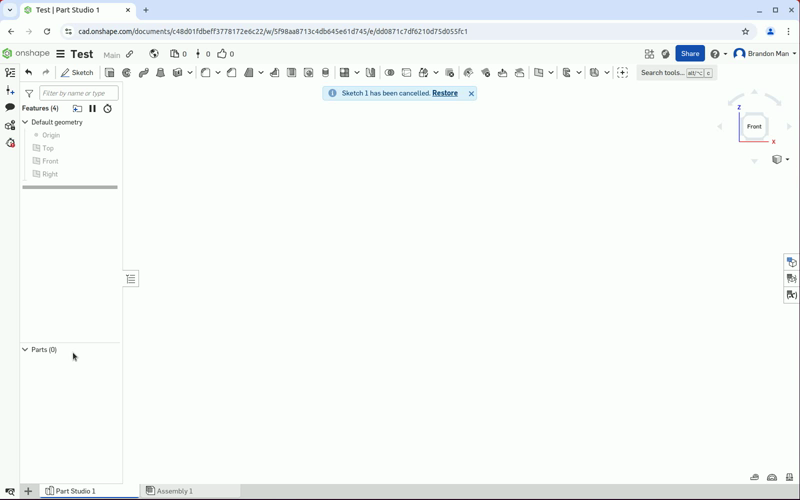
key(shift+s)
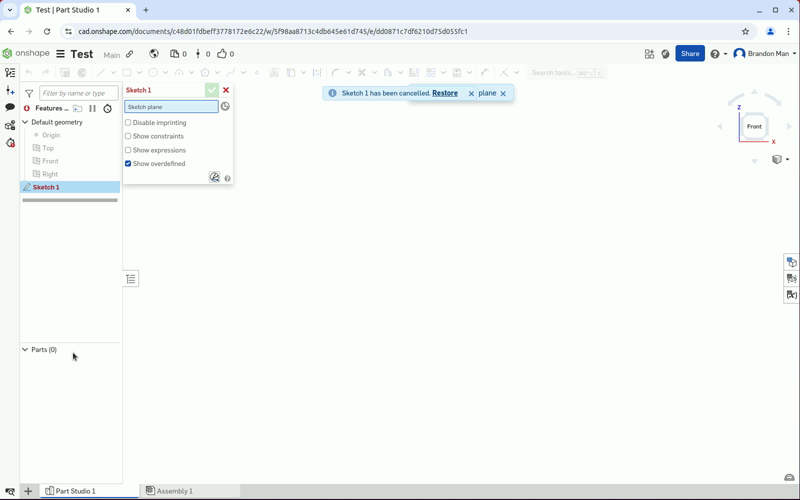
mouse_move(73, 163)
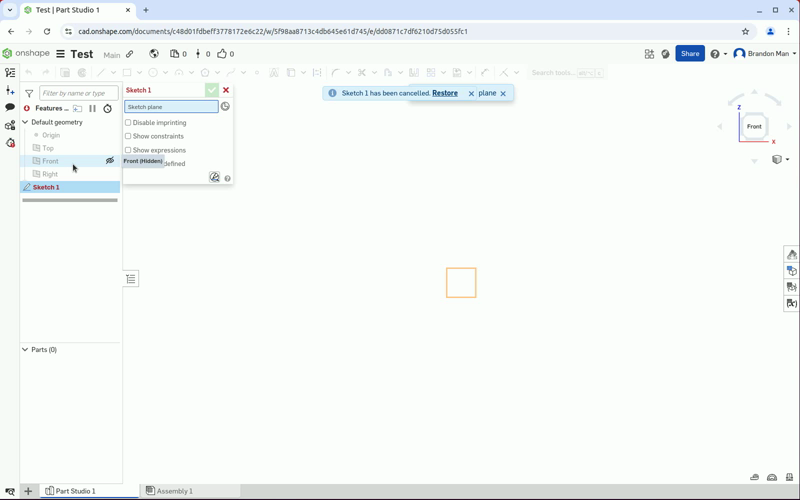
click(73, 163)
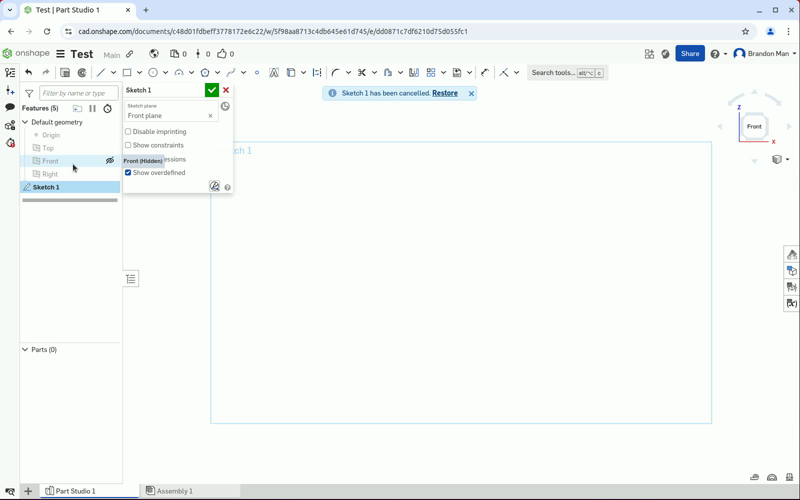
mouse_move(73, 352)
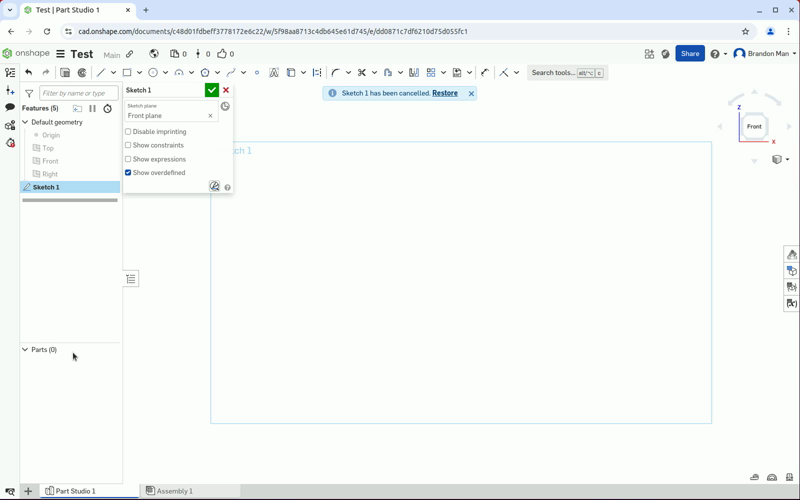
key(y)
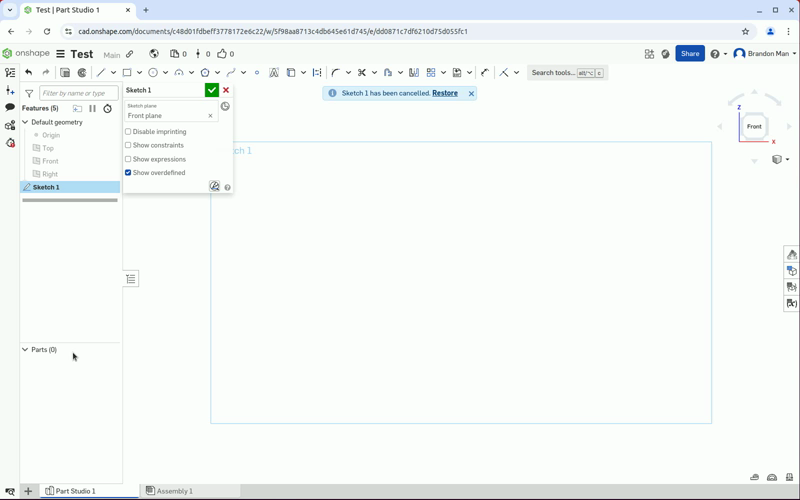
key(c)
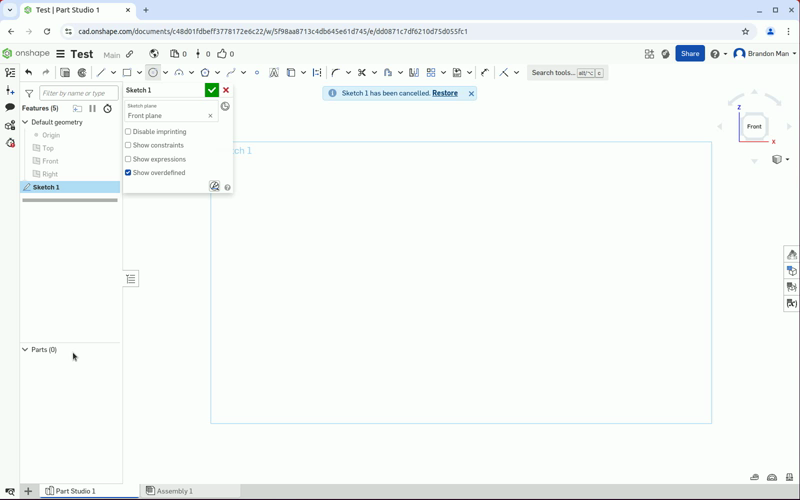
key_down(shift)
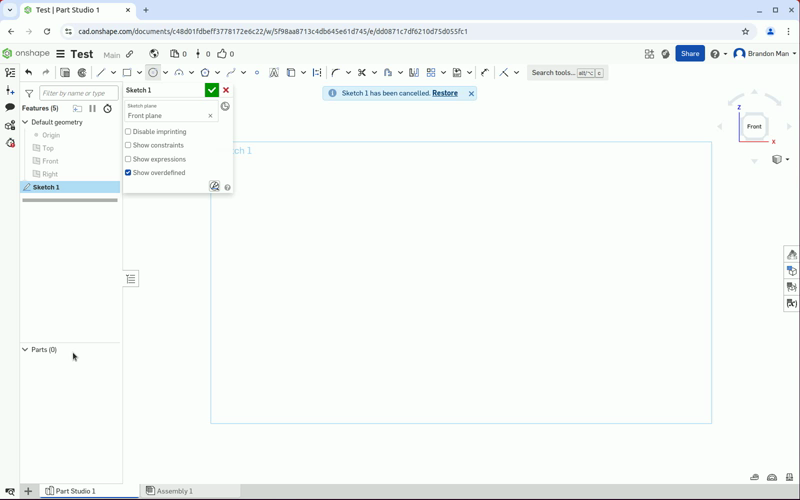
mouse_move(461, 282)
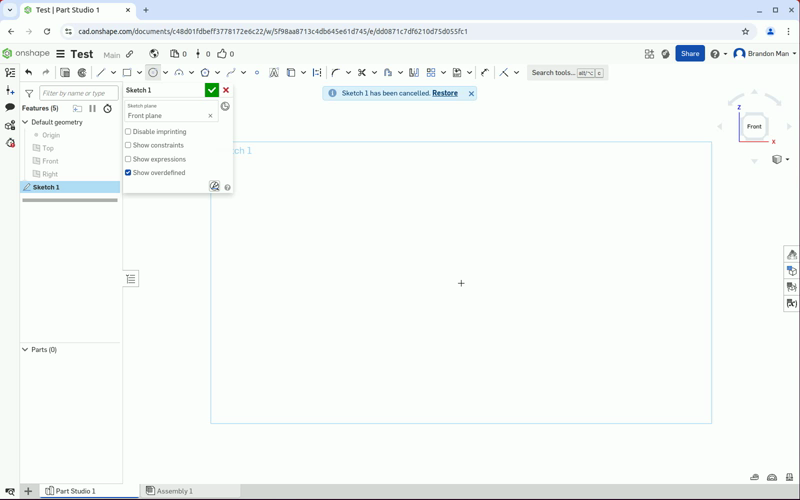
click(461, 282)
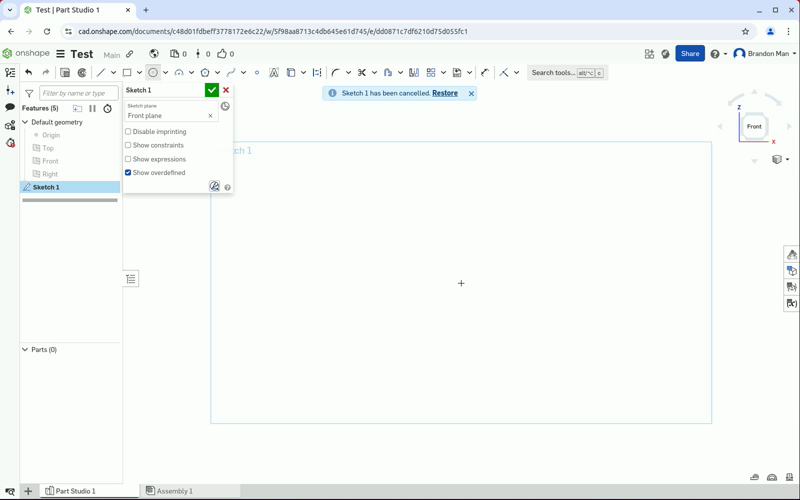
key_up(shift)
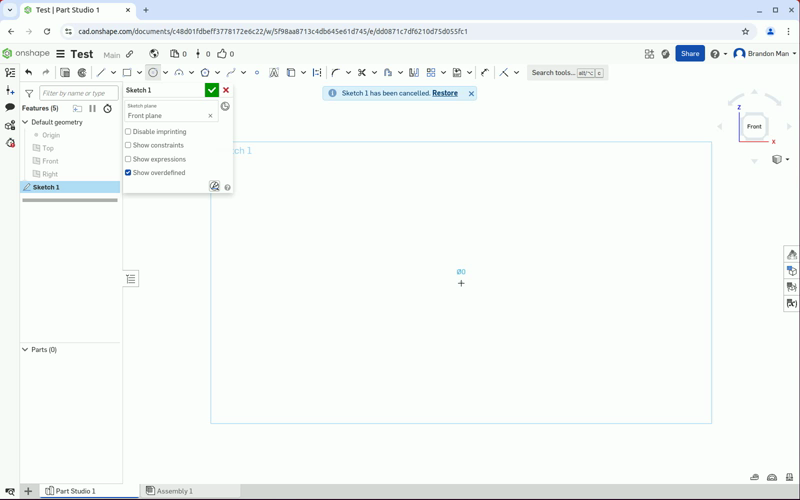
mouse_move(477, 282)
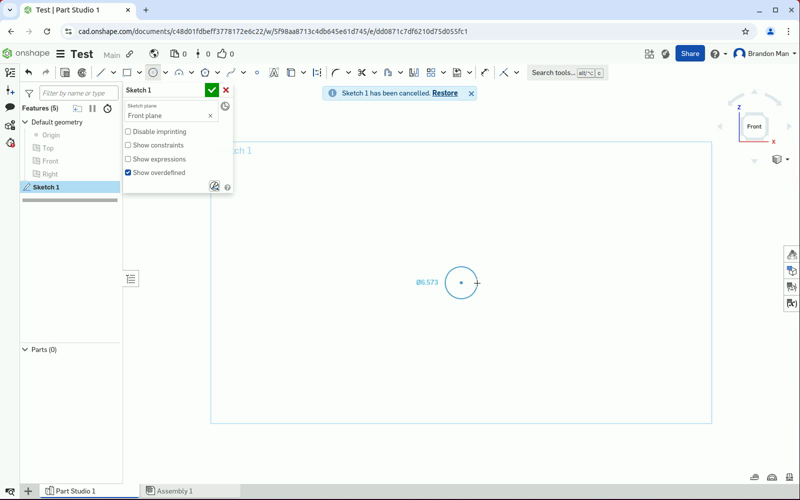
click(477, 282)
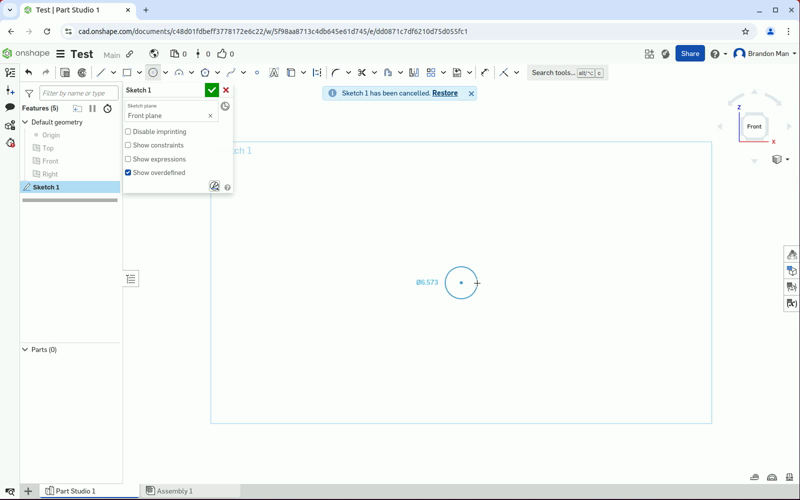
key(esc)
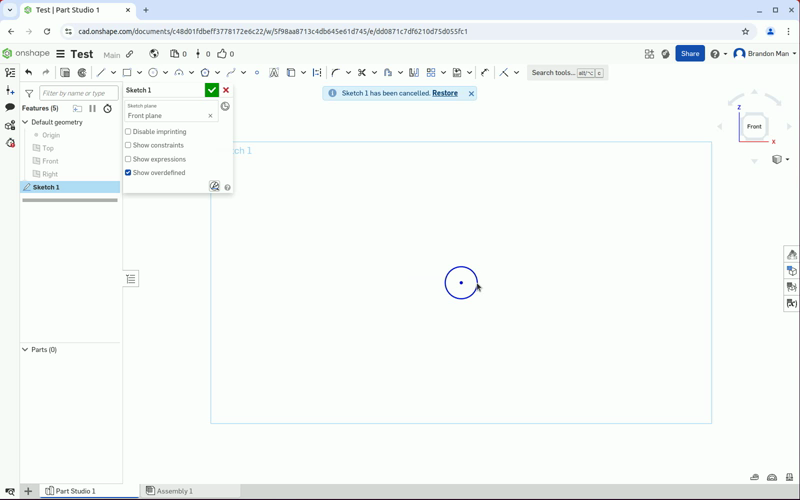
key(c)
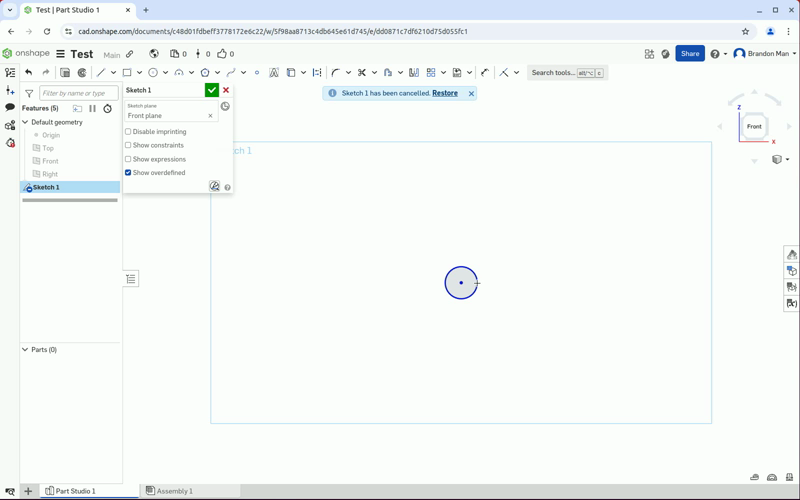
key_down(shift)
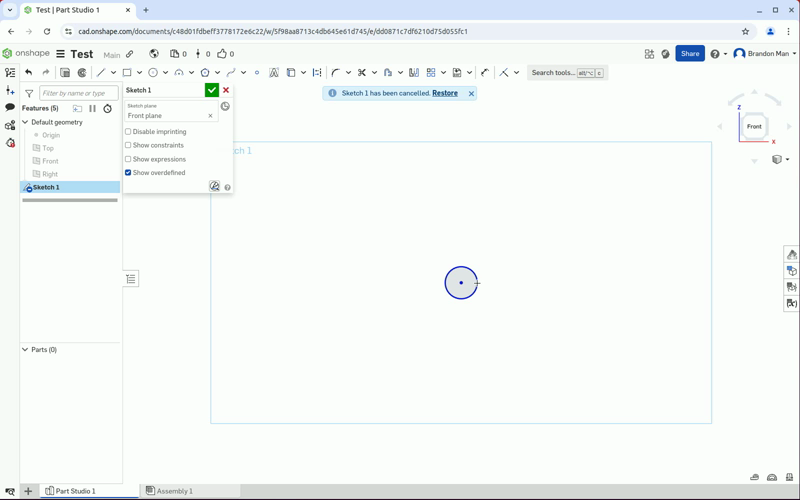
mouse_move(461, 282)
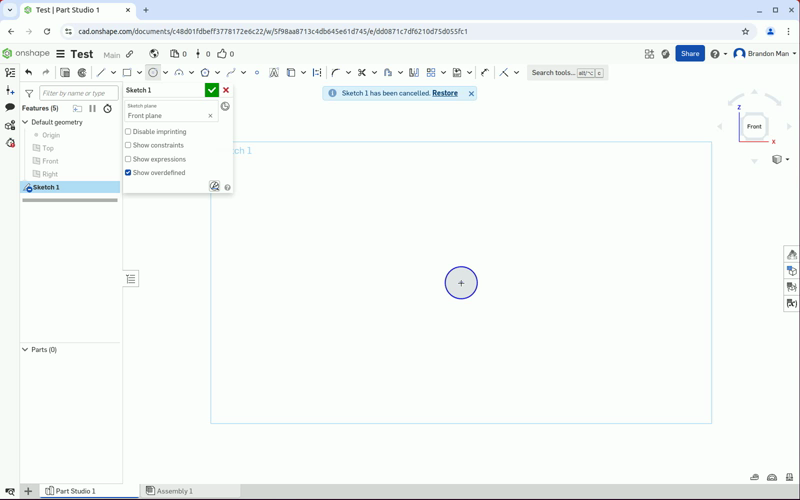
click(461, 282)
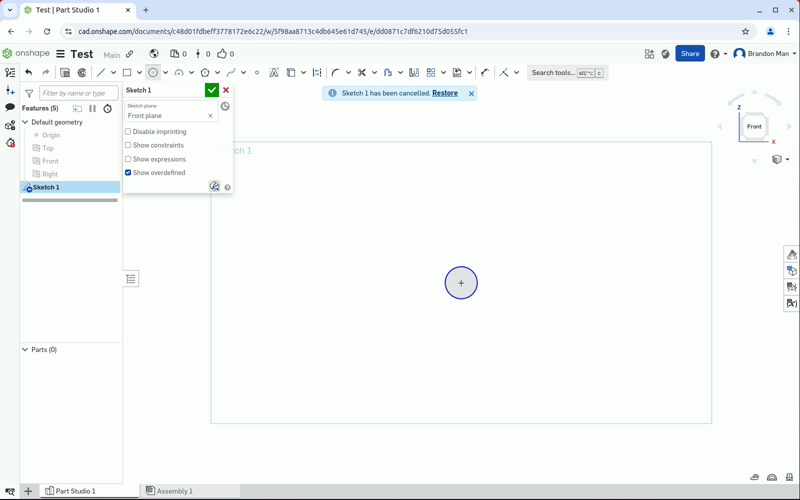
key_up(shift)
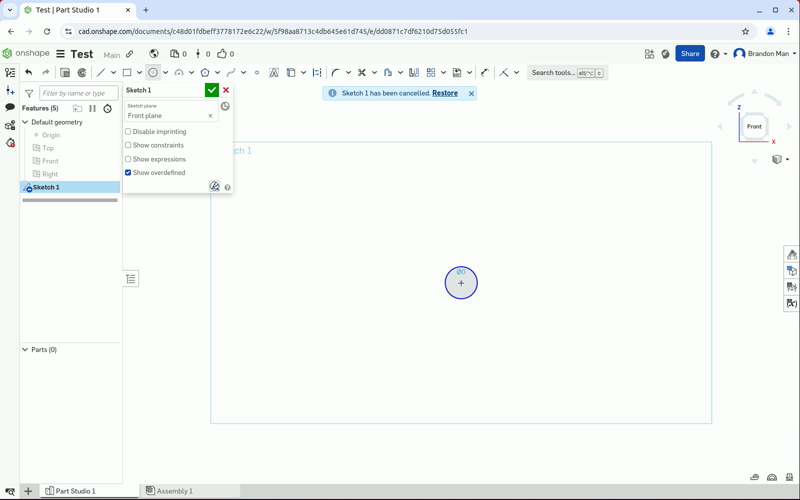
mouse_move(476, 282)
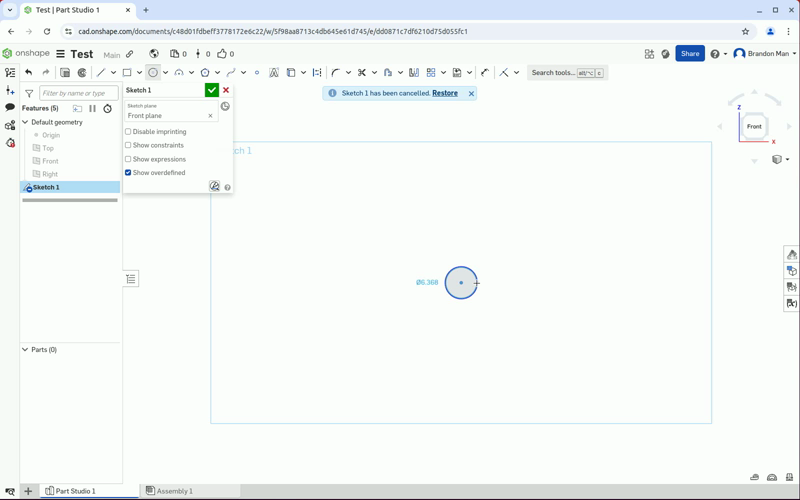
scroll(6)
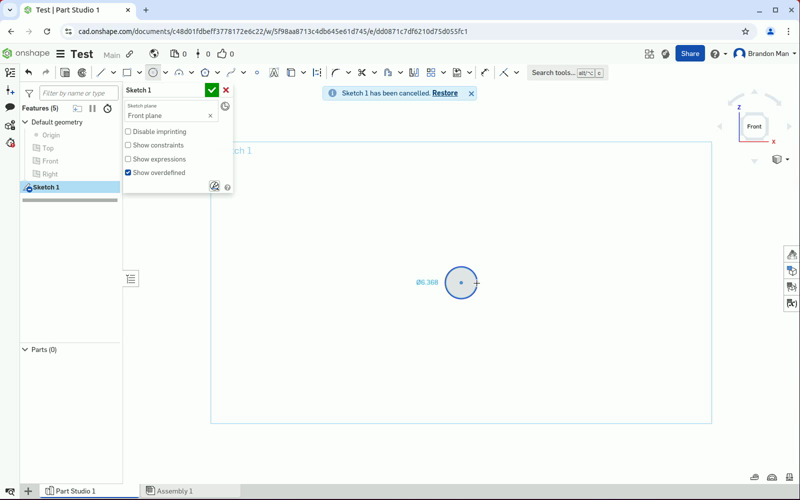
scroll(6)
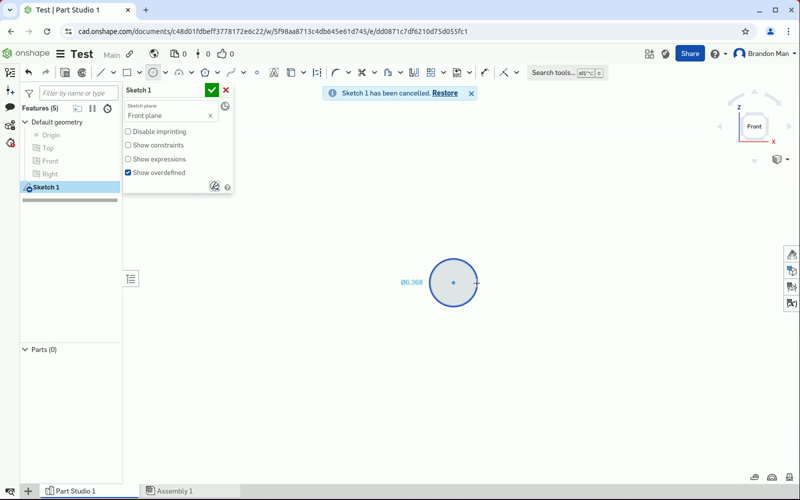
scroll(6)
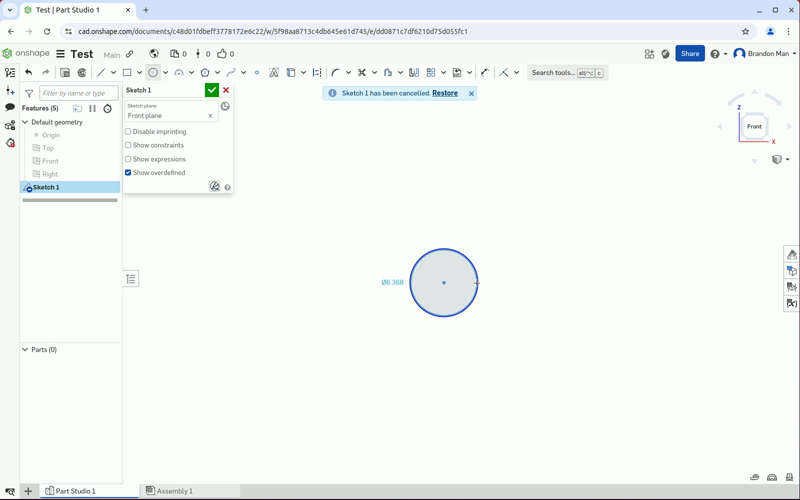
scroll(6)
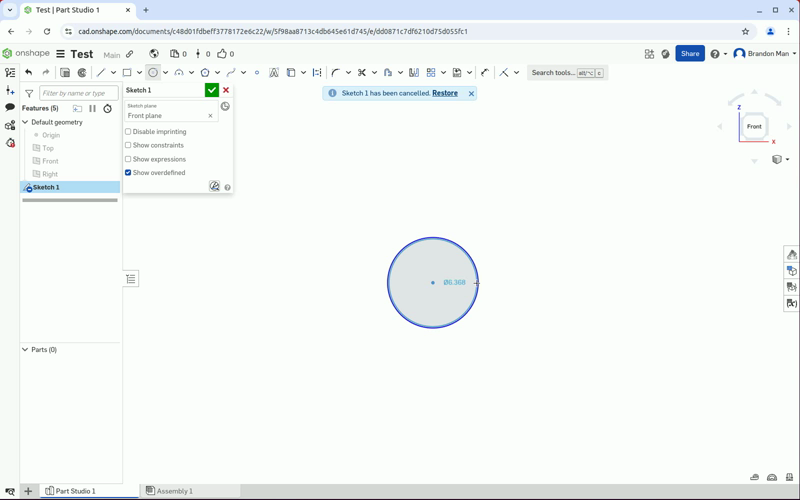
scroll(6)
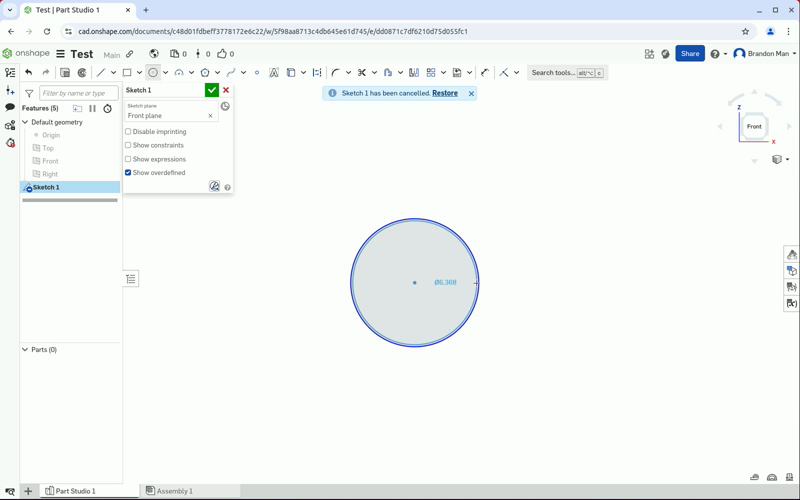
scroll(6)
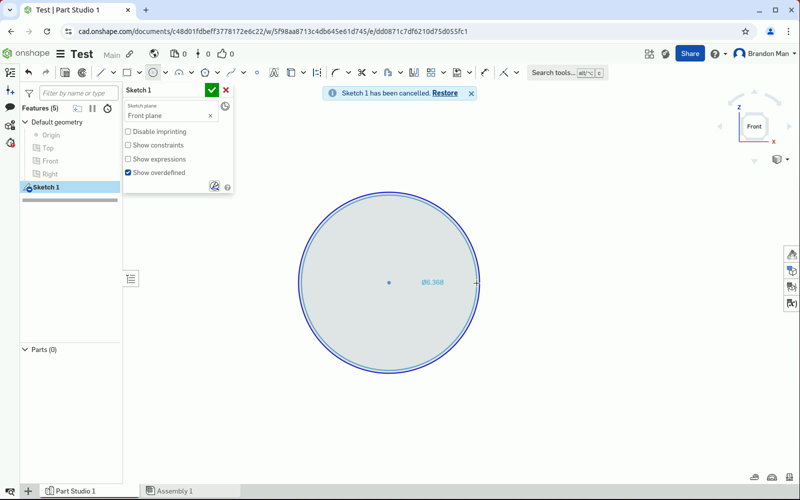
scroll(6)
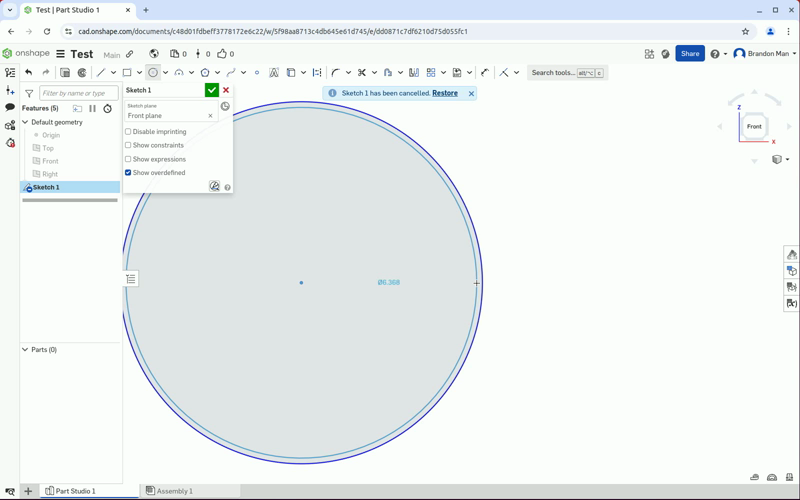
click(476, 282)
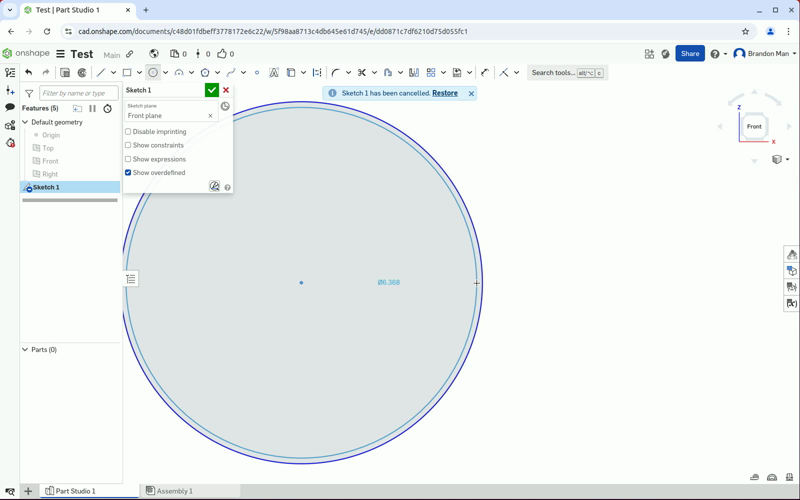
scroll(-6)
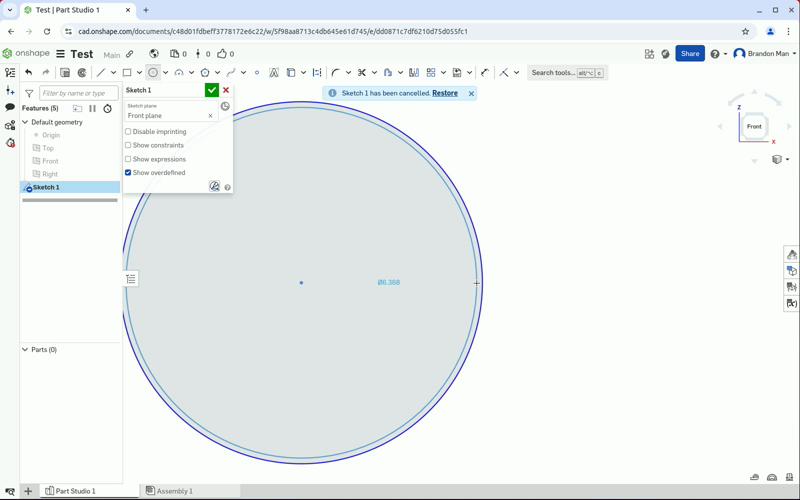
scroll(-6)
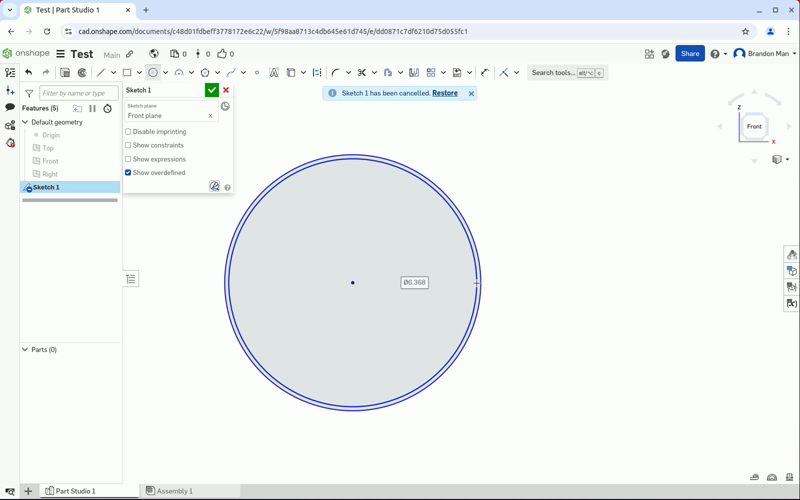
scroll(-6)
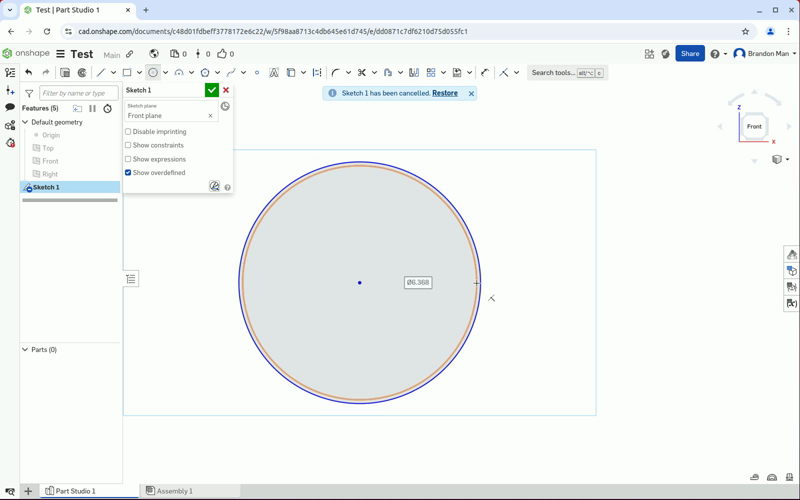
scroll(-6)
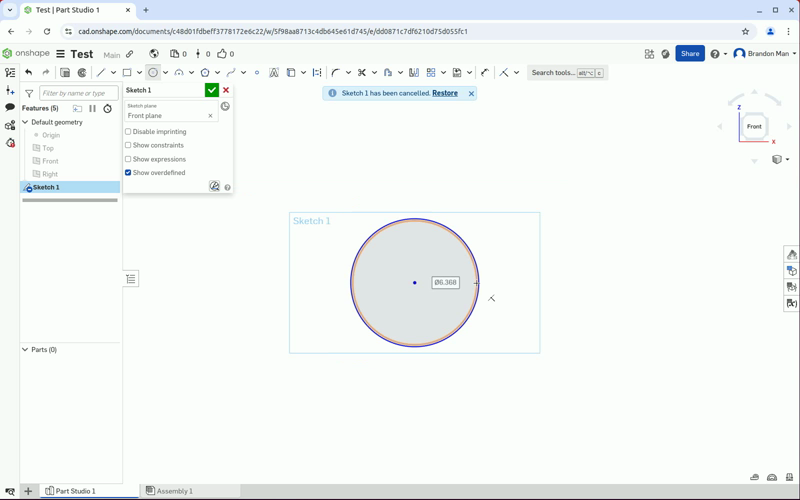
scroll(-6)
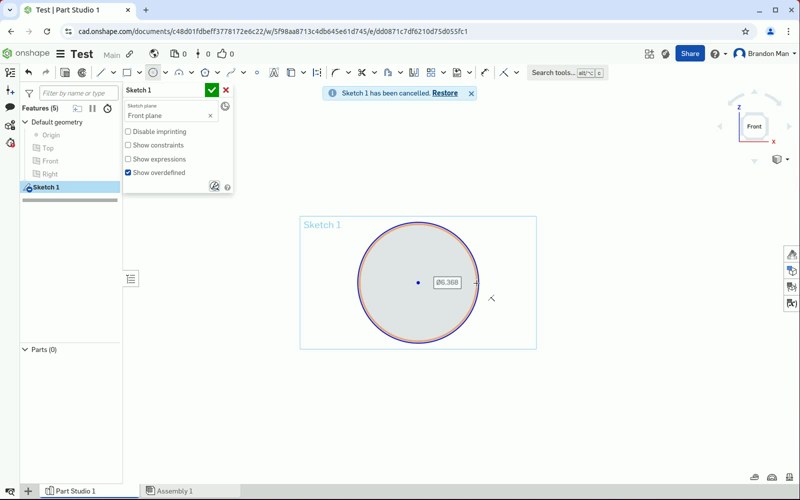
scroll(-6)
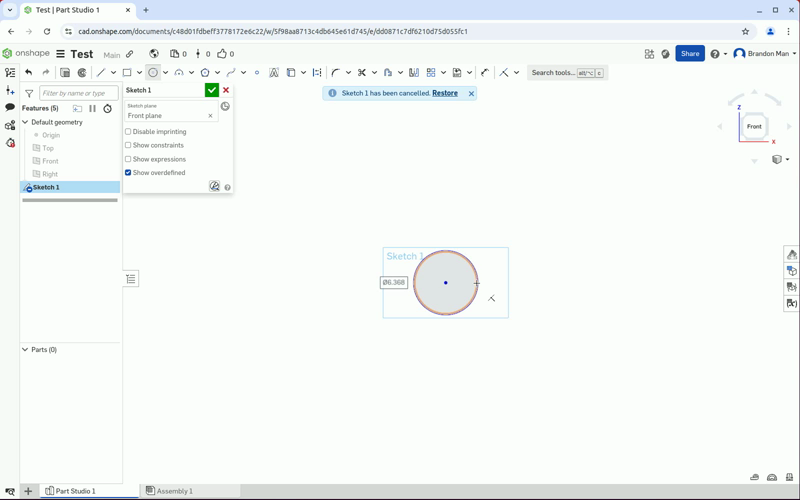
scroll(-6)
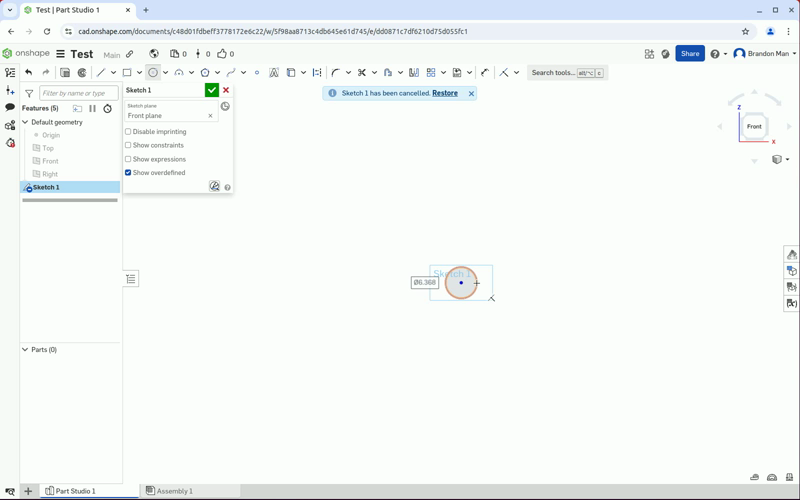
key(esc)
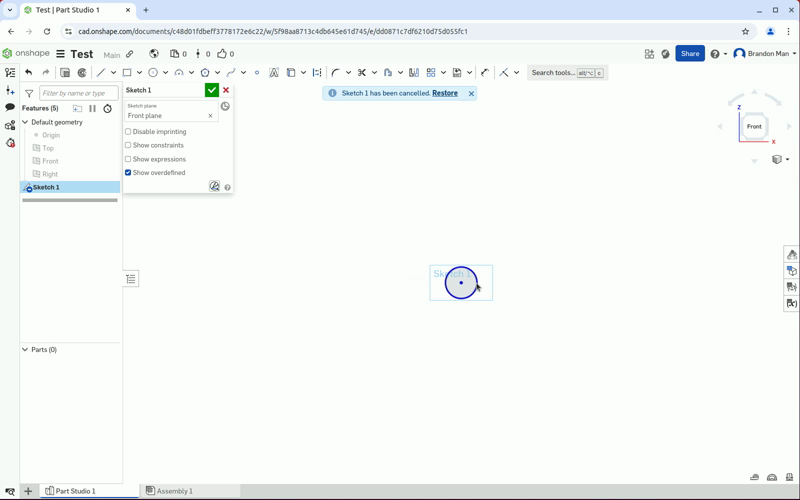
mouse_move(459, 298)
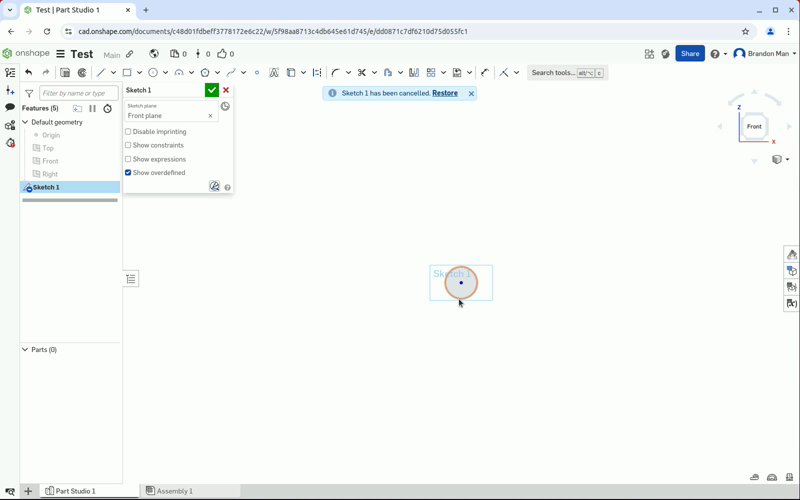
scroll(6)
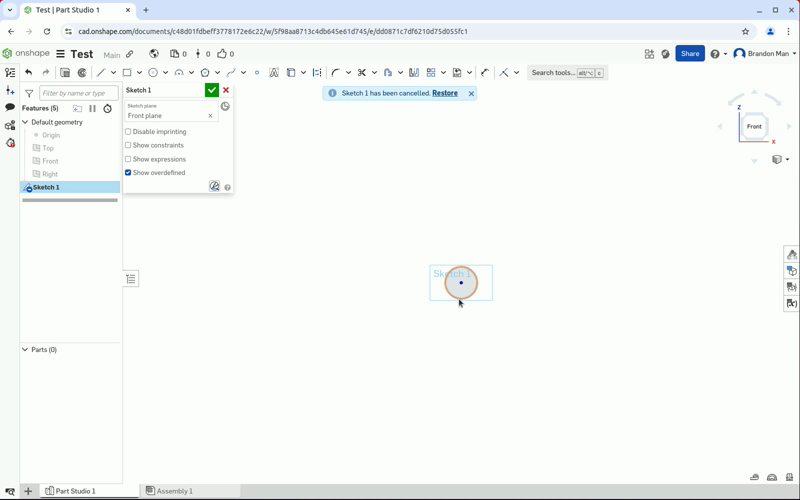
scroll(6)
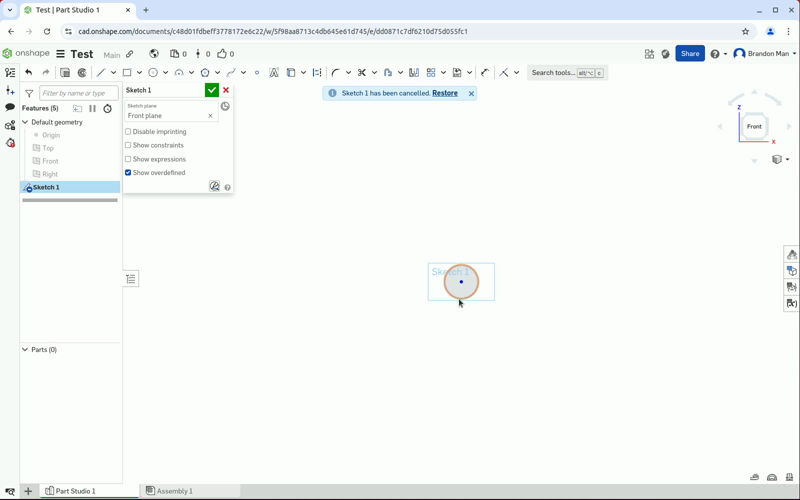
scroll(6)
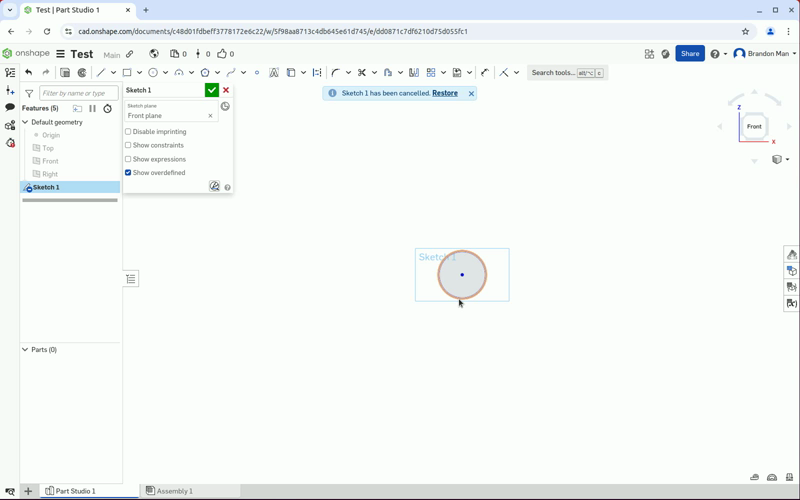
scroll(6)
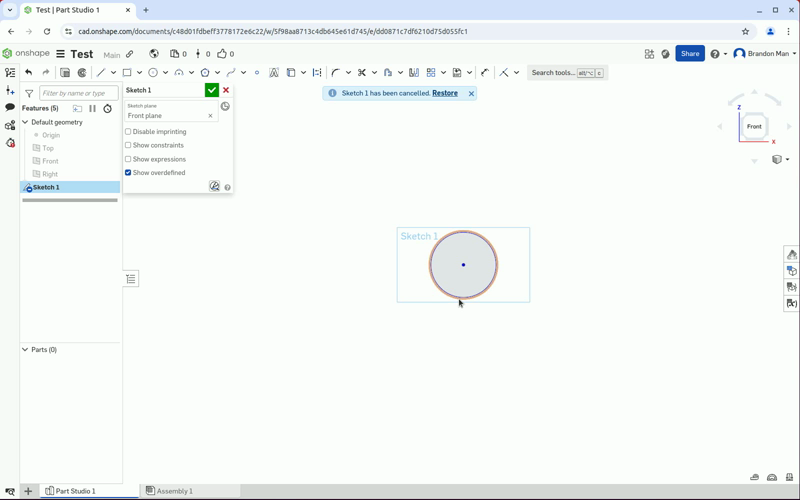
scroll(6)
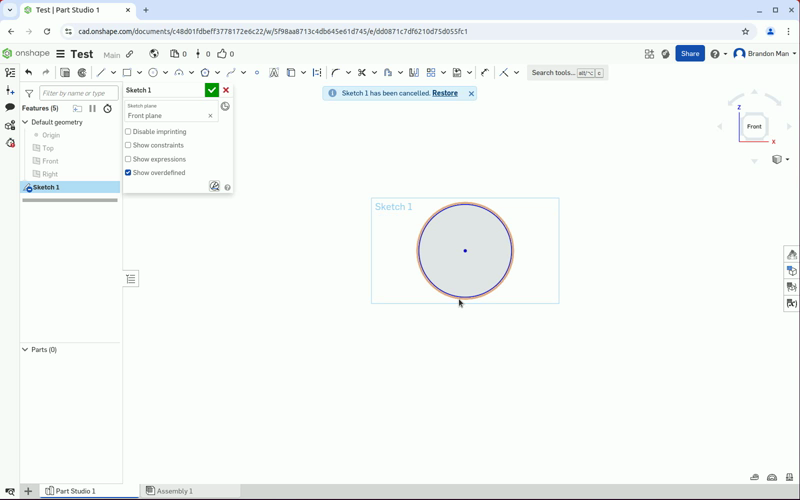
scroll(6)
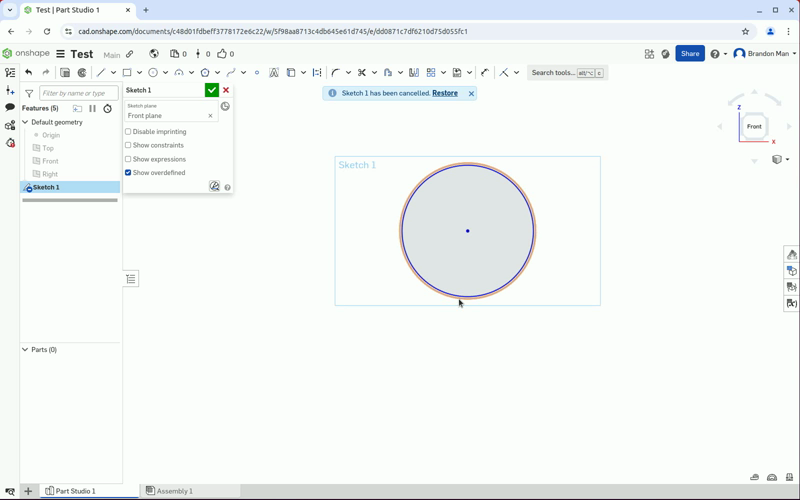
scroll(6)
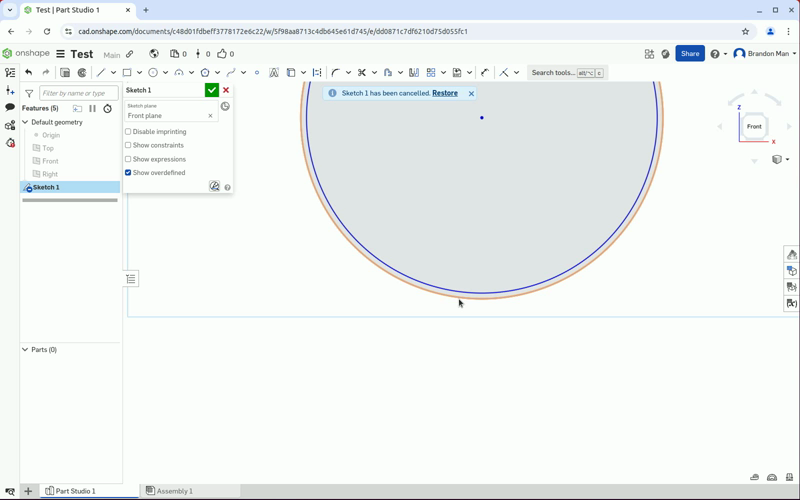
click(459, 298)
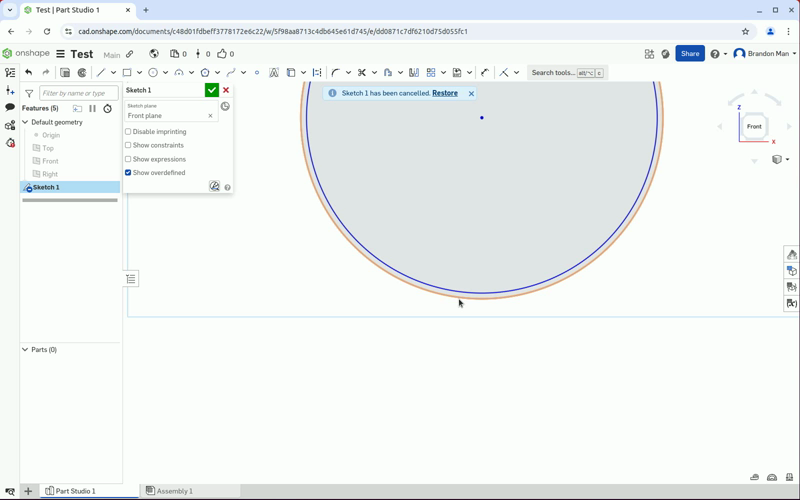
scroll(-6)
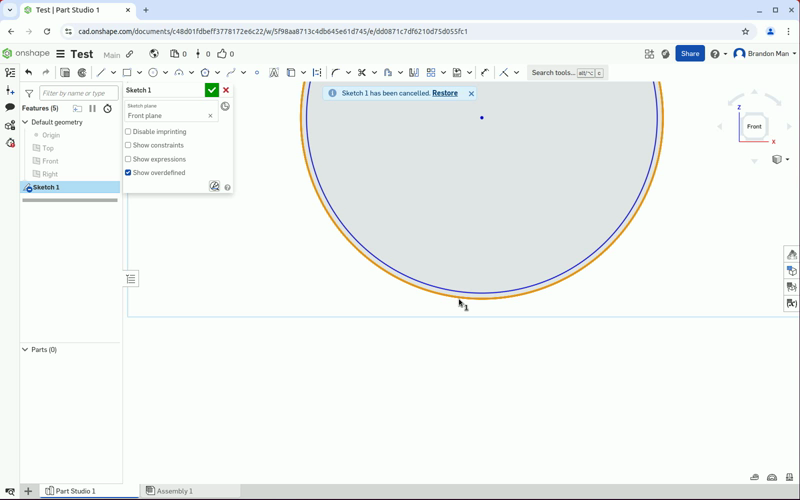
scroll(-6)
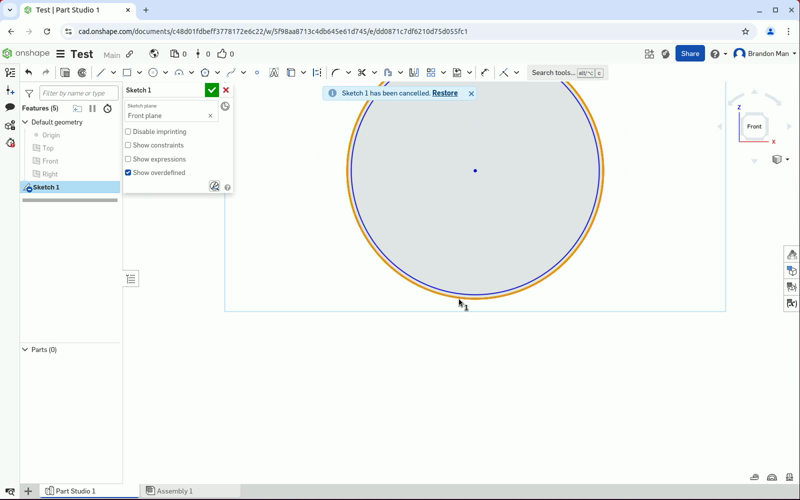
scroll(-6)
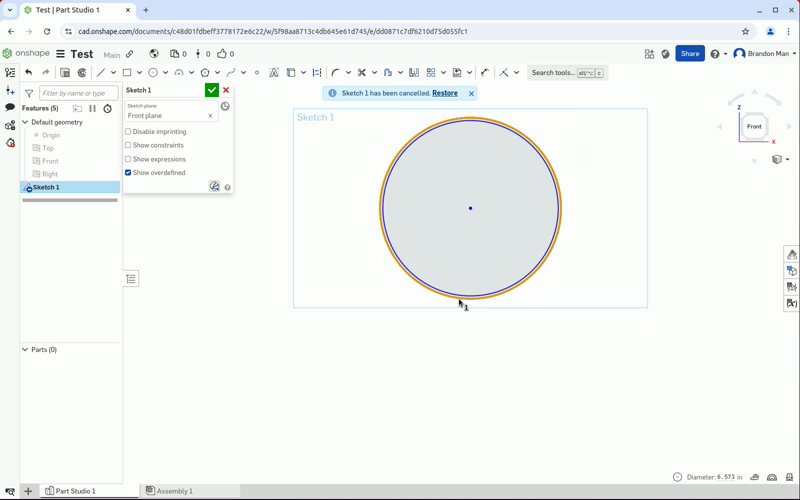
scroll(-6)
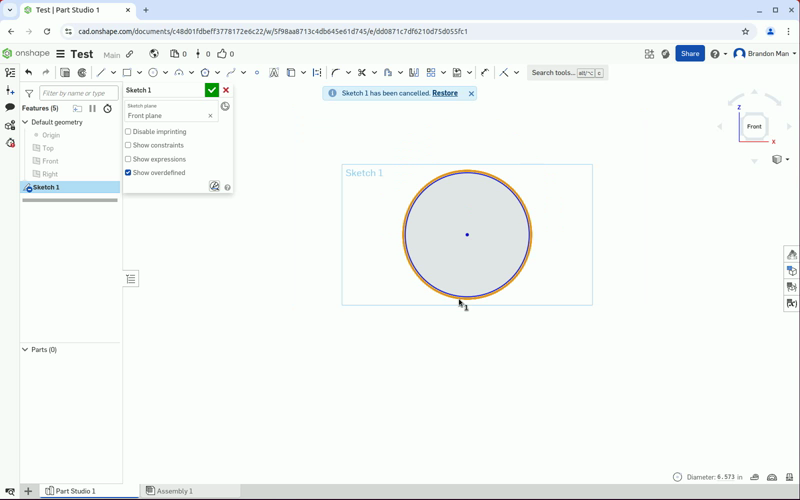
scroll(-6)
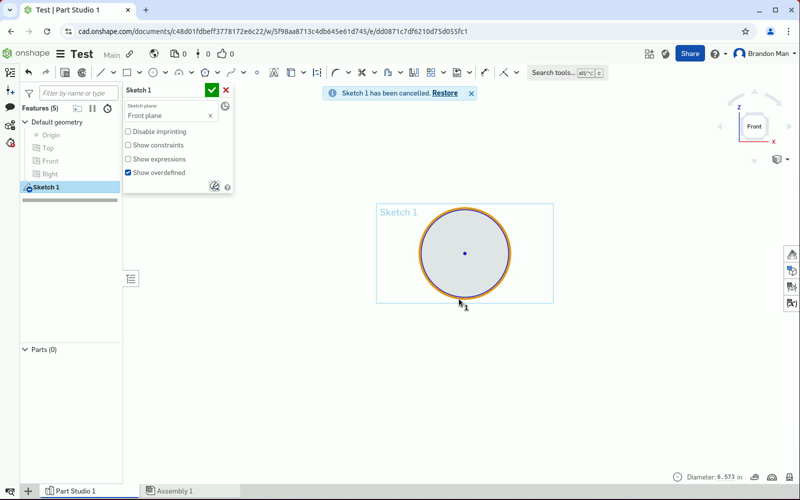
scroll(-6)
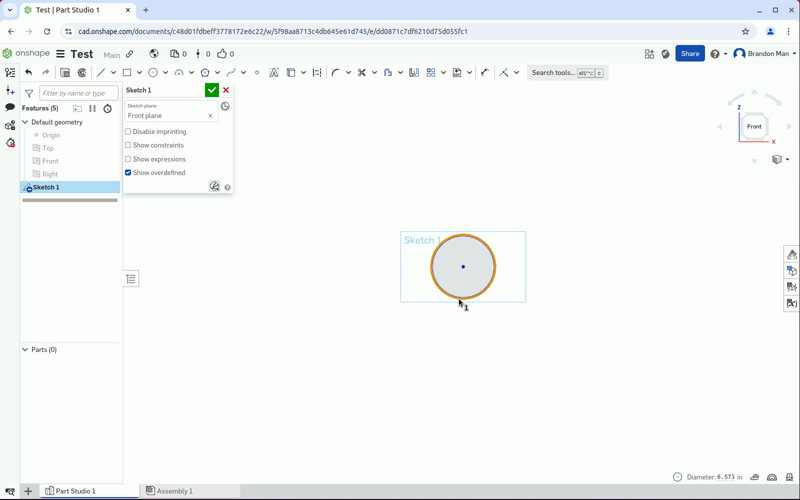
scroll(-6)
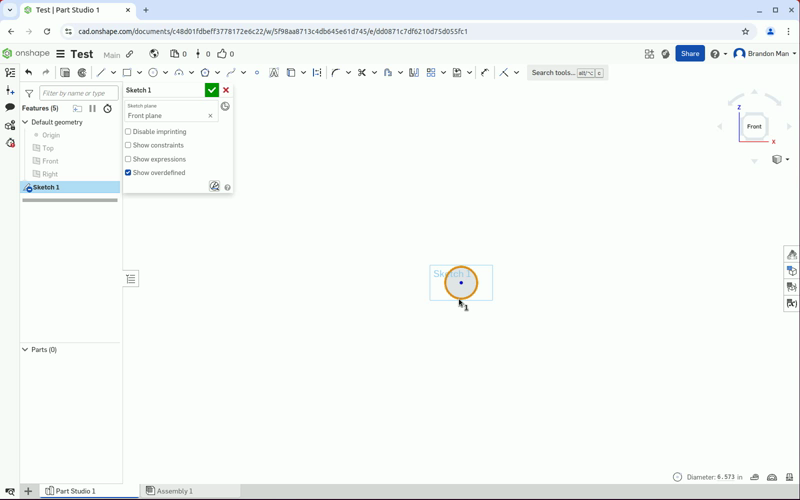
mouse_move(73, 352)
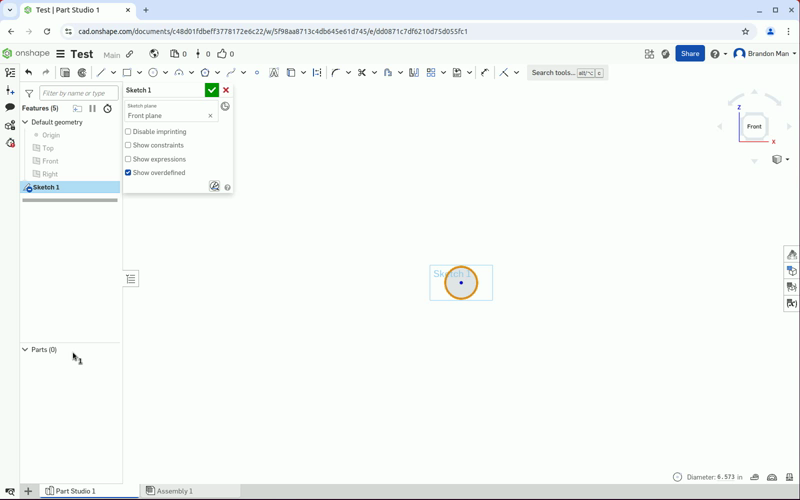
key(shift+y)
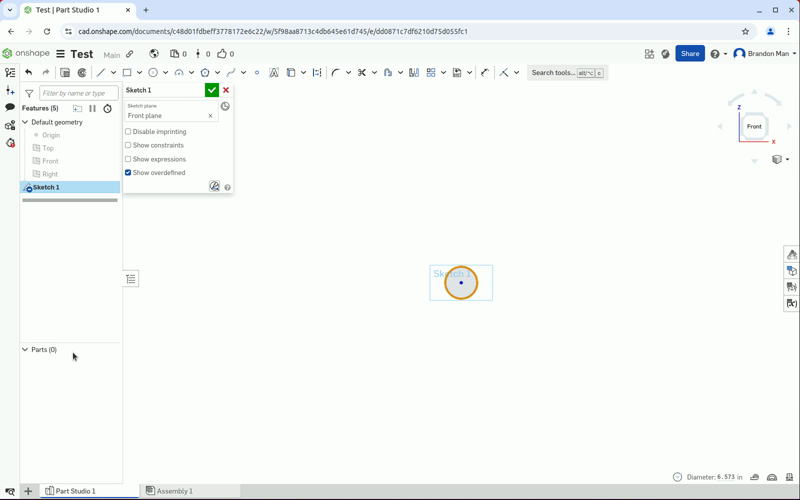
key(shift+e)
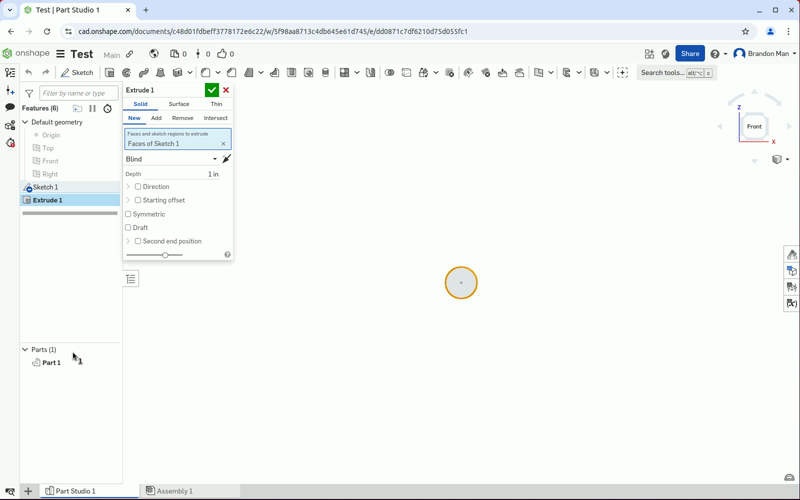
mouse_move(143, 106)
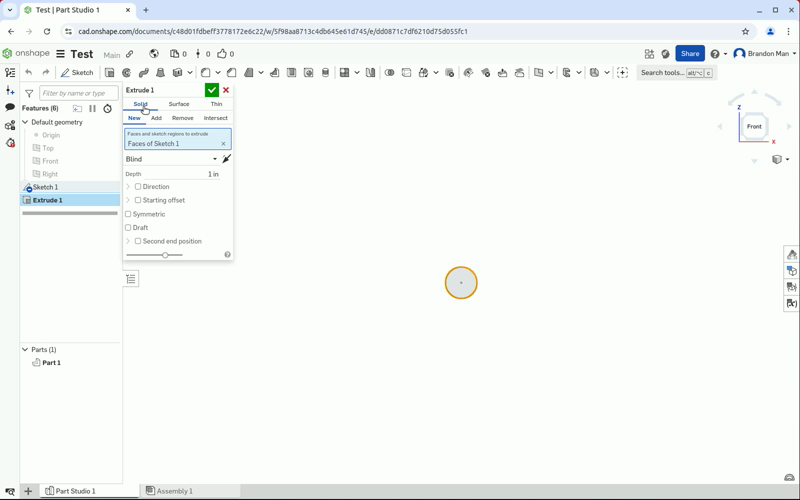
click(143, 106)
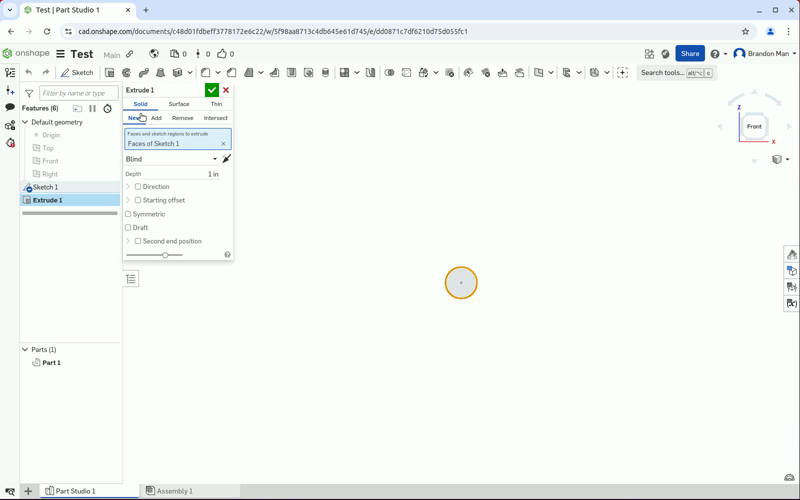
mouse_move(137, 120)
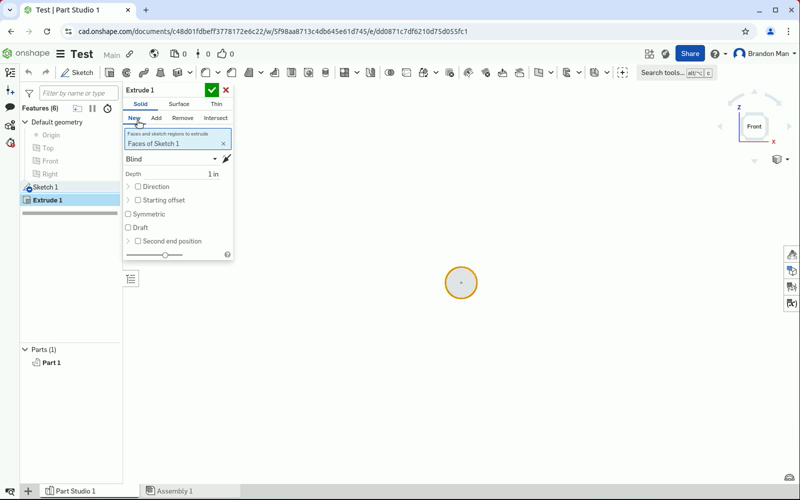
click(137, 120)
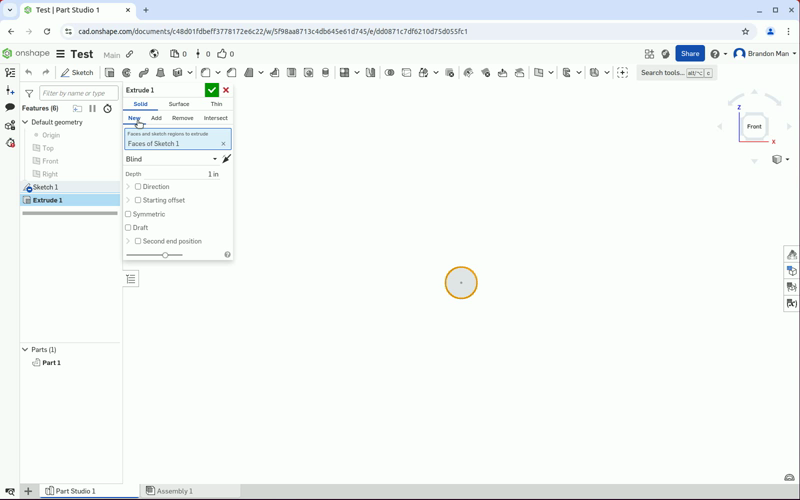
key(tab, 4)
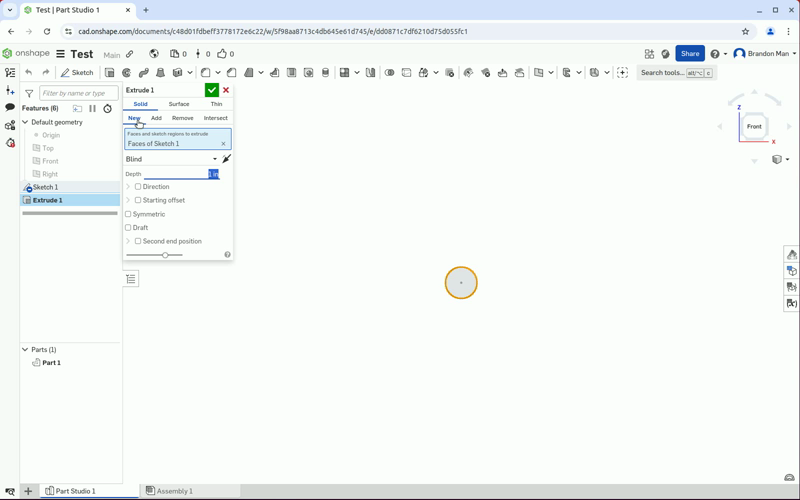
text(23.108)
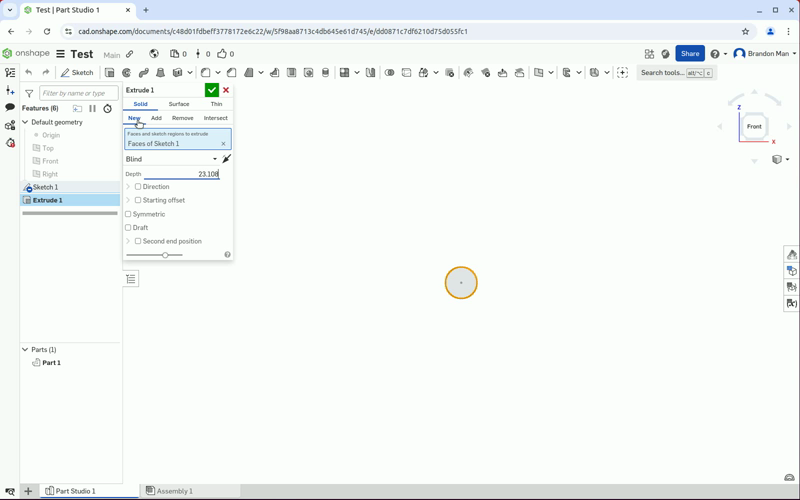
key(enter)
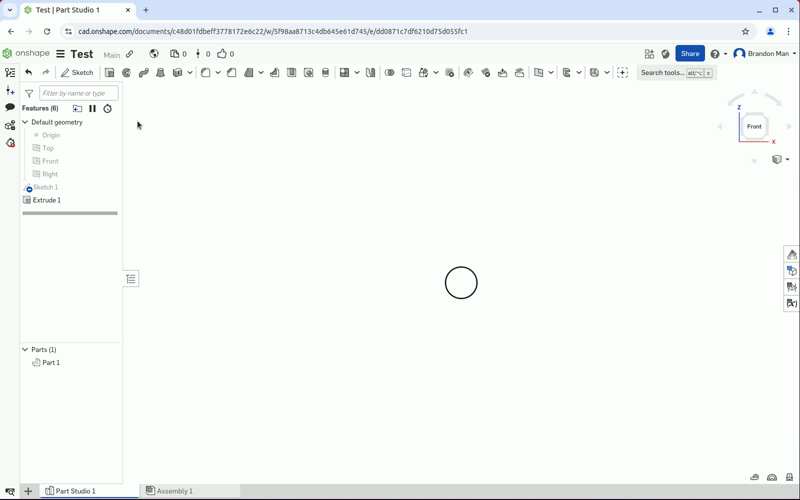
key(shift+h)
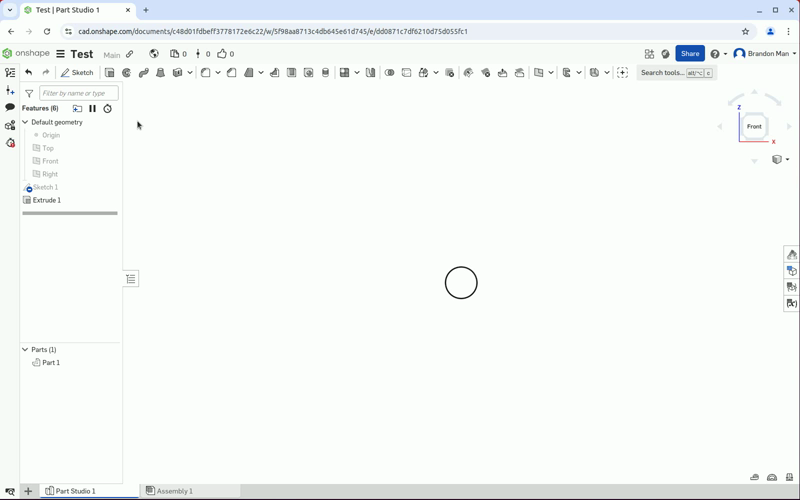
key(shift+h)
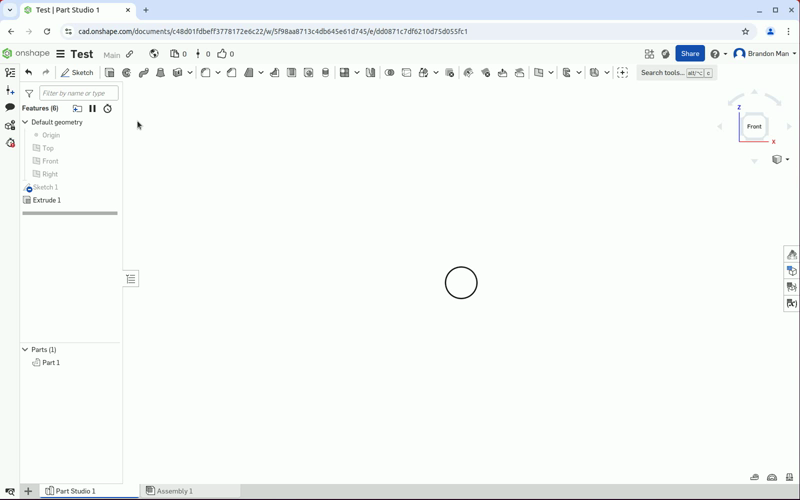
mouse_move(73, 189)
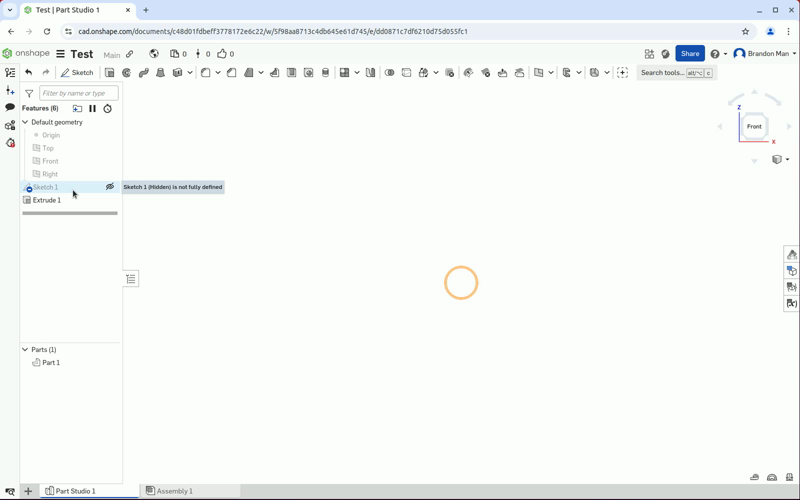
click(73, 189)
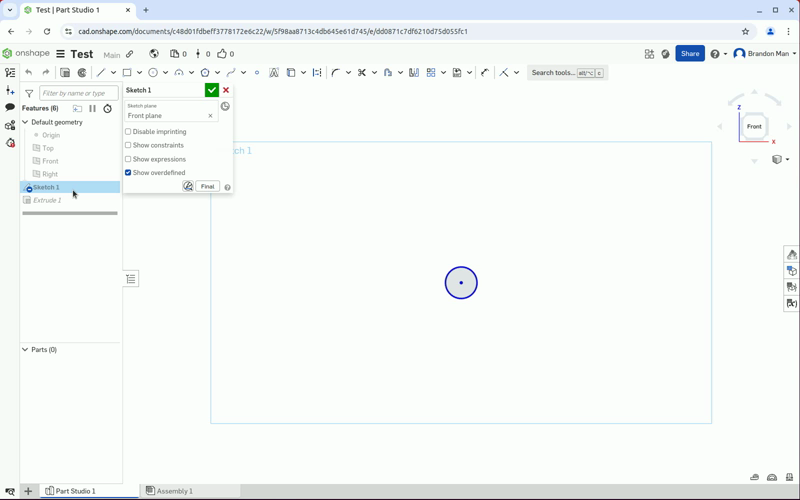
mouse_move(229, 92)
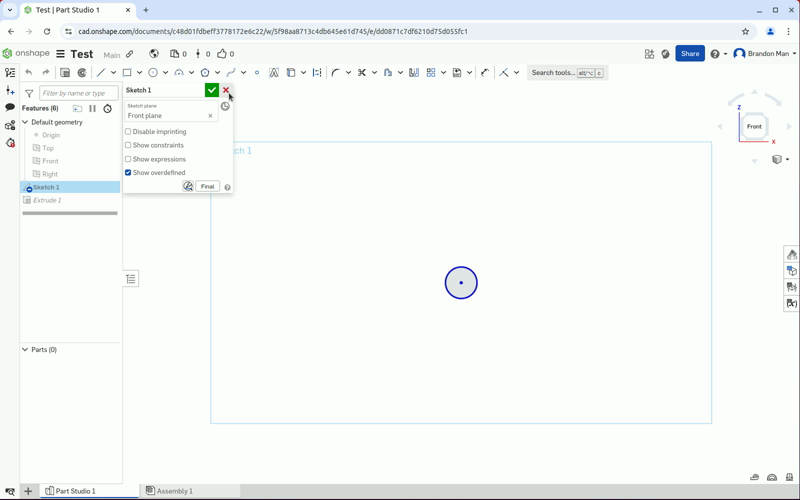
click(229, 92)
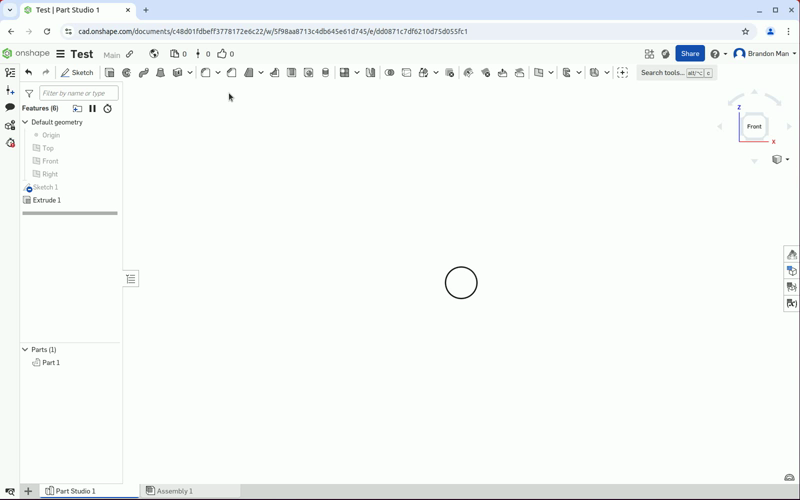
mouse_move(73, 352)
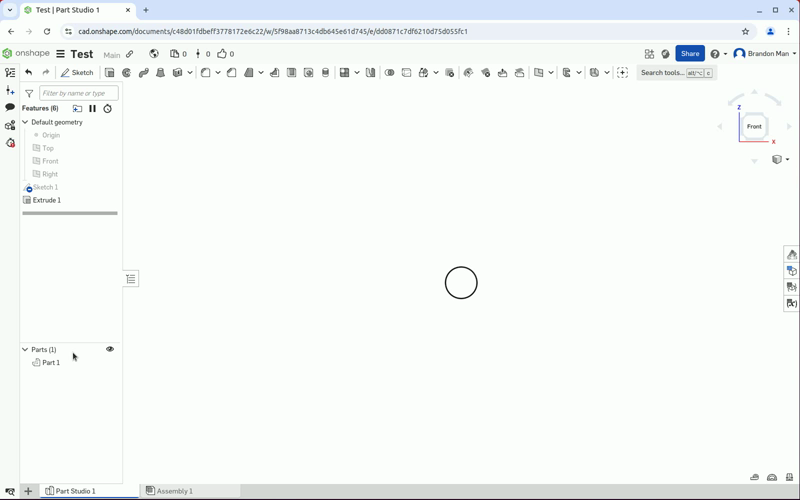
key(y)
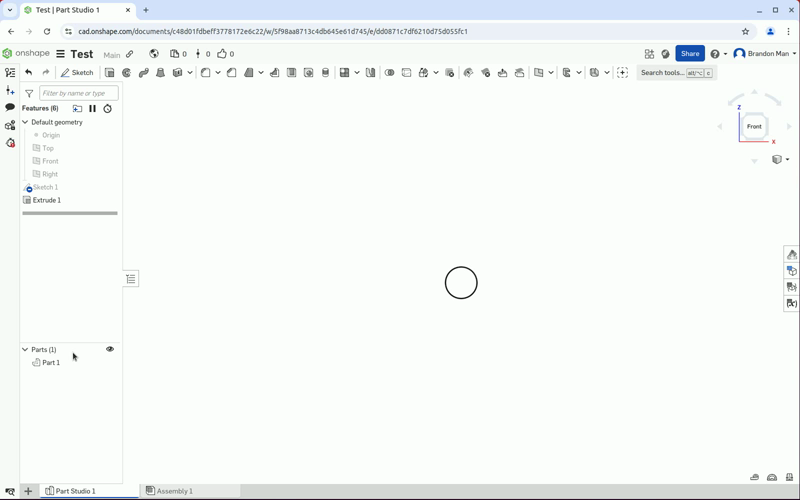
key(shift+p)
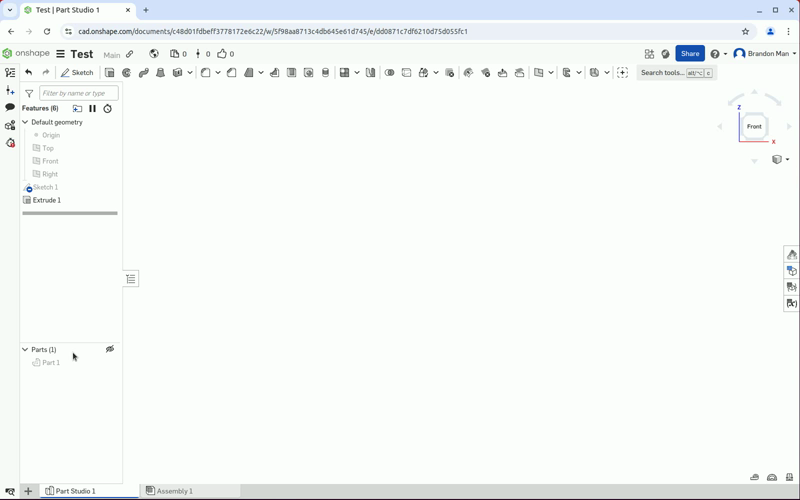
key(space)
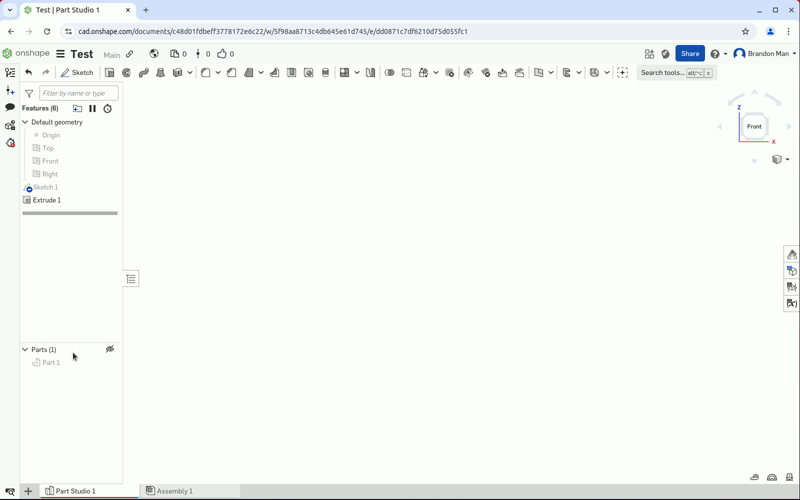
key_down(shift)
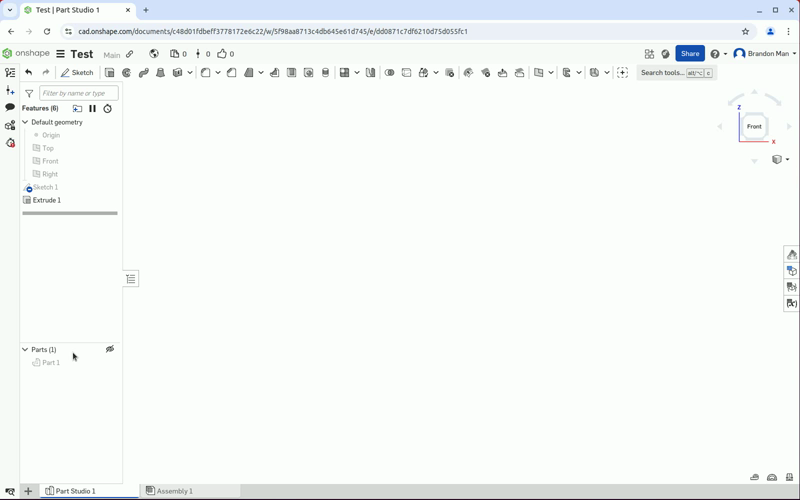
key(down)
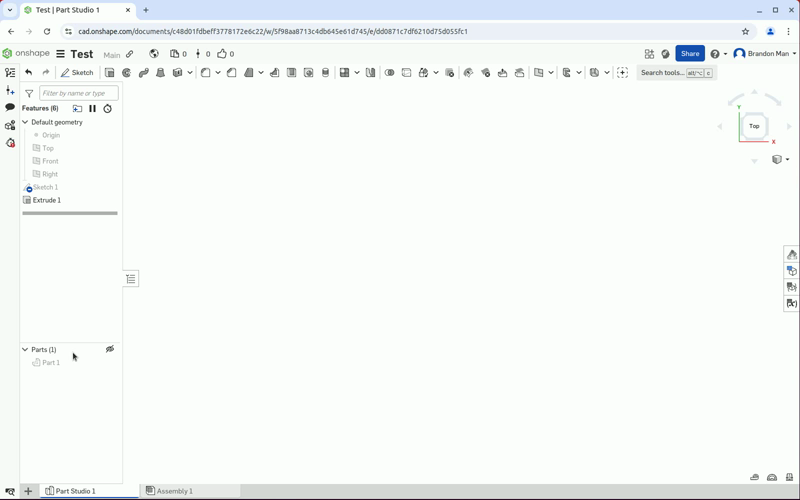
key_up(shift)
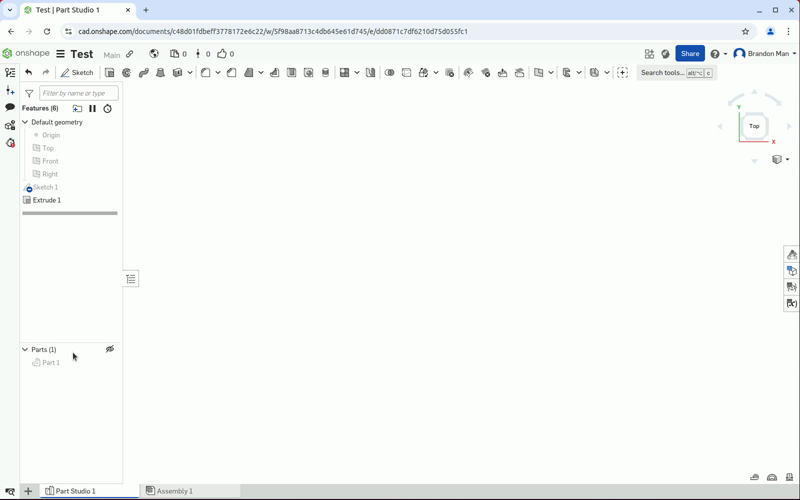
mouse_move(73, 352)
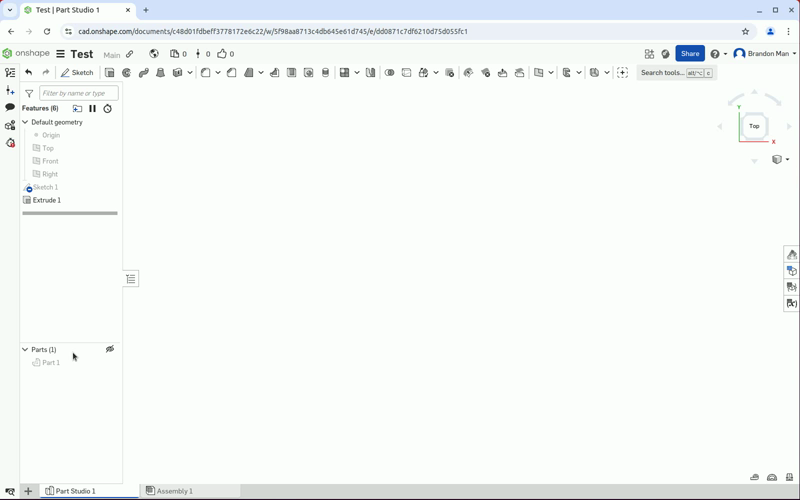
key(shift+y)
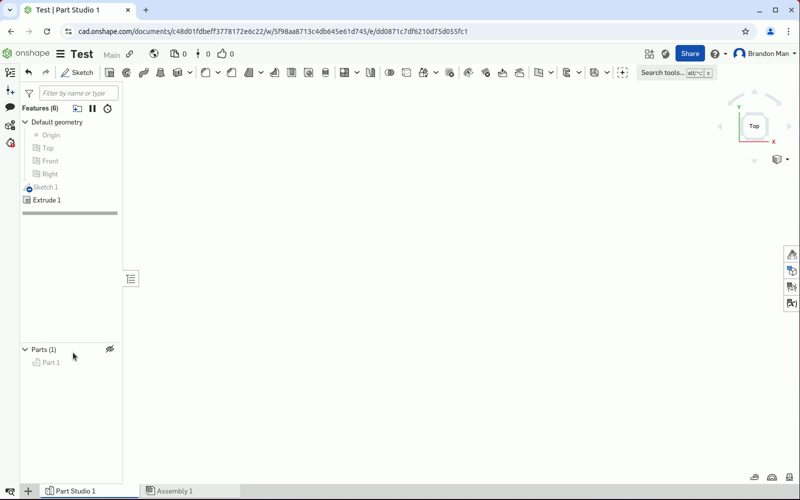
key(shift+s)
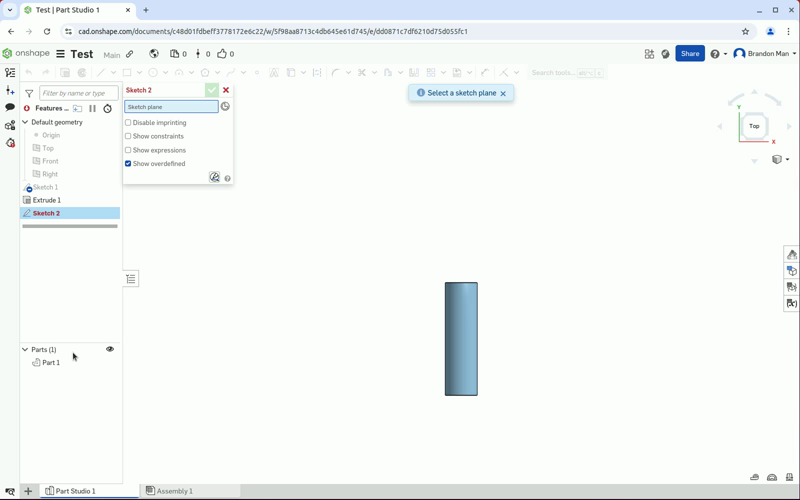
mouse_move(73, 150)
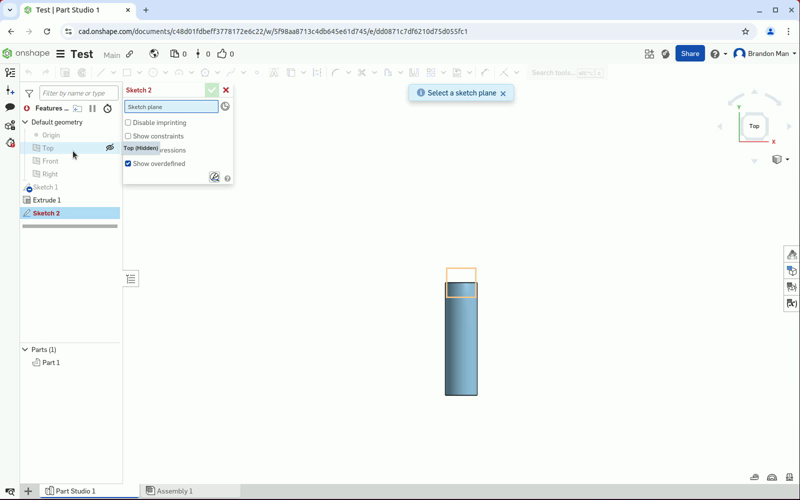
click(73, 150)
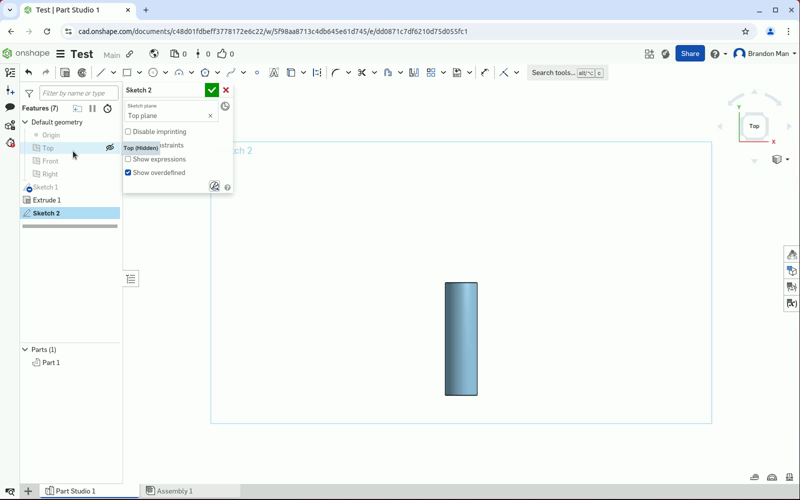
mouse_move(73, 352)
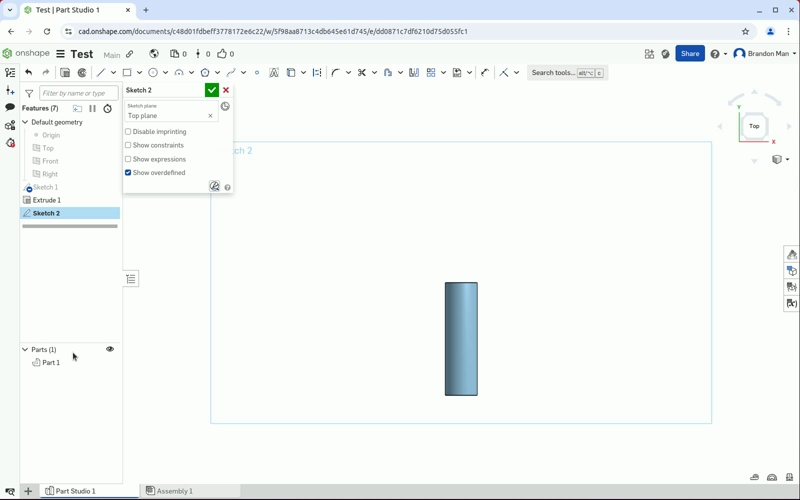
key(y)
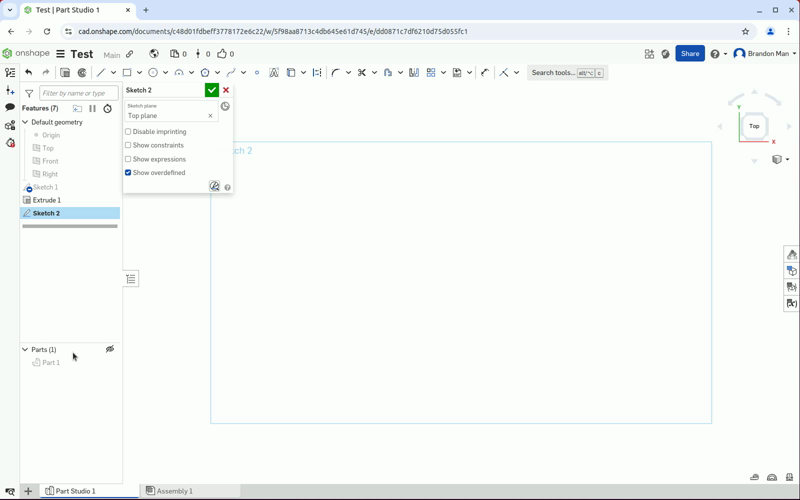
key(c)
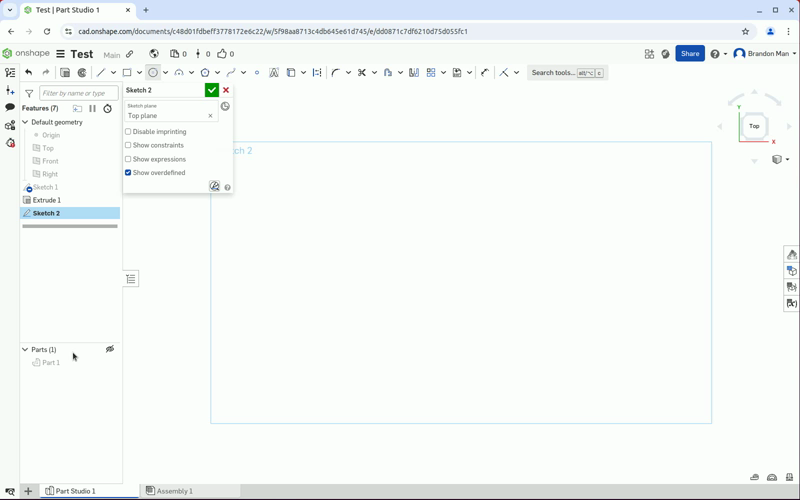
key_down(shift)
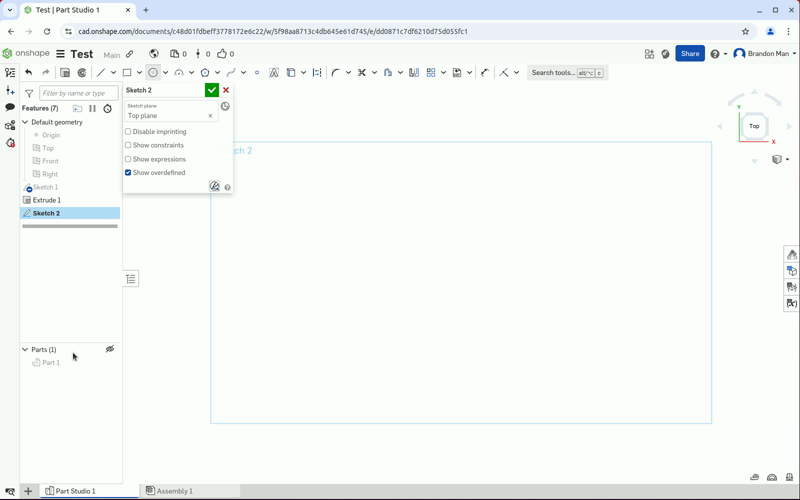
mouse_move(461, 374)
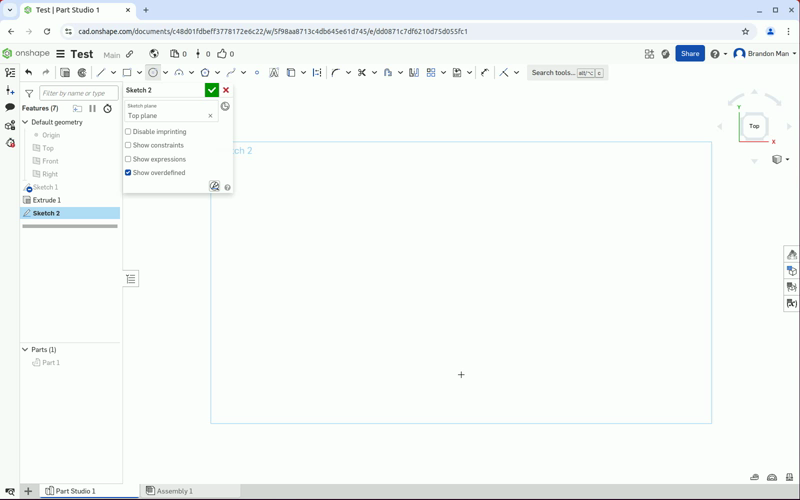
click(461, 374)
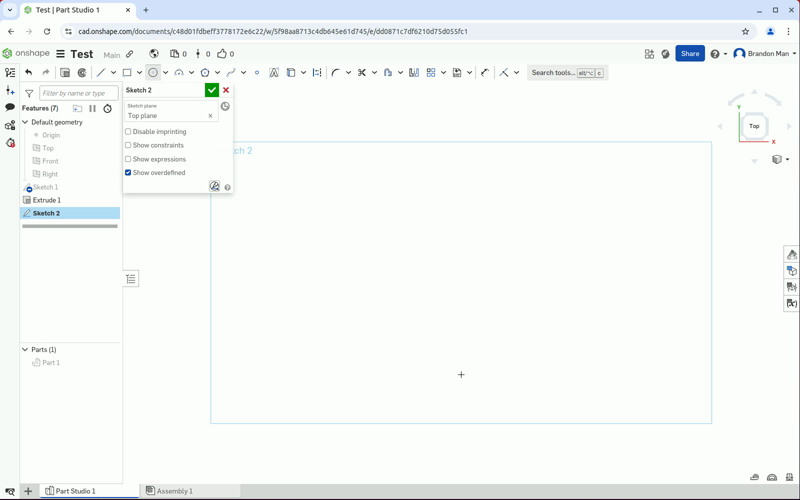
key_up(shift)
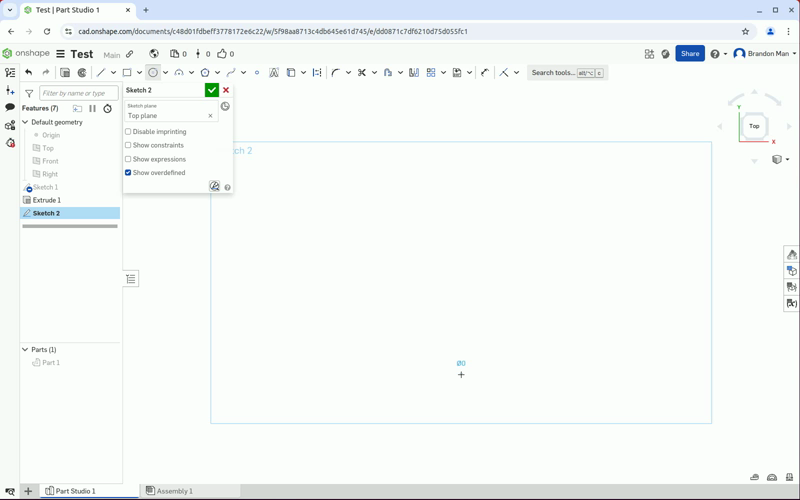
mouse_move(464, 374)
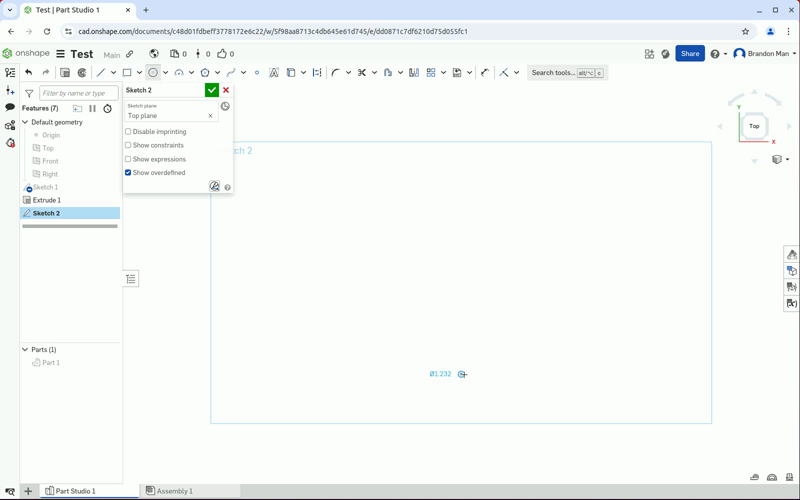
click(464, 374)
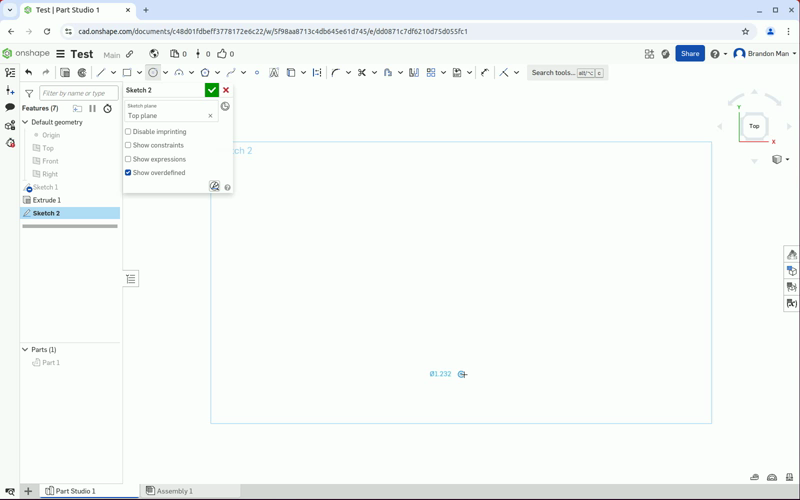
key(esc)
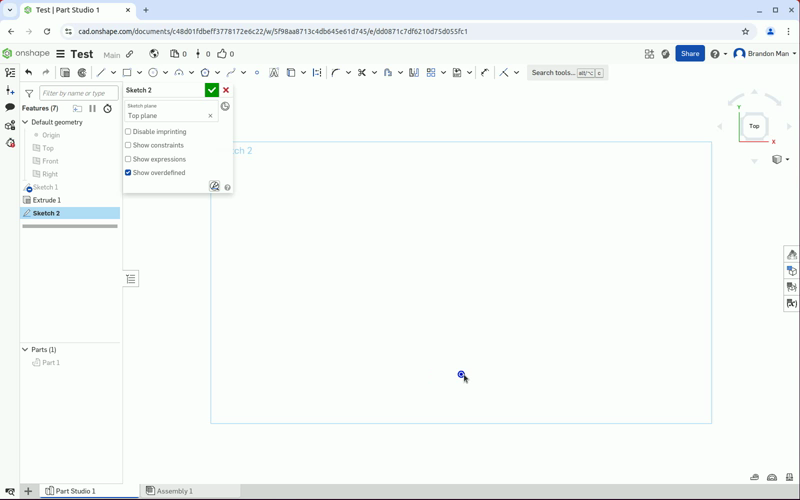
mouse_move(460, 371)
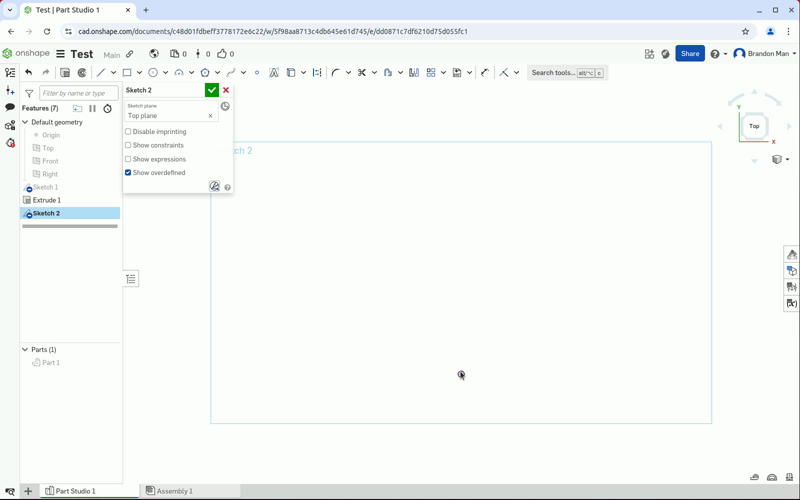
scroll(6)
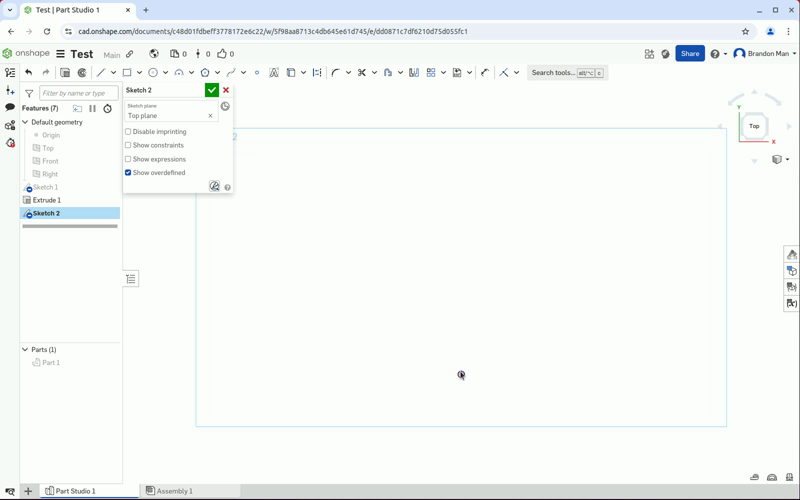
scroll(6)
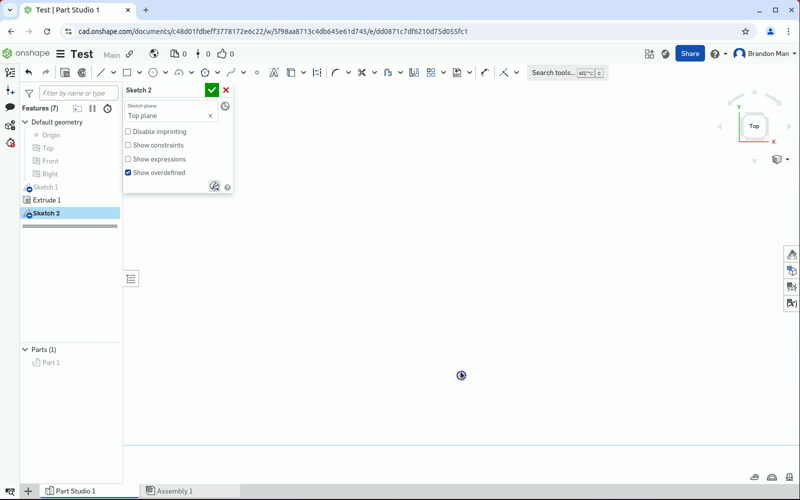
scroll(6)
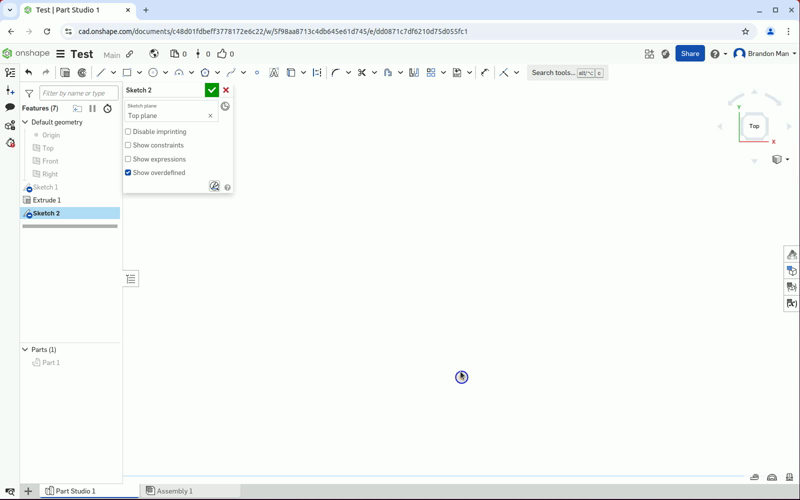
scroll(6)
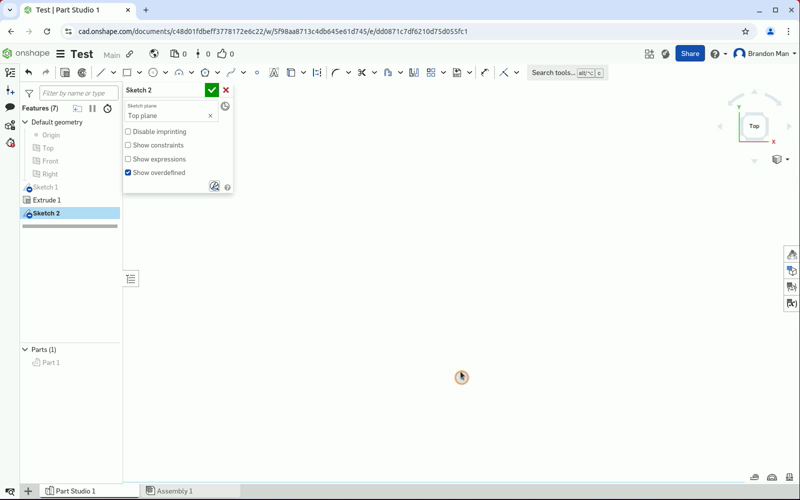
scroll(6)
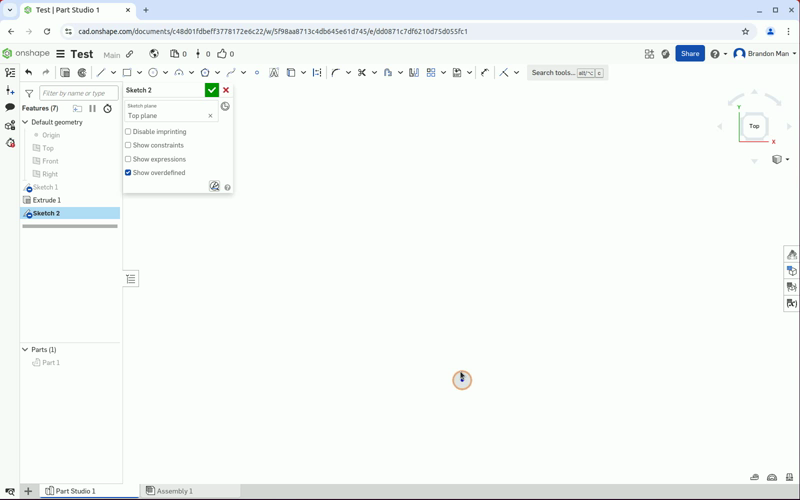
scroll(6)
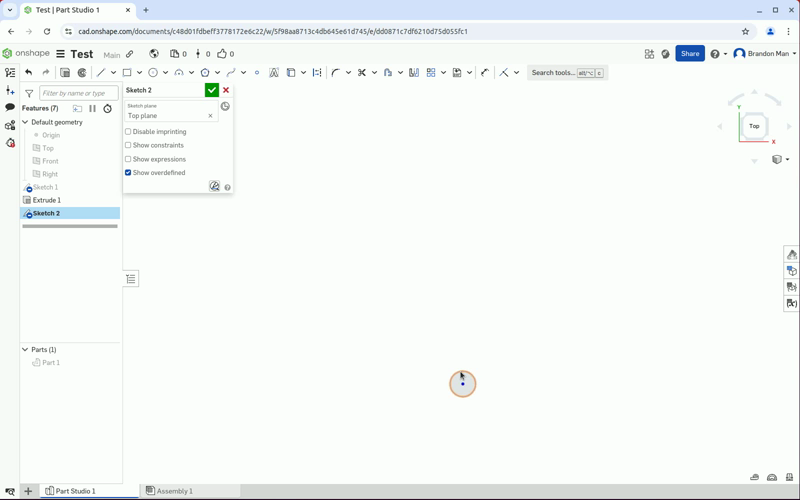
scroll(6)
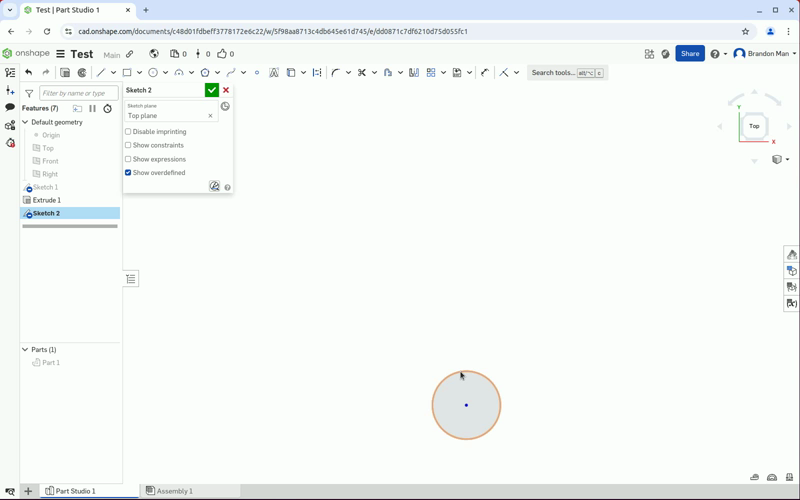
click(460, 371)
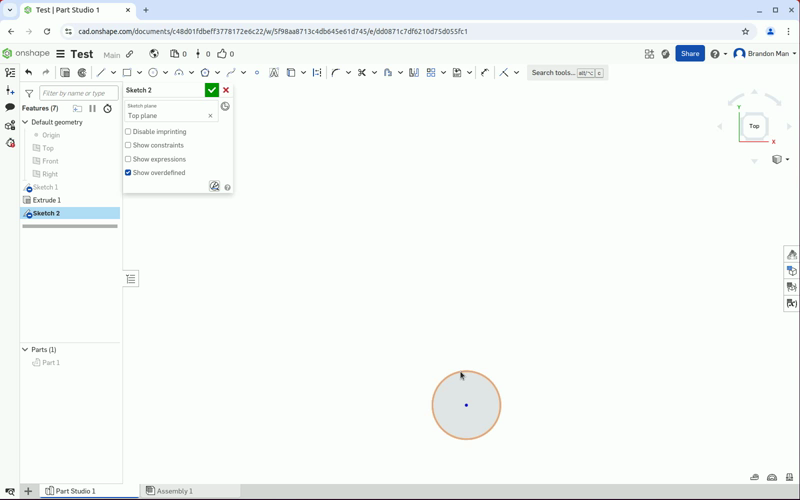
scroll(-6)
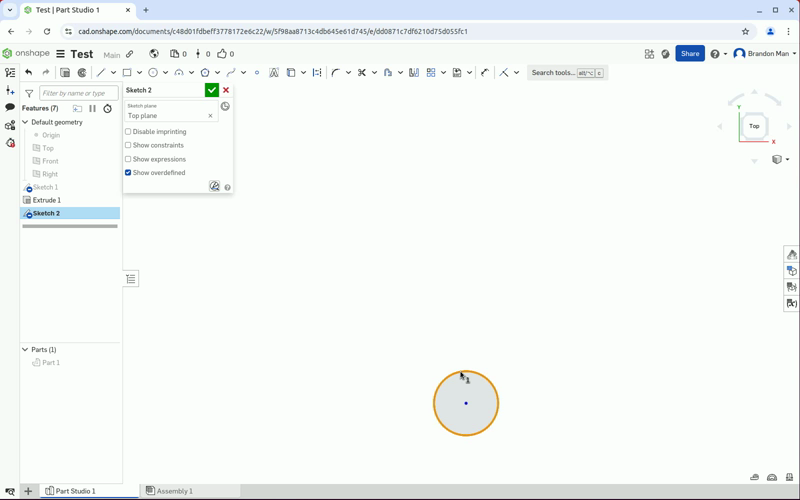
scroll(-6)
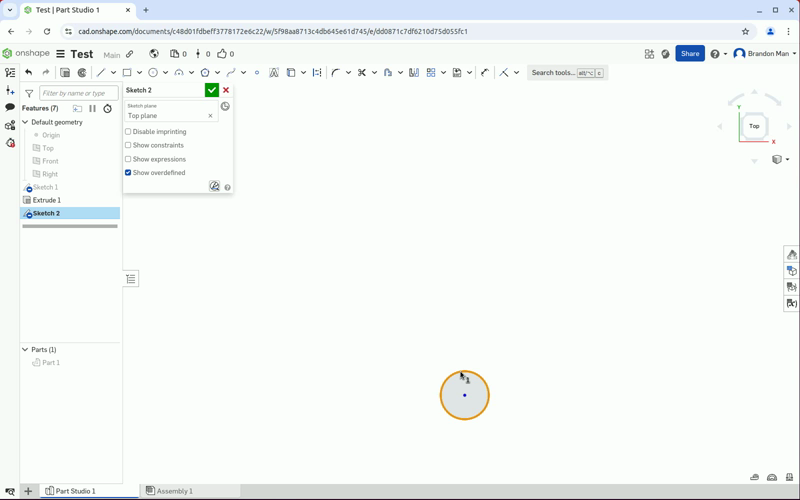
scroll(-6)
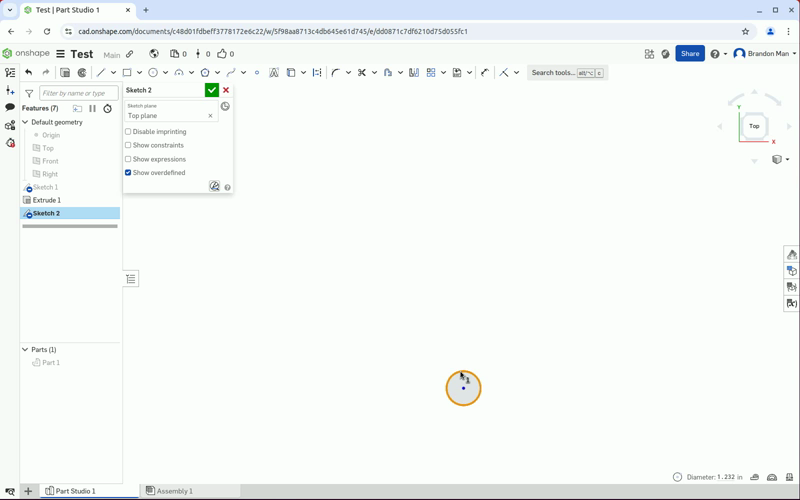
scroll(-6)
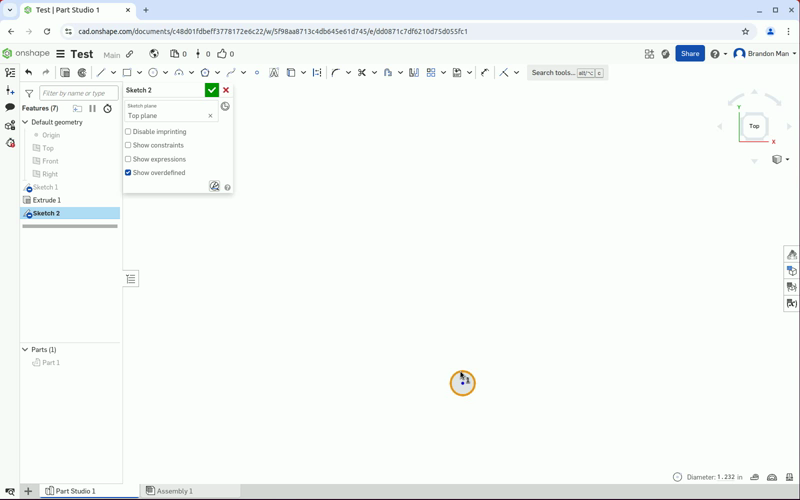
scroll(-6)
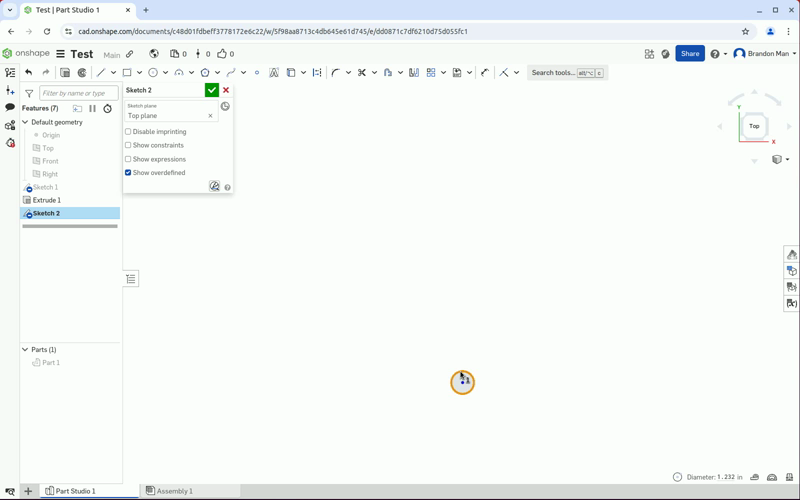
scroll(-6)
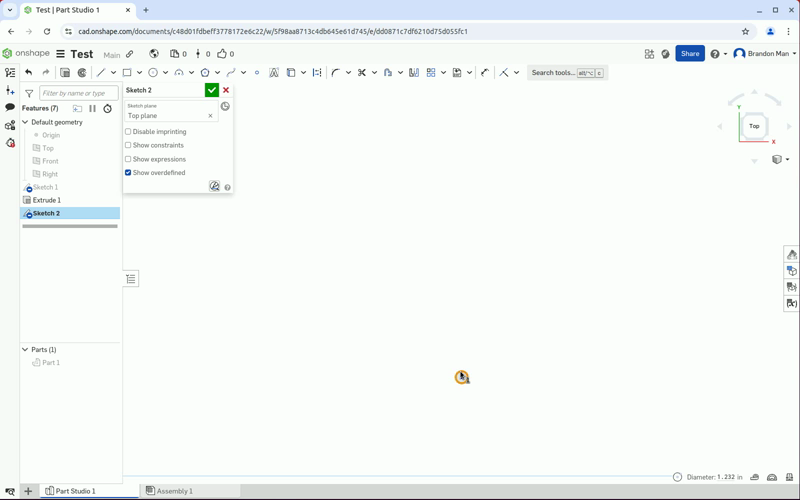
scroll(-6)
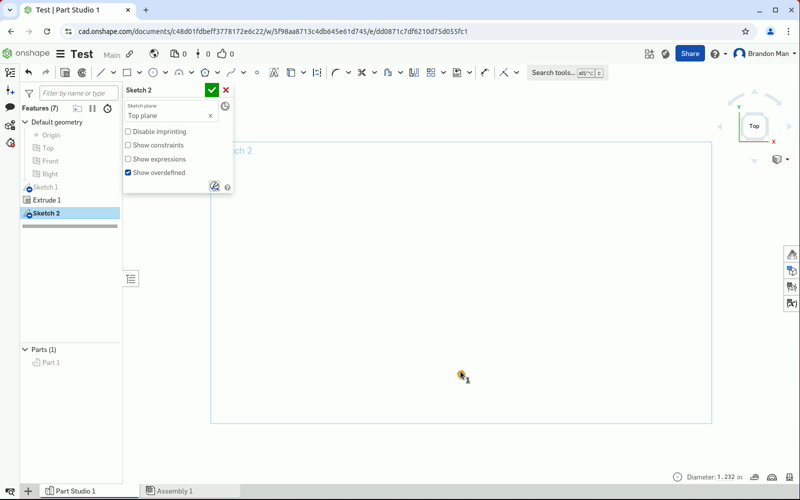
mouse_move(73, 352)
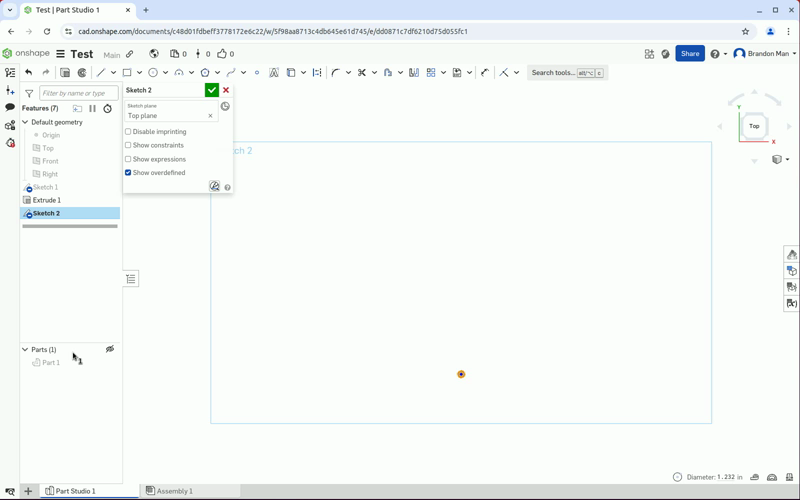
key(shift+y)
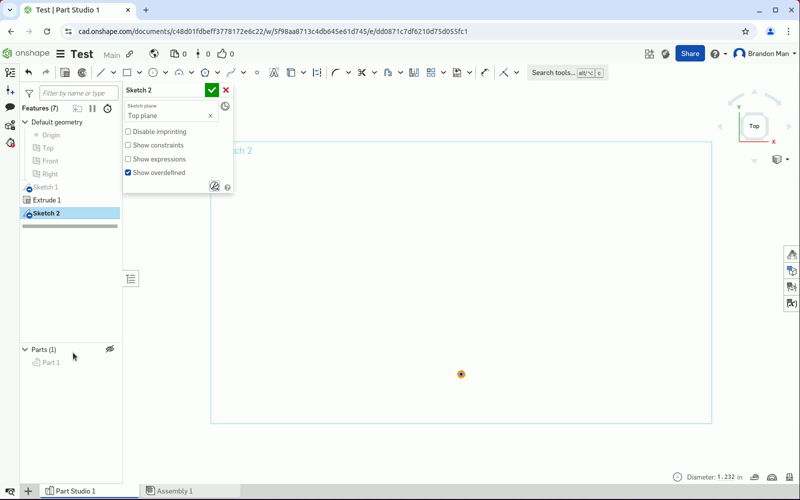
key(shift+e)
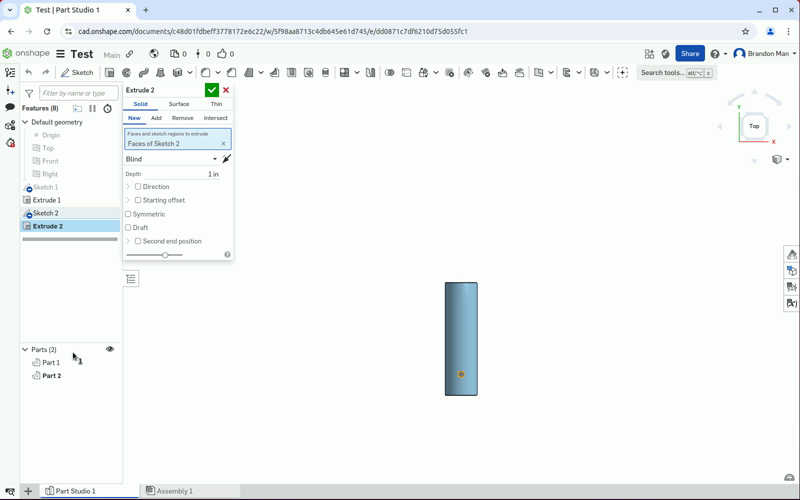
mouse_move(143, 106)
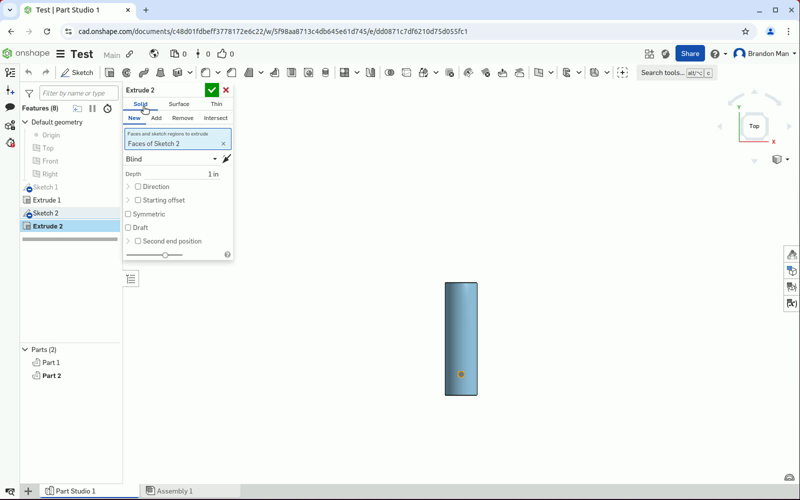
click(143, 106)
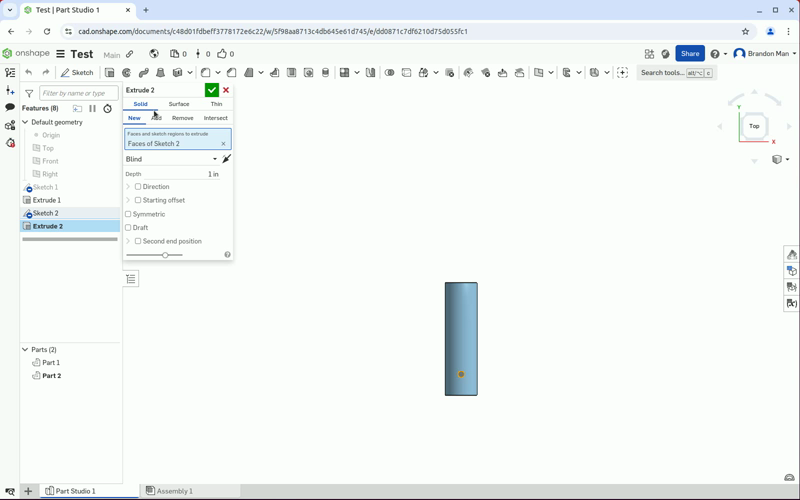
mouse_move(186, 120)
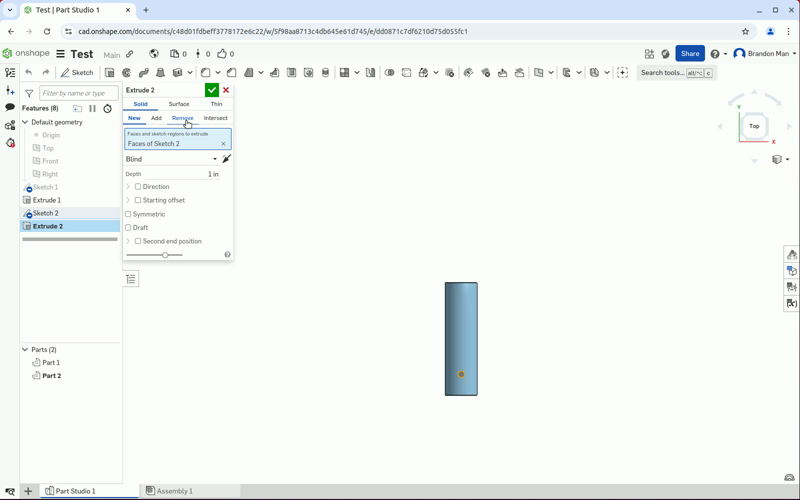
click(186, 120)
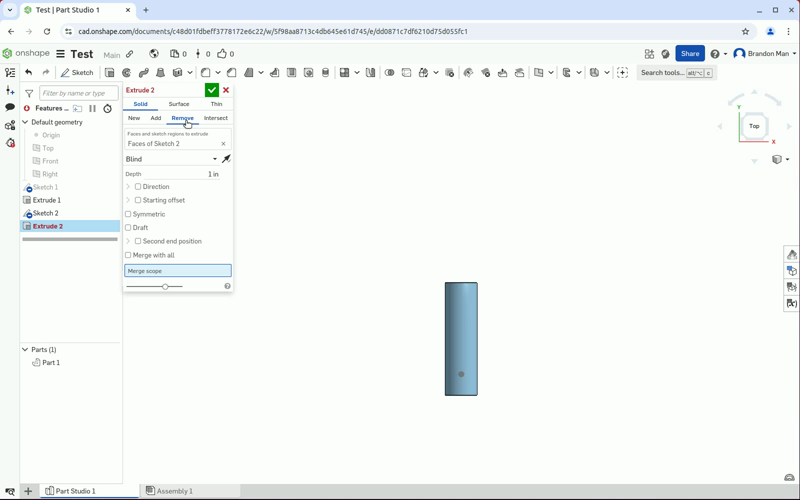
key(tab, 4)
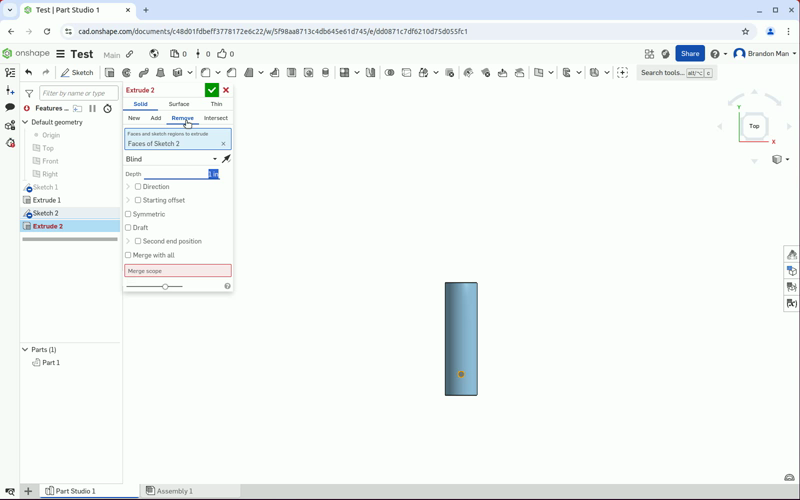
text(-3.37)
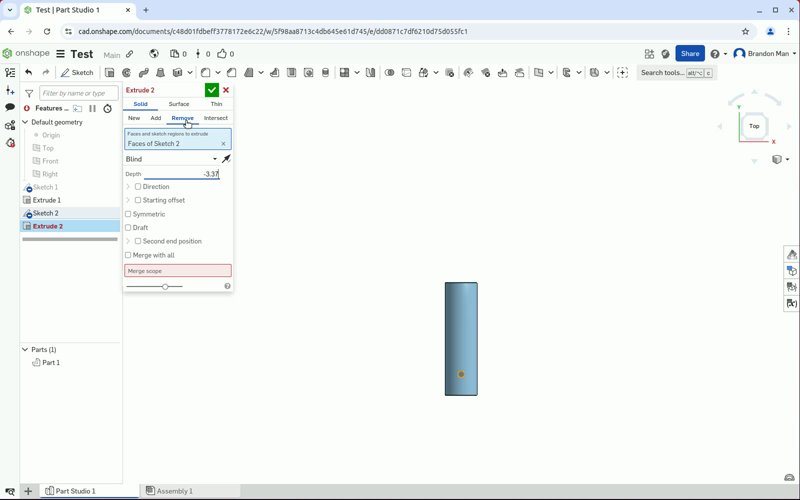
key(tab, 6)
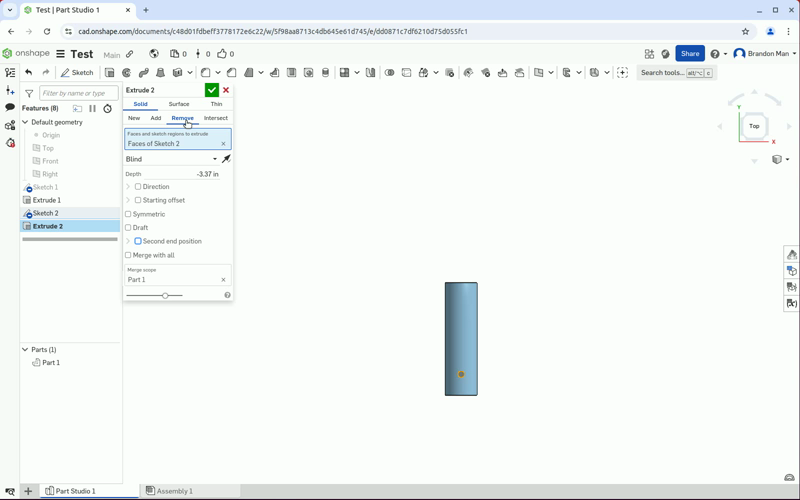
key(space)
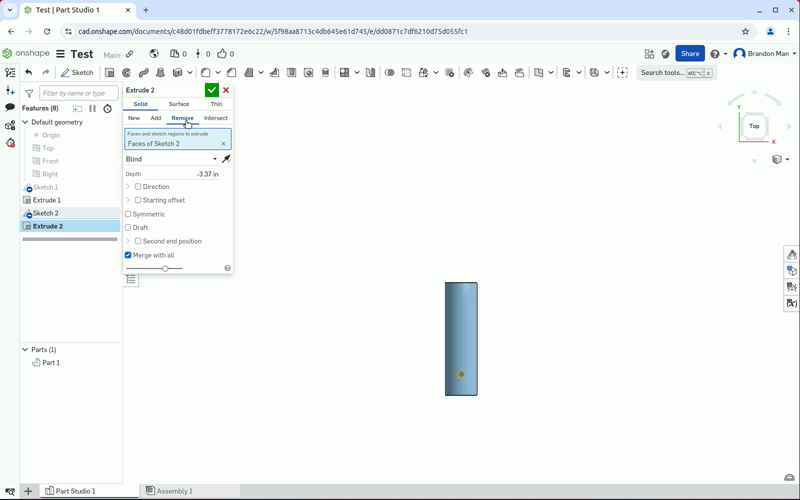
key(enter)
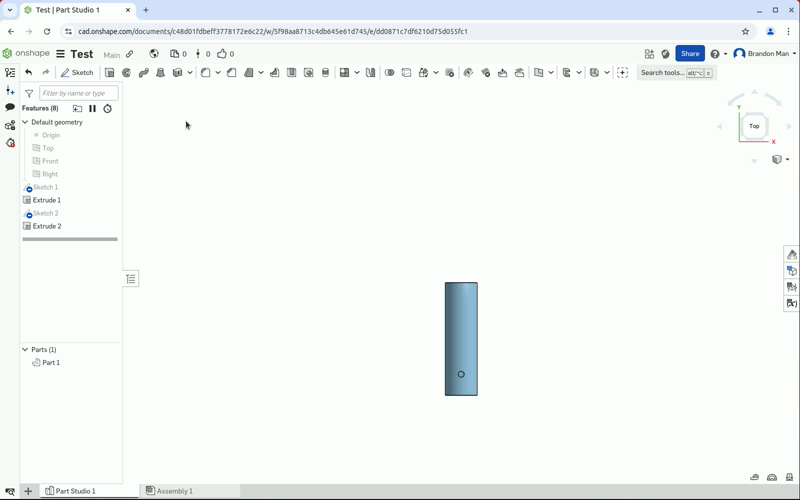
key(shift+h)
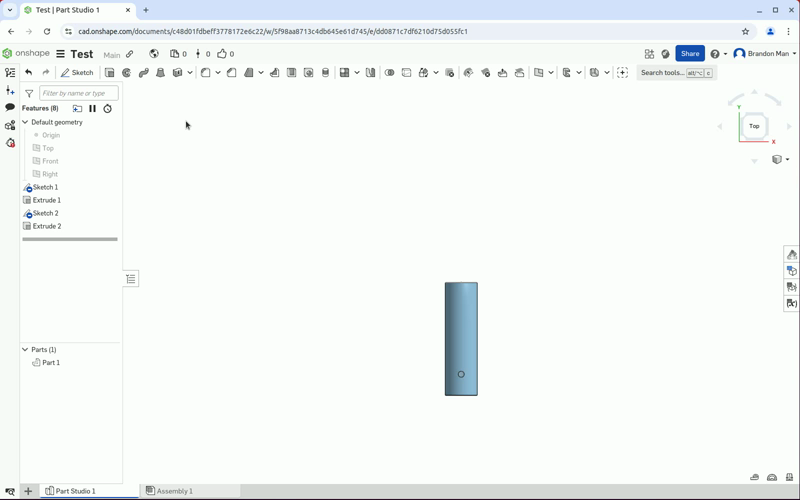
key(shift+h)
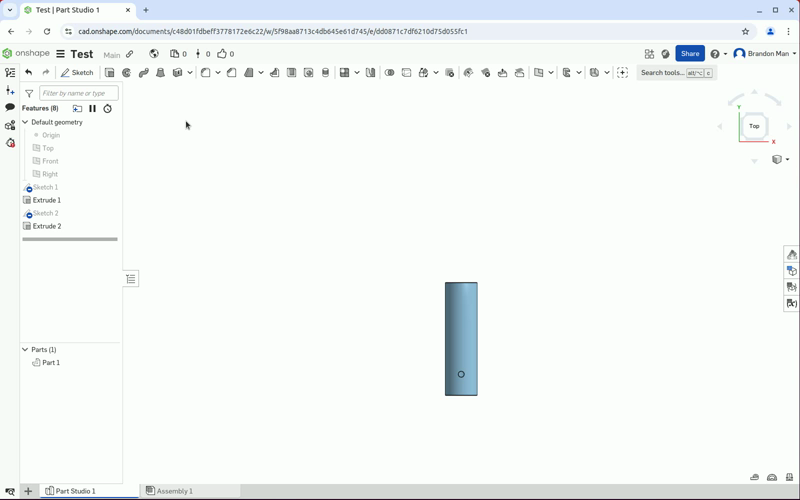
mouse_move(73, 189)
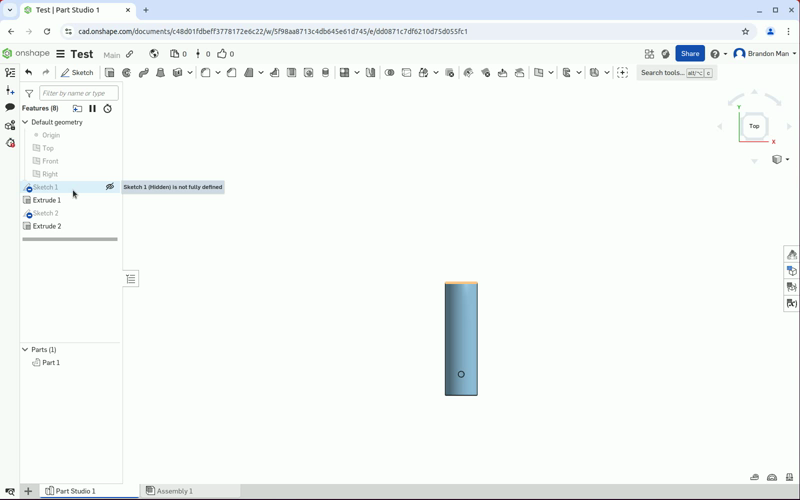
click(73, 189)
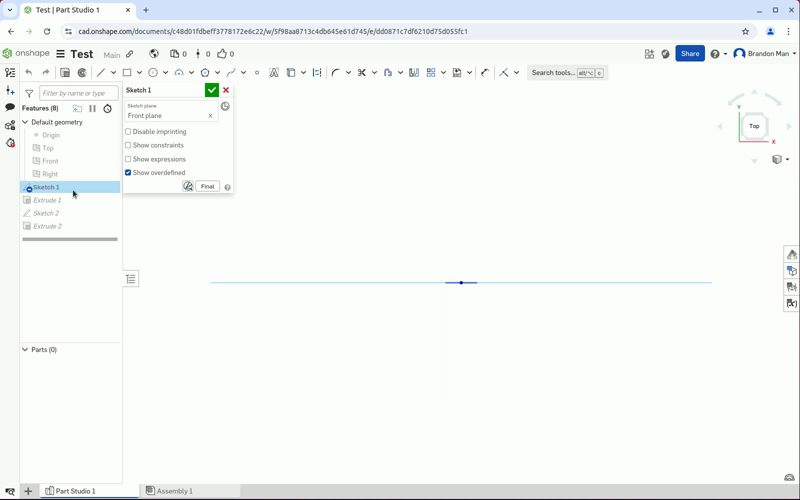
mouse_move(229, 92)
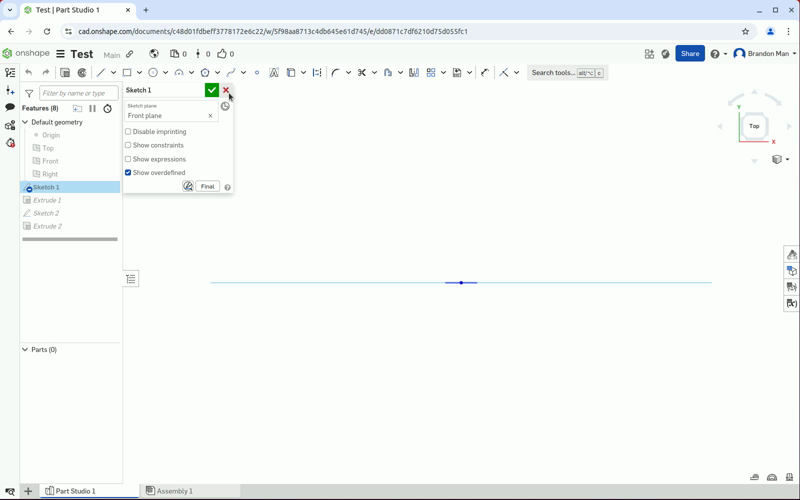
click(229, 92)
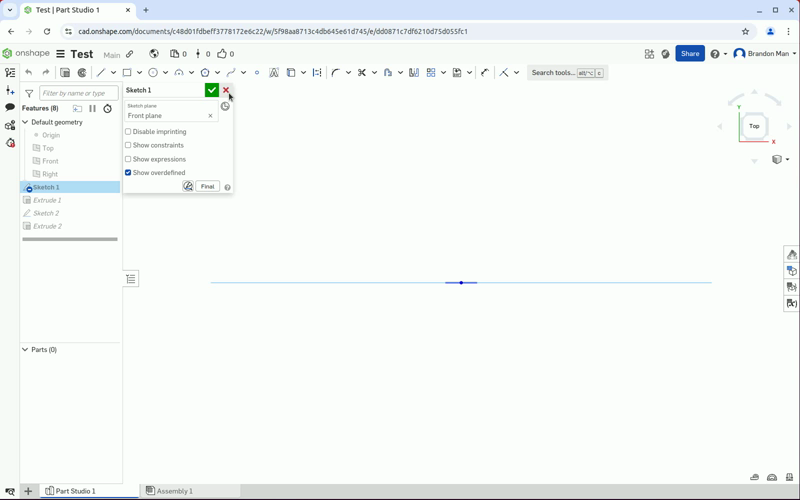
key(shift+s)
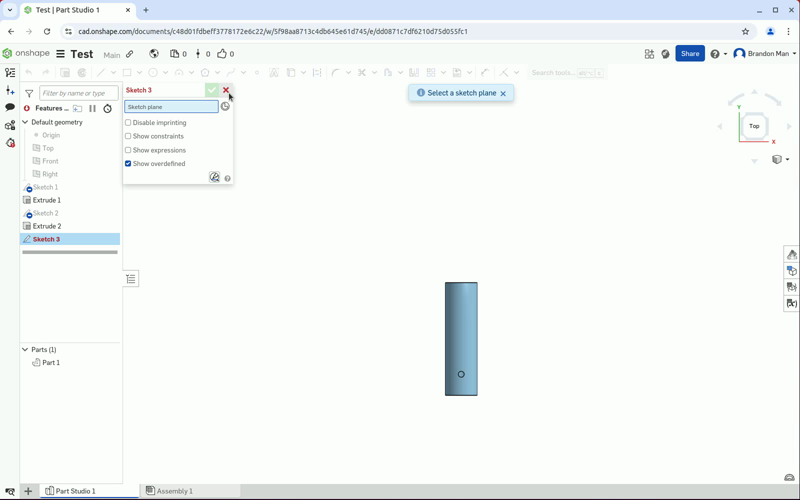
mouse_move(73, 150)
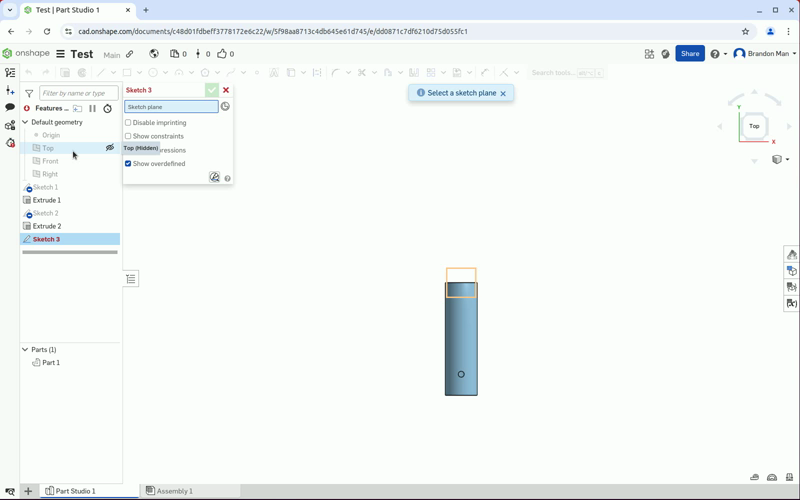
click(73, 150)
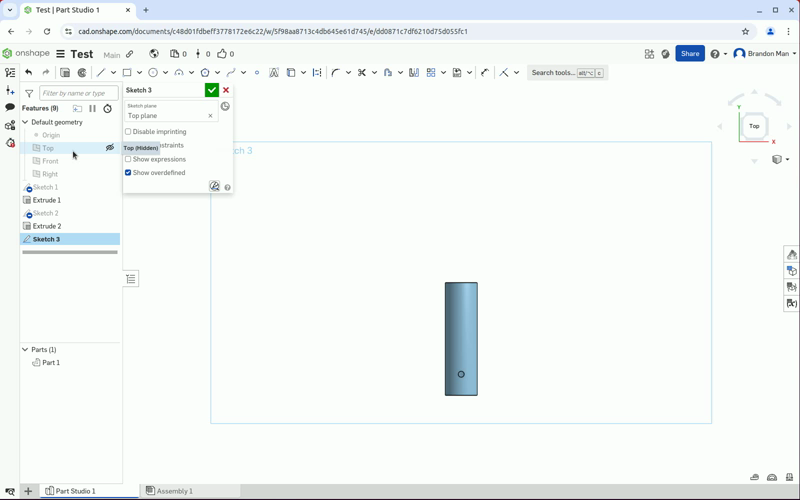
mouse_move(73, 352)
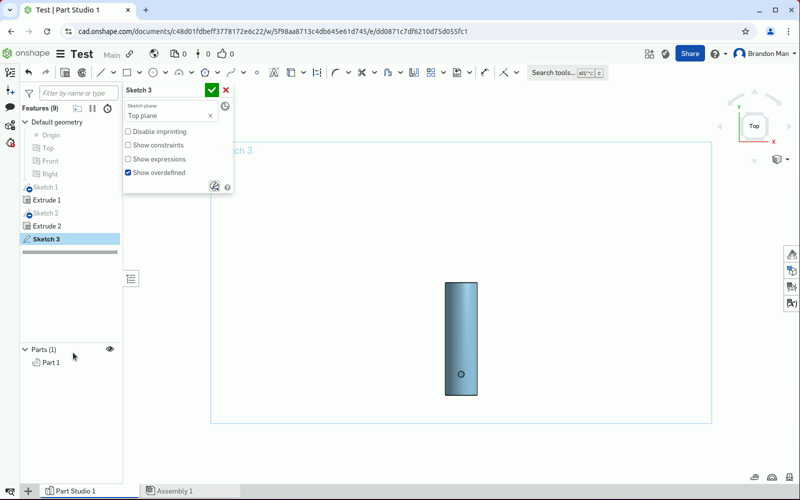
key(y)
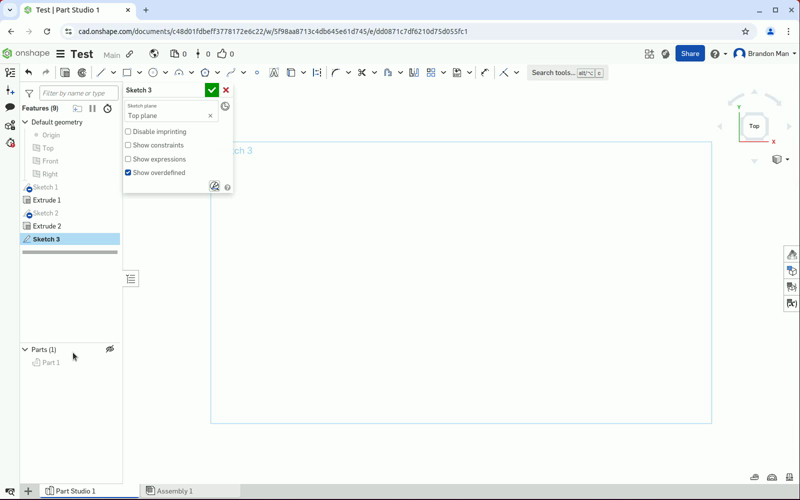
key(c)
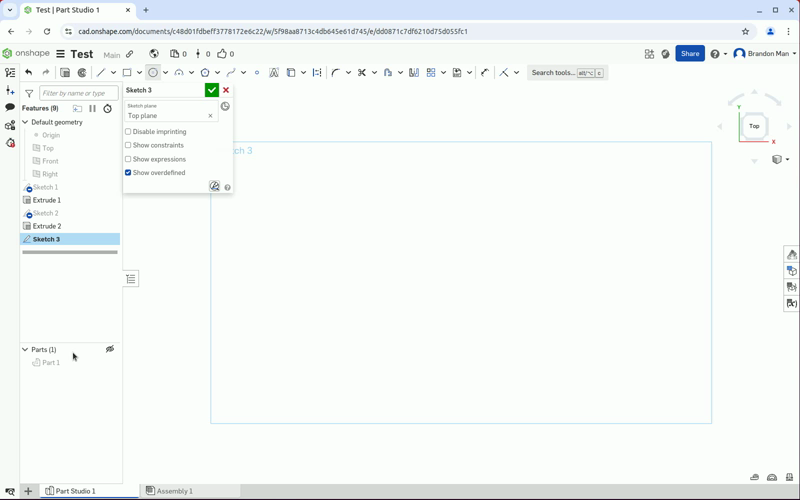
key_down(shift)
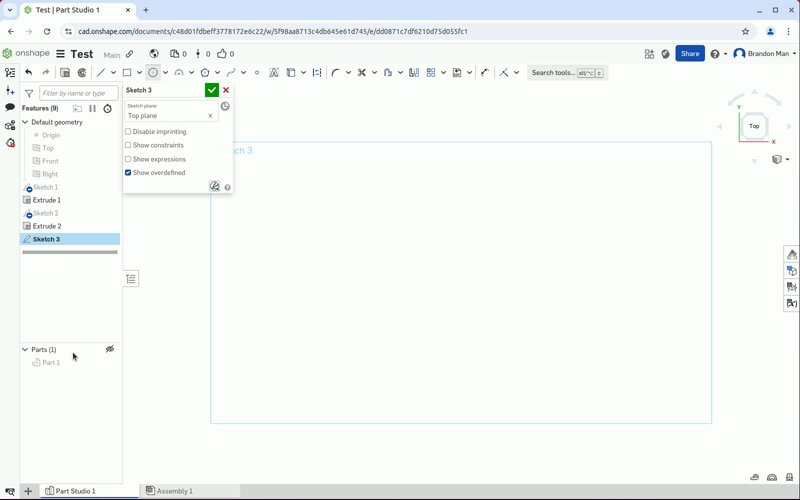
mouse_move(464, 369)
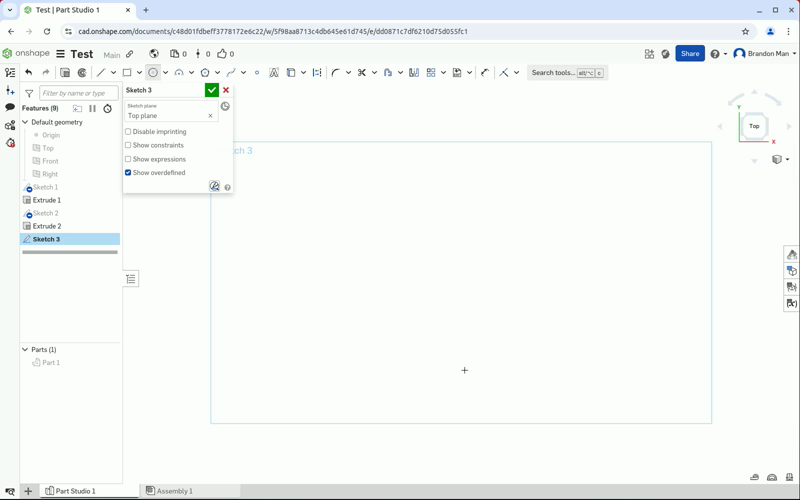
click(464, 369)
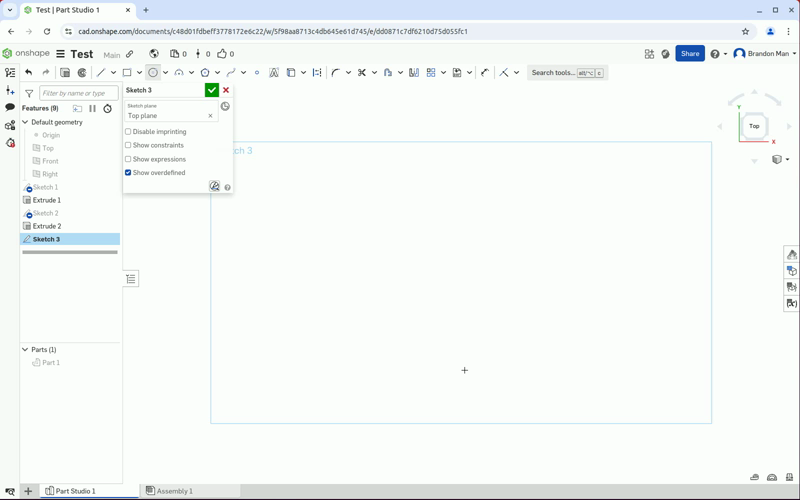
key_up(shift)
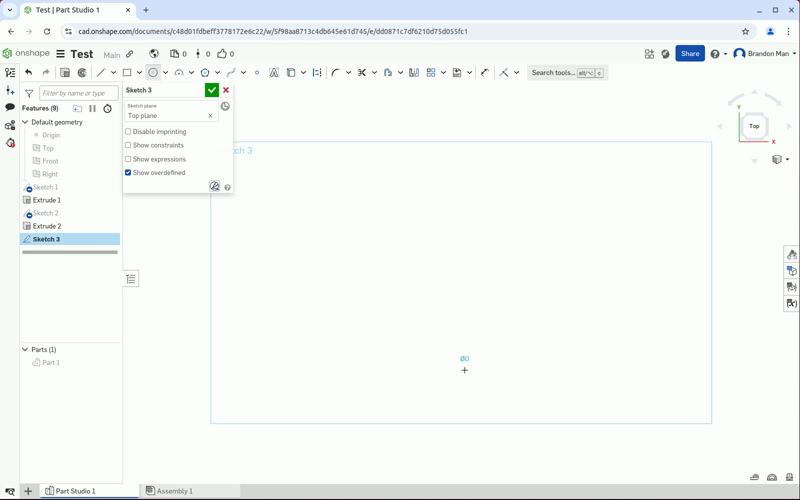
mouse_move(465, 369)
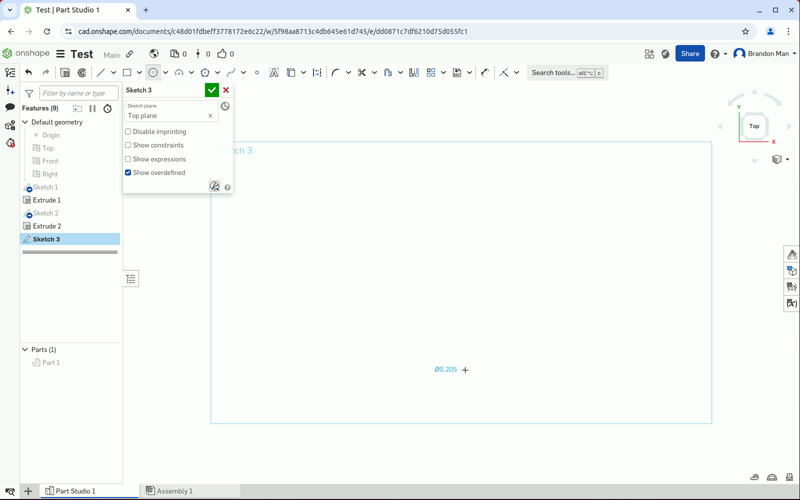
scroll(6)
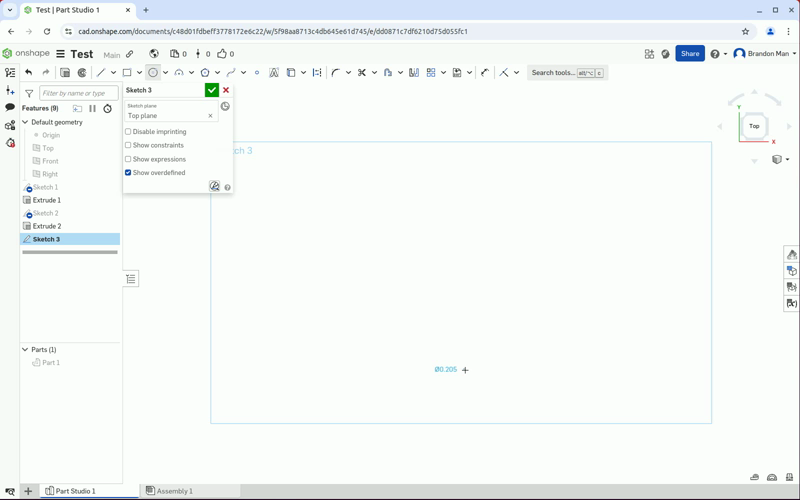
scroll(6)
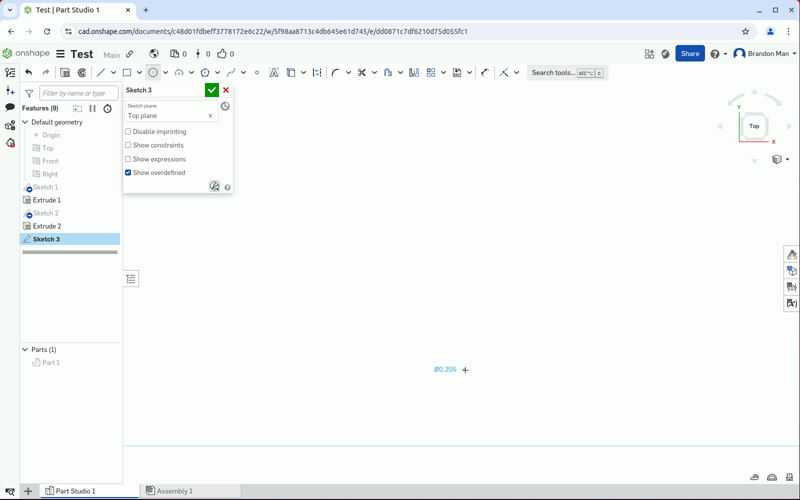
scroll(6)
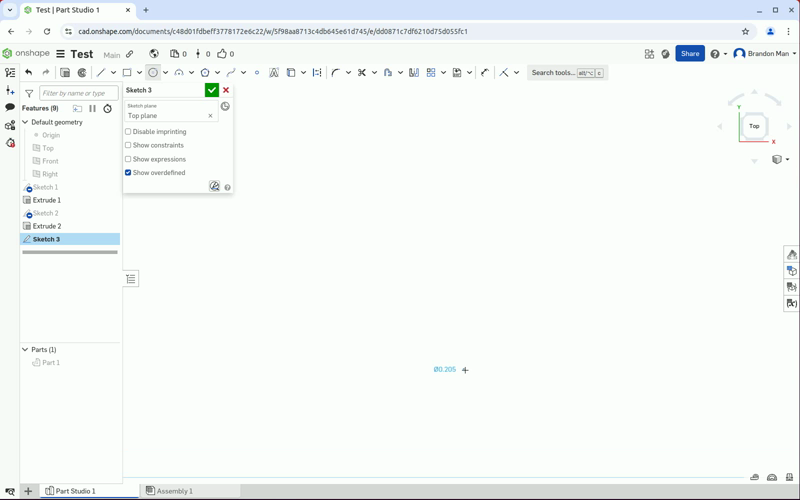
scroll(6)
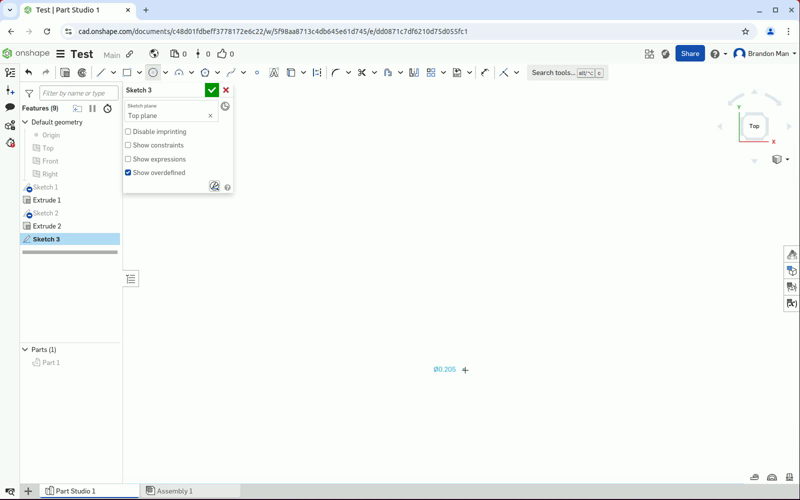
scroll(6)
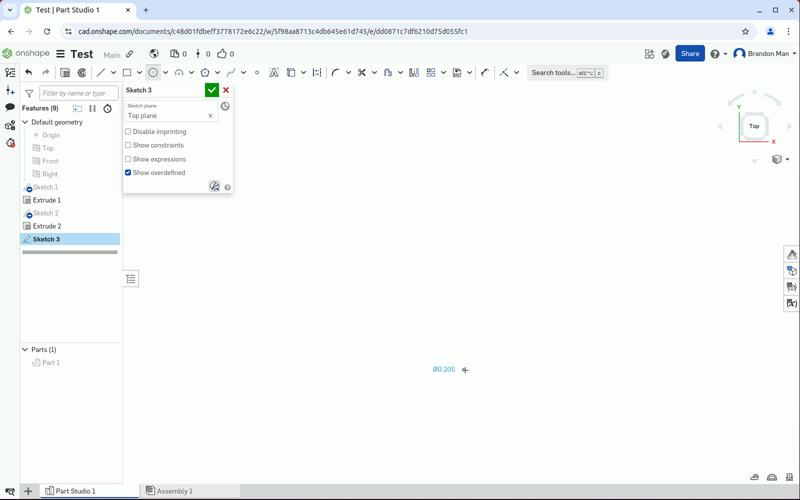
scroll(6)
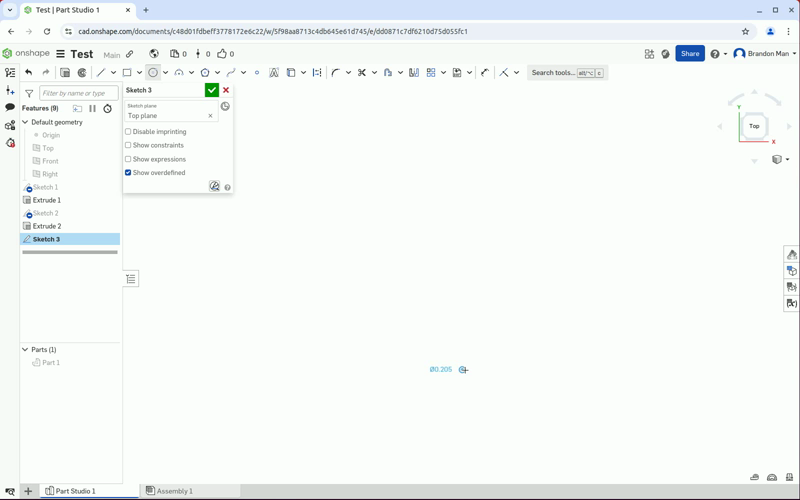
scroll(6)
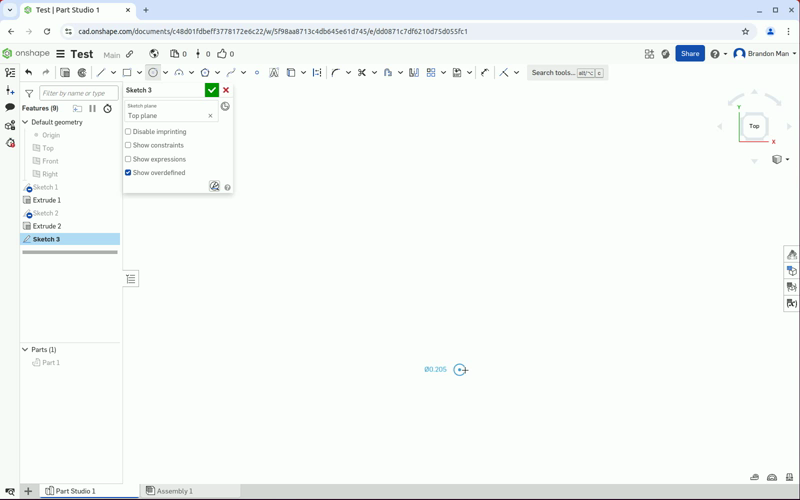
click(465, 369)
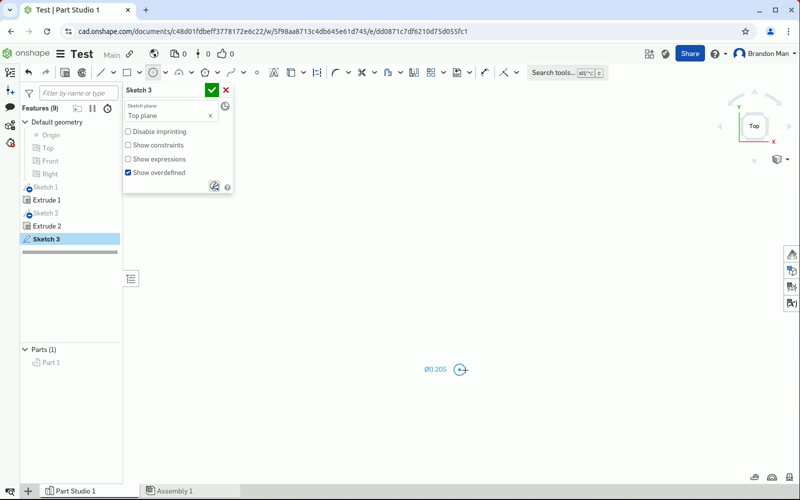
scroll(-6)
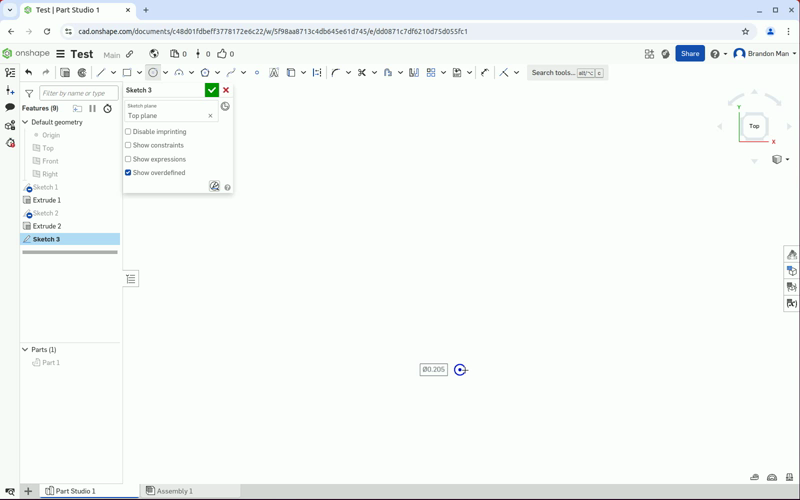
scroll(-6)
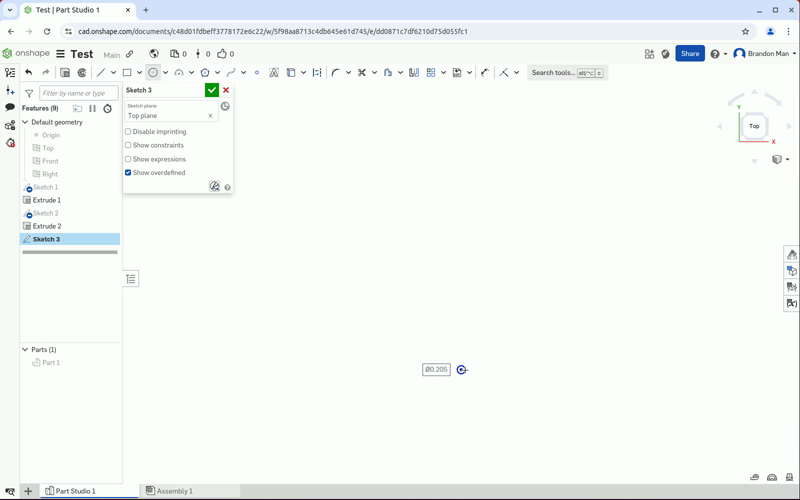
scroll(-6)
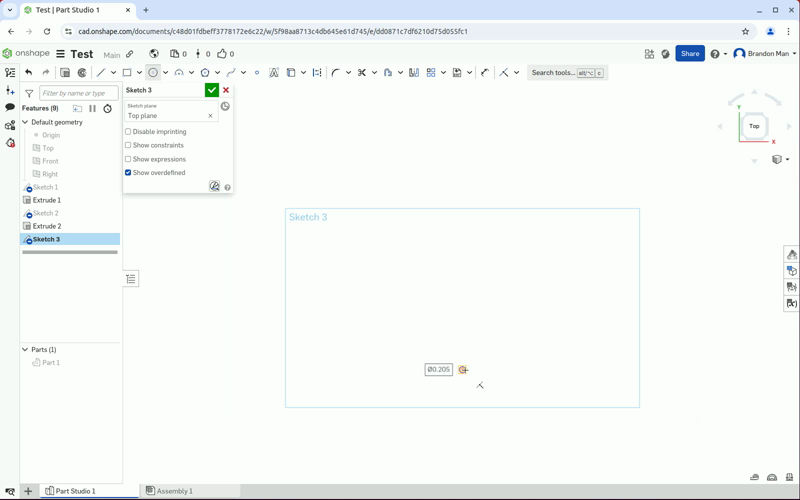
scroll(-6)
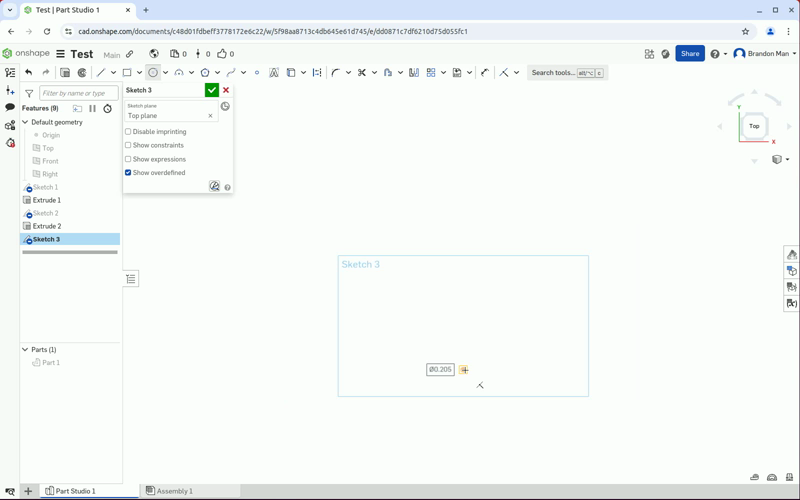
scroll(-6)
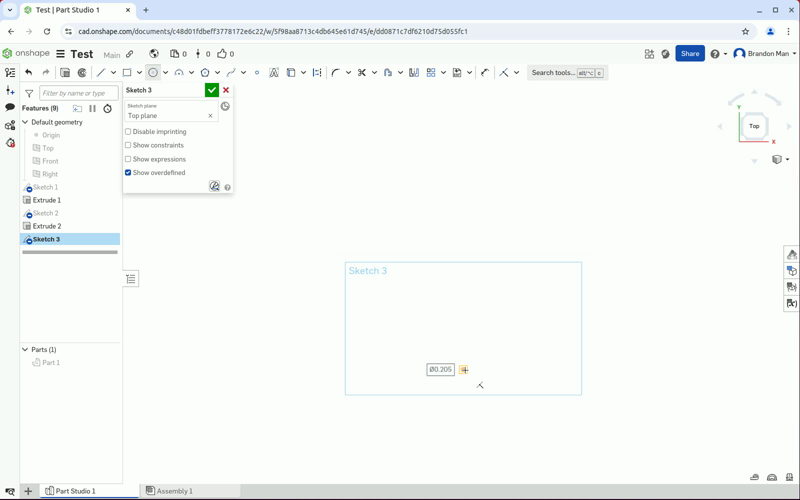
scroll(-6)
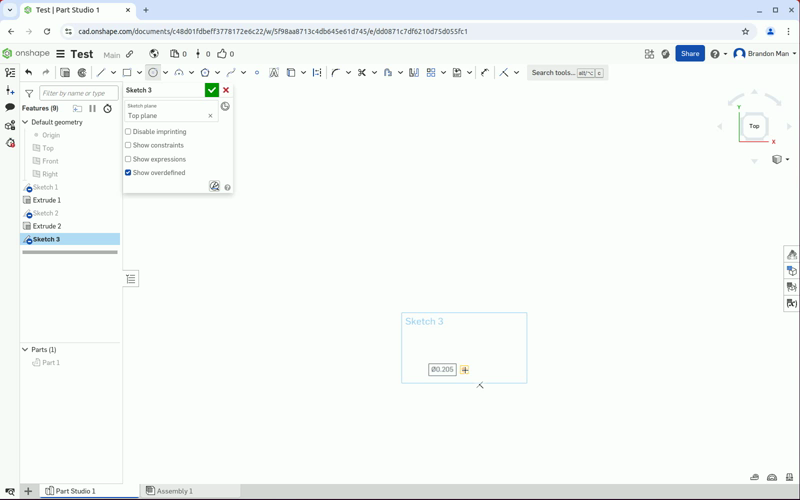
scroll(-6)
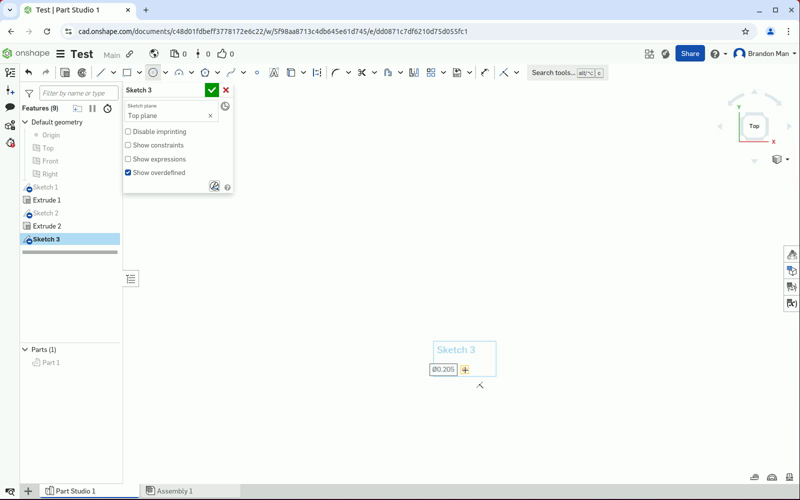
key(esc)
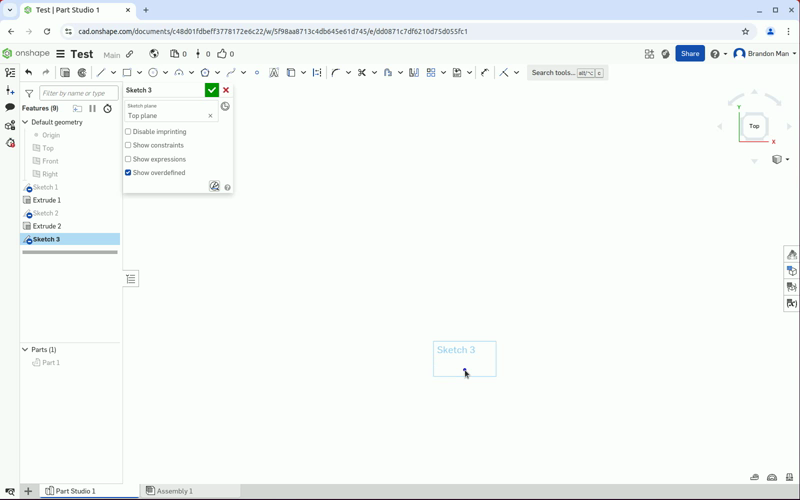
mouse_move(464, 369)
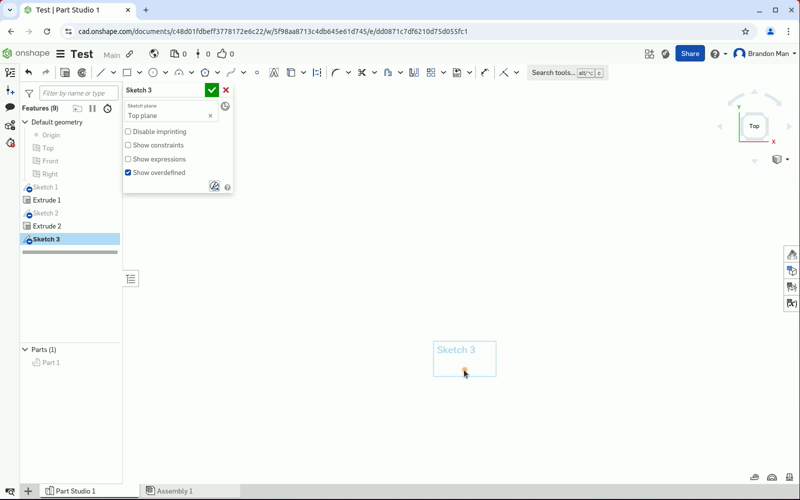
scroll(6)
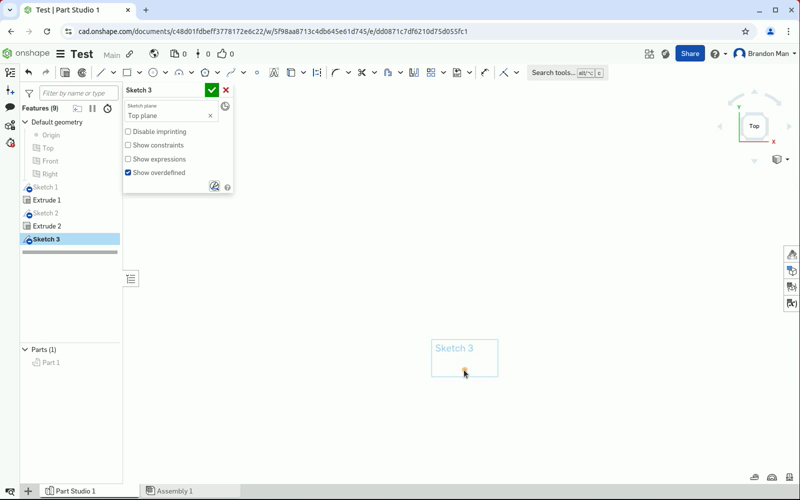
scroll(6)
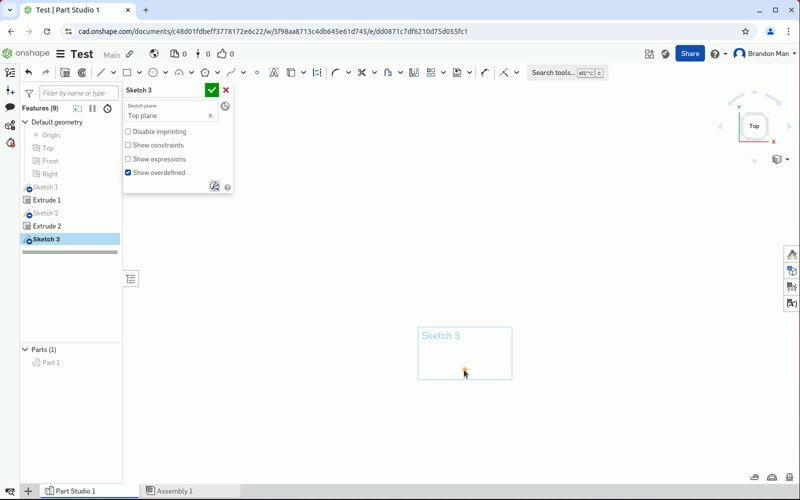
scroll(6)
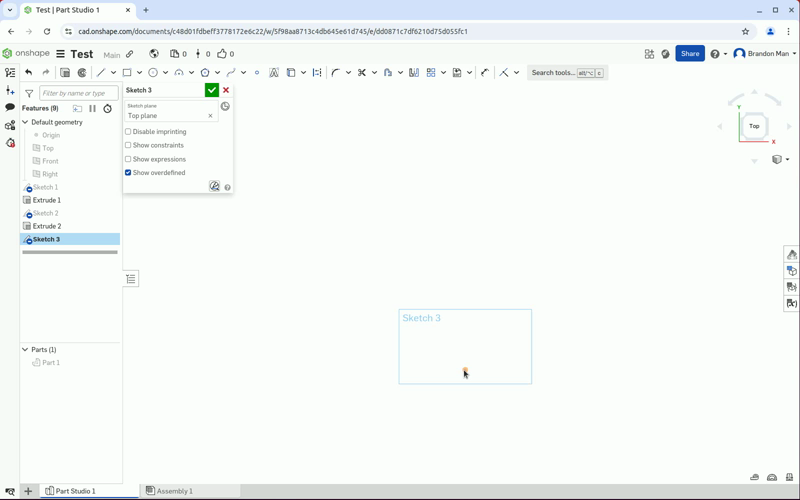
scroll(6)
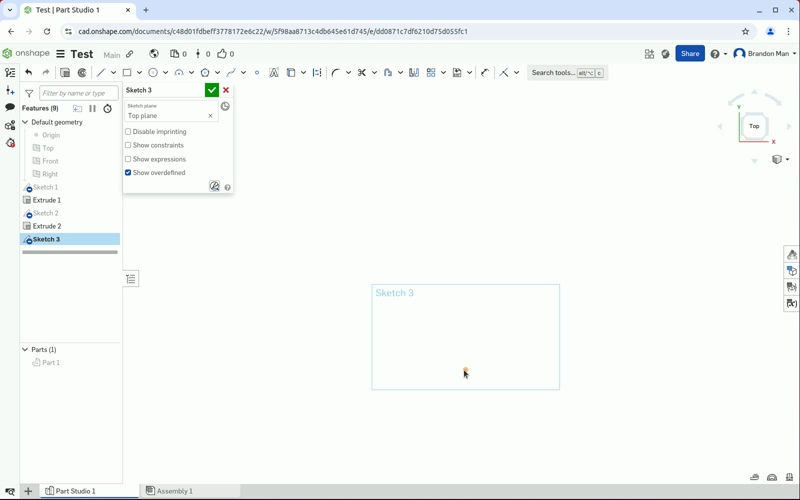
scroll(6)
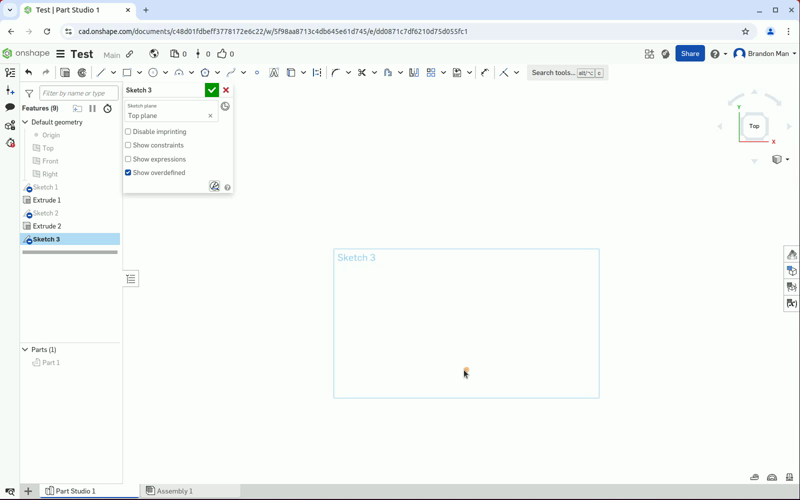
scroll(6)
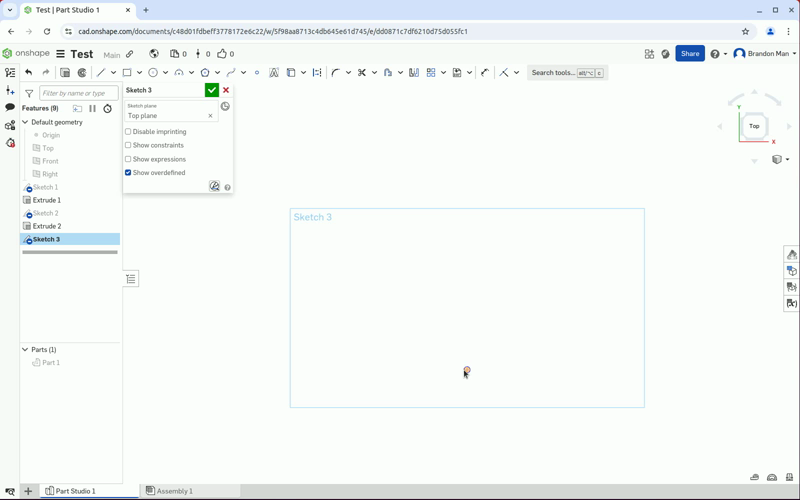
scroll(6)
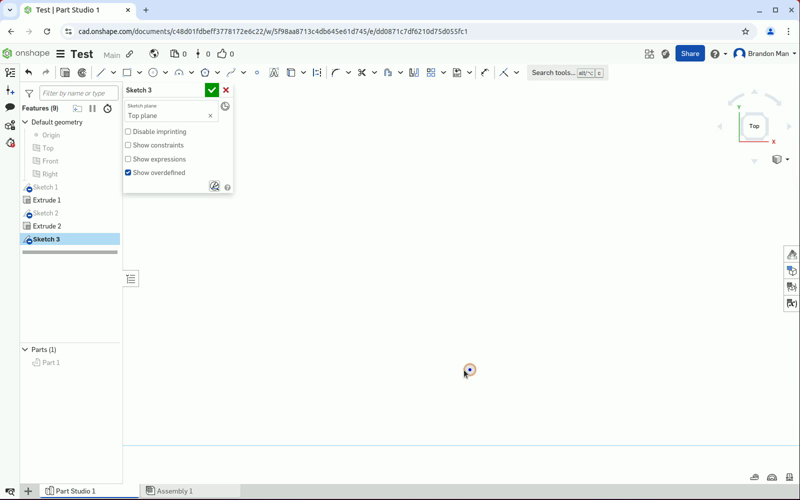
click(464, 369)
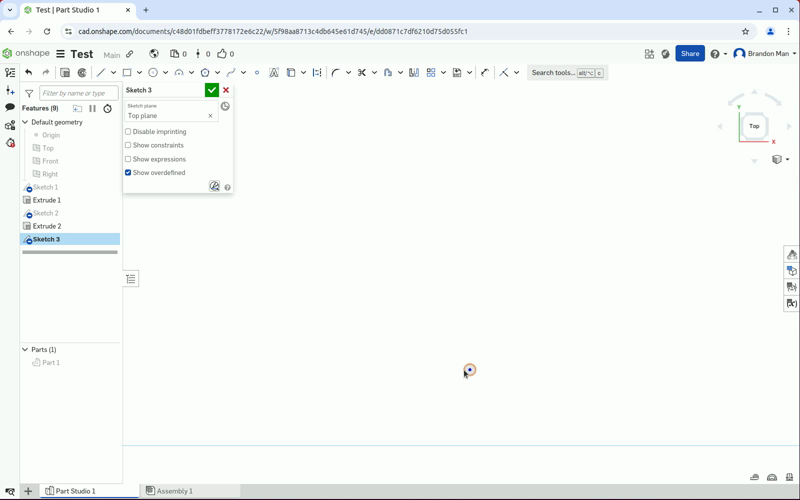
scroll(-6)
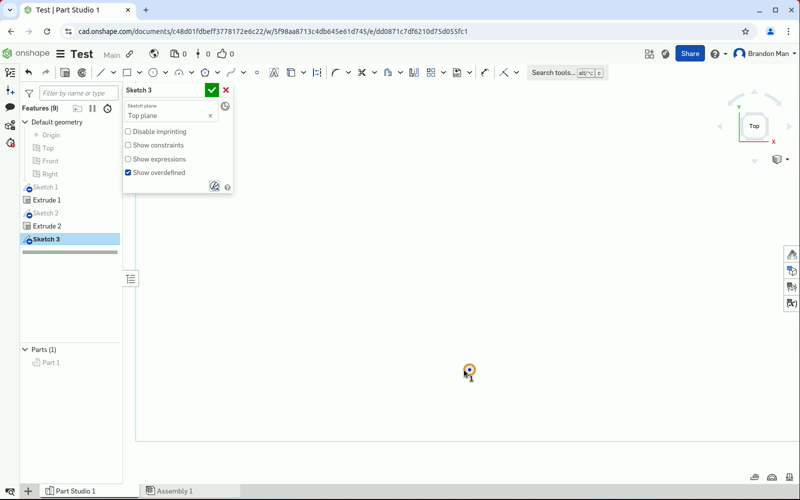
scroll(-6)
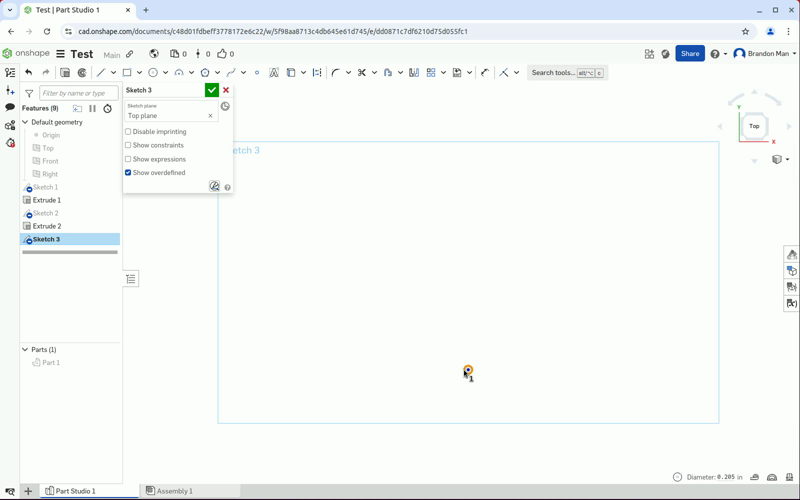
scroll(-6)
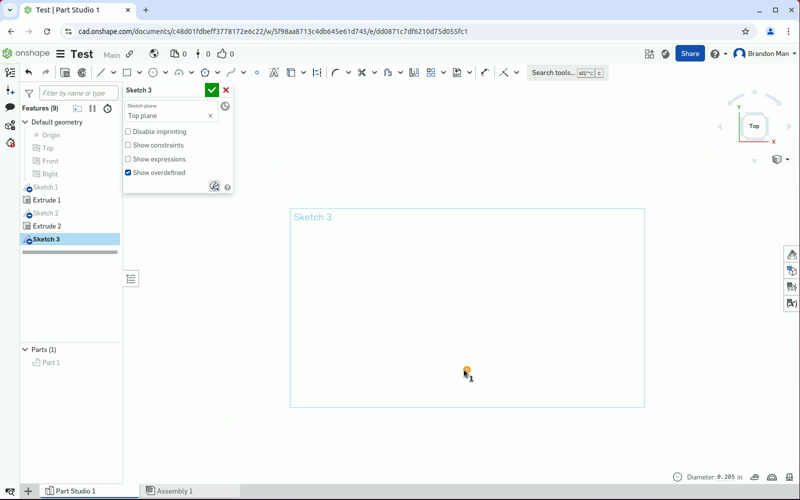
scroll(-6)
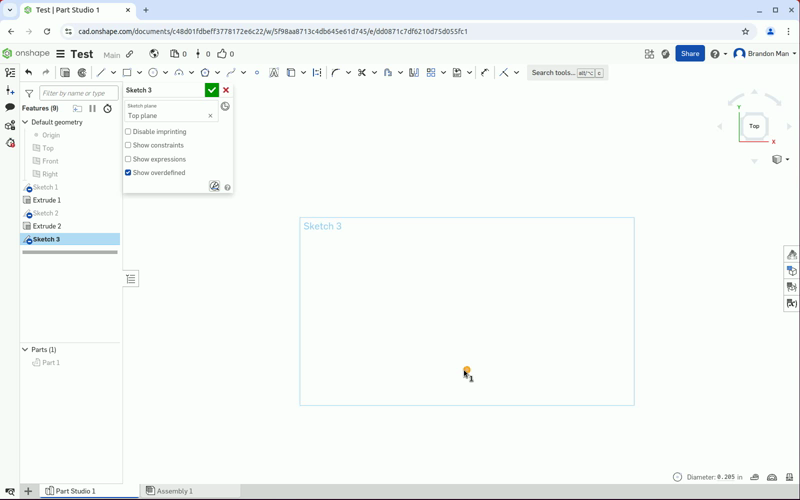
scroll(-6)
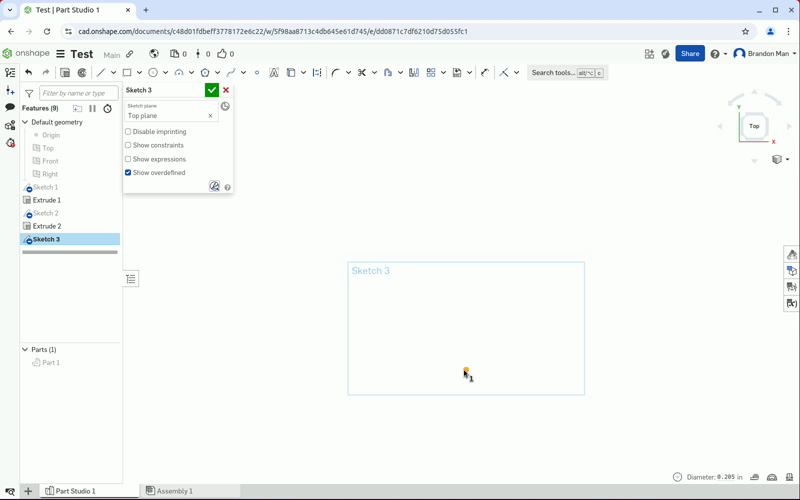
scroll(-6)
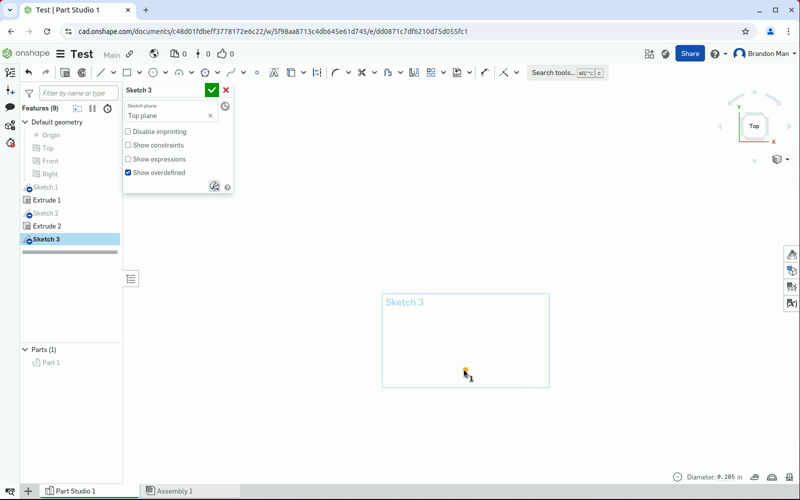
scroll(-6)
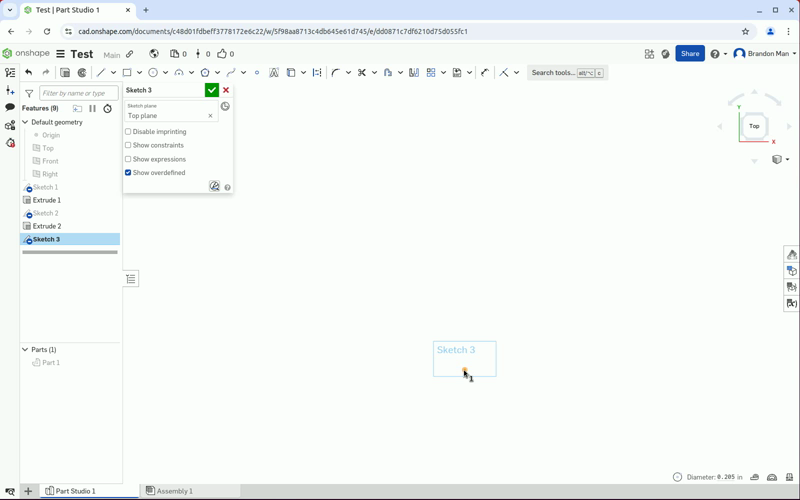
mouse_move(73, 352)
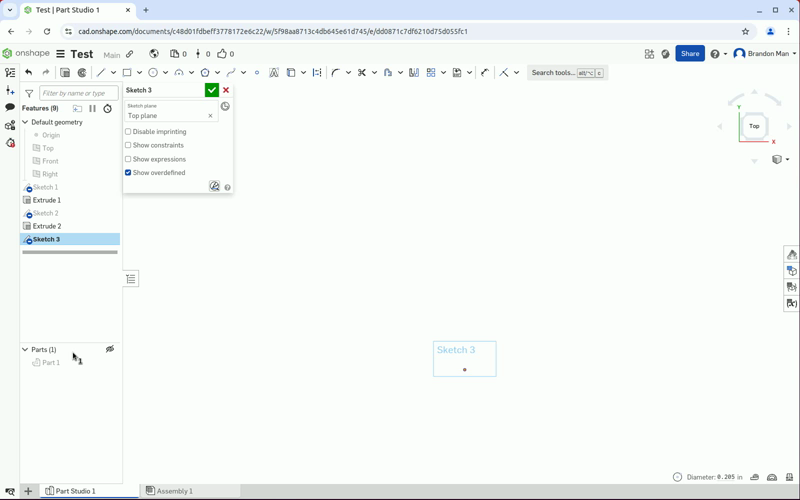
key(shift+y)
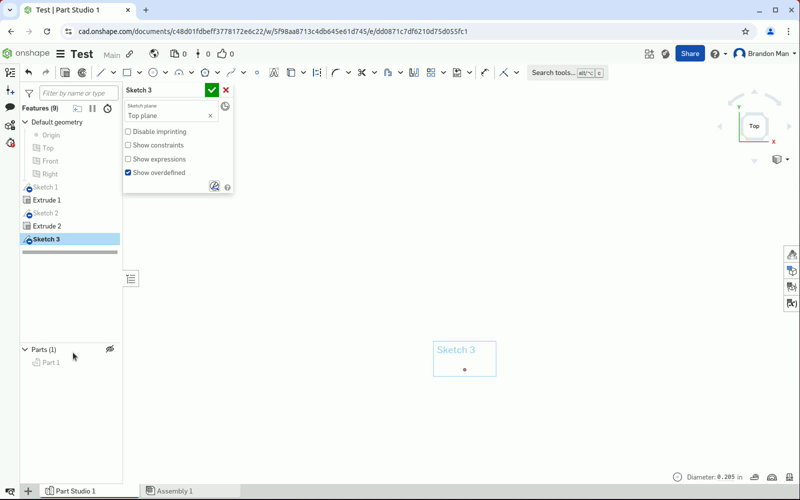
key(shift+e)
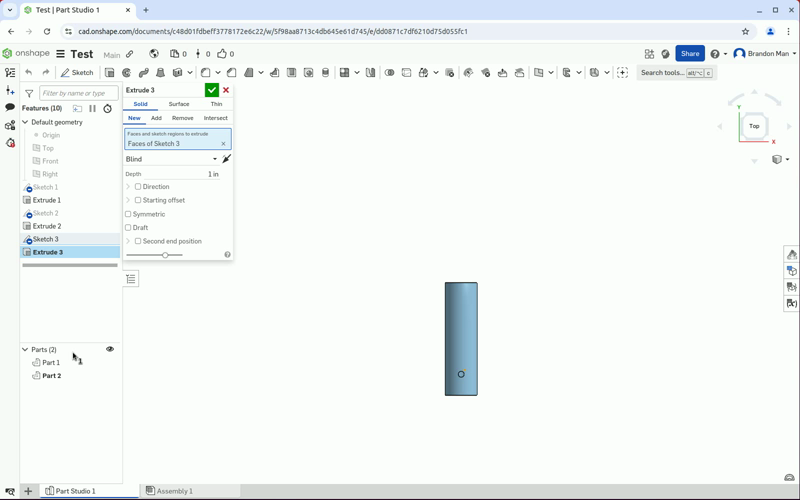
mouse_move(143, 106)
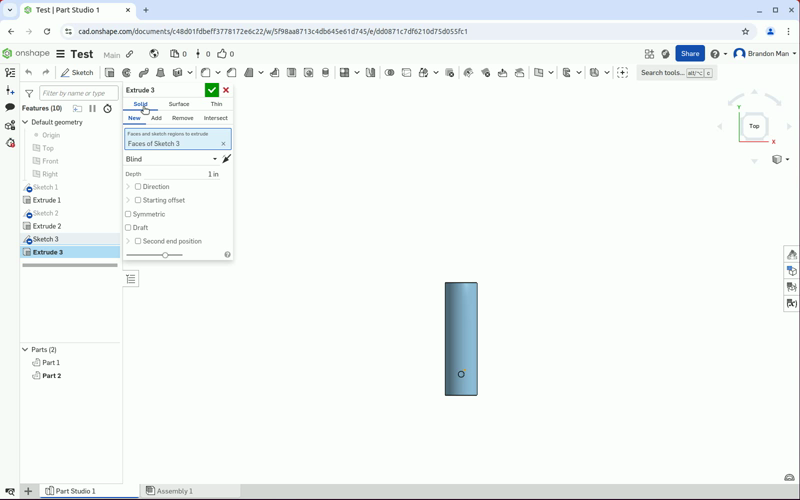
click(143, 106)
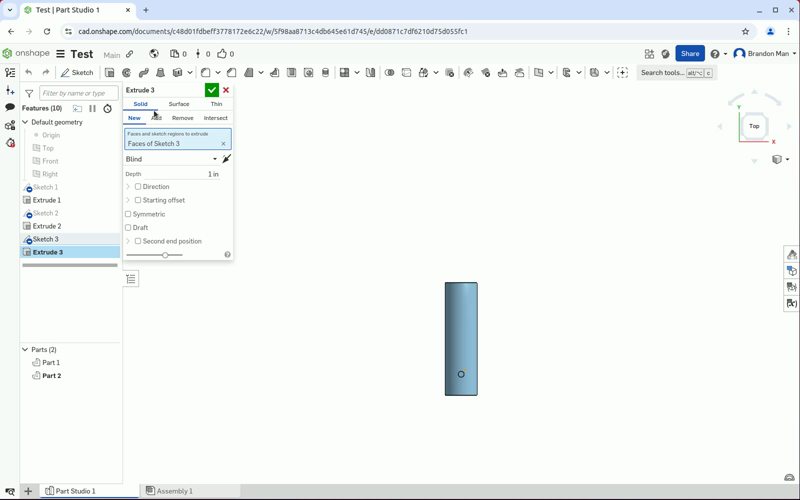
mouse_move(186, 120)
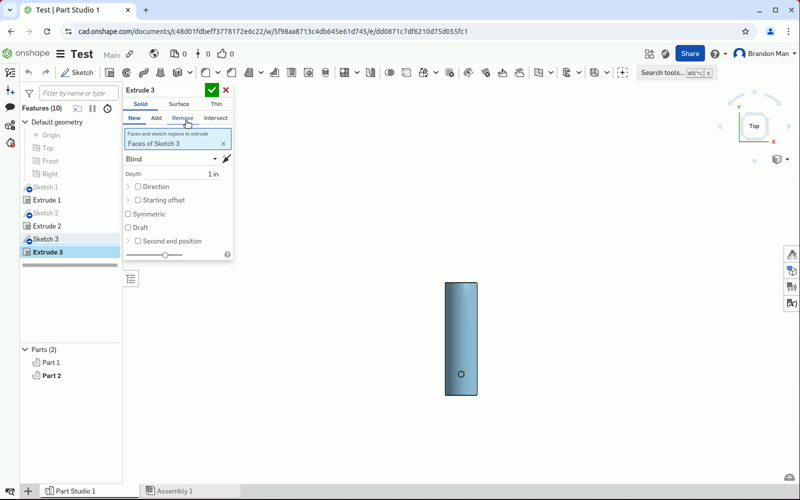
click(186, 120)
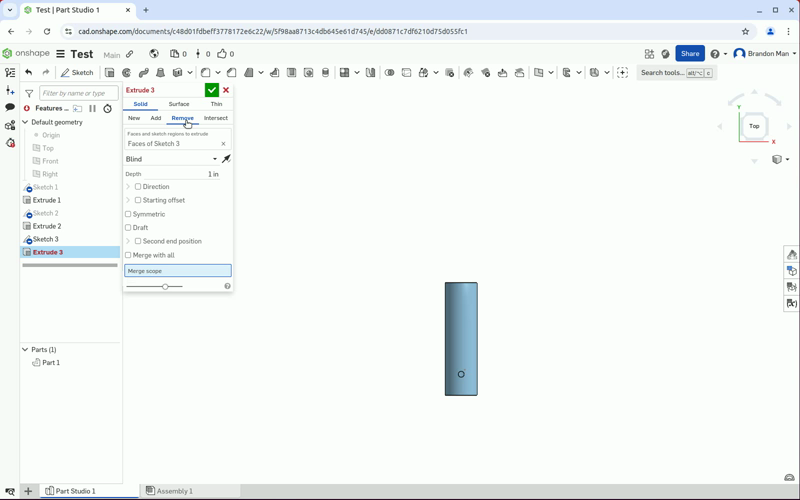
key(tab, 4)
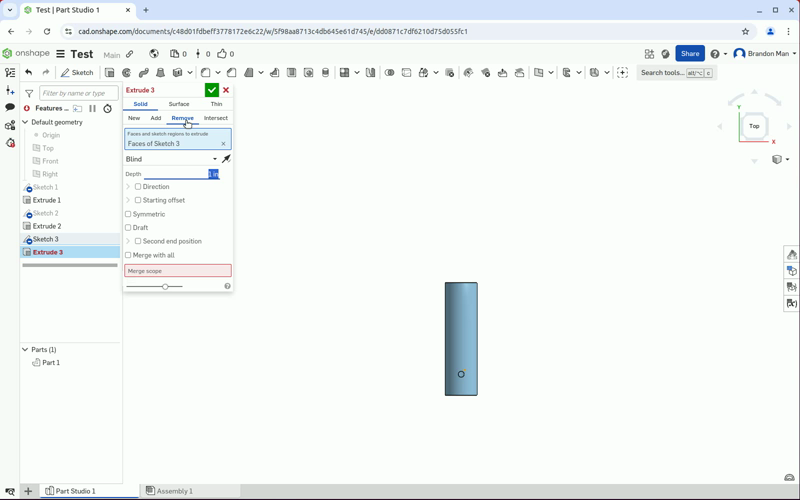
text(-3.37)
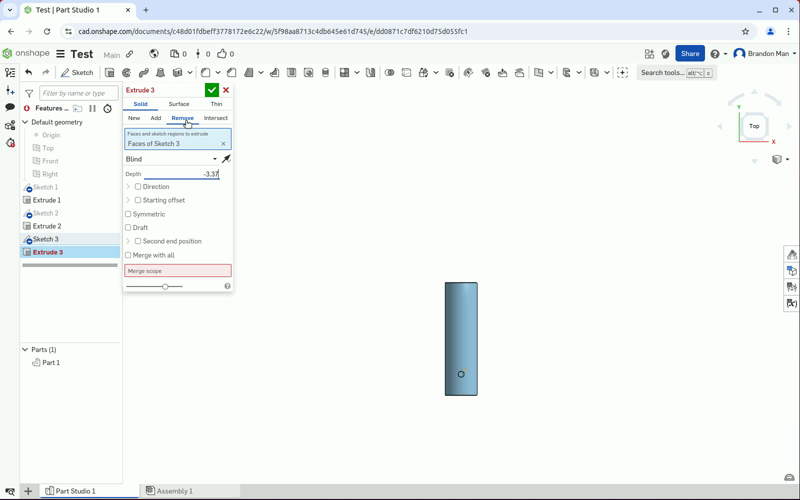
key(tab, 6)
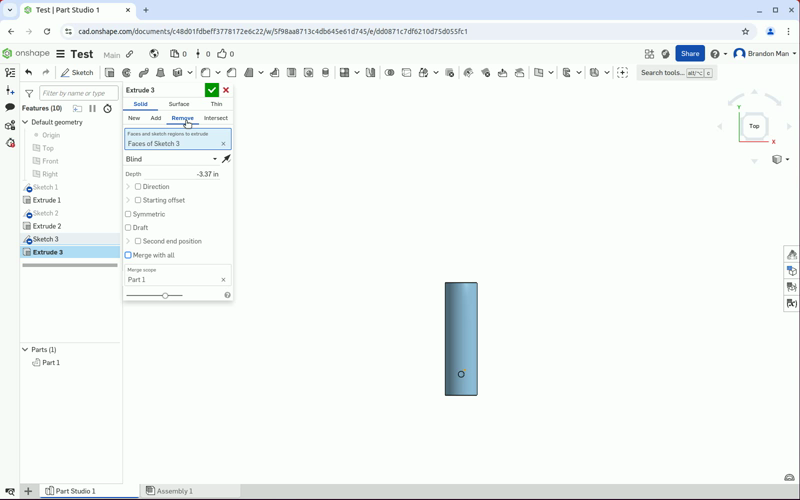
key(space)
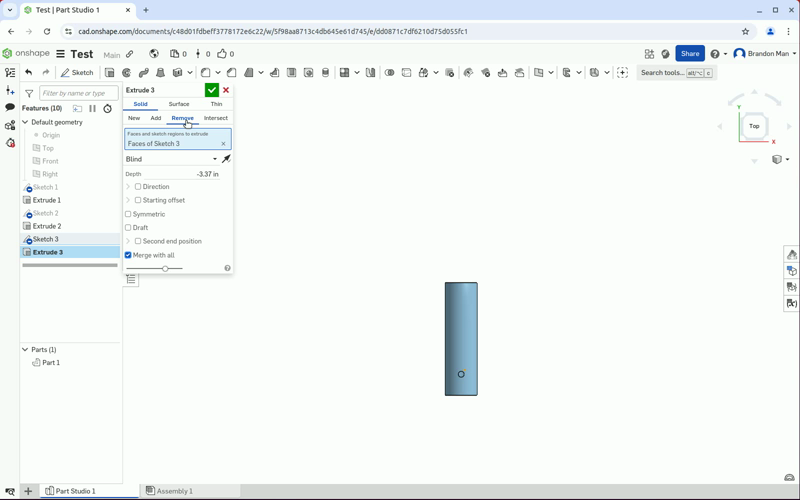
key(enter)
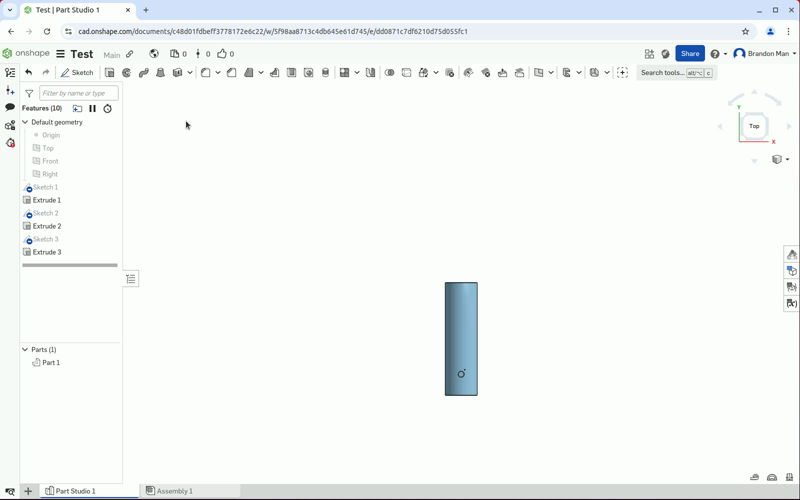
key(shift+h)
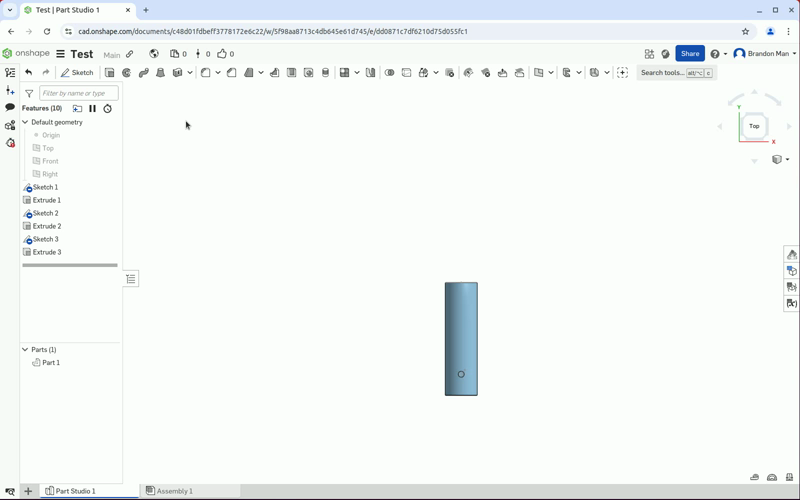
key(shift+h)
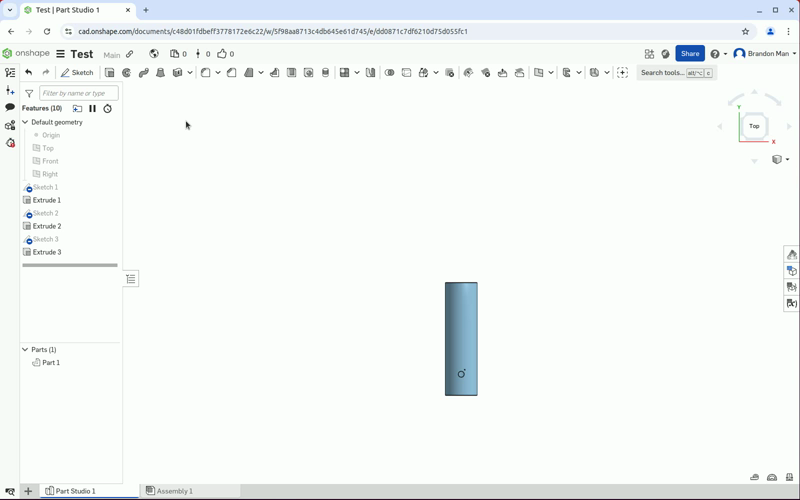
mouse_move(73, 189)
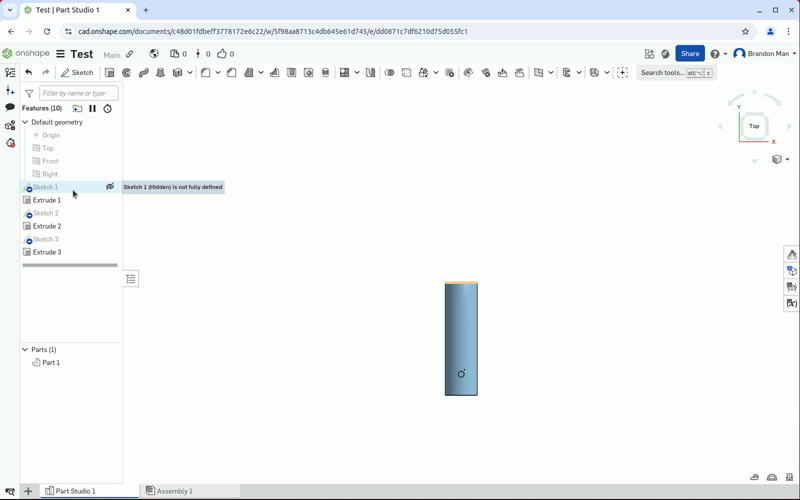
click(73, 189)
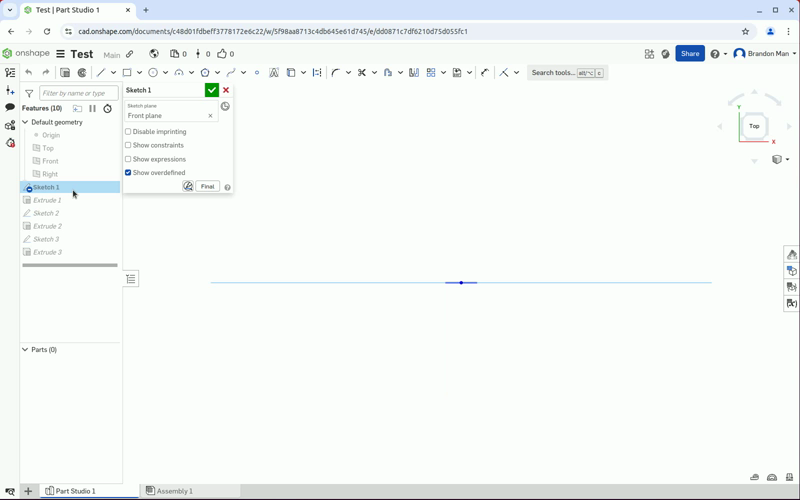
mouse_move(229, 92)
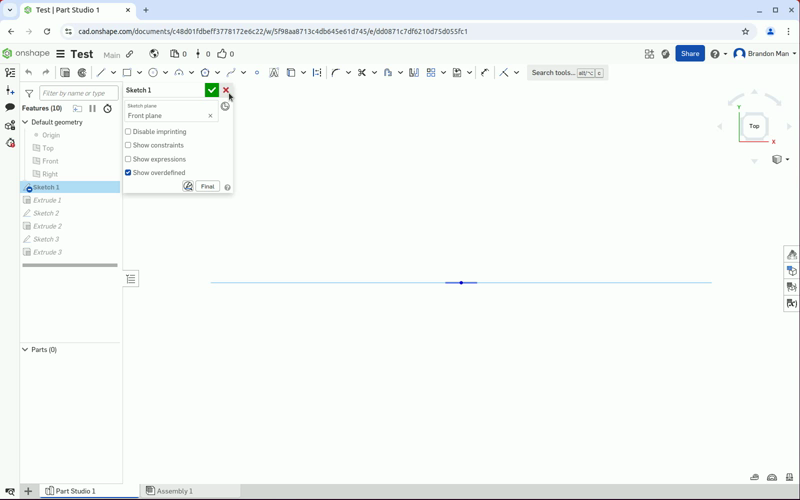
click(229, 92)
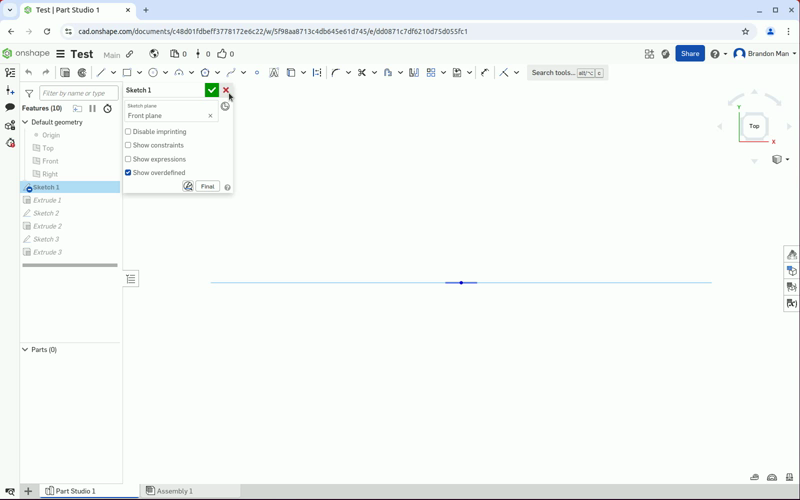
key(shift+s)
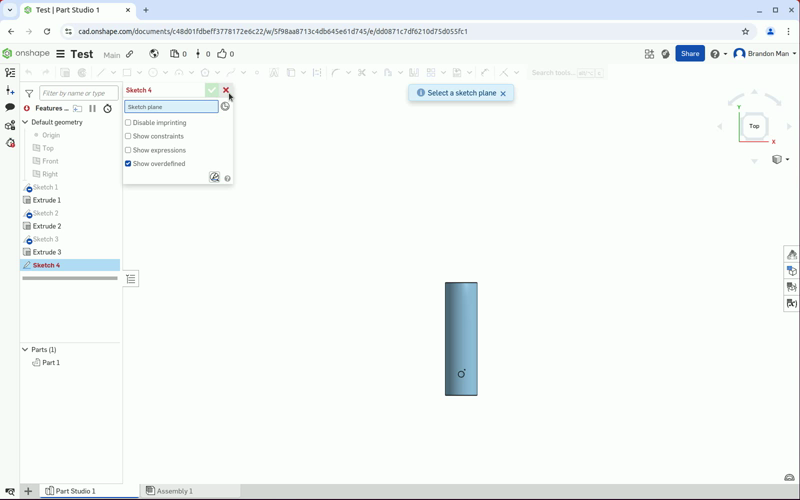
mouse_move(73, 150)
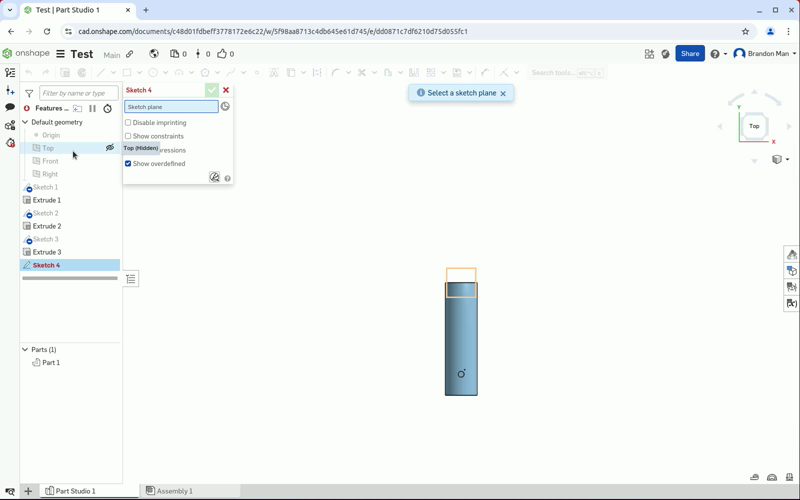
click(73, 150)
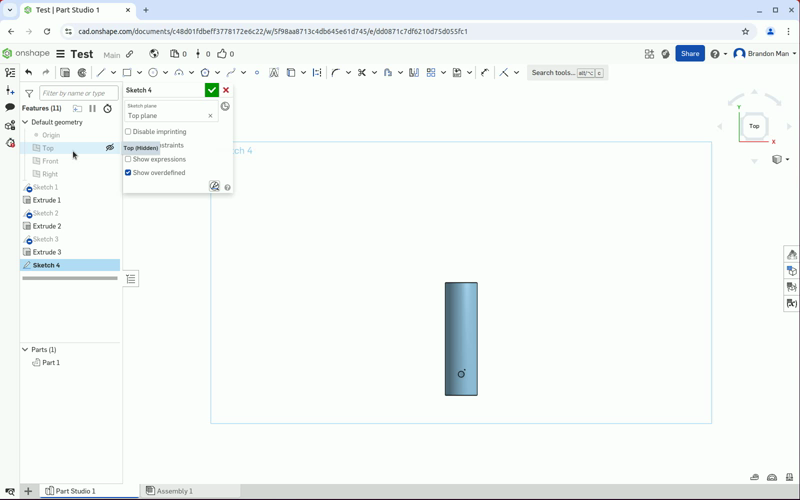
mouse_move(73, 352)
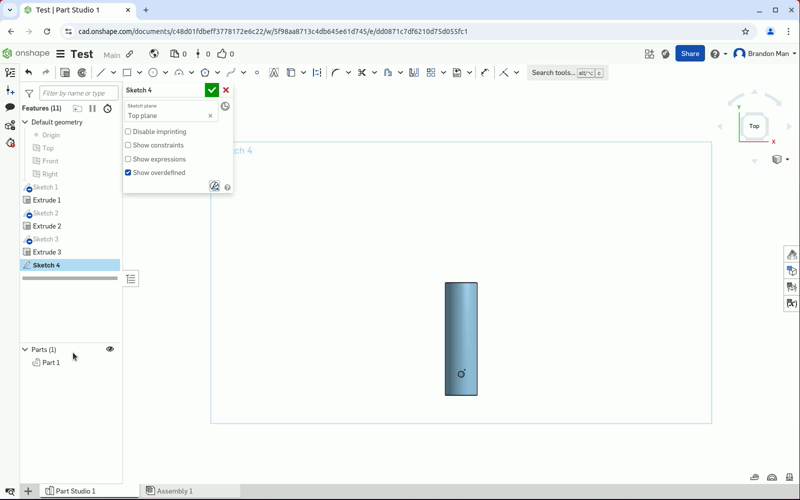
key(y)
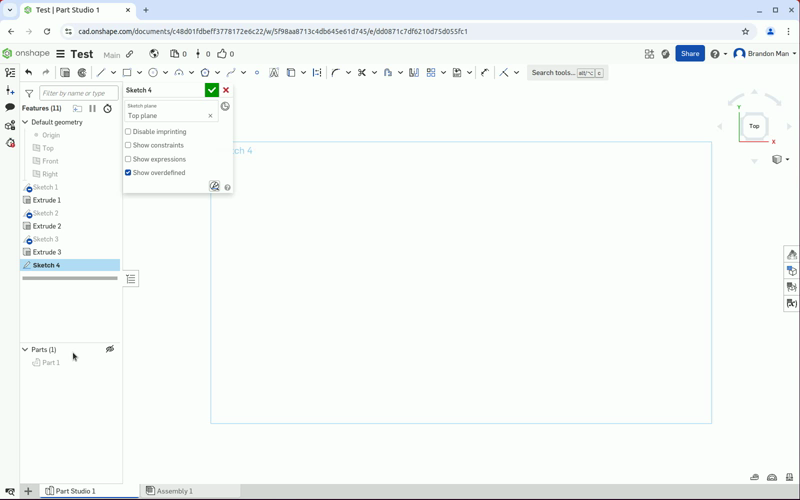
key(c)
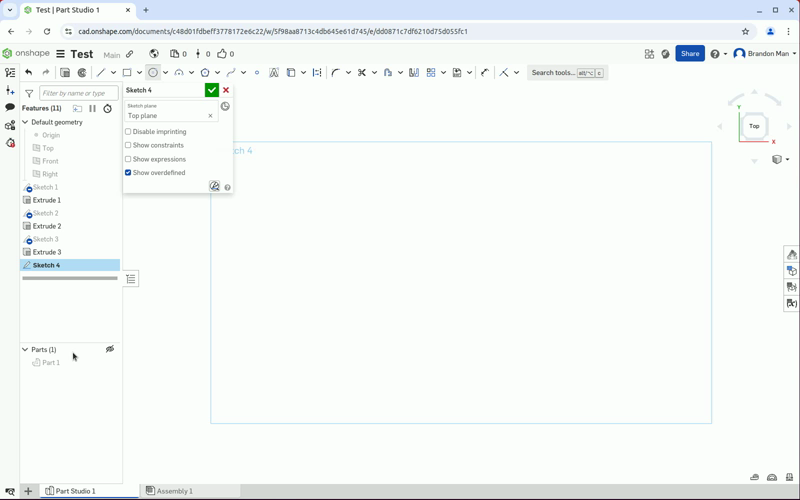
key_down(shift)
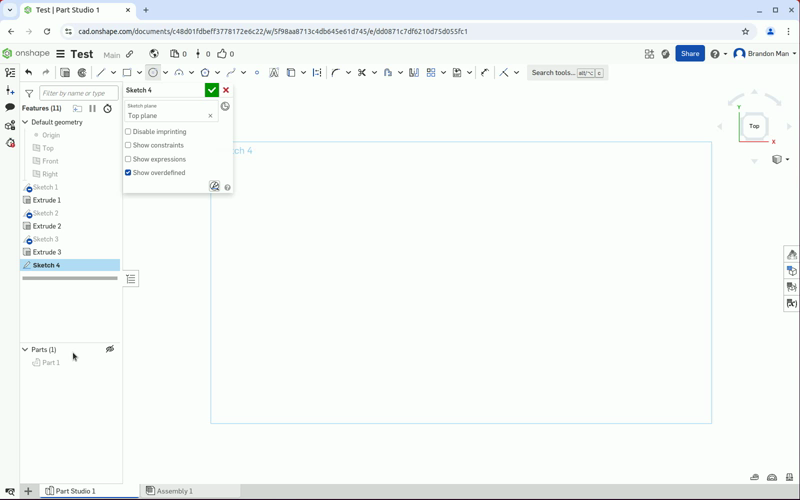
mouse_move(464, 378)
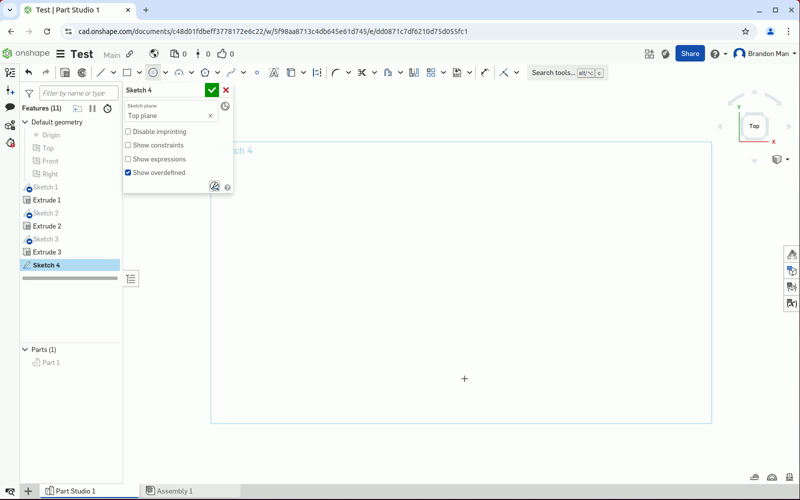
click(464, 378)
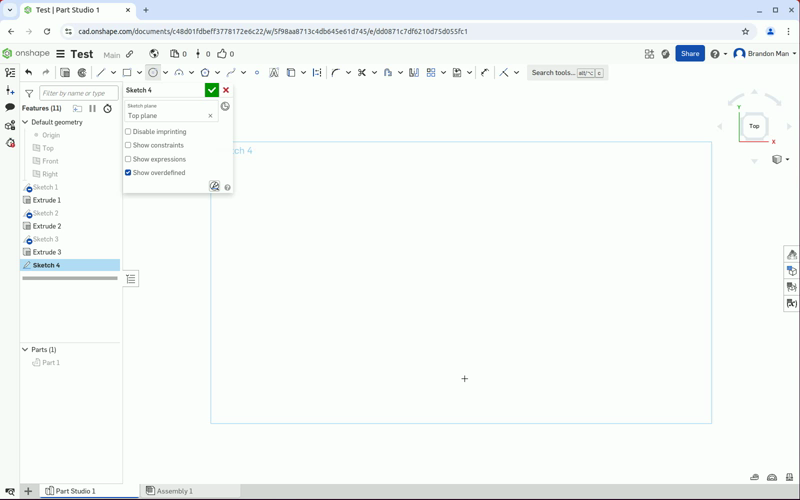
key_up(shift)
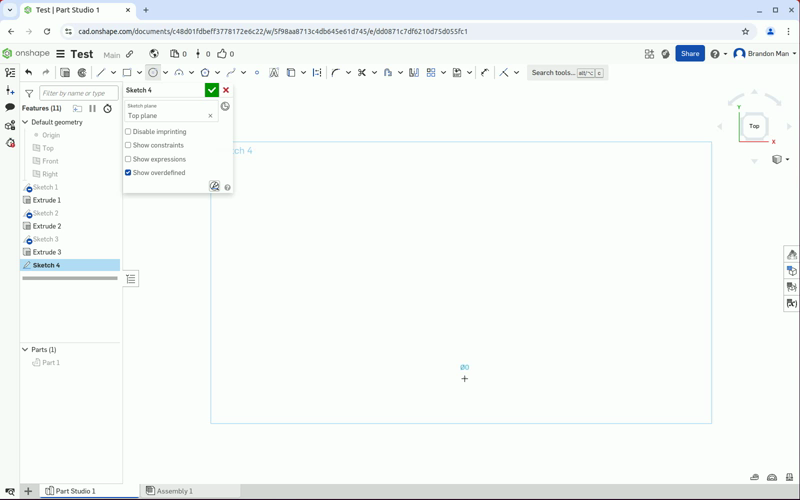
mouse_move(465, 378)
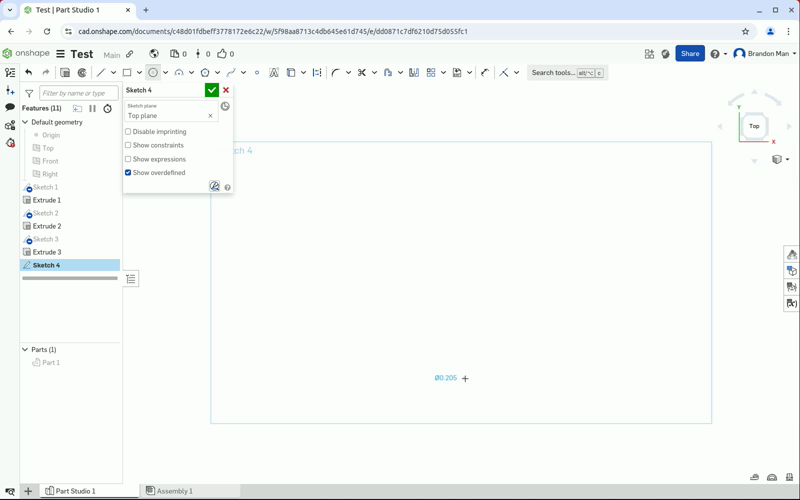
scroll(6)
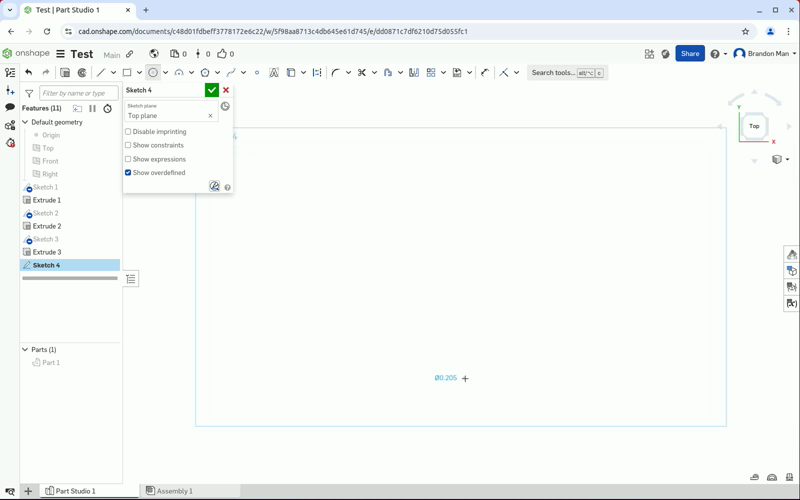
scroll(6)
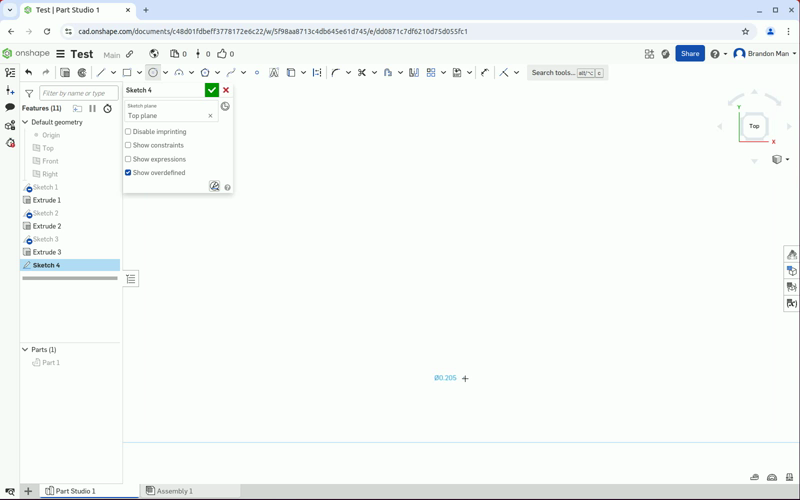
scroll(6)
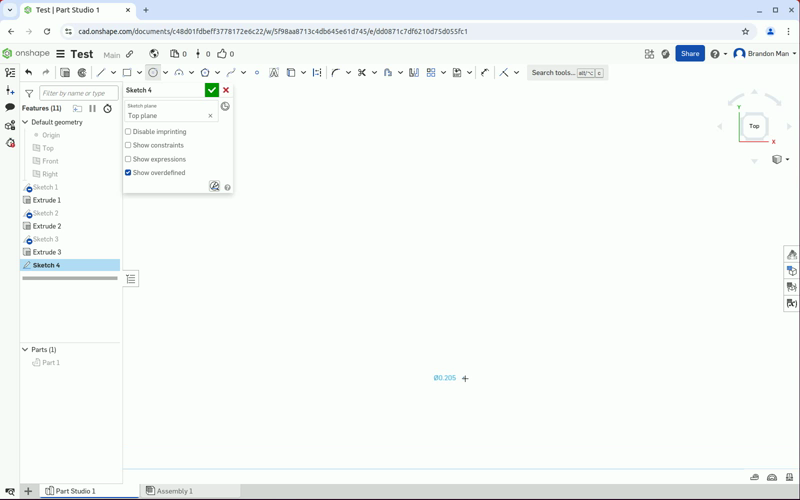
scroll(6)
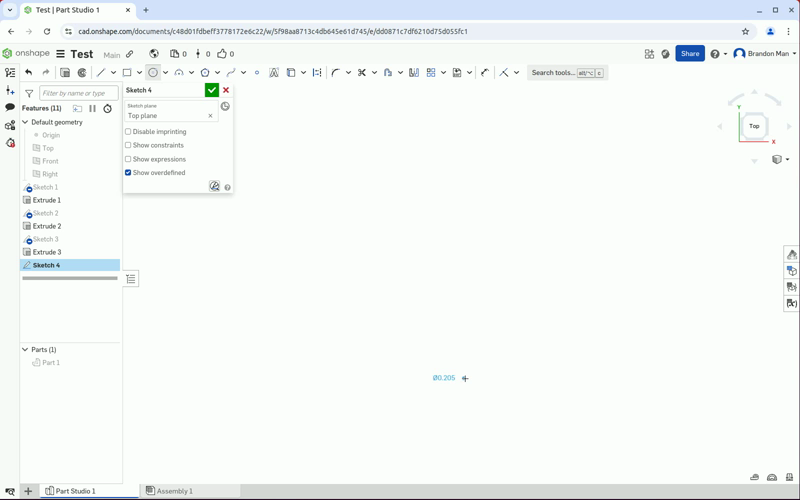
scroll(6)
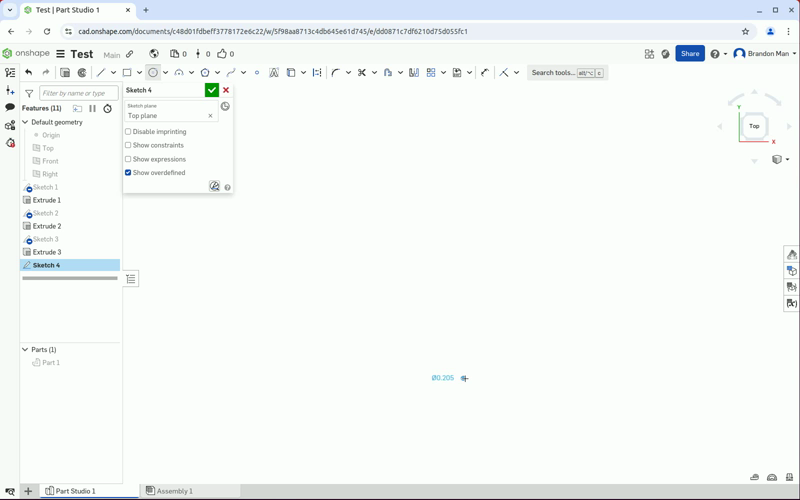
scroll(6)
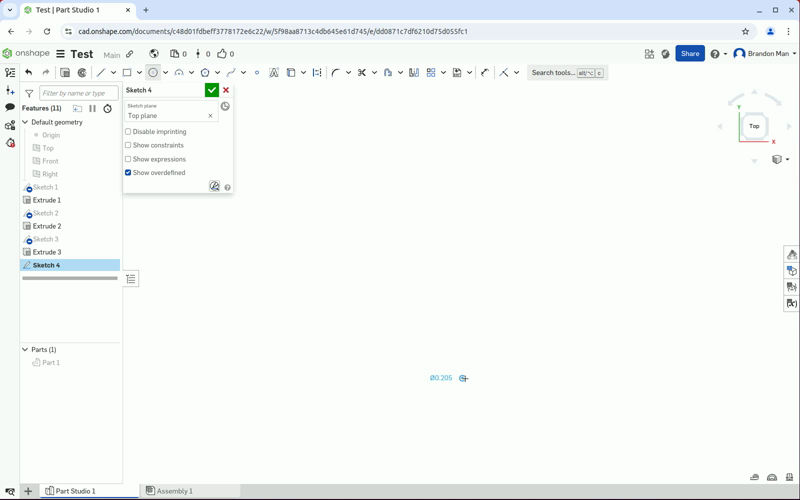
scroll(6)
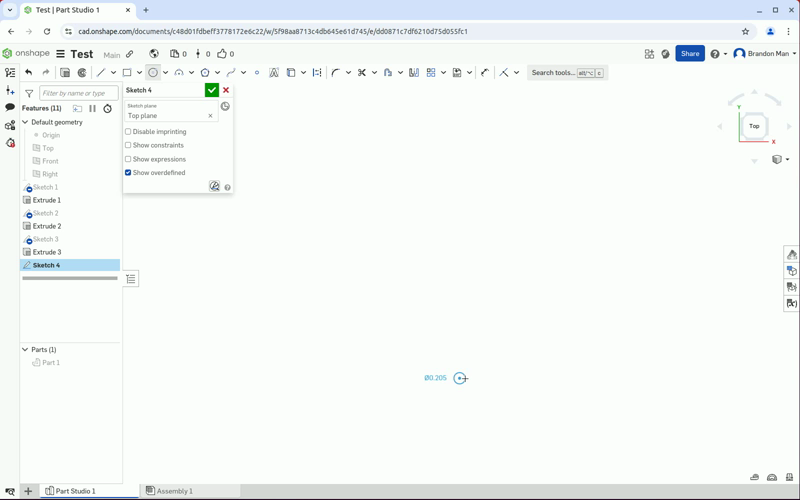
click(465, 378)
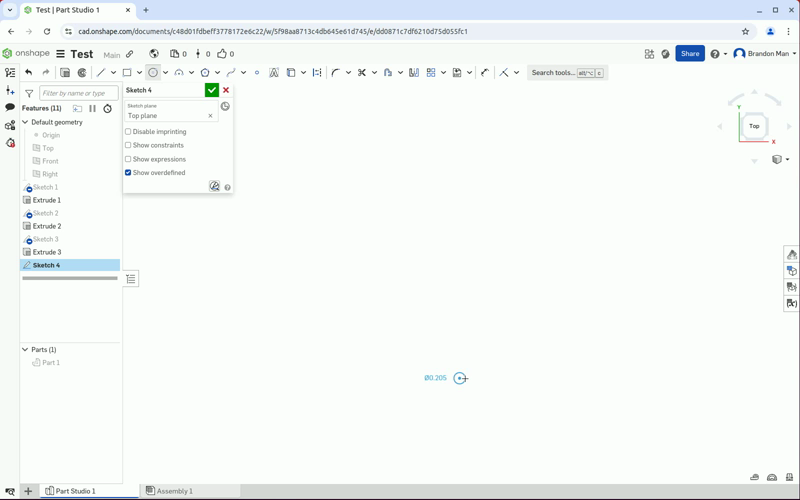
scroll(-6)
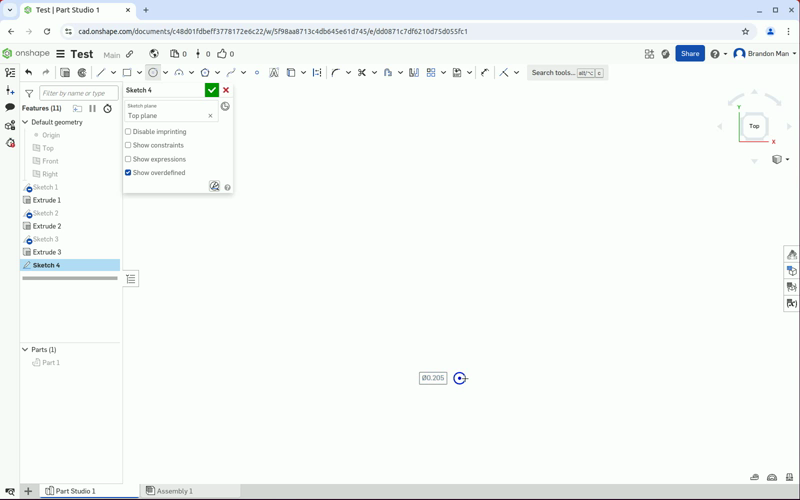
scroll(-6)
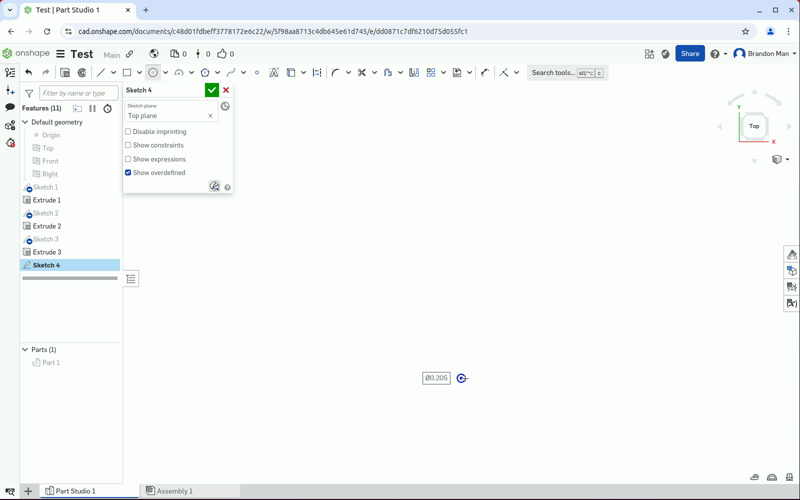
scroll(-6)
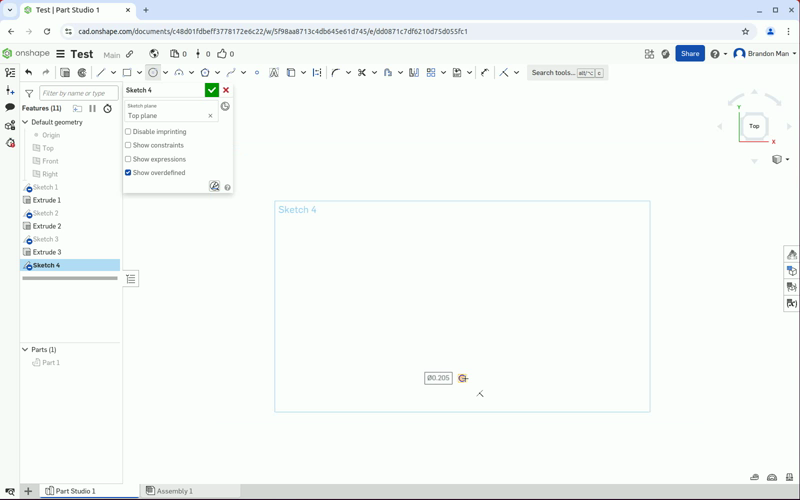
scroll(-6)
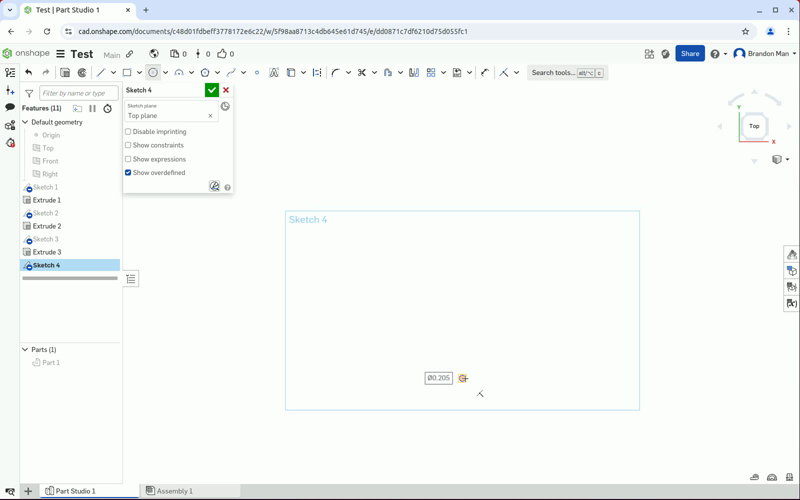
scroll(-6)
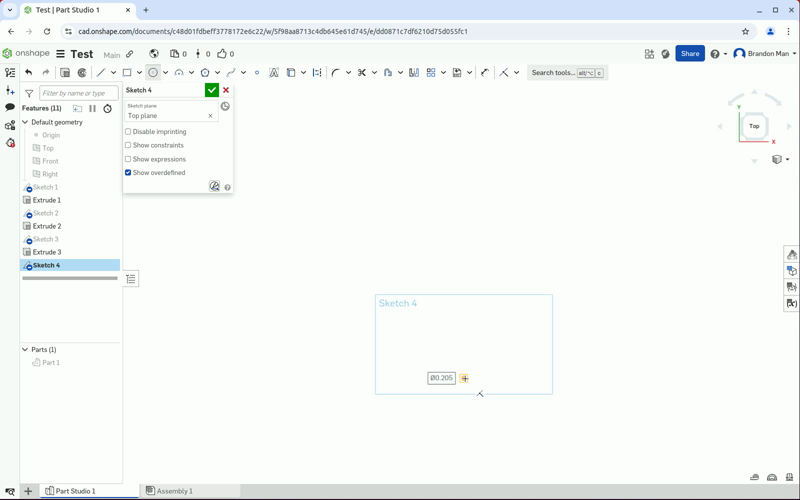
scroll(-6)
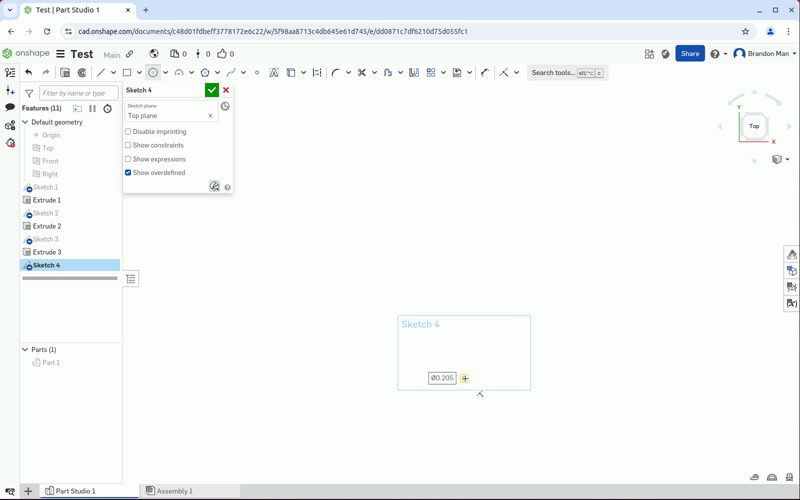
scroll(-6)
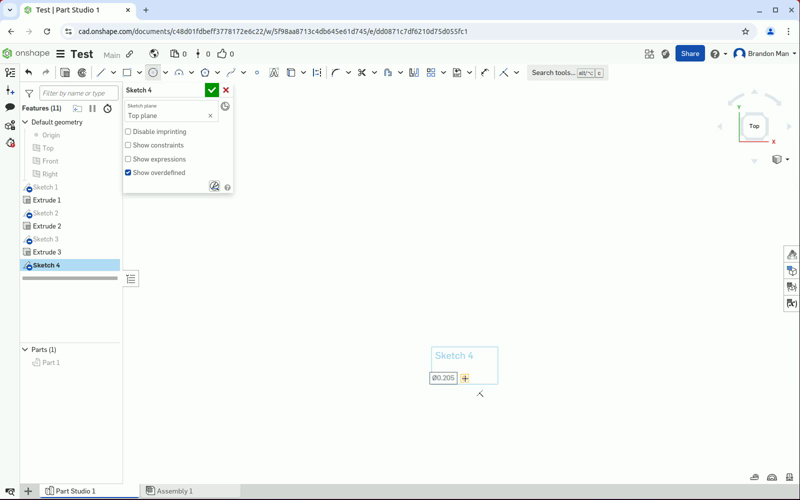
key(esc)
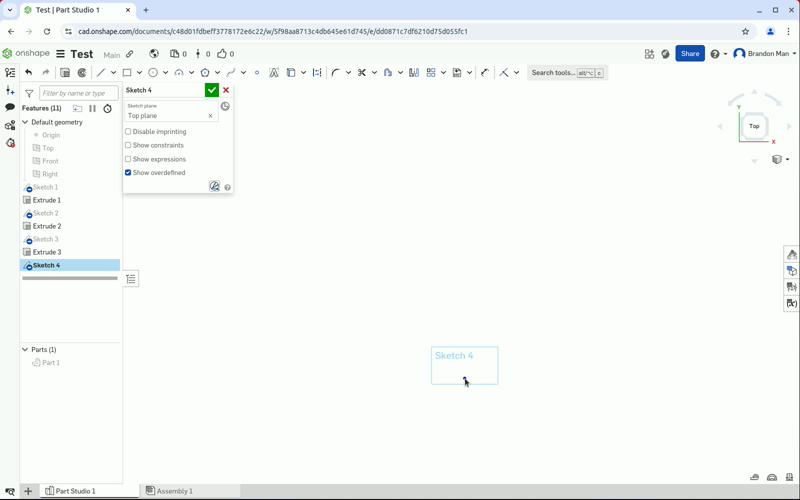
mouse_move(464, 378)
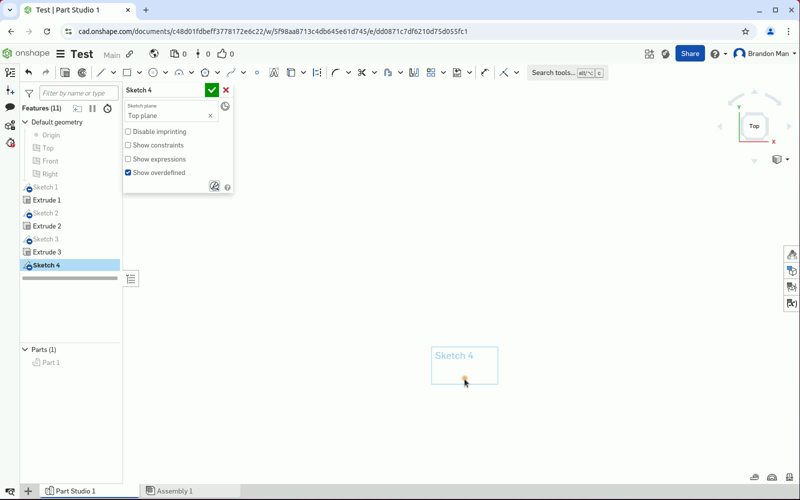
scroll(6)
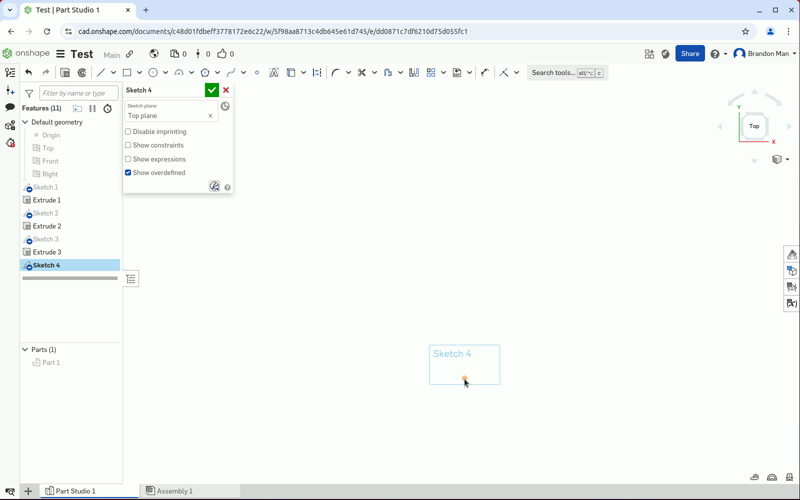
scroll(6)
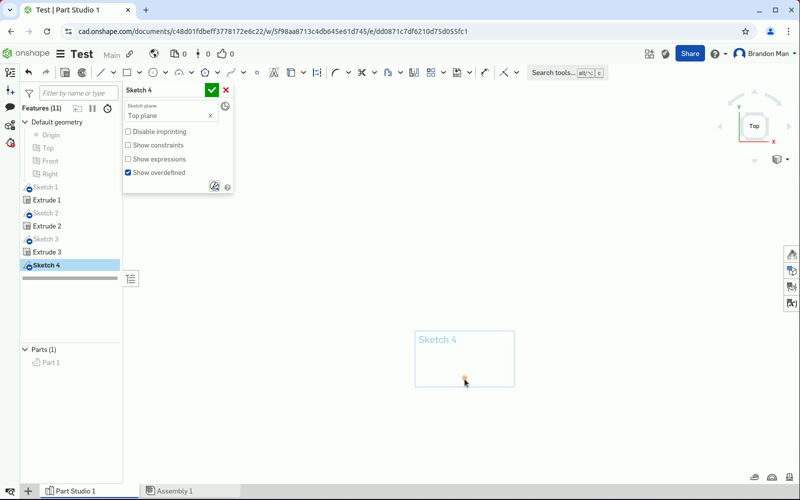
scroll(6)
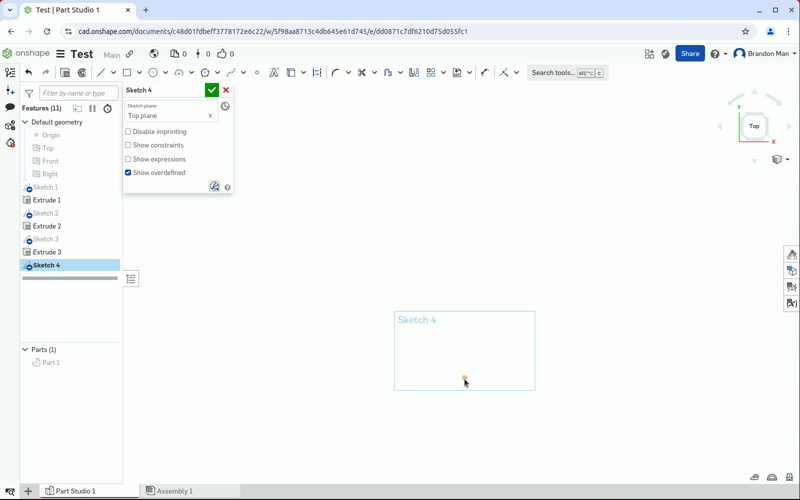
scroll(6)
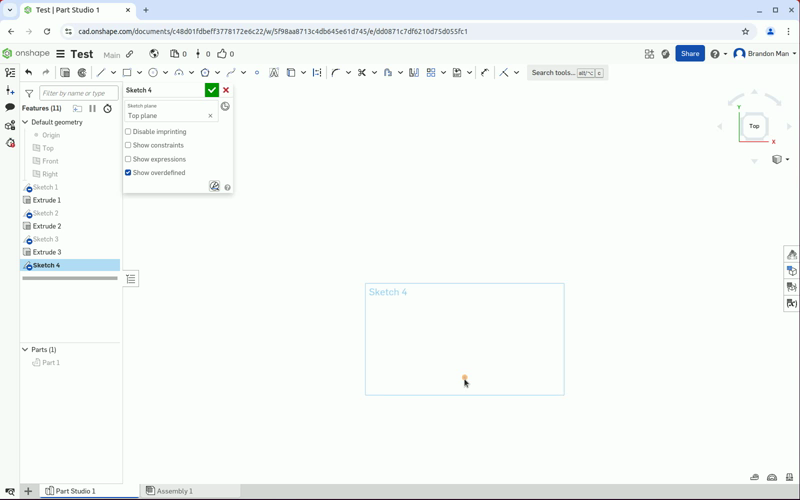
scroll(6)
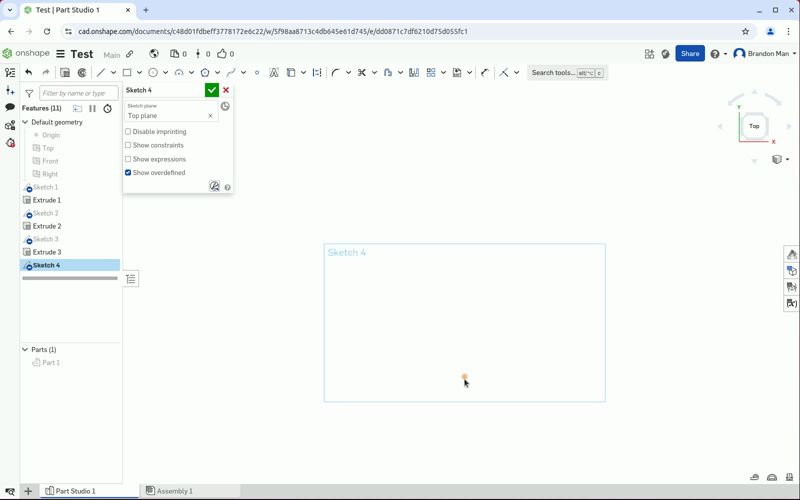
scroll(6)
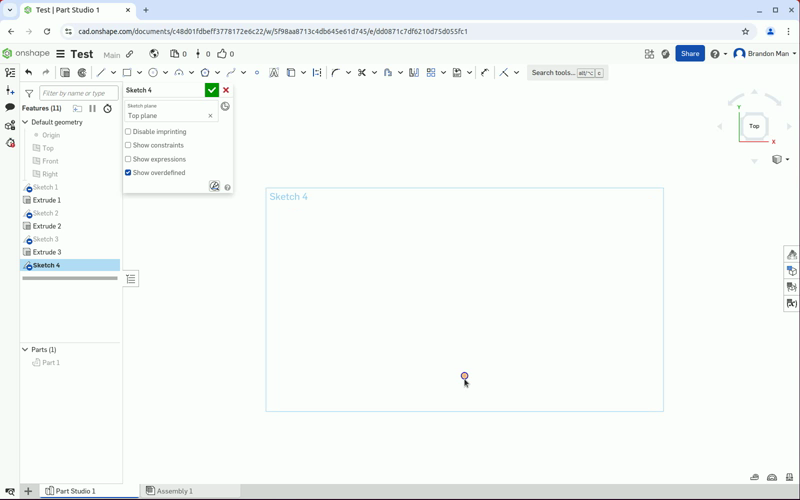
scroll(6)
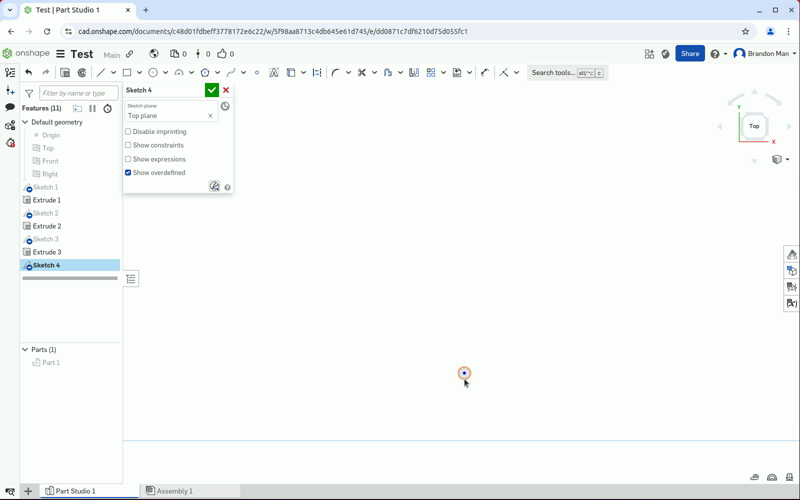
click(464, 378)
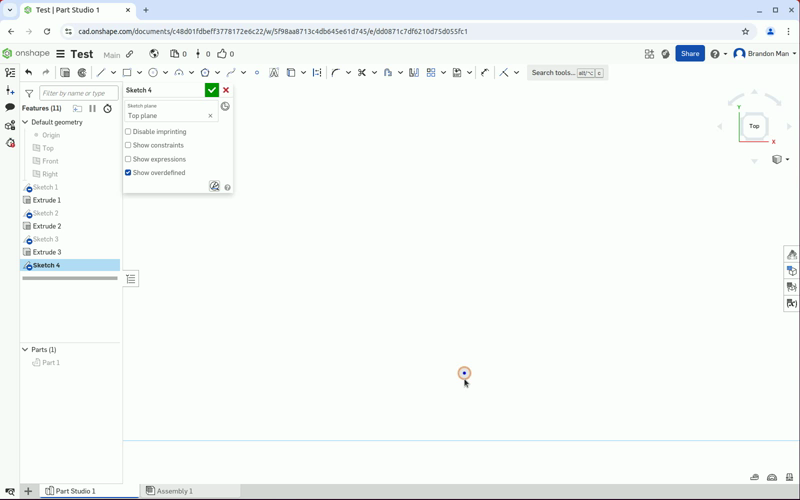
scroll(-6)
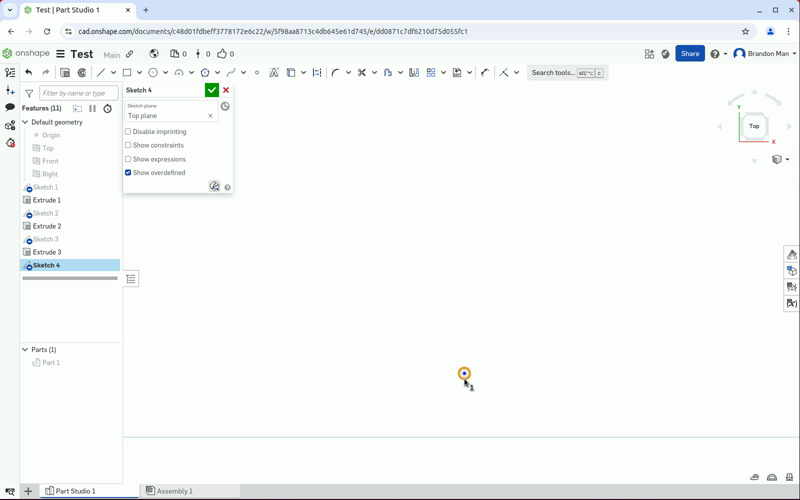
scroll(-6)
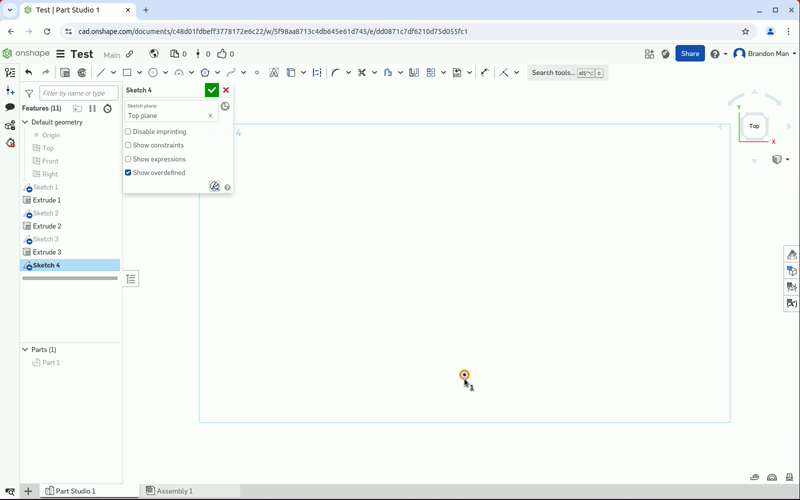
scroll(-6)
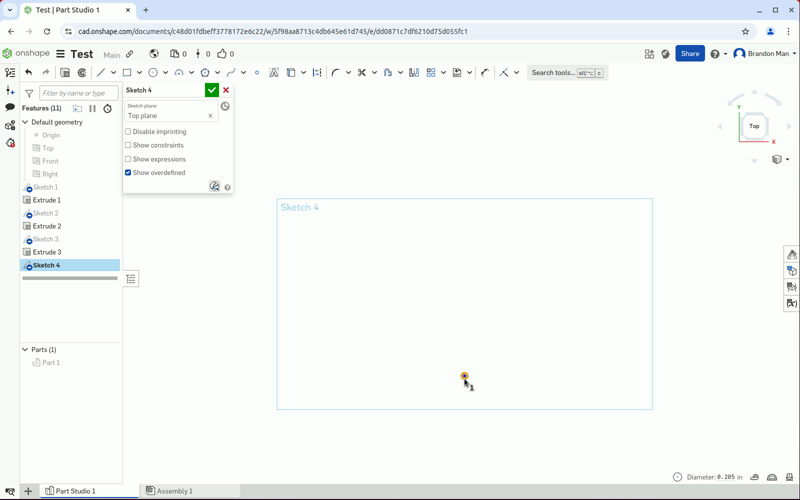
scroll(-6)
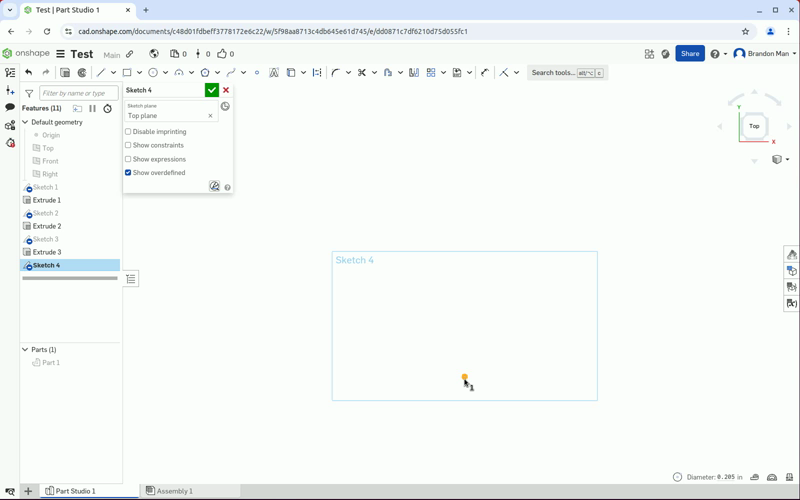
scroll(-6)
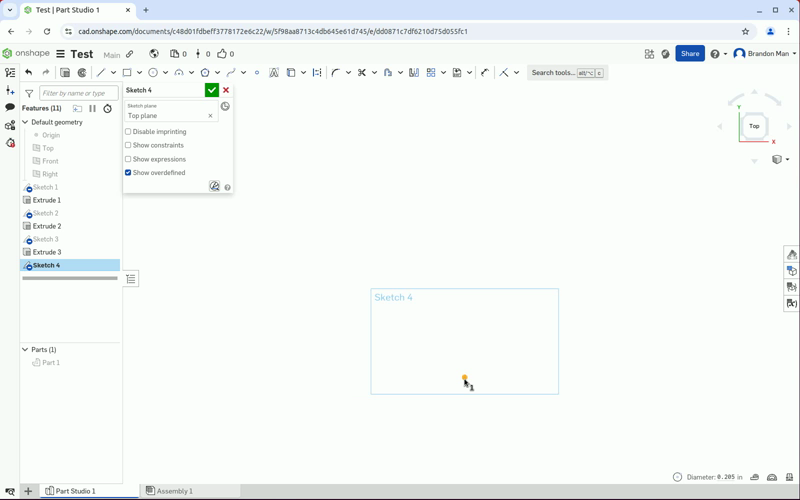
scroll(-6)
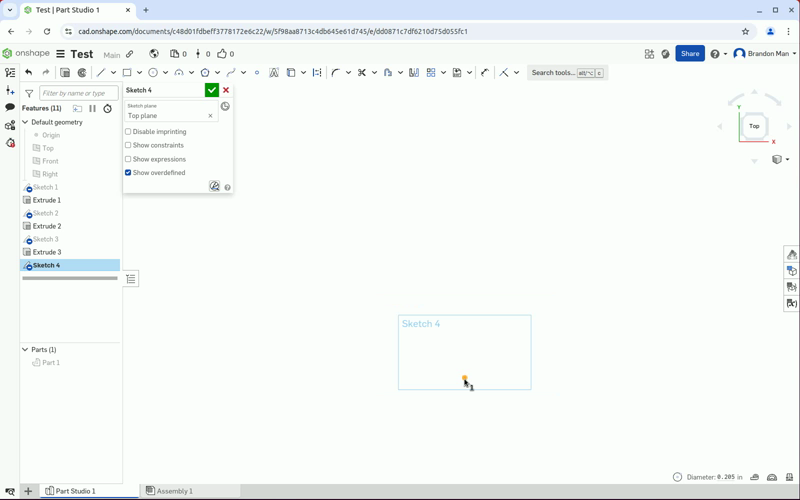
scroll(-6)
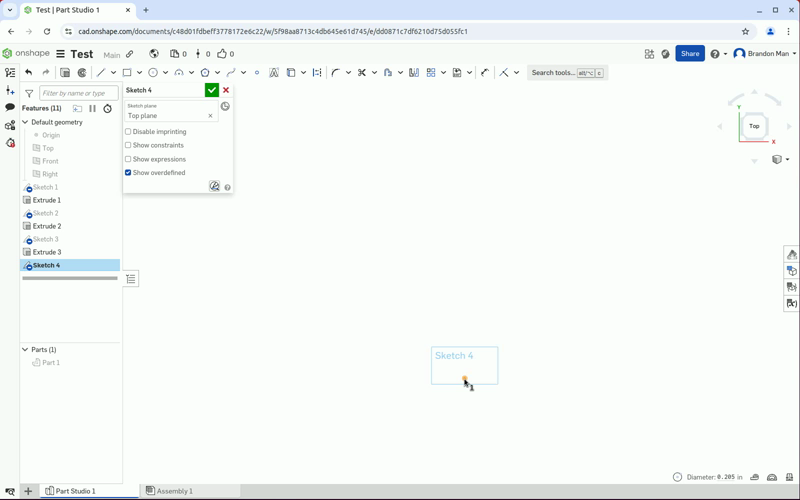
mouse_move(73, 352)
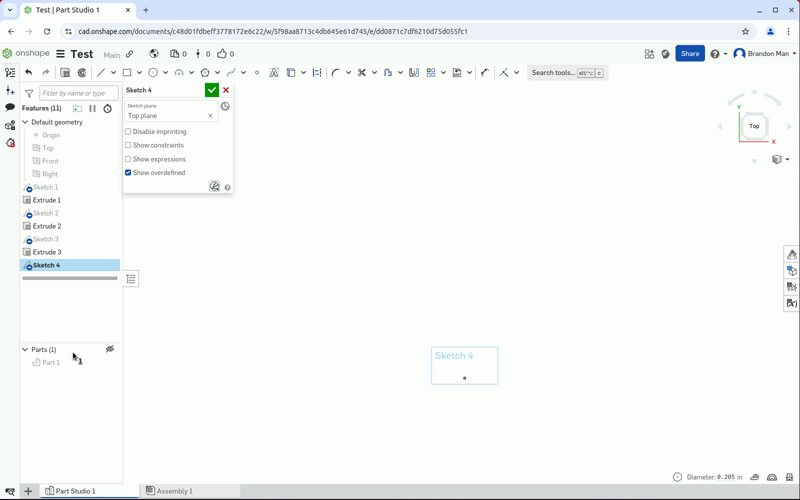
key(shift+y)
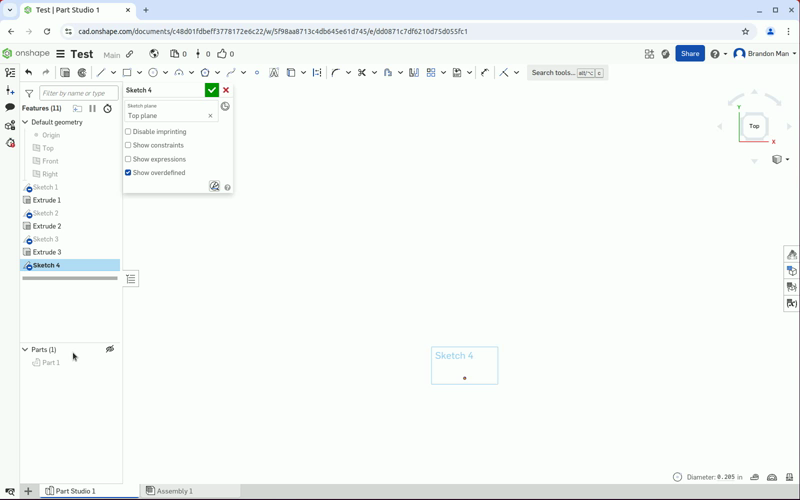
key(shift+e)
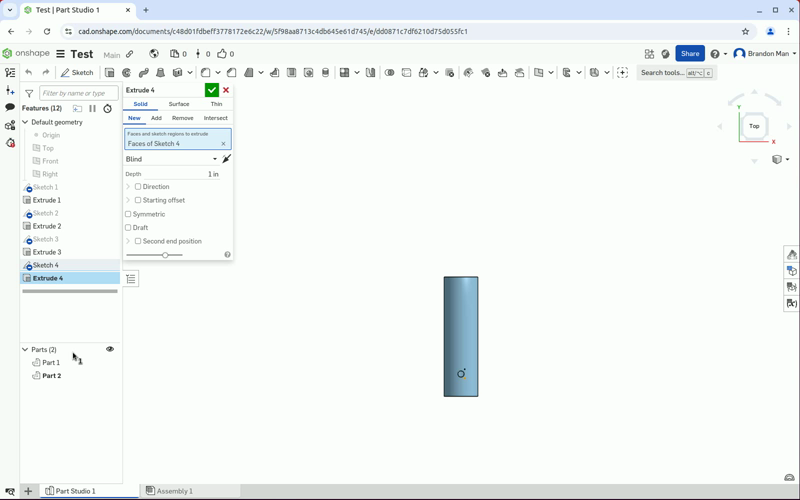
mouse_move(143, 106)
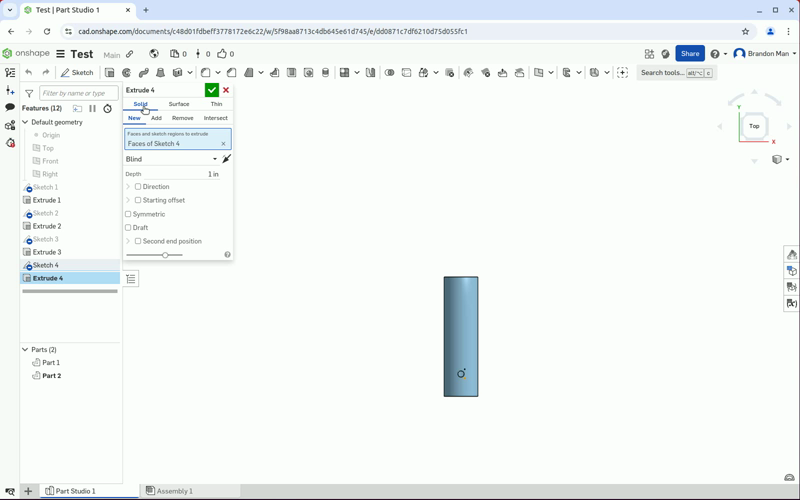
click(143, 106)
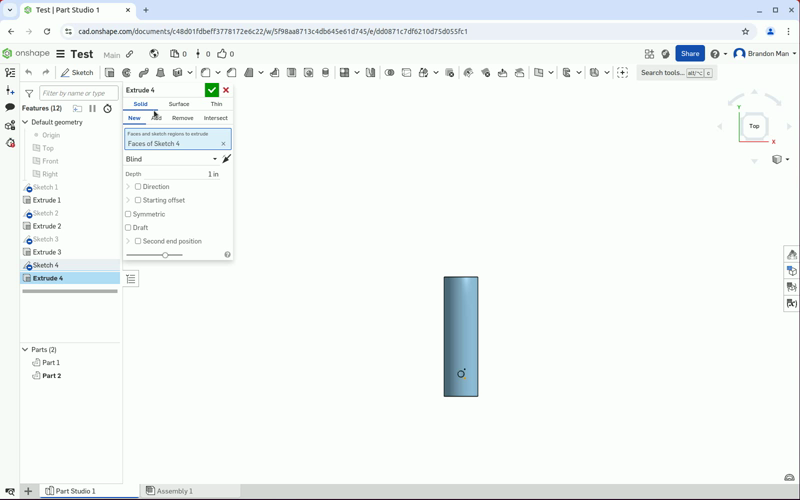
mouse_move(186, 120)
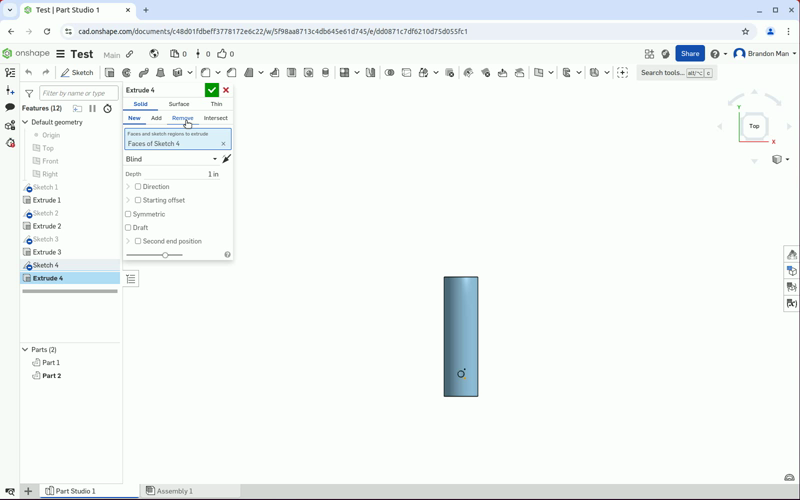
click(186, 120)
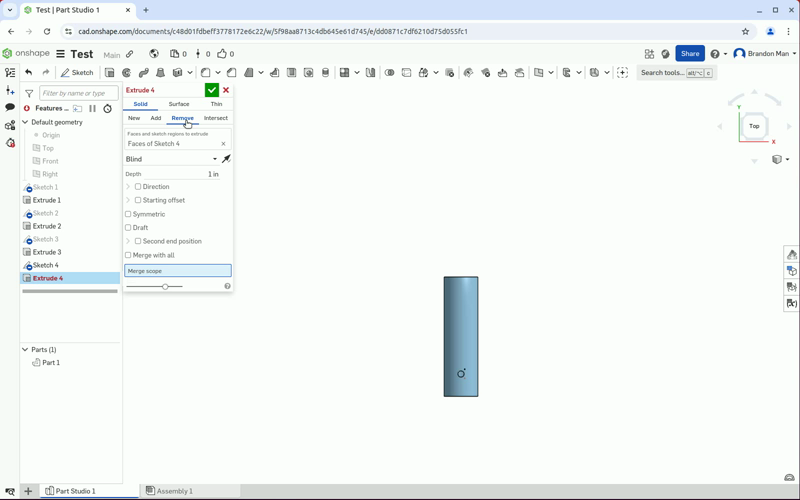
key(tab, 4)
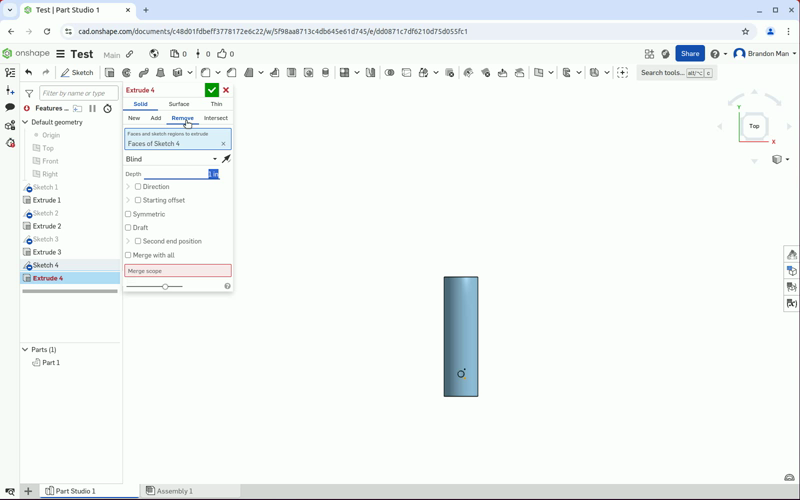
text(-3.37)
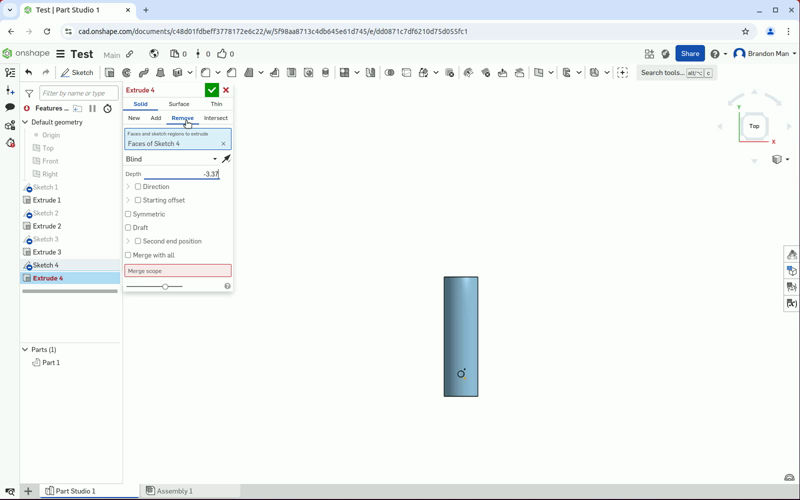
key(tab, 6)
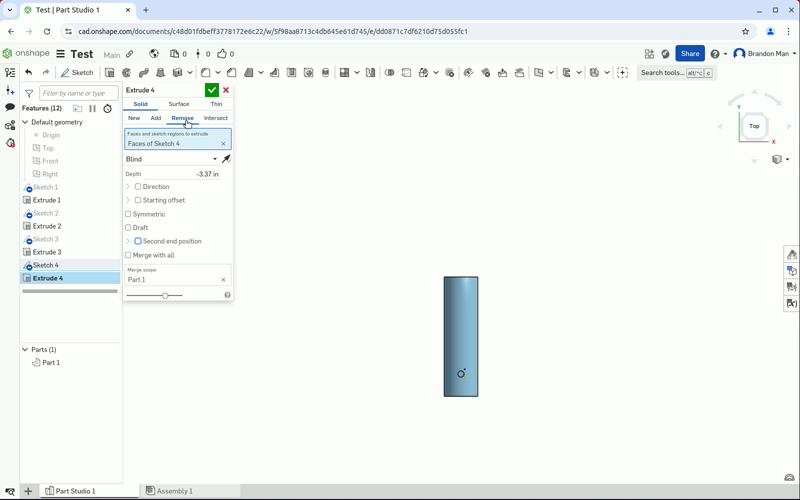
key(space)
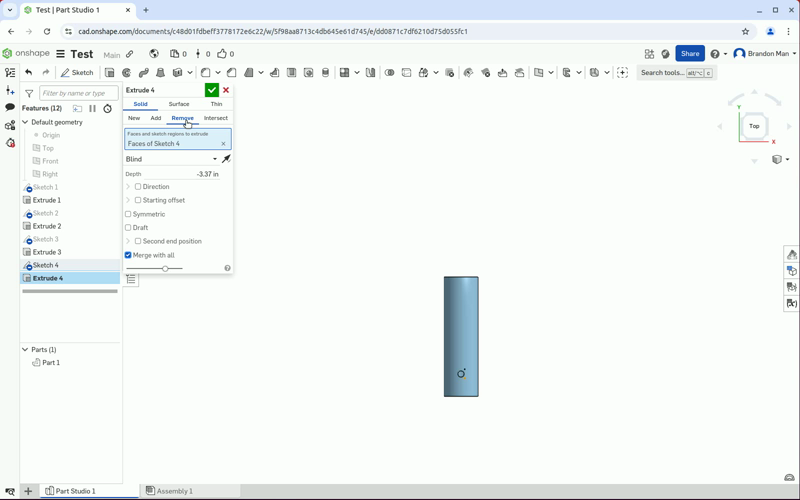
key(enter)
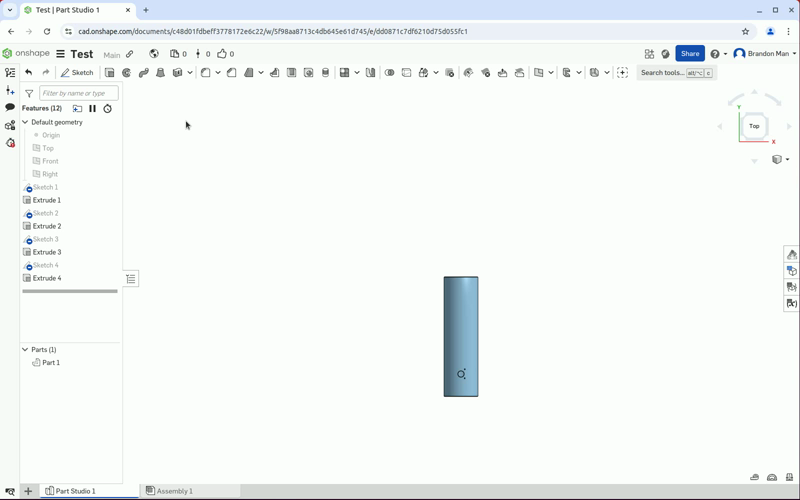
key(shift+h)
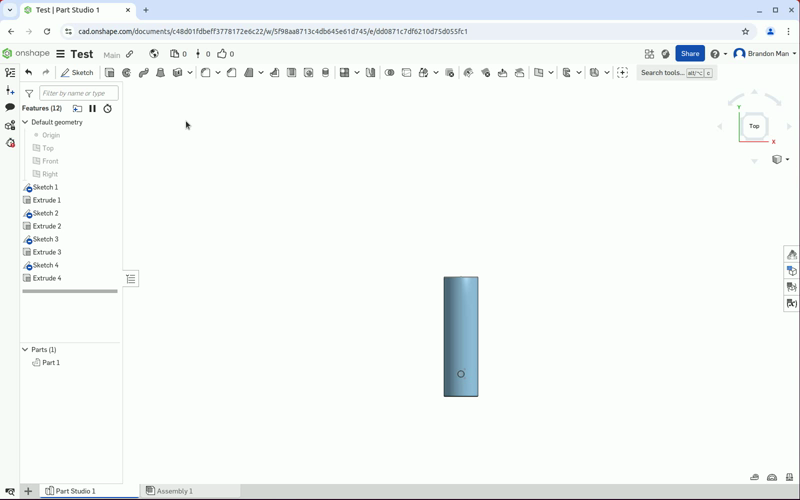
key(shift+h)
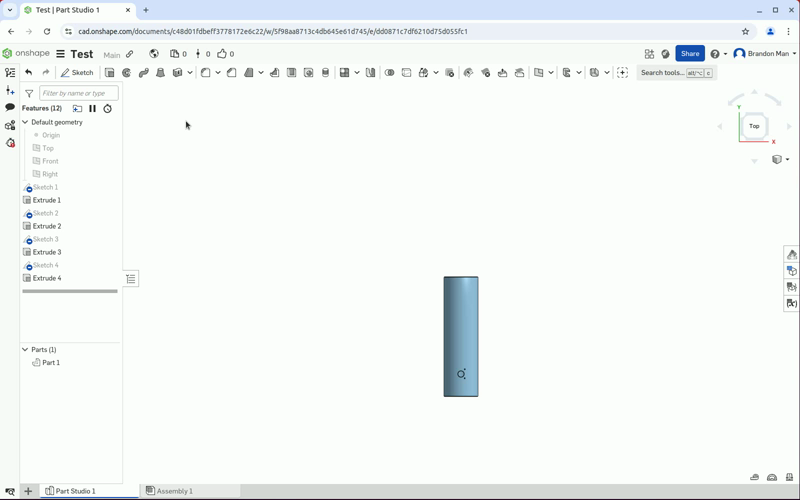
mouse_move(73, 189)
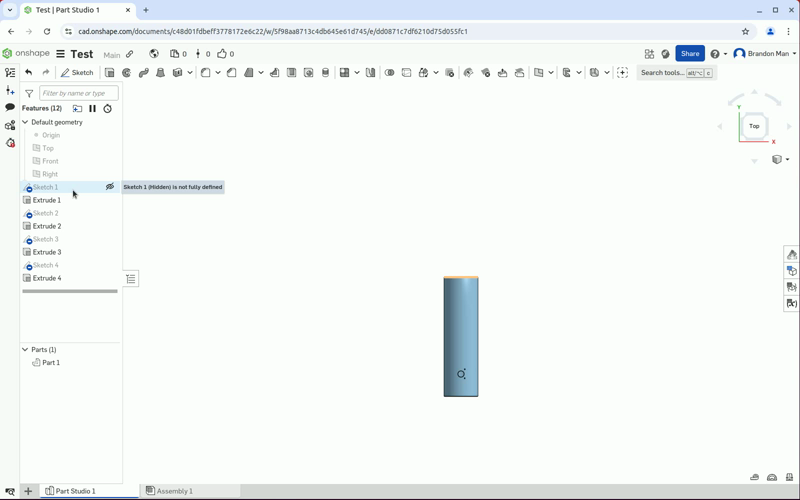
click(73, 189)
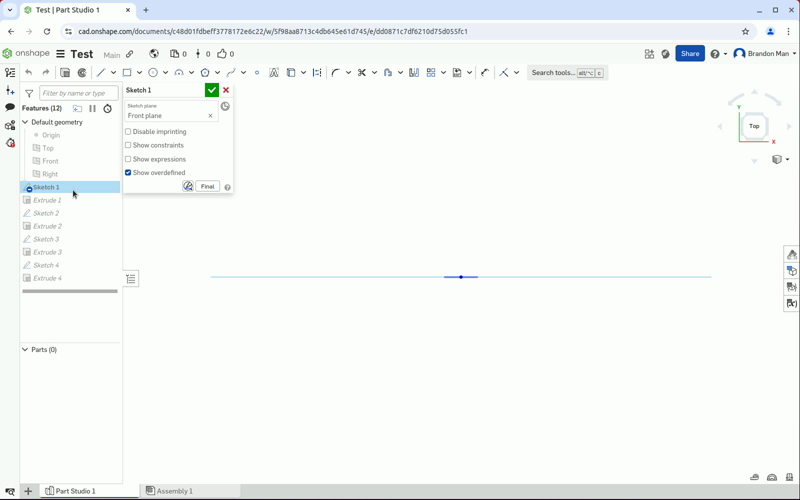
mouse_move(229, 92)
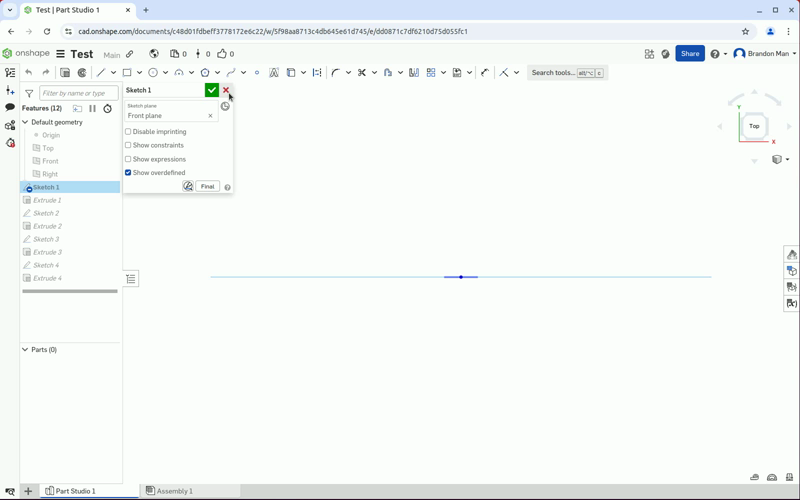
click(229, 92)
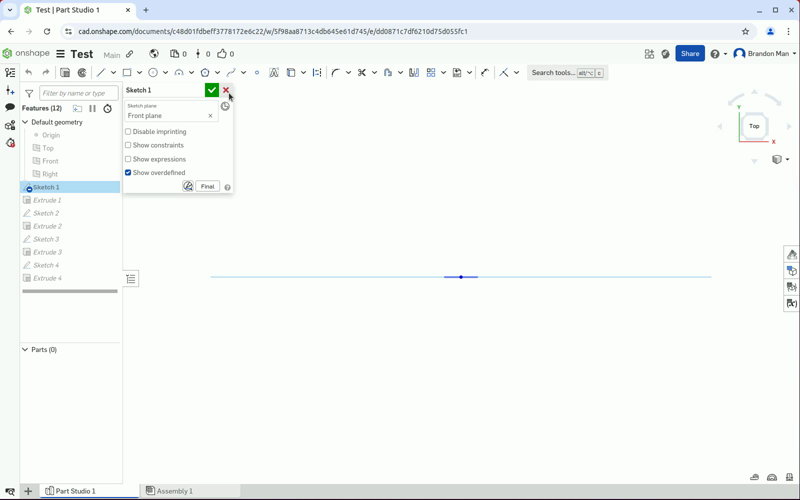
key(shift+s)
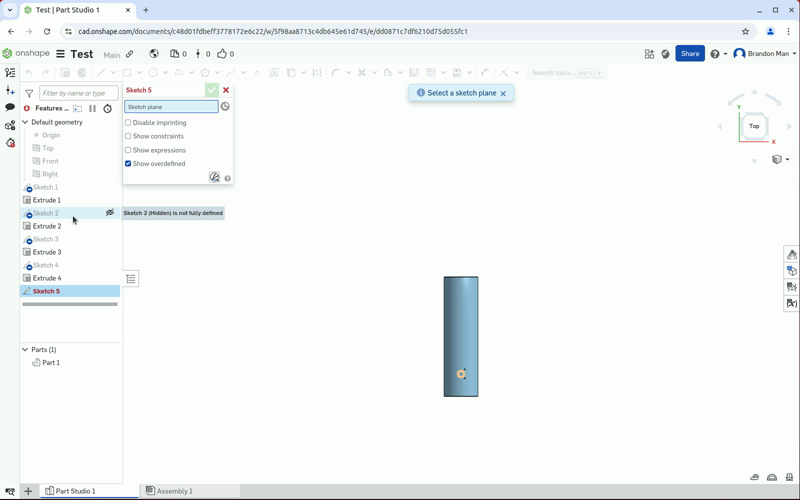
scroll(3)
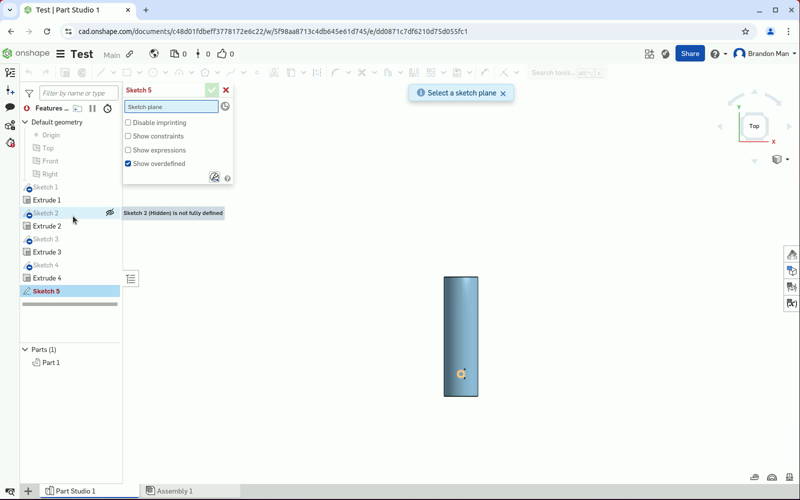
mouse_move(73, 150)
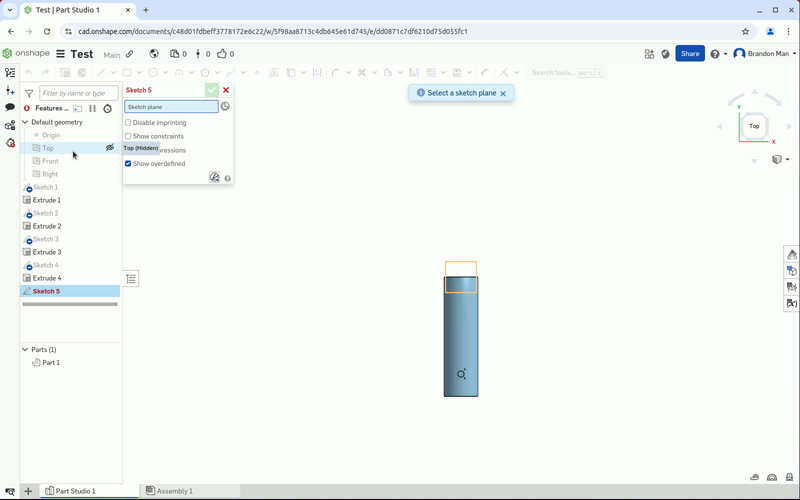
click(73, 150)
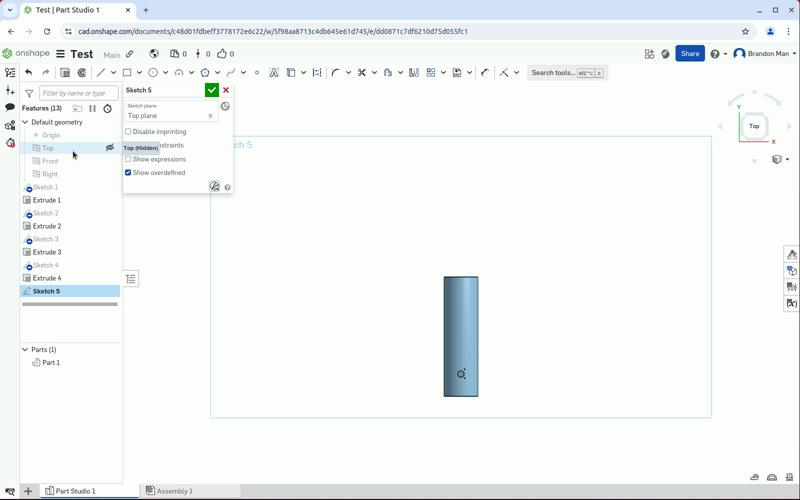
mouse_move(73, 352)
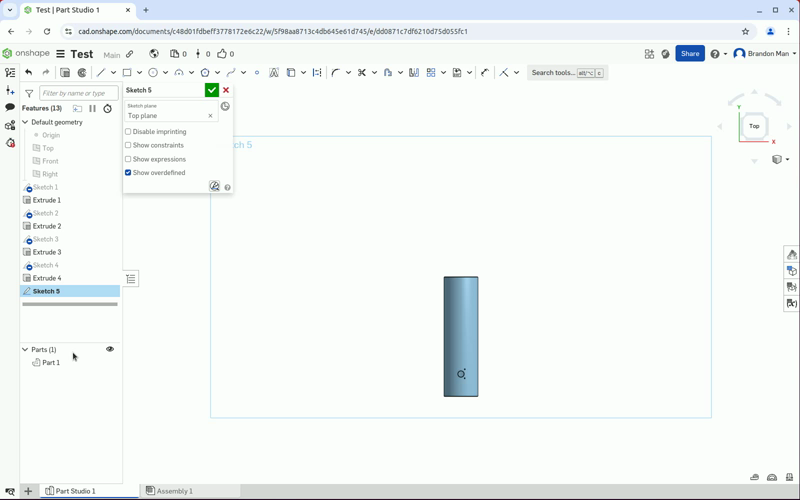
key(y)
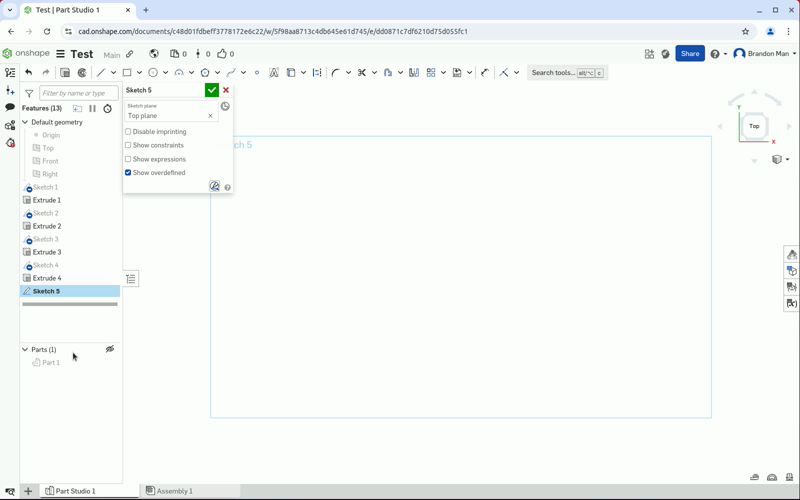
key(c)
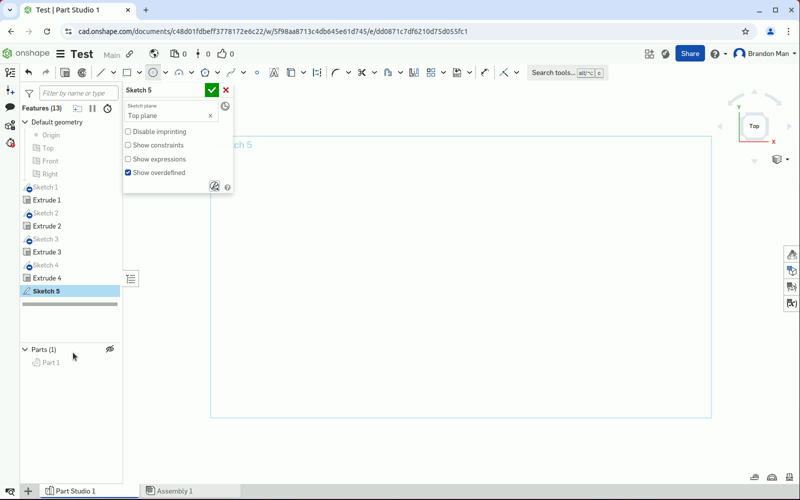
key_down(shift)
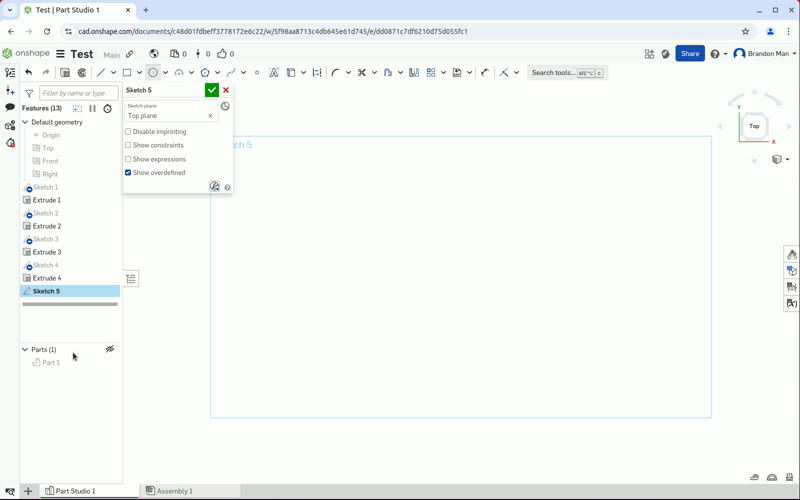
mouse_move(456, 369)
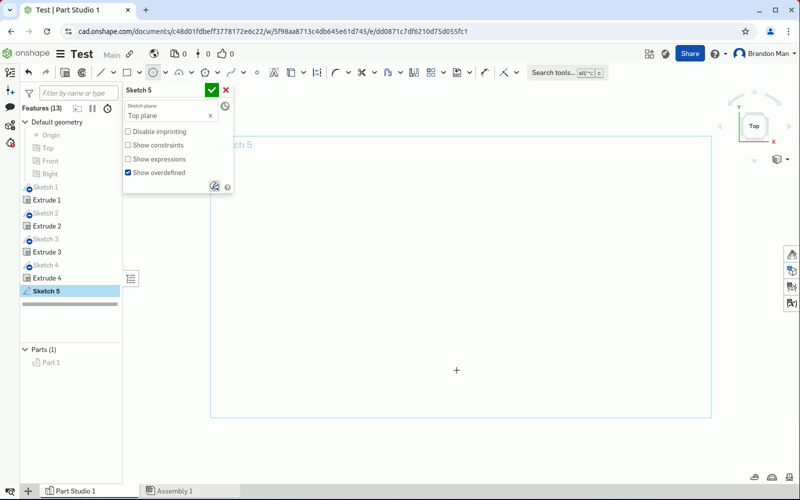
click(456, 369)
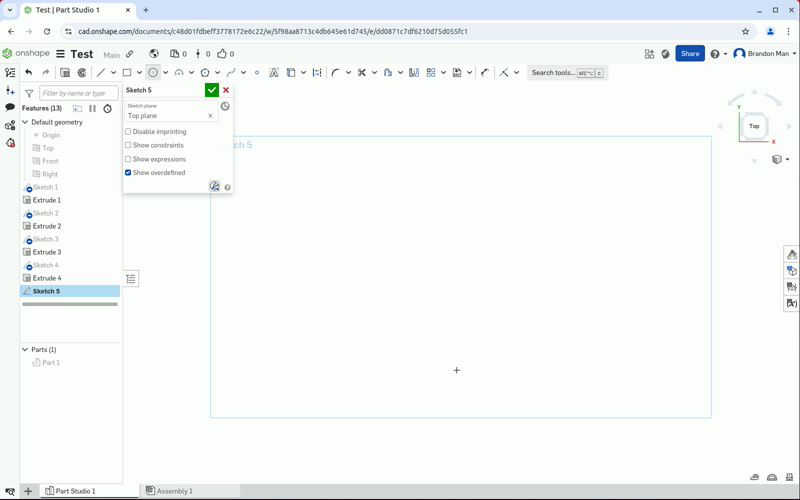
key_up(shift)
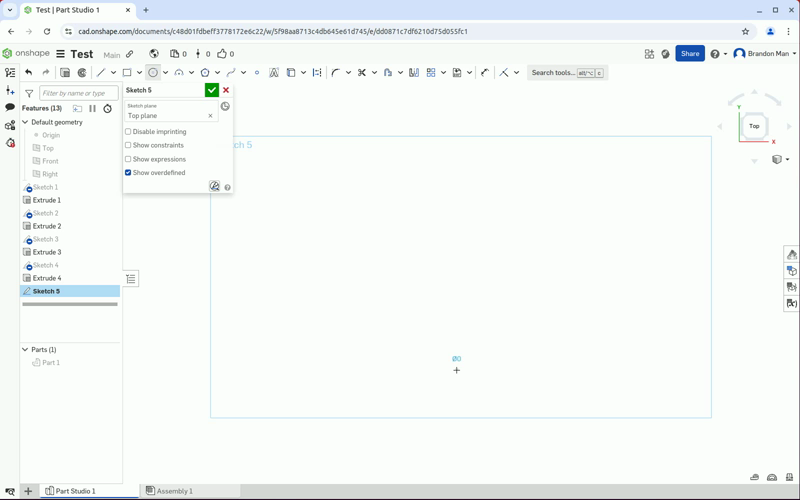
mouse_move(457, 369)
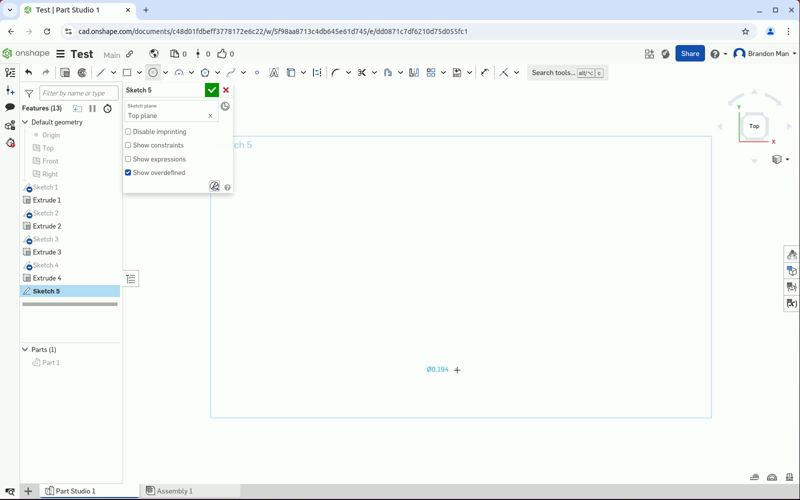
scroll(6)
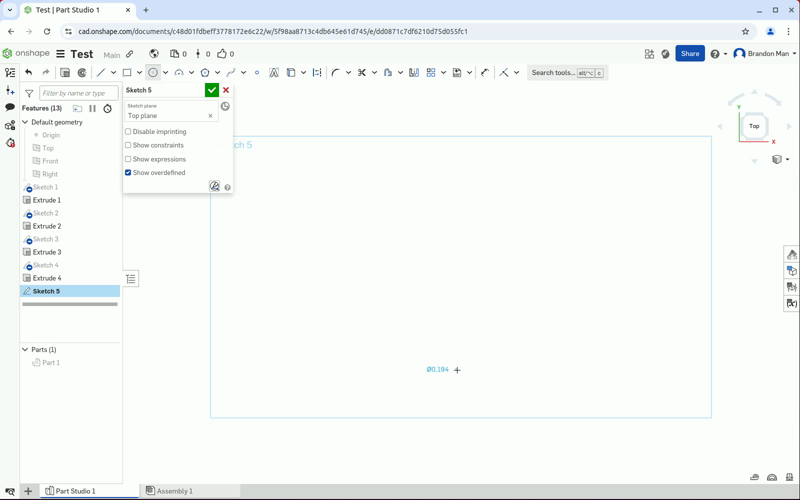
scroll(6)
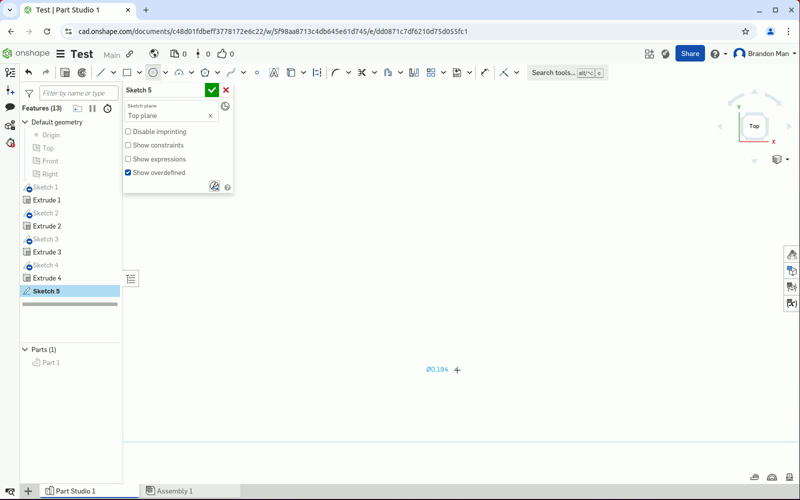
scroll(6)
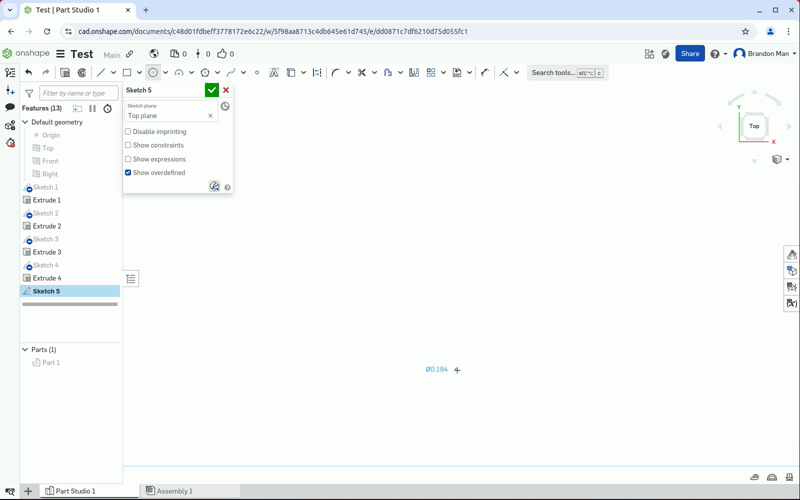
scroll(6)
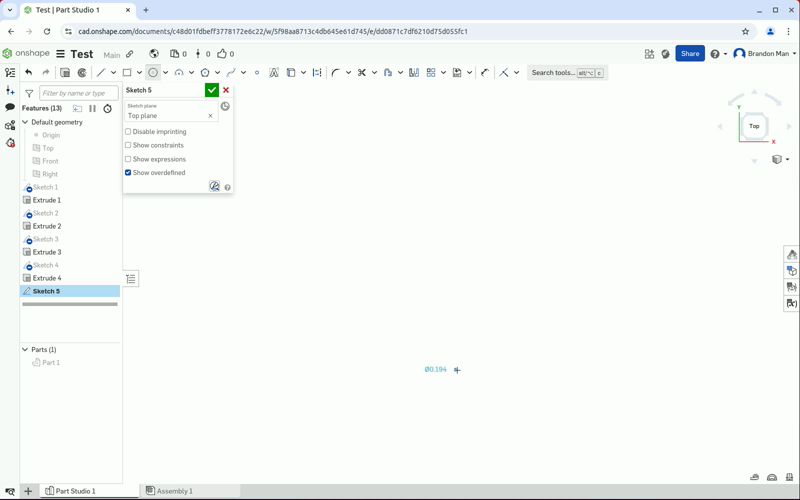
scroll(6)
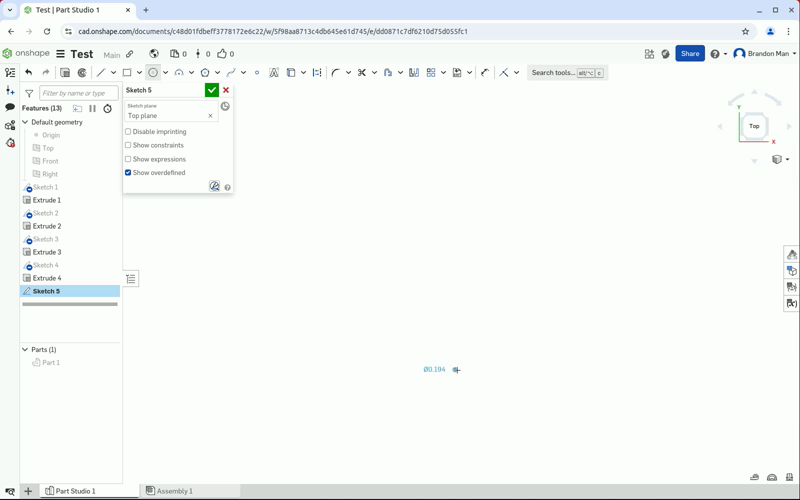
scroll(6)
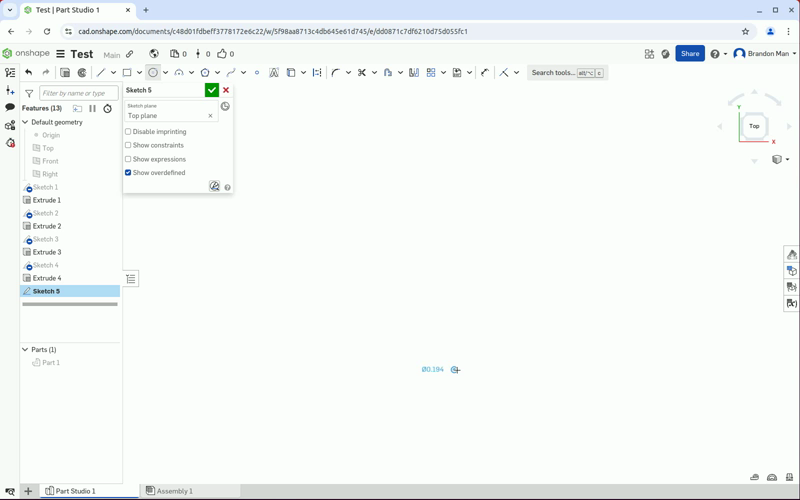
scroll(6)
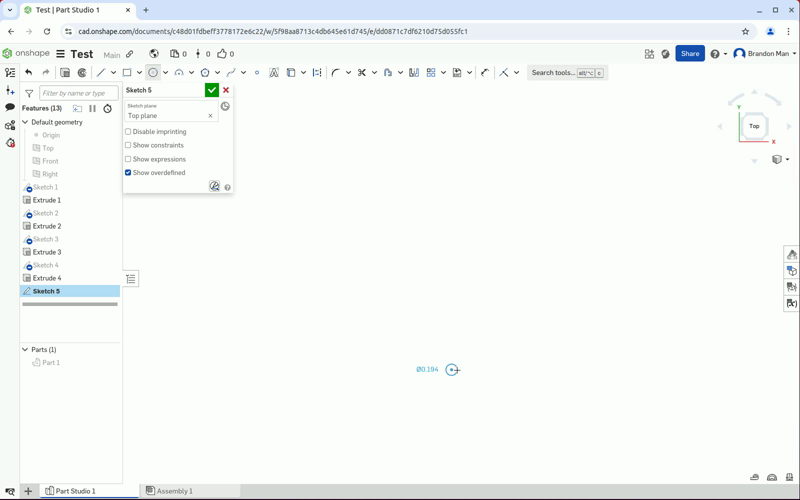
click(457, 369)
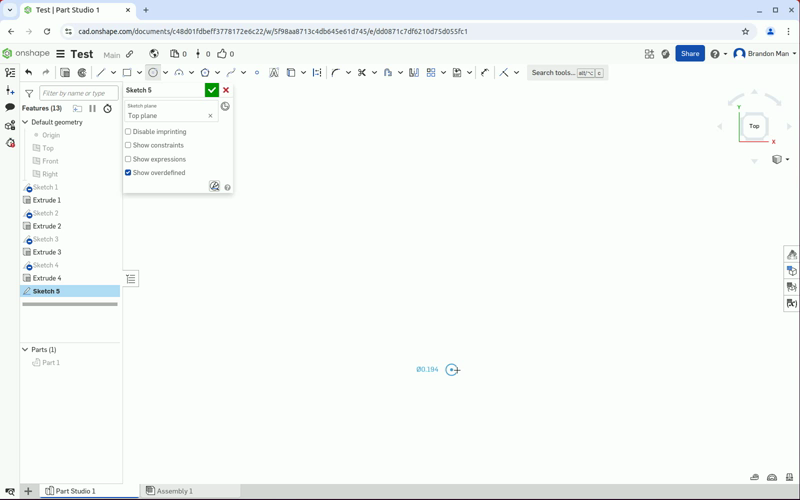
scroll(-6)
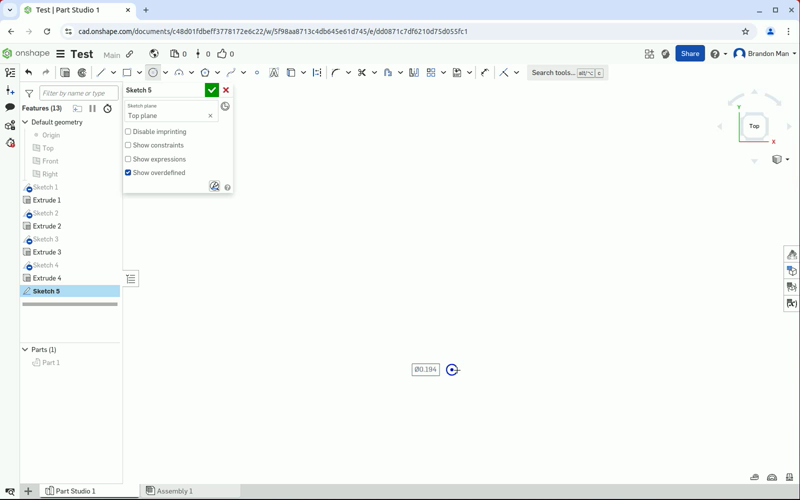
scroll(-6)
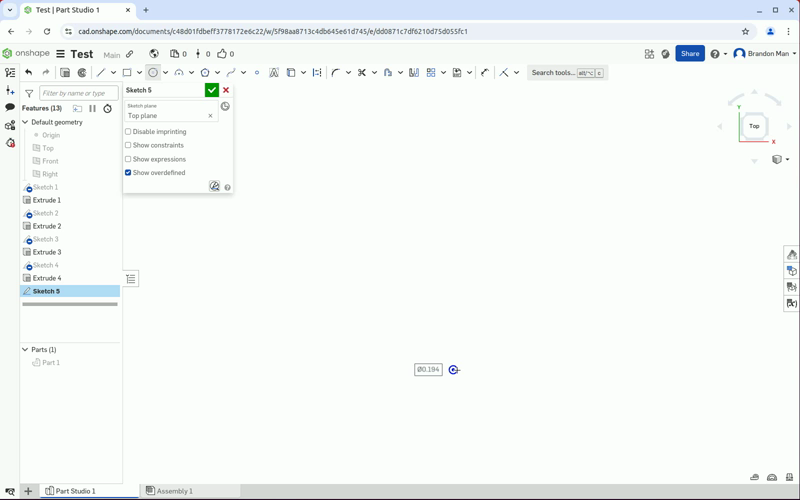
scroll(-6)
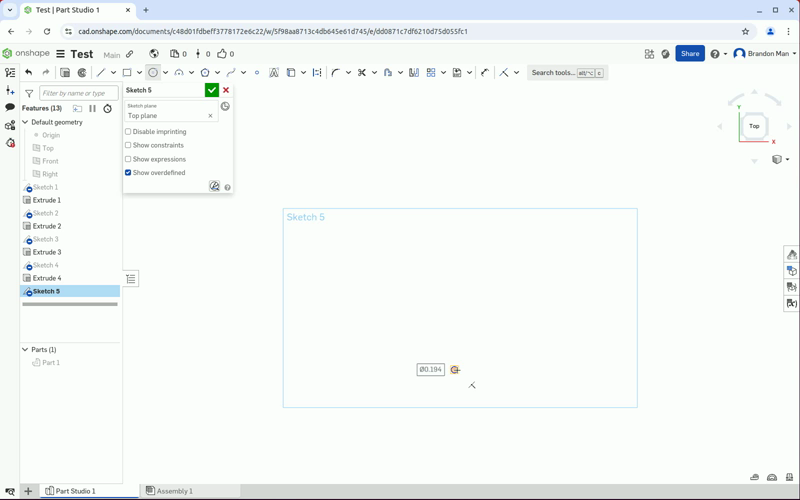
scroll(-6)
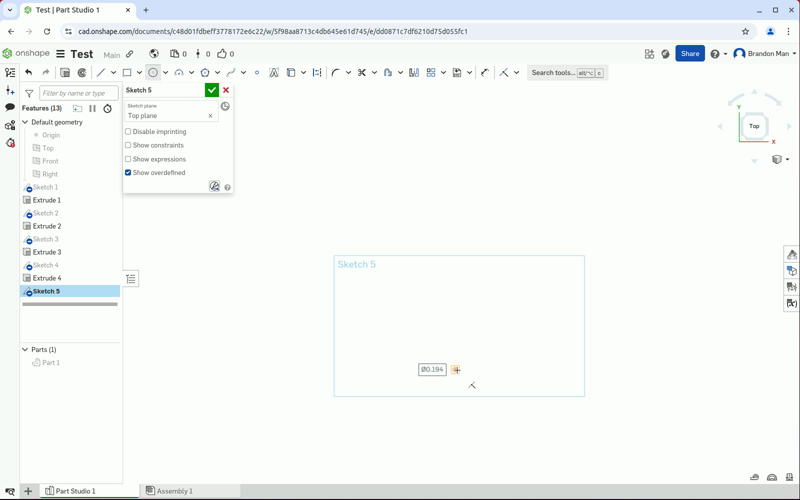
scroll(-6)
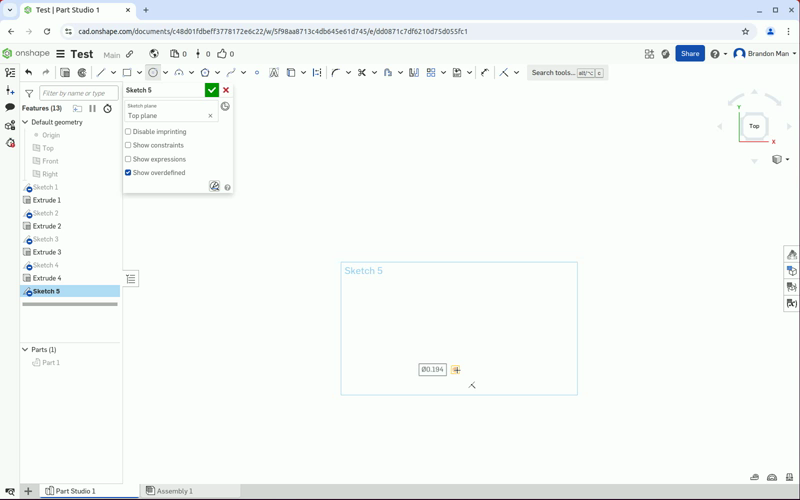
scroll(-6)
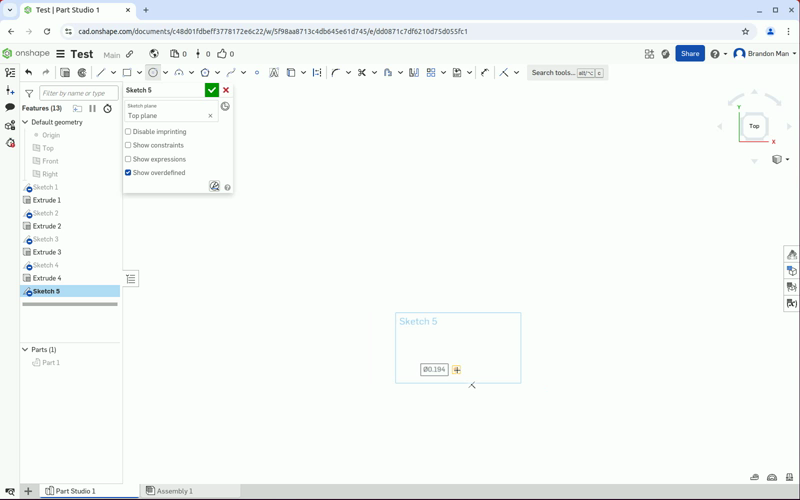
scroll(-6)
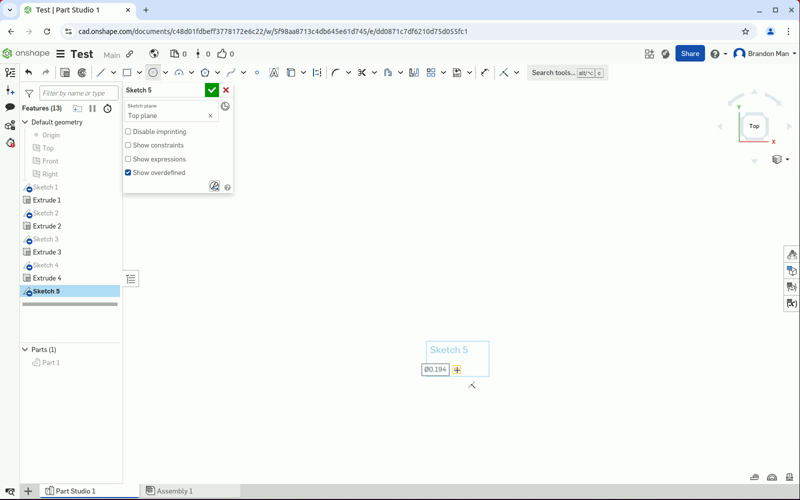
key(esc)
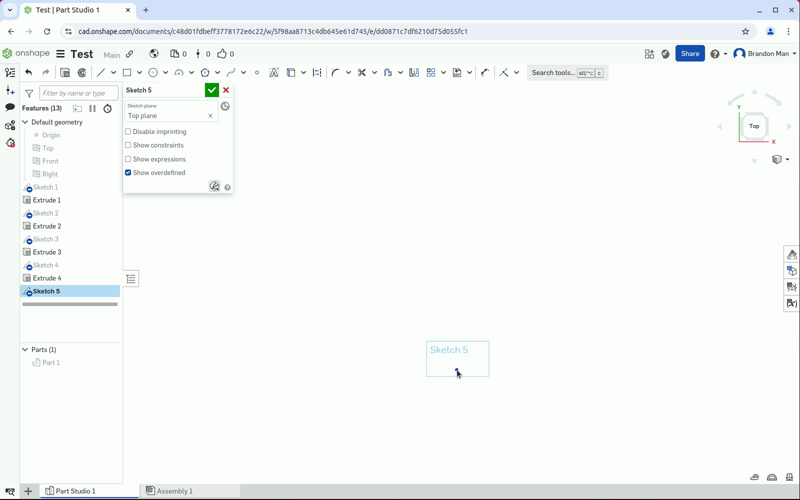
mouse_move(456, 369)
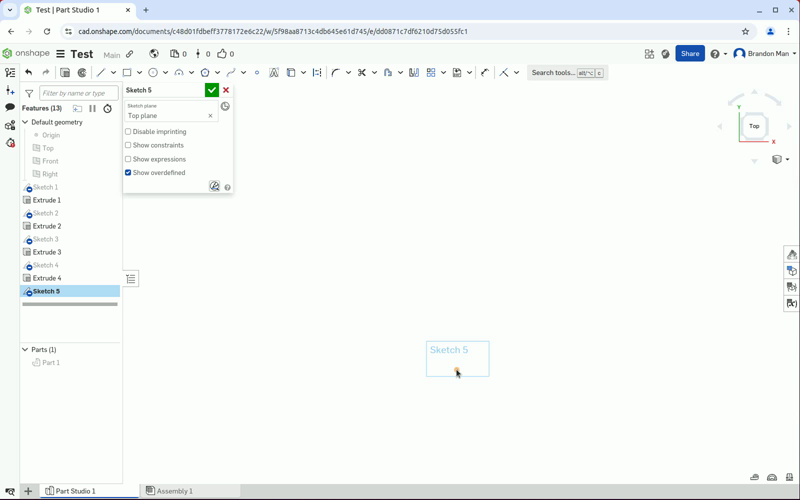
scroll(6)
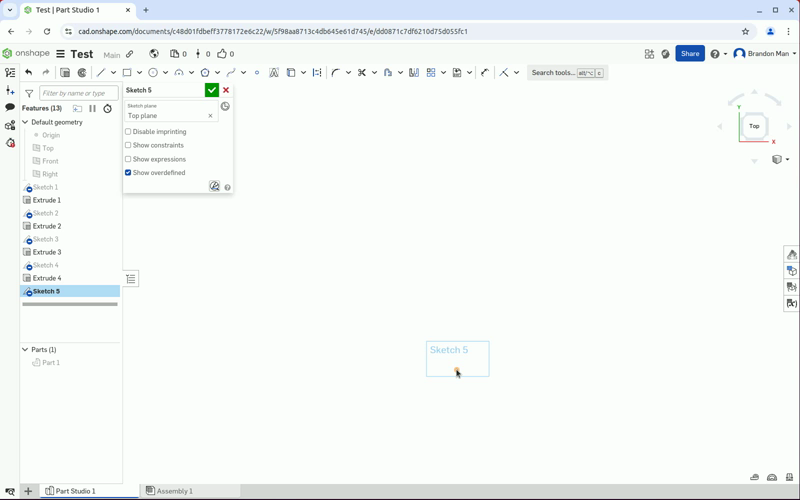
scroll(6)
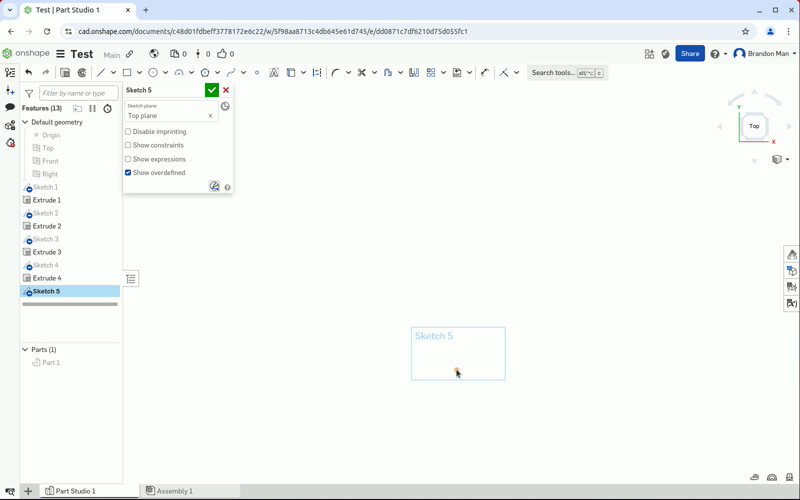
scroll(6)
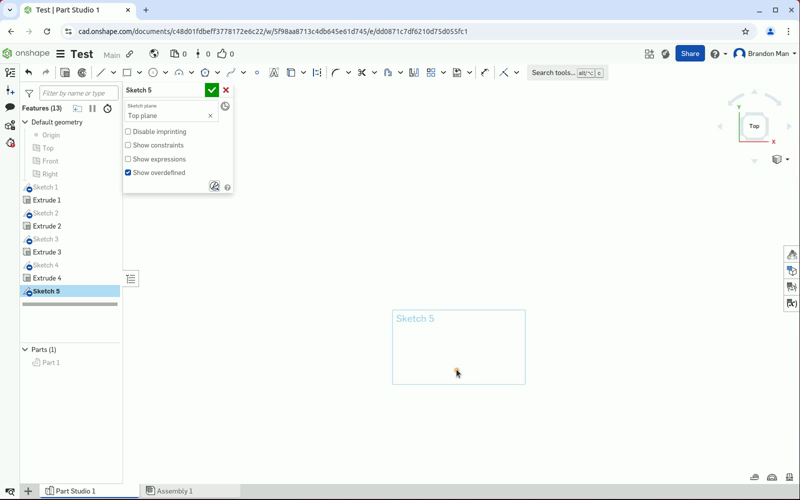
scroll(6)
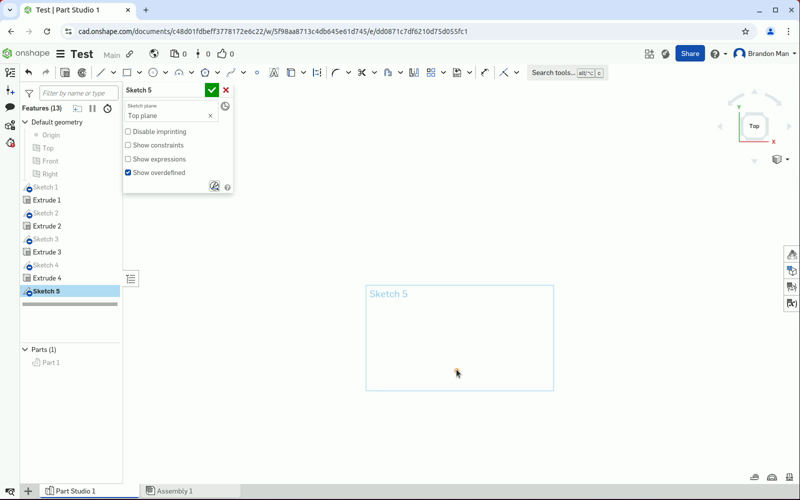
scroll(6)
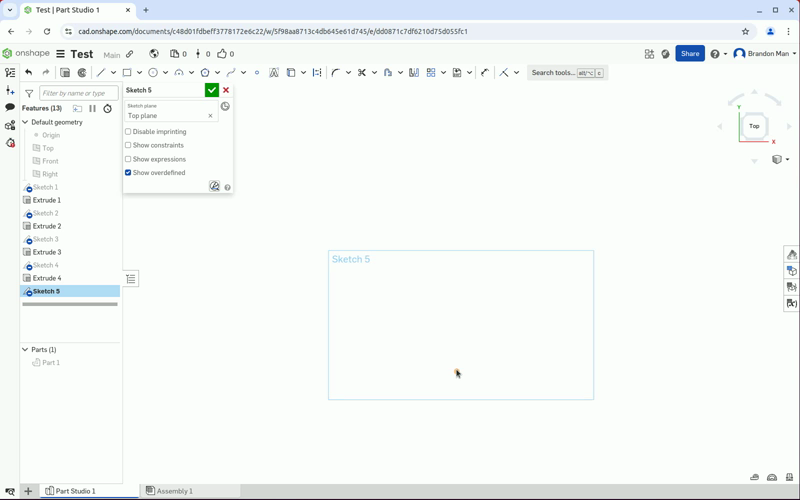
scroll(6)
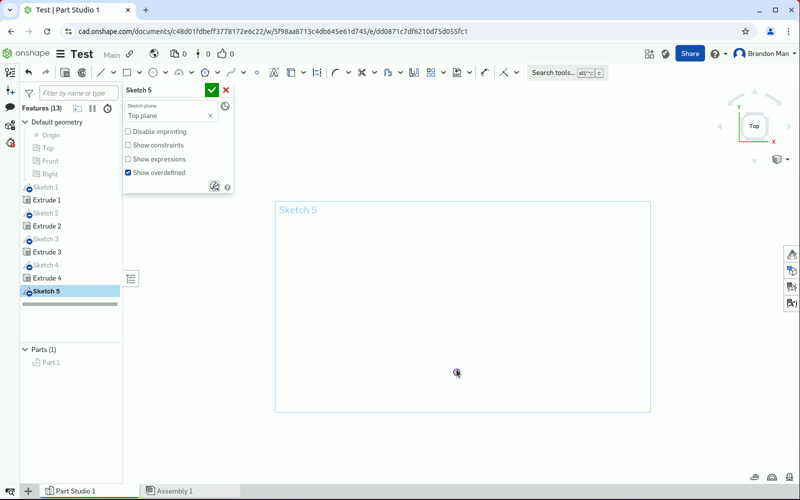
scroll(6)
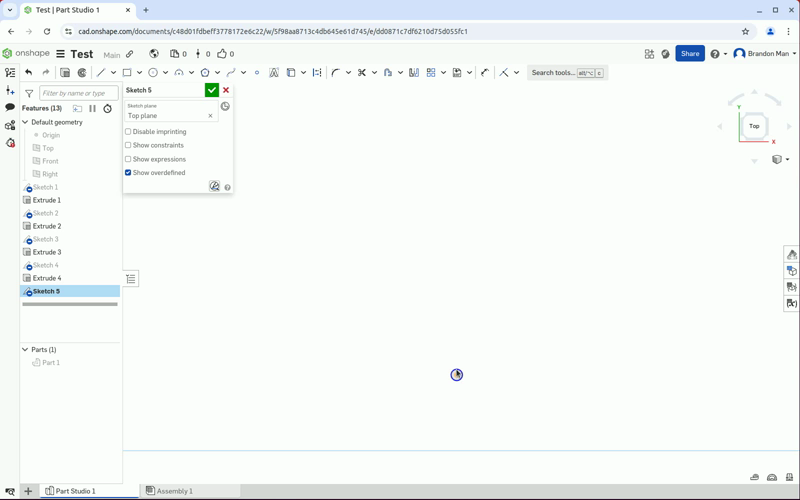
click(456, 369)
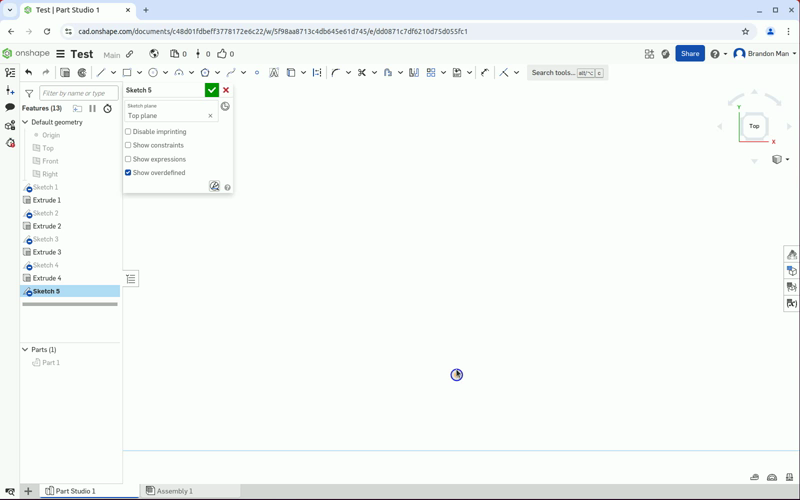
scroll(-6)
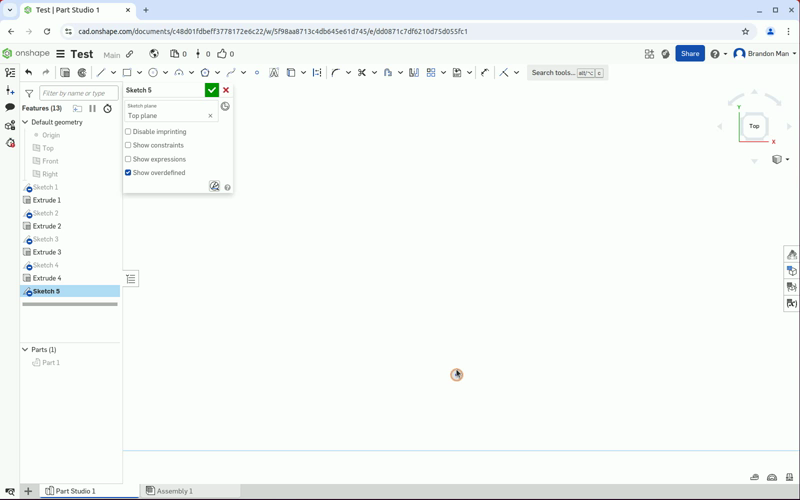
scroll(-6)
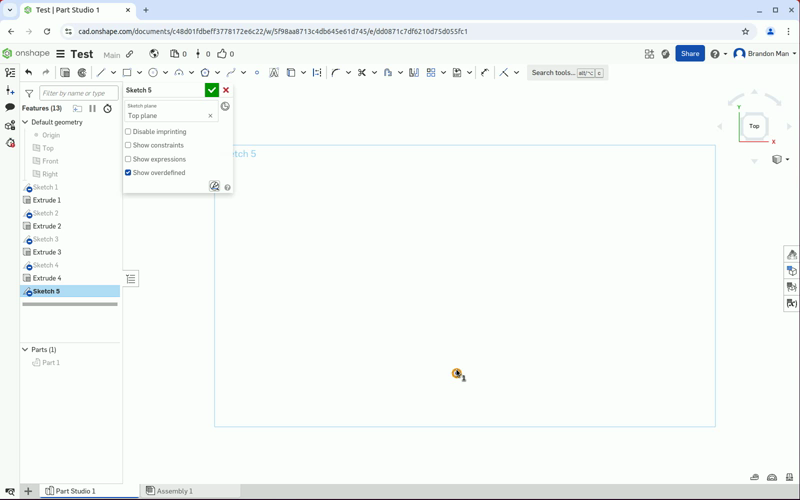
scroll(-6)
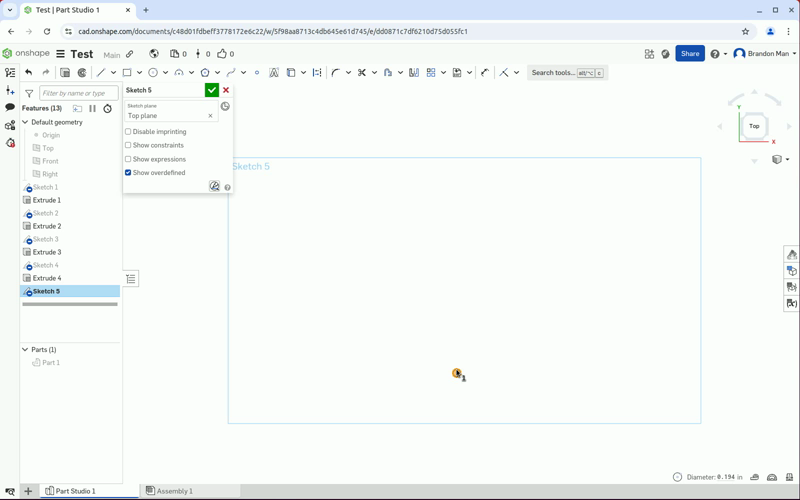
scroll(-6)
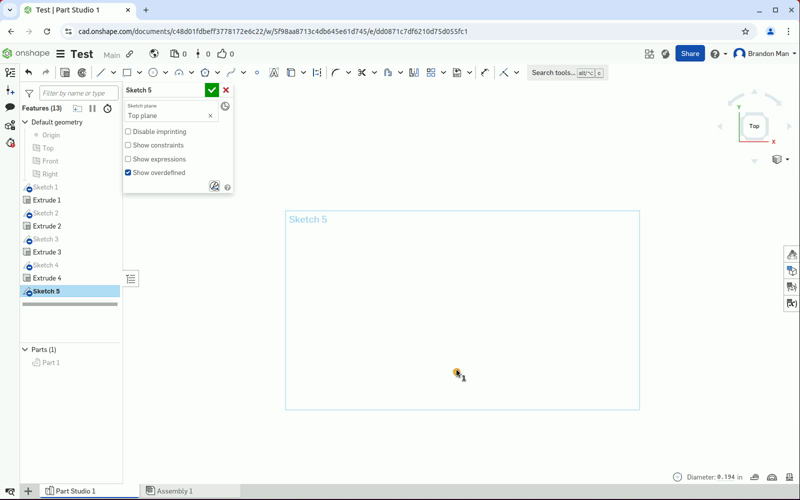
scroll(-6)
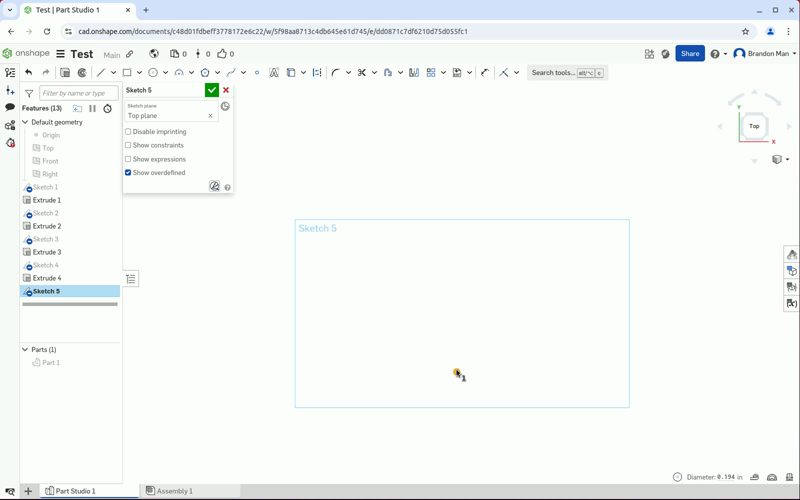
scroll(-6)
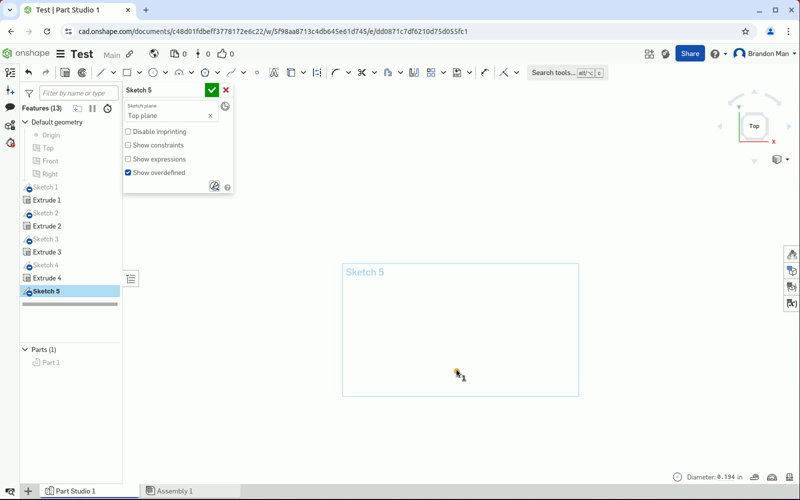
scroll(-6)
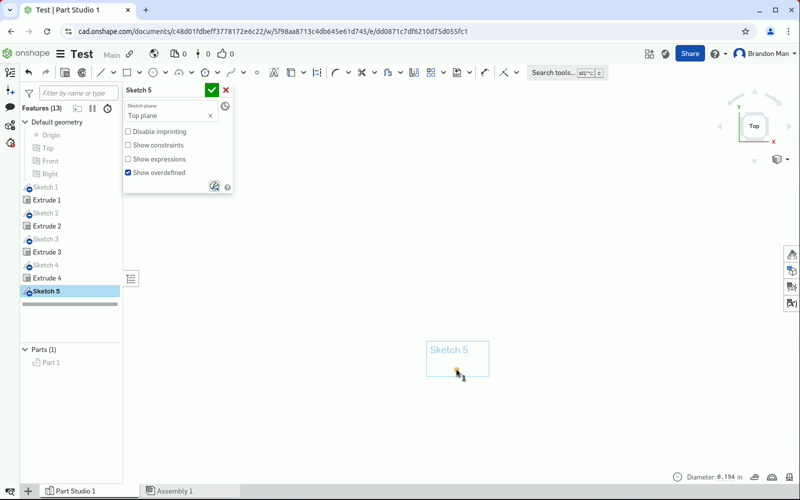
mouse_move(73, 352)
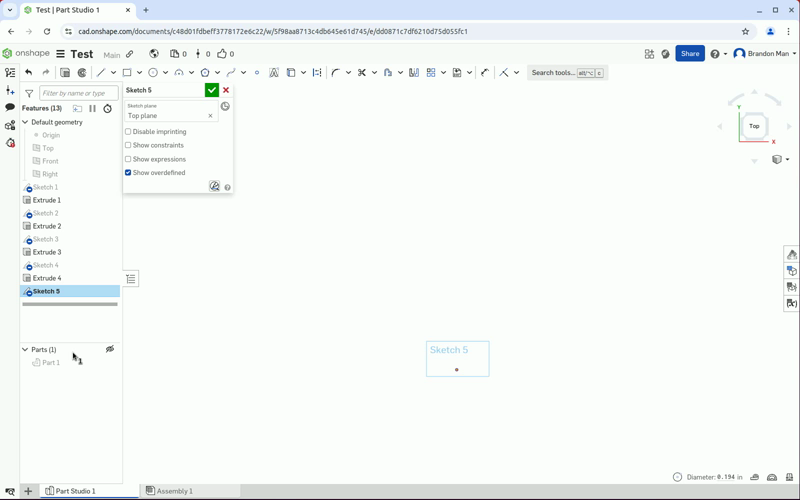
key(shift+y)
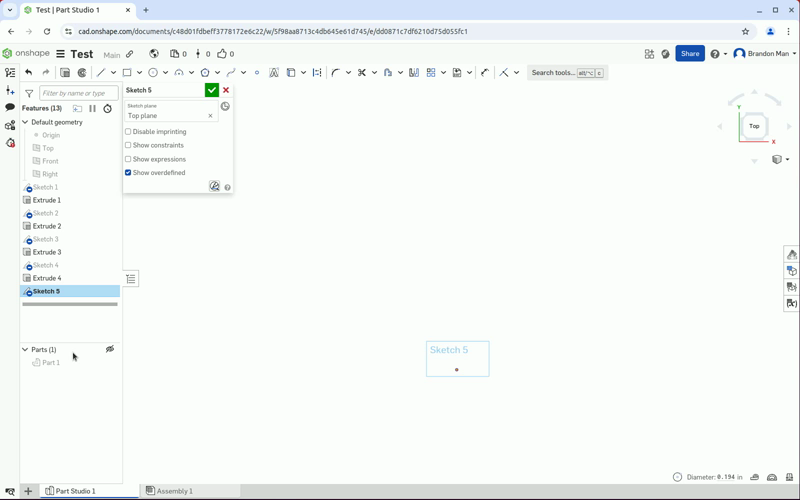
key(shift+e)
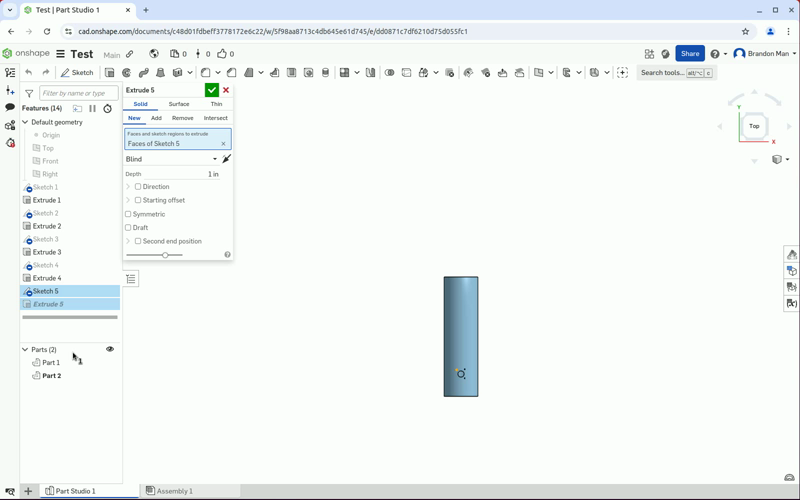
mouse_move(143, 106)
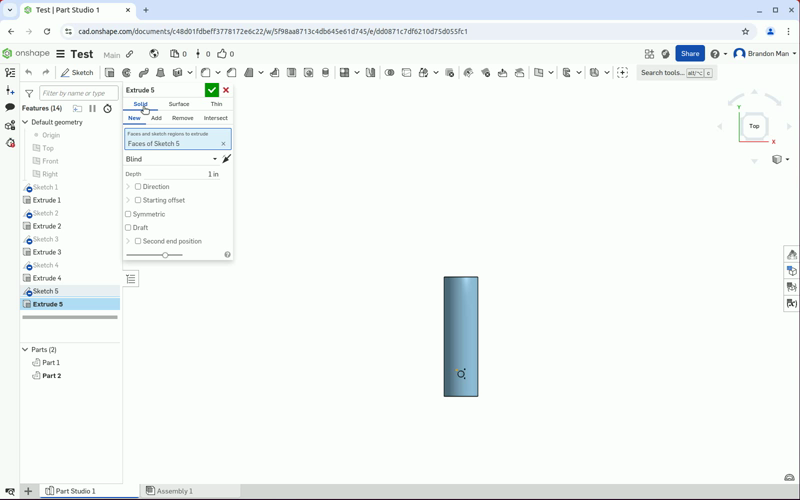
click(143, 106)
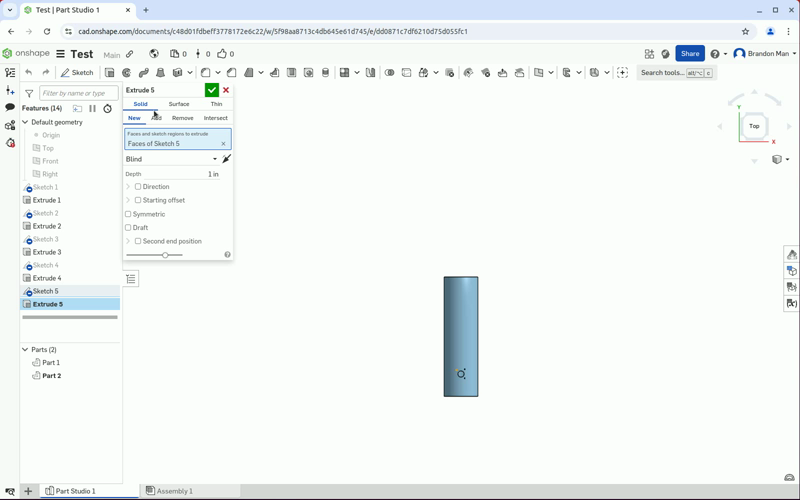
mouse_move(186, 120)
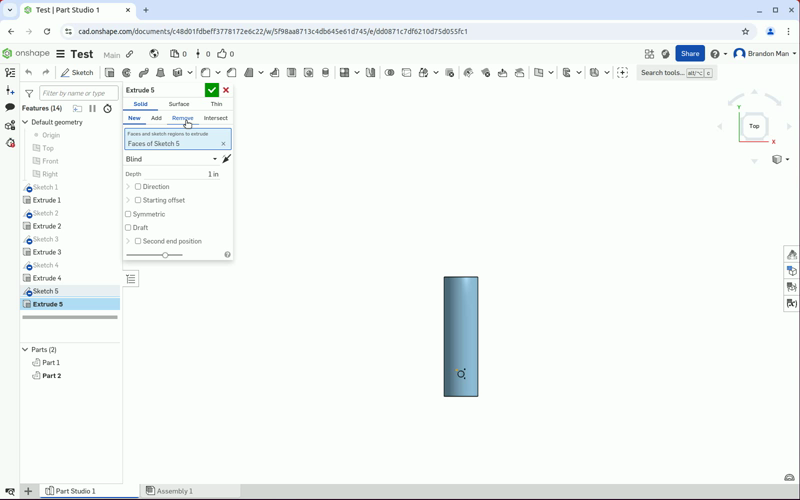
click(186, 120)
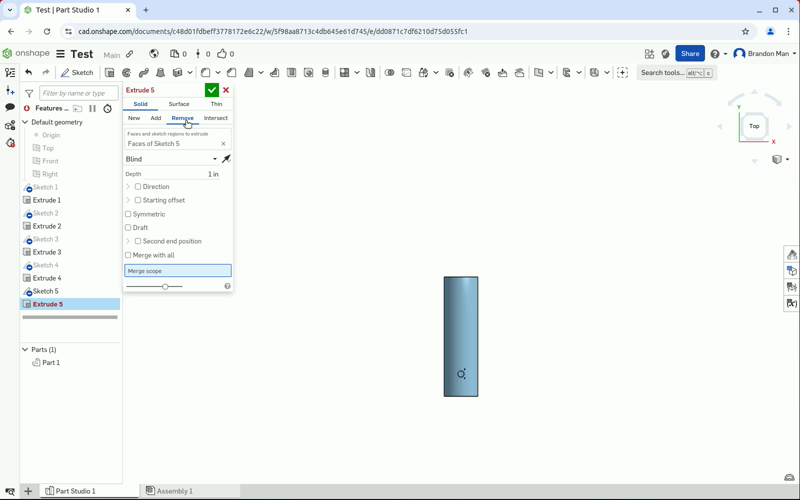
key(tab, 4)
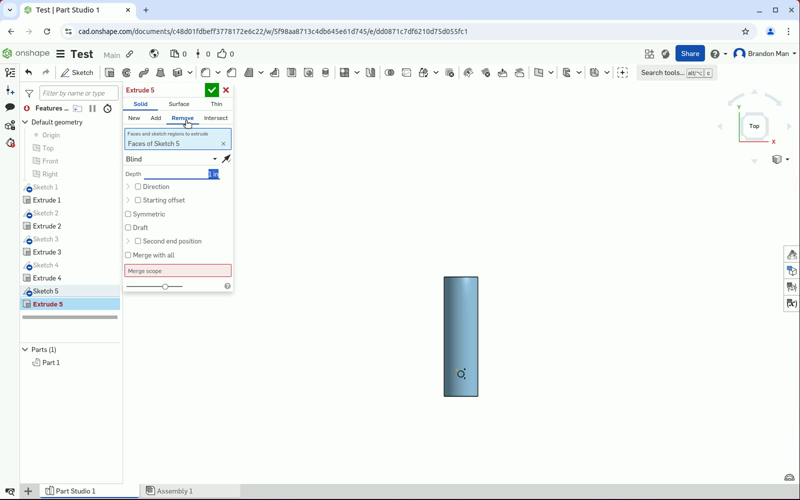
text(-3.37)
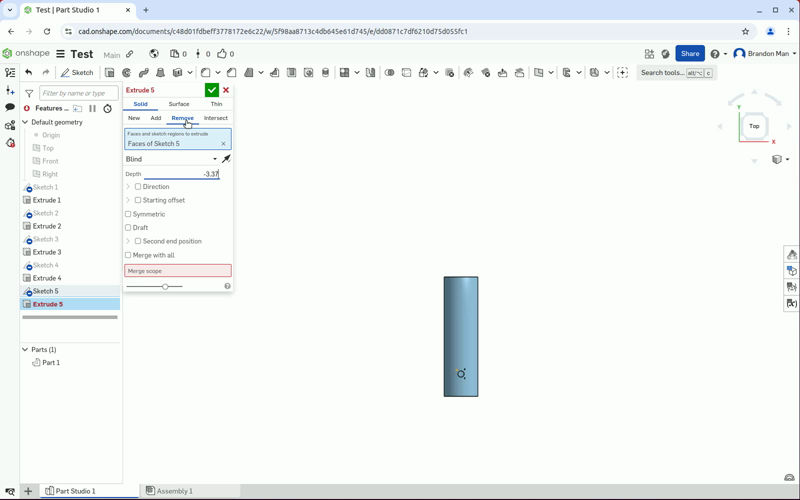
key(tab, 6)
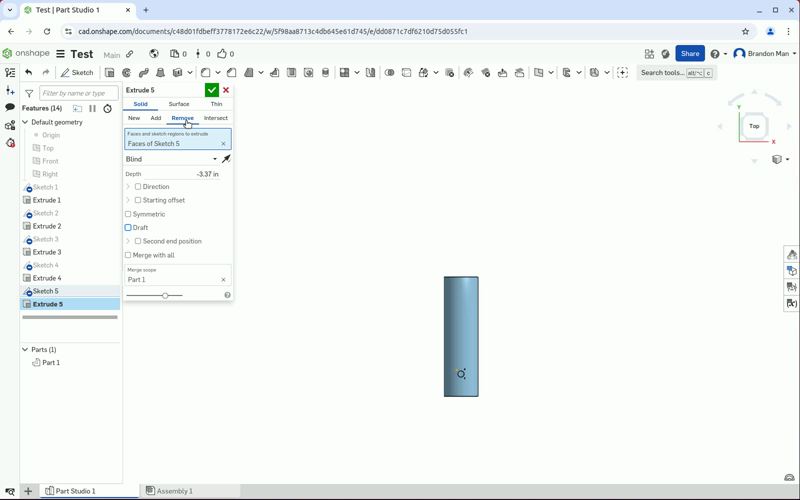
key(space)
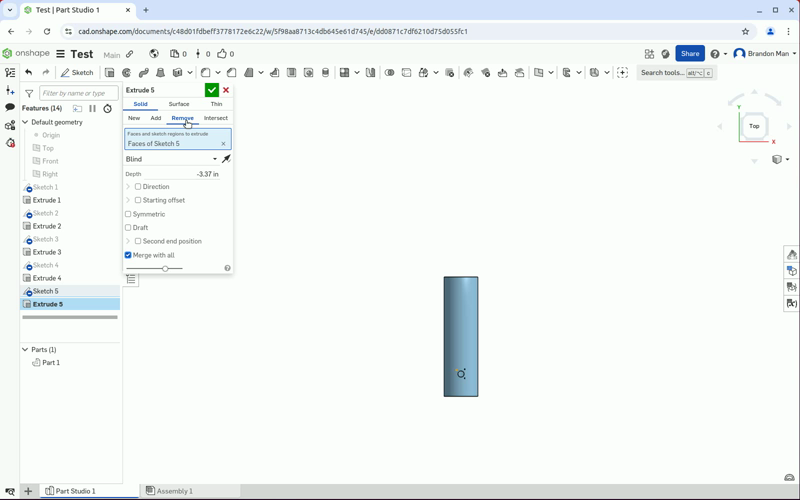
key(enter)
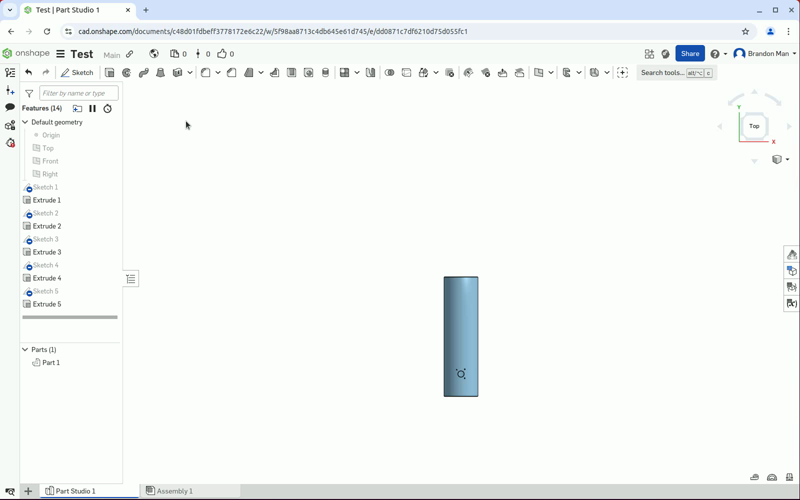
key(shift+h)
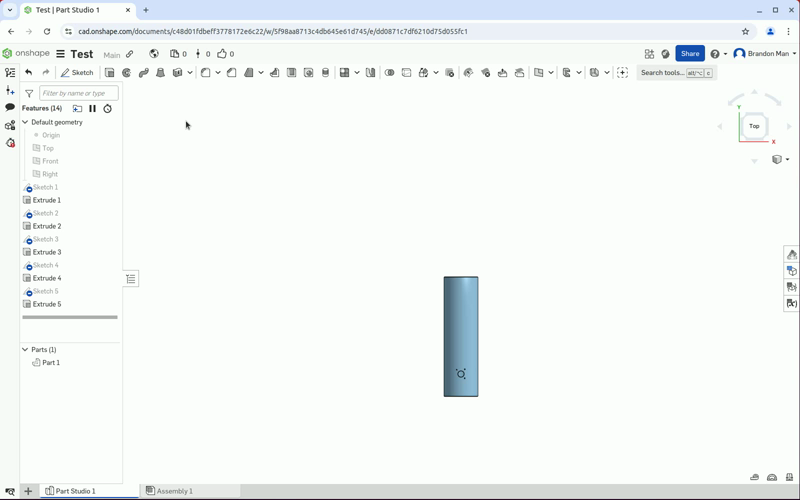
key(shift+h)
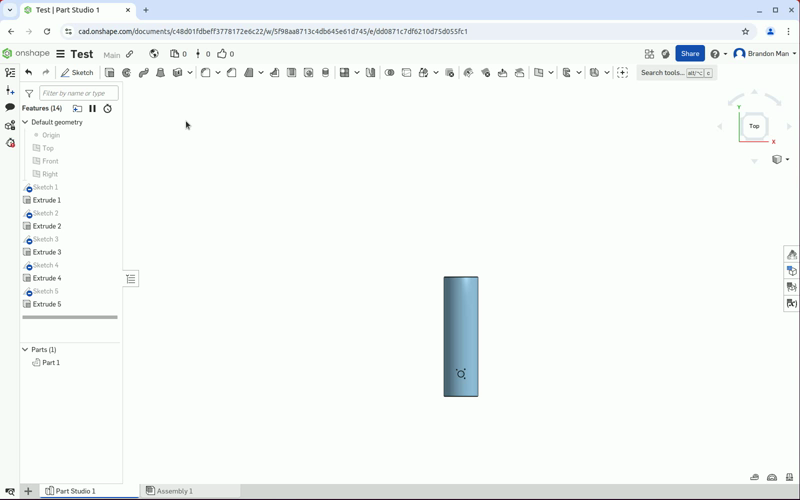
mouse_move(73, 189)
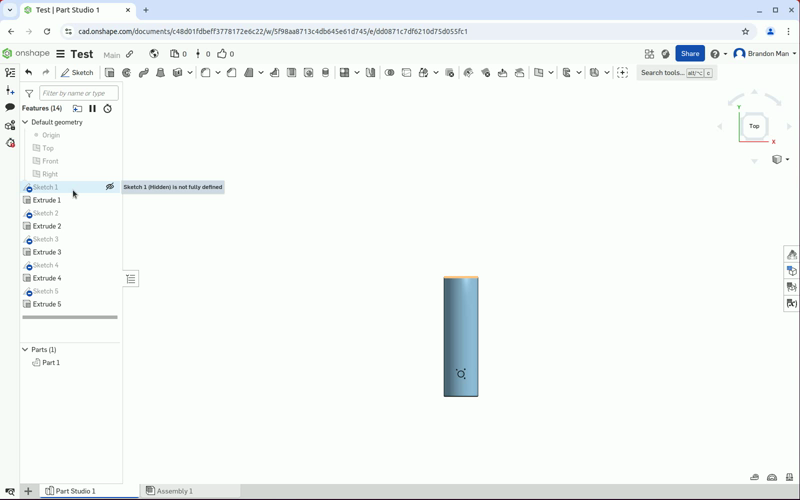
click(73, 189)
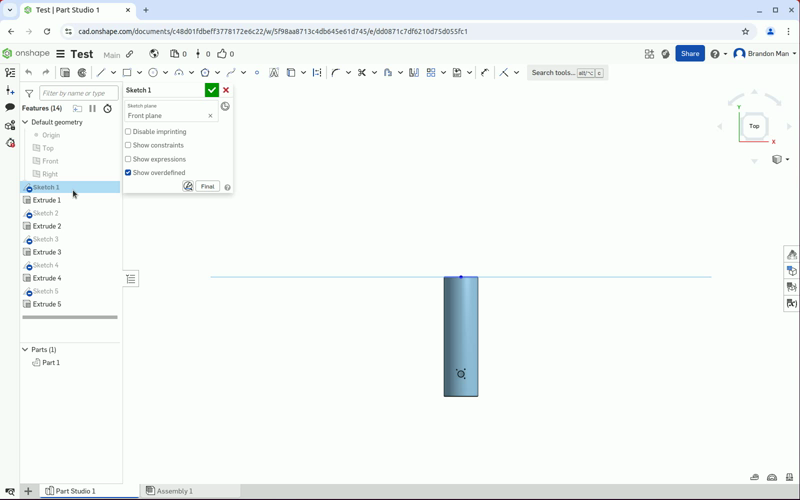
mouse_move(229, 92)
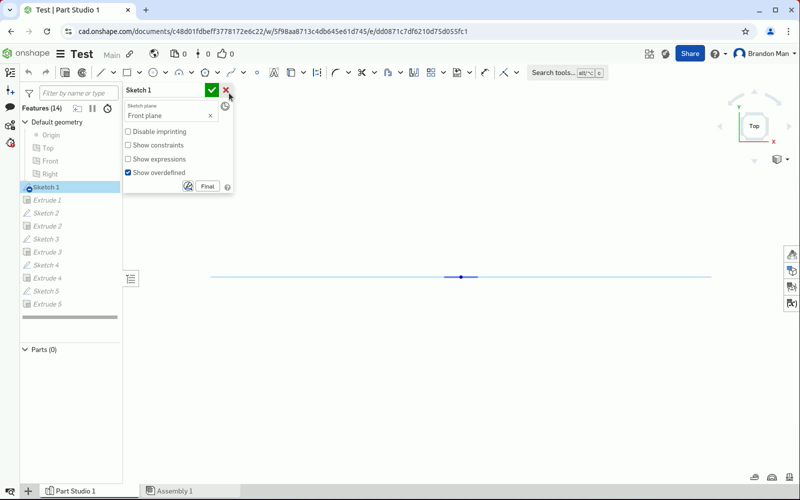
click(229, 92)
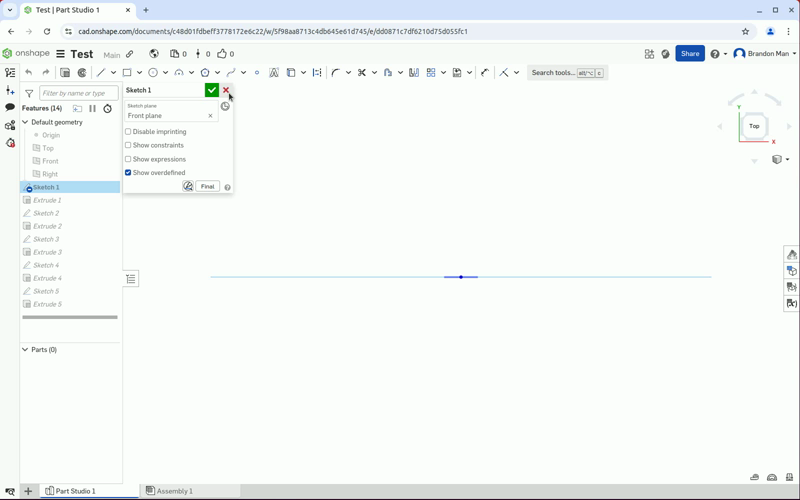
key(shift+s)
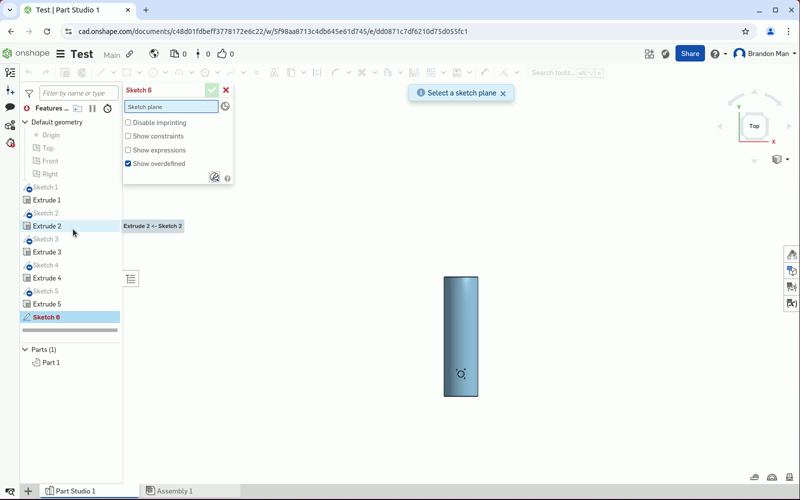
scroll(3)
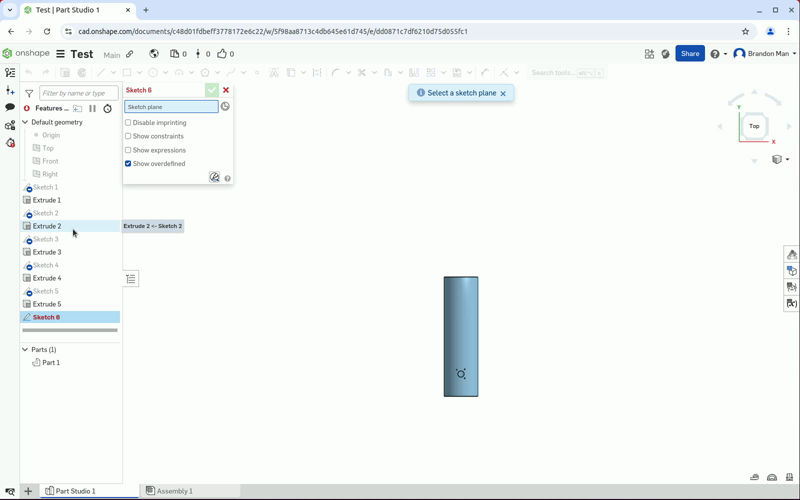
mouse_move(73, 150)
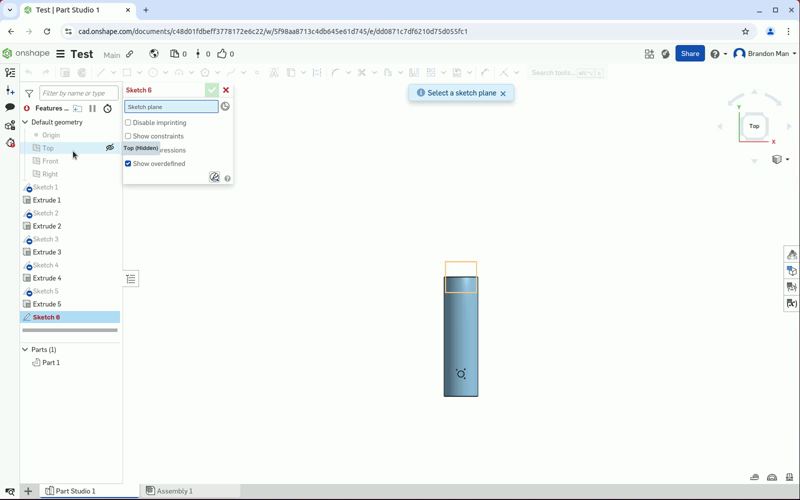
click(73, 150)
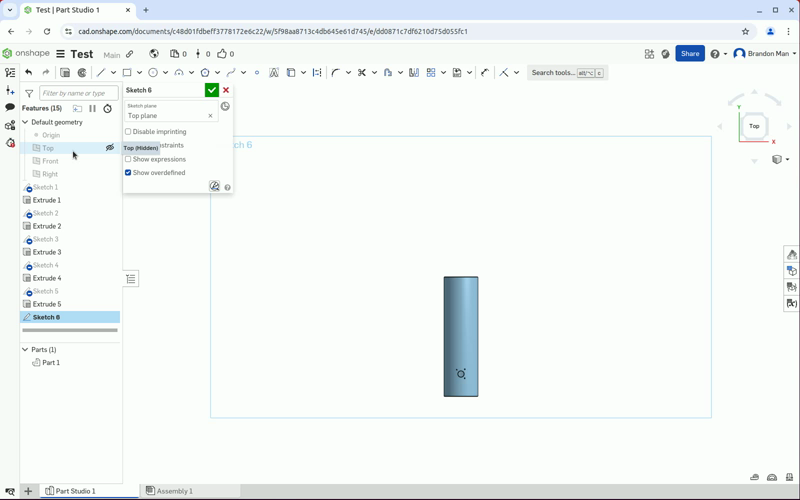
mouse_move(73, 352)
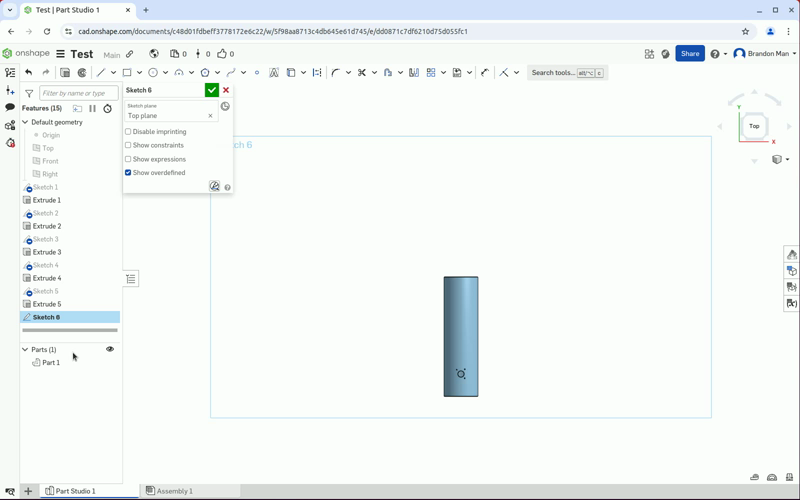
key(y)
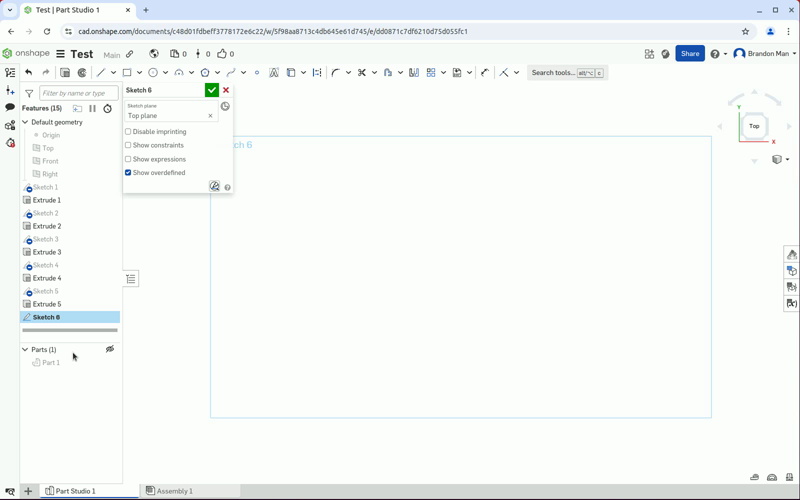
key(c)
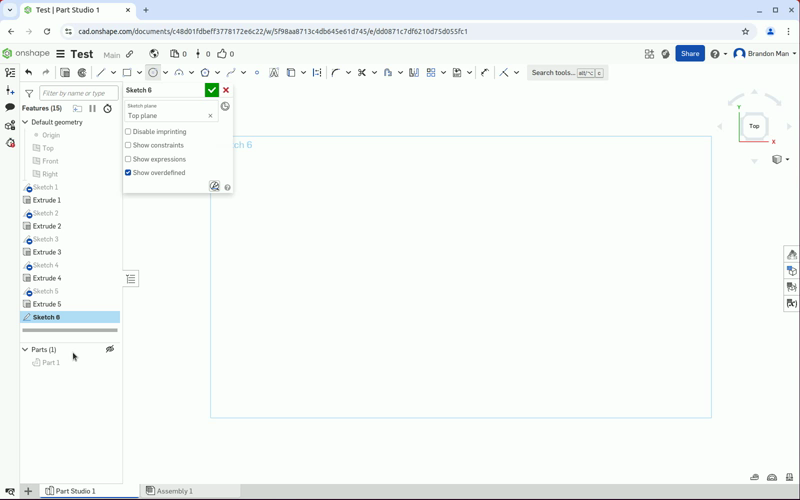
key_down(shift)
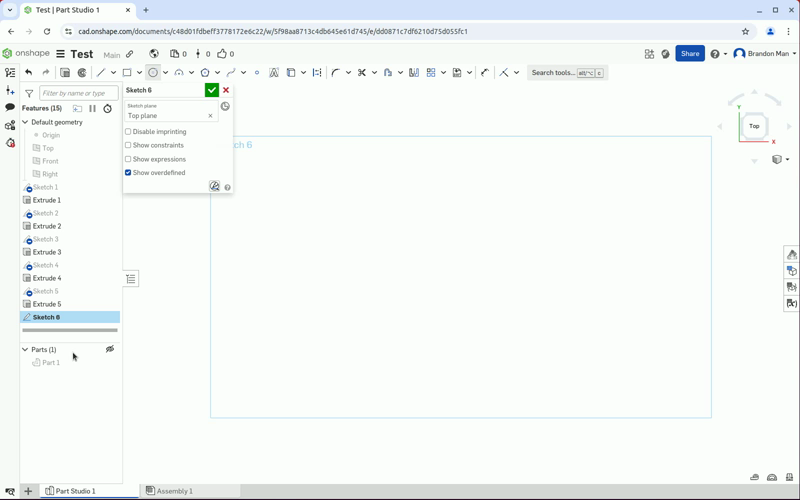
mouse_move(456, 378)
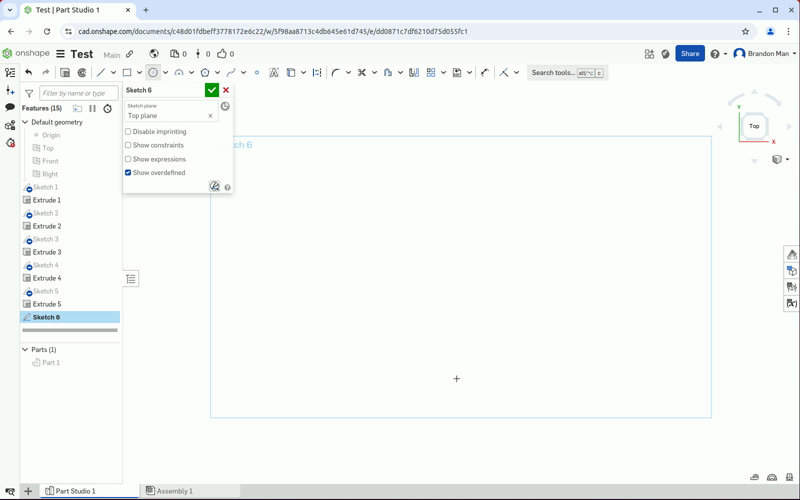
click(456, 378)
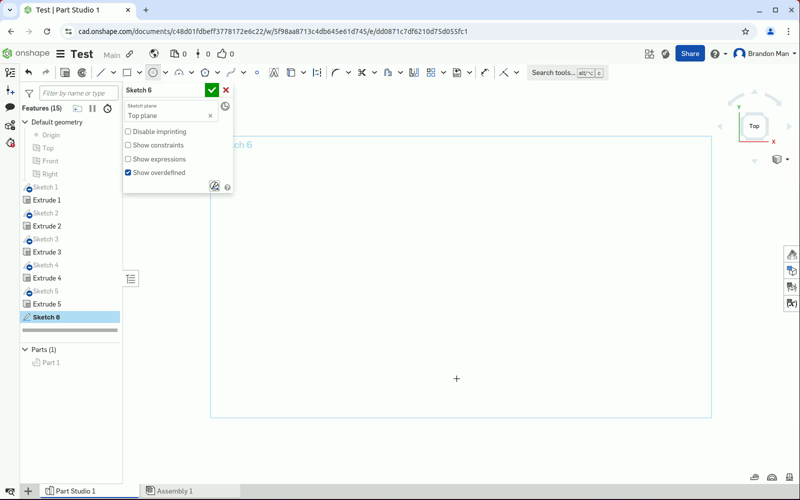
key_up(shift)
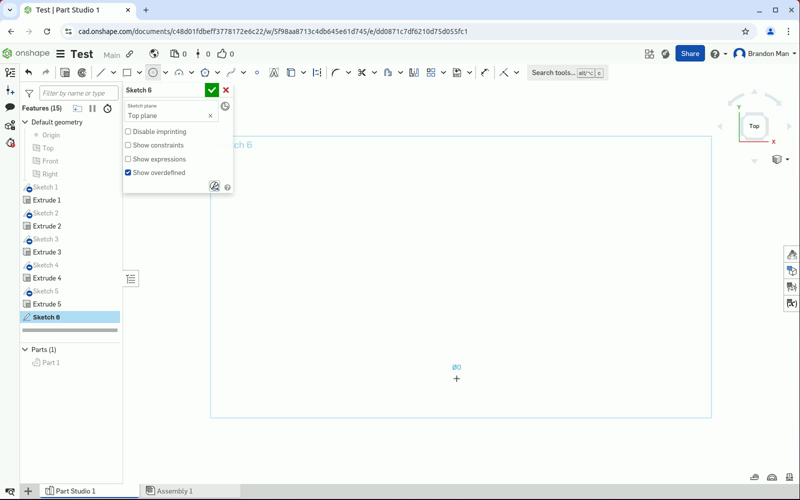
mouse_move(457, 378)
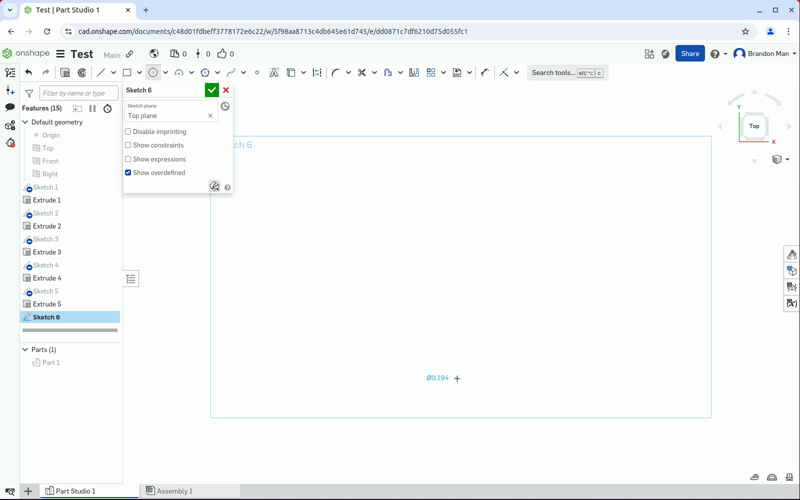
scroll(6)
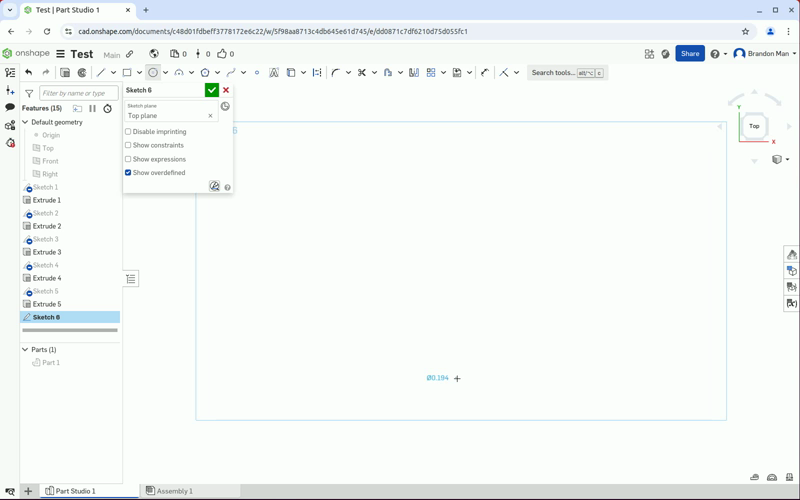
scroll(6)
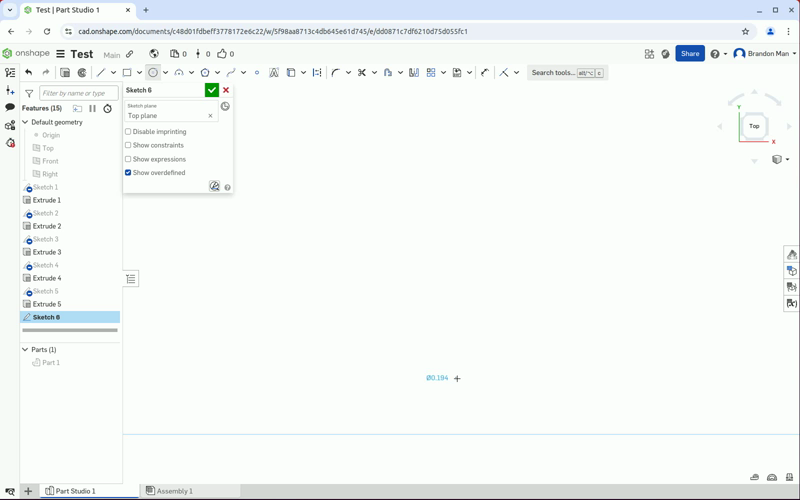
scroll(6)
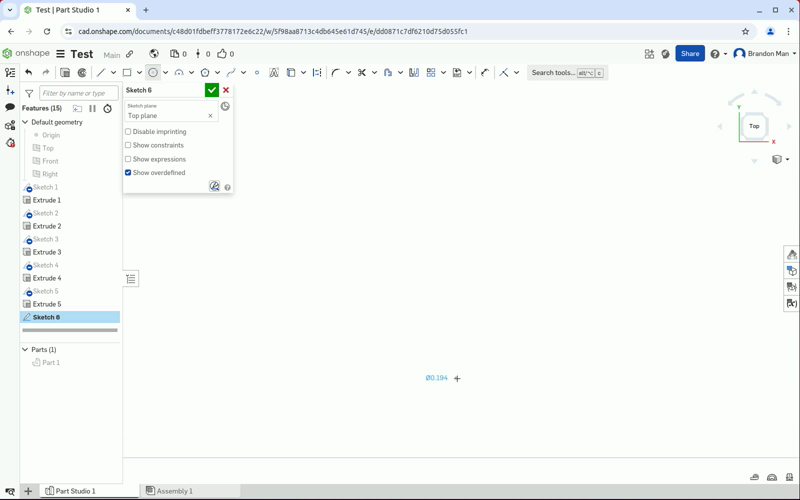
scroll(6)
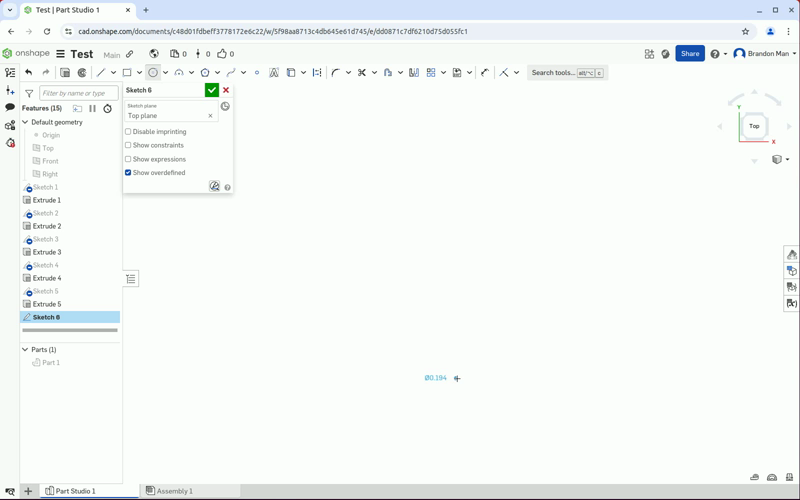
scroll(6)
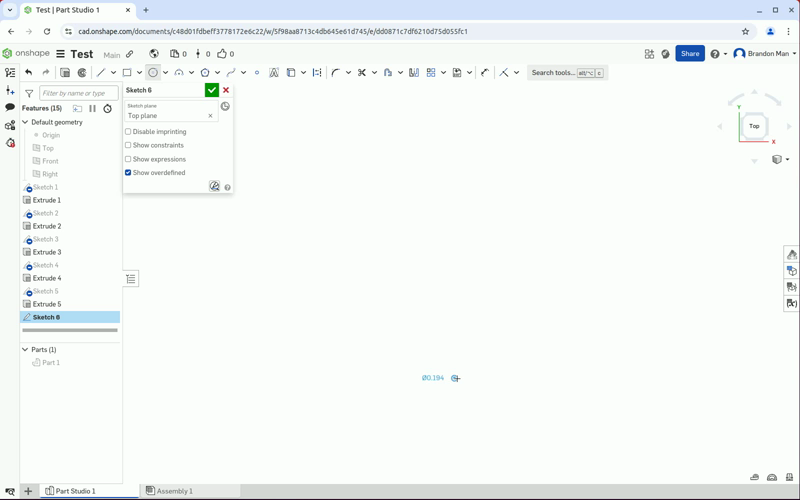
scroll(6)
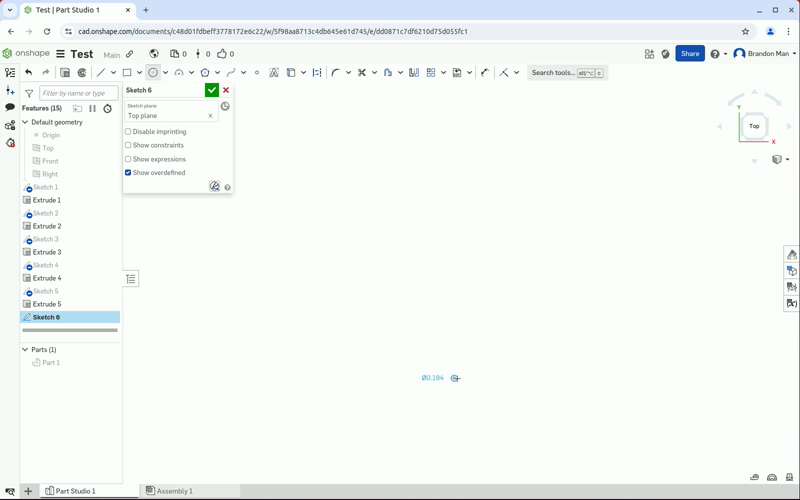
scroll(6)
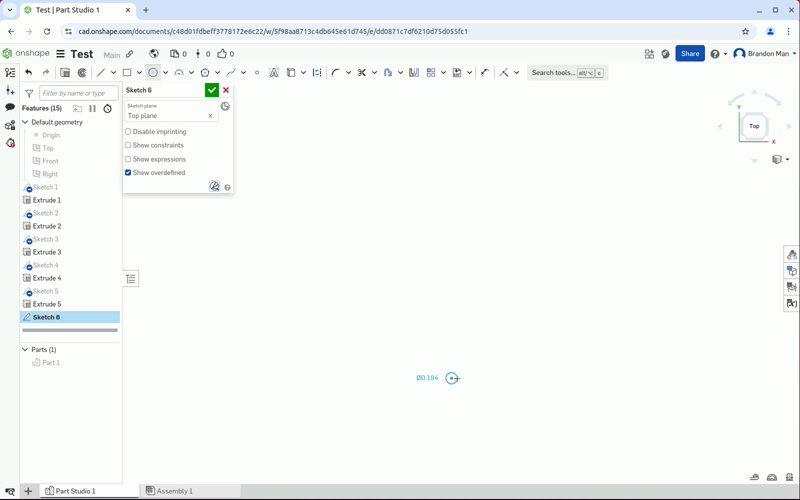
click(457, 378)
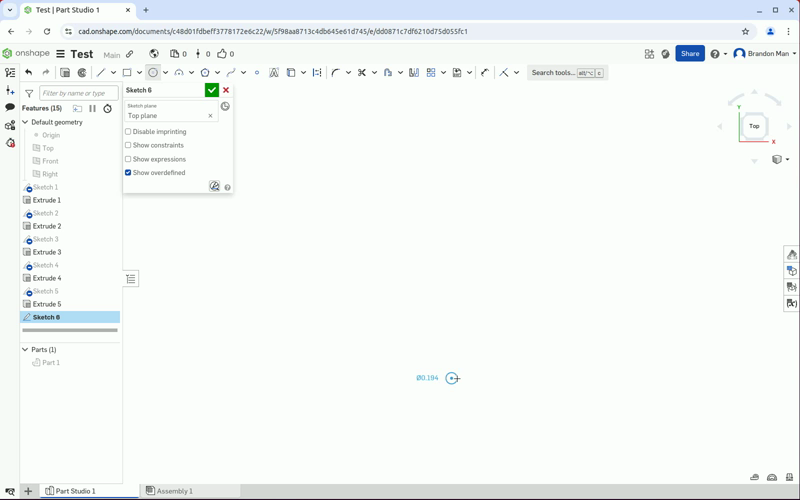
scroll(-6)
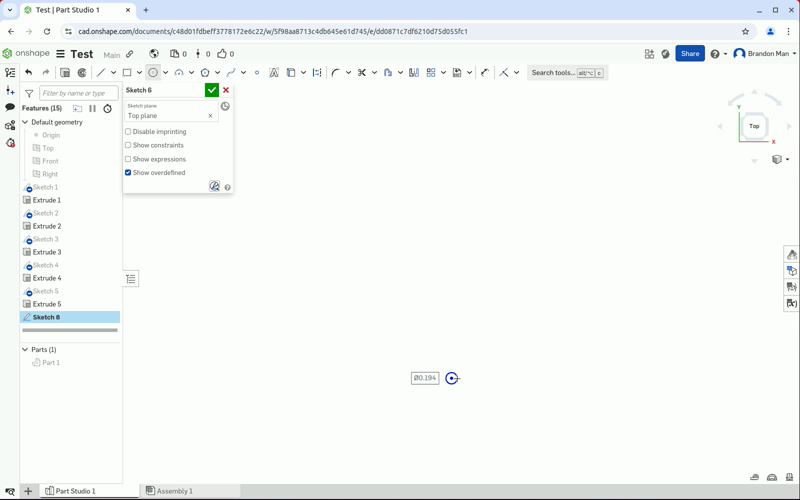
scroll(-6)
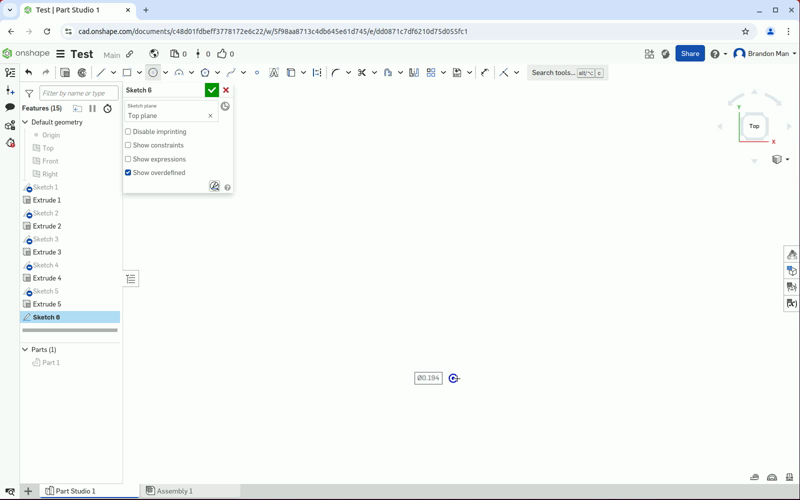
scroll(-6)
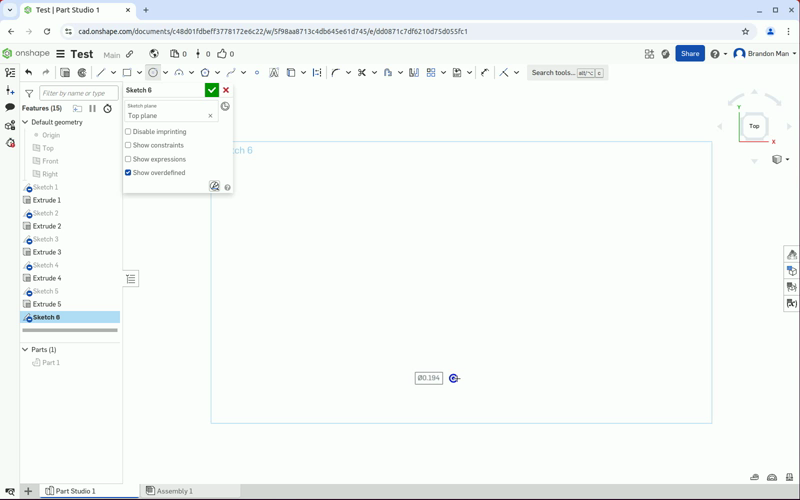
scroll(-6)
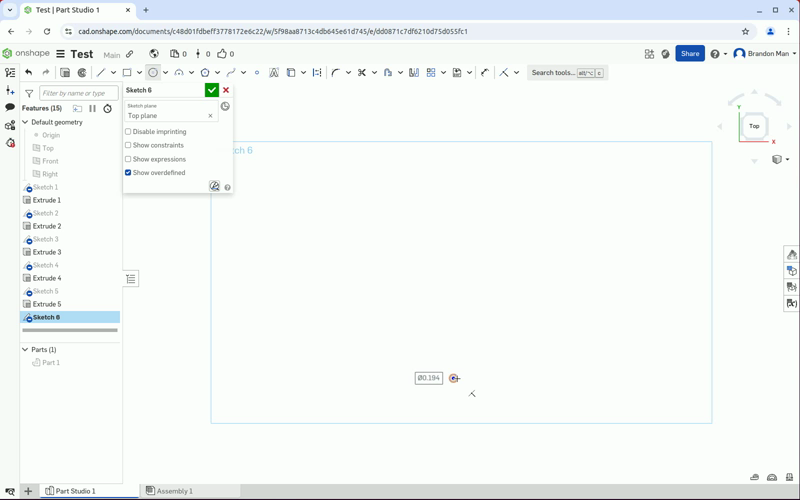
scroll(-6)
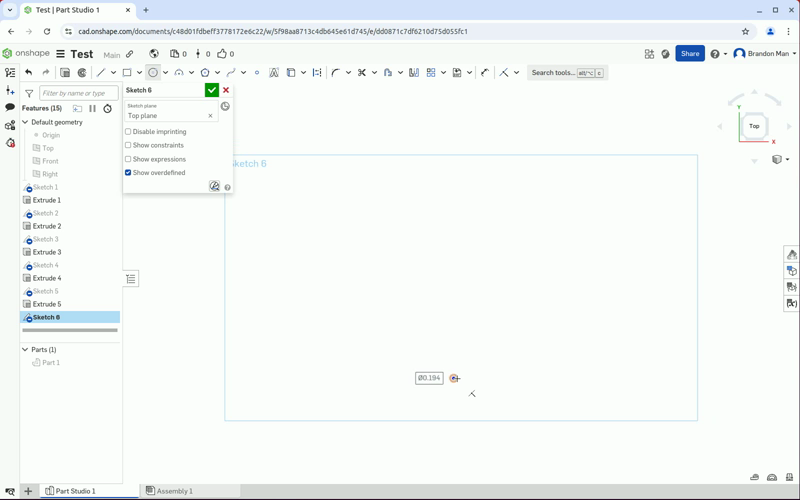
scroll(-6)
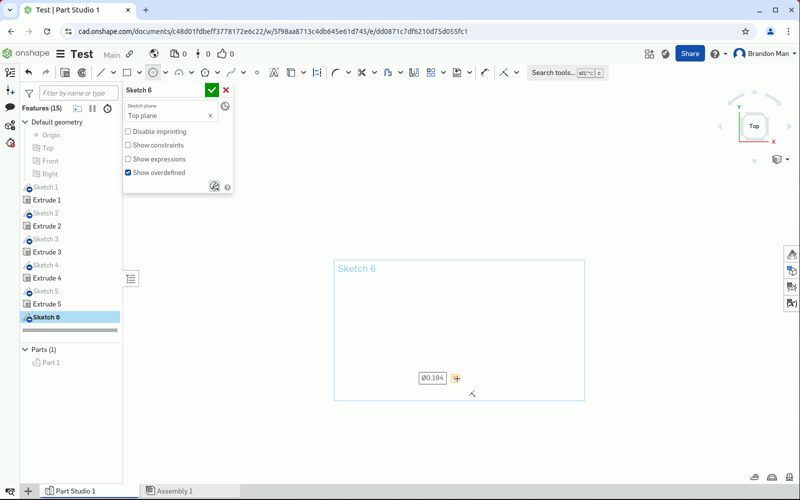
scroll(-6)
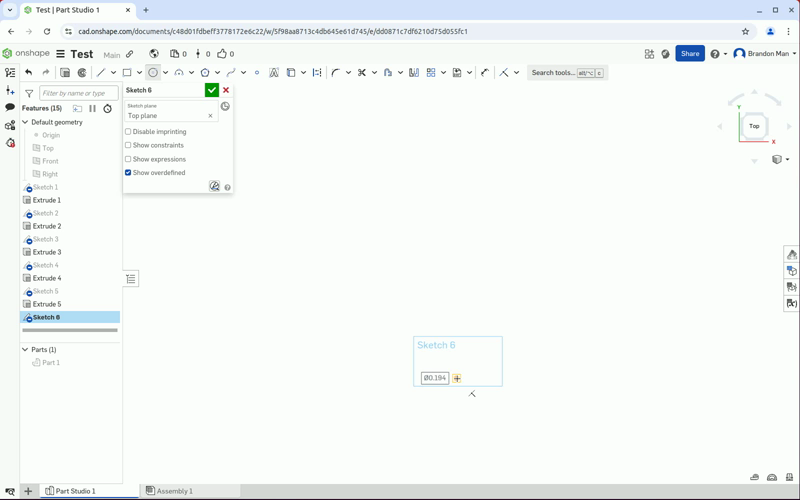
key(esc)
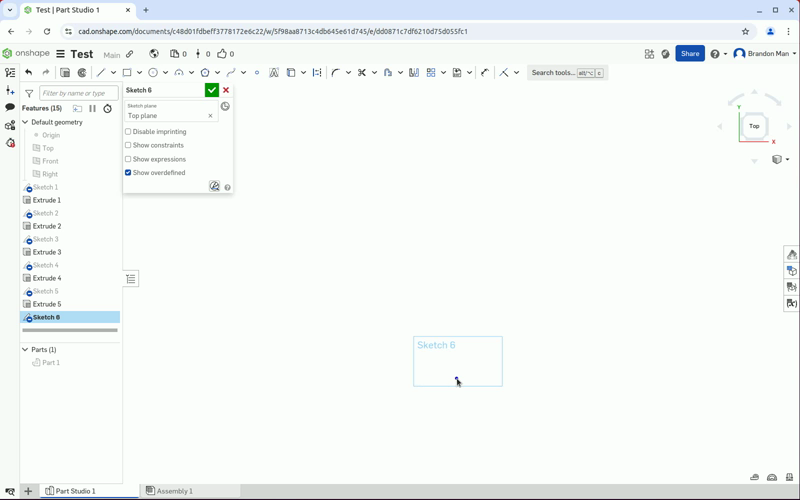
mouse_move(457, 378)
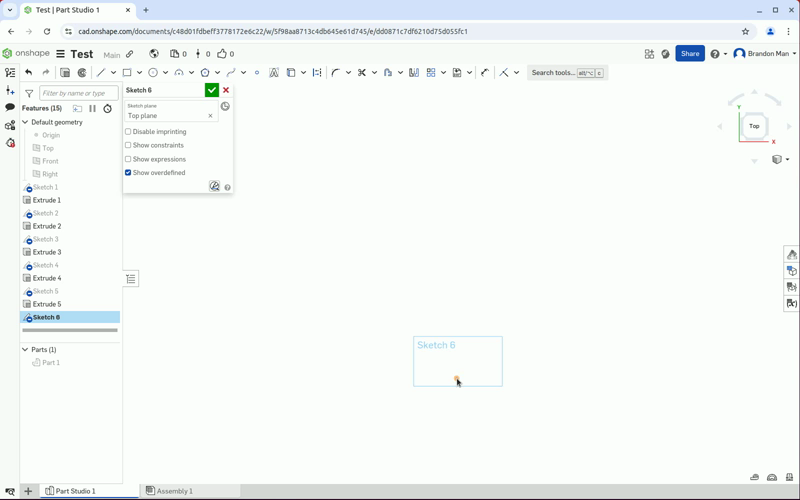
scroll(6)
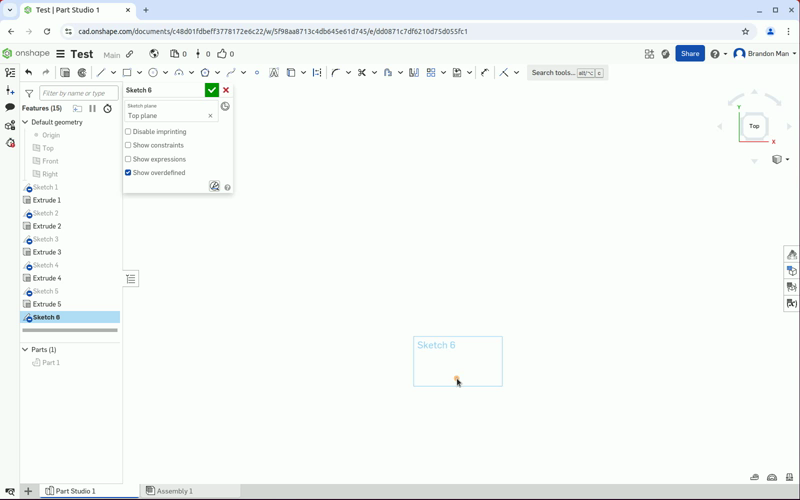
scroll(6)
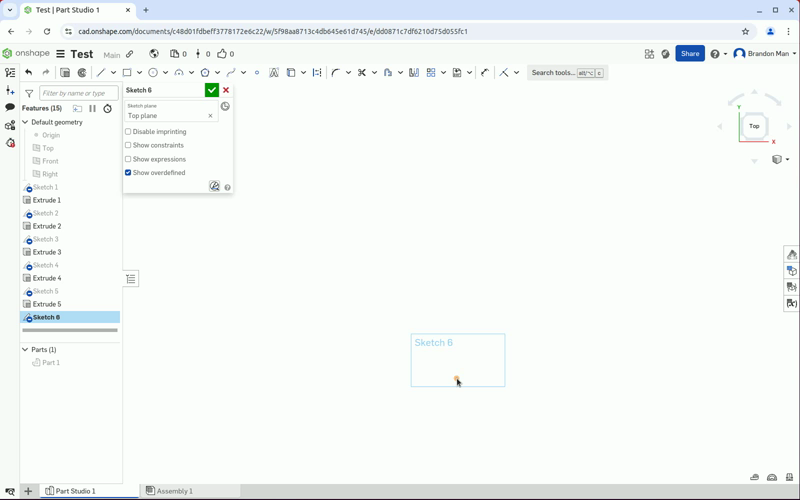
scroll(6)
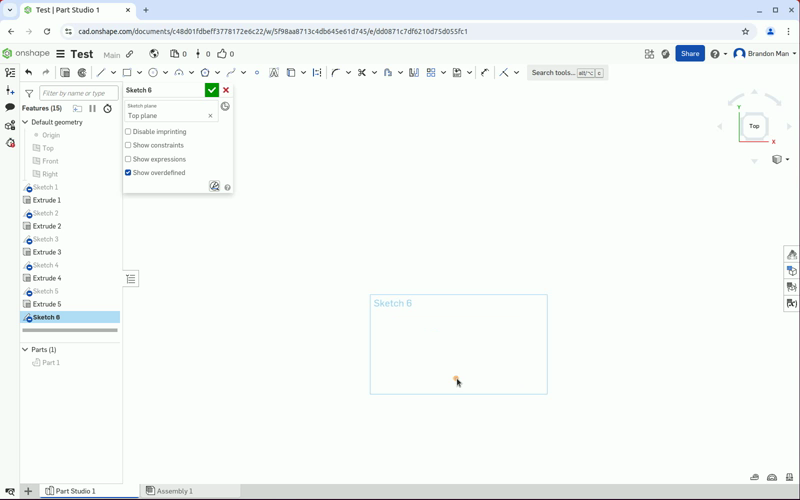
scroll(6)
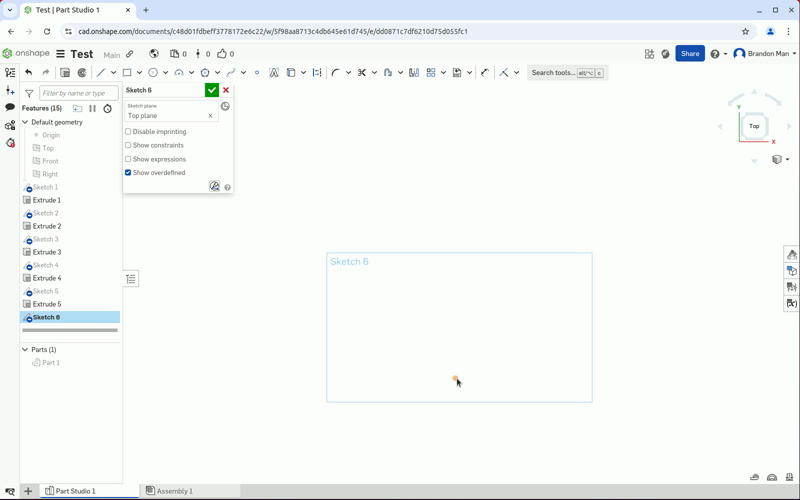
scroll(6)
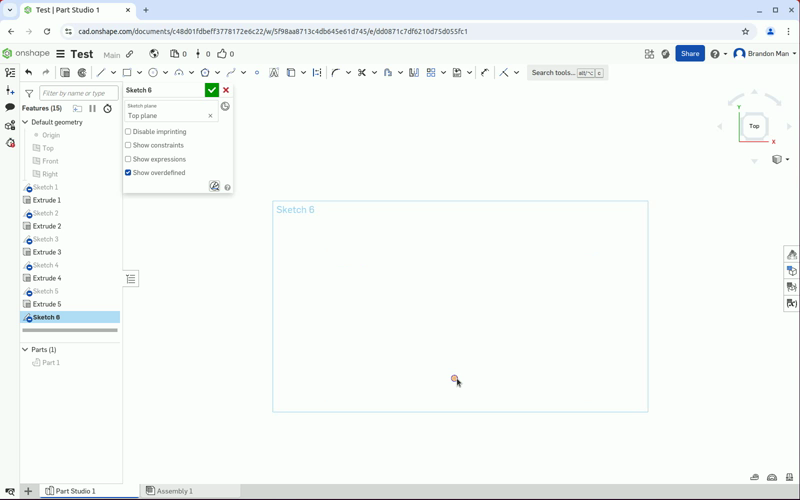
scroll(6)
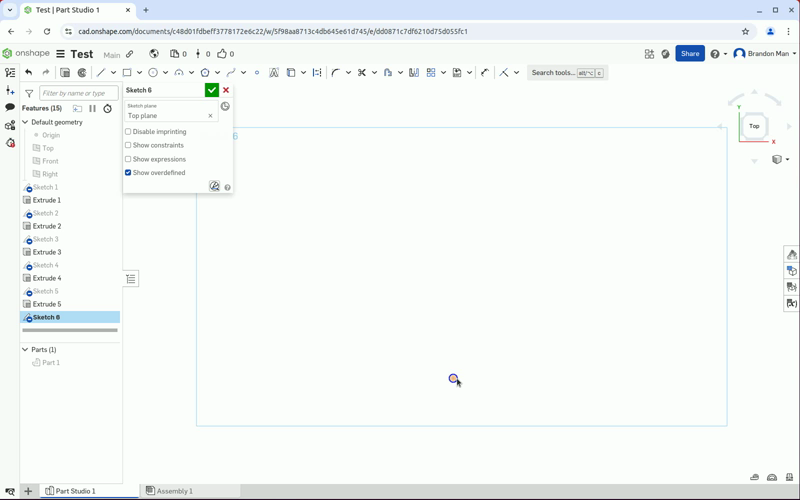
scroll(6)
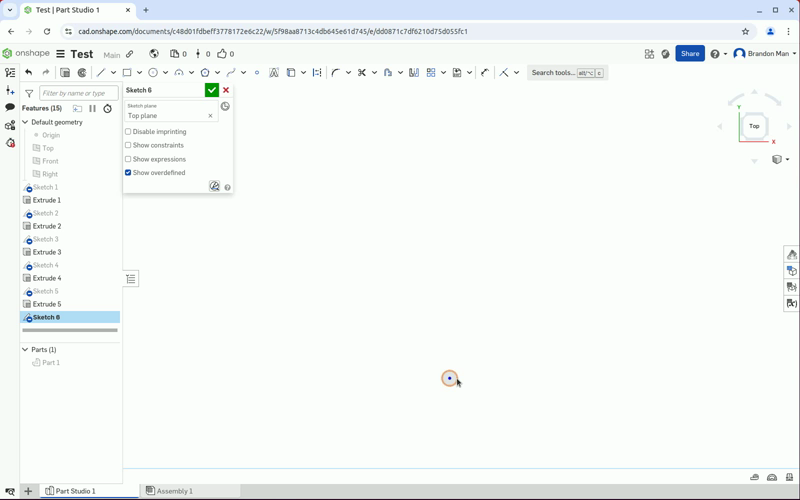
click(457, 378)
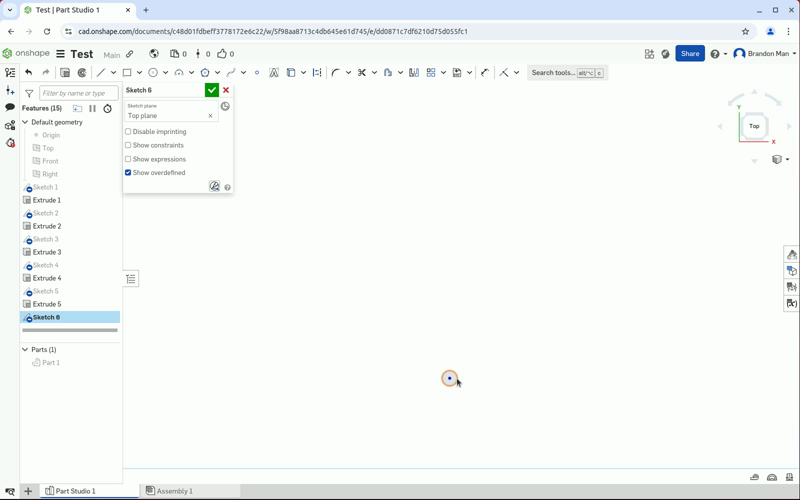
scroll(-6)
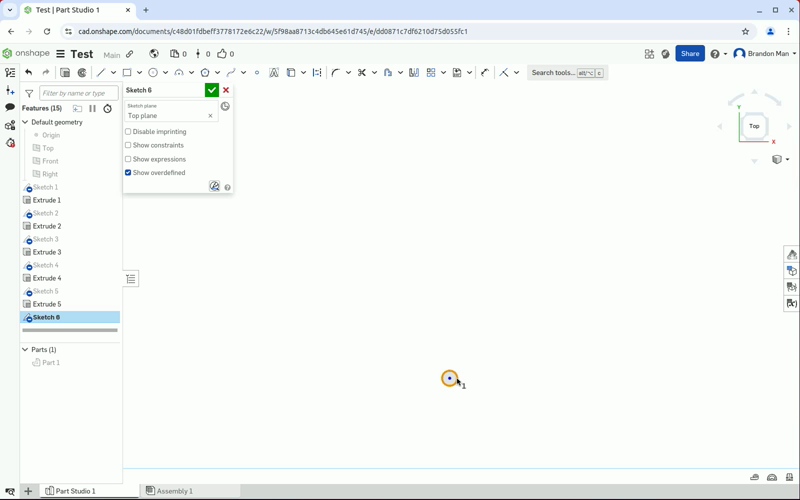
scroll(-6)
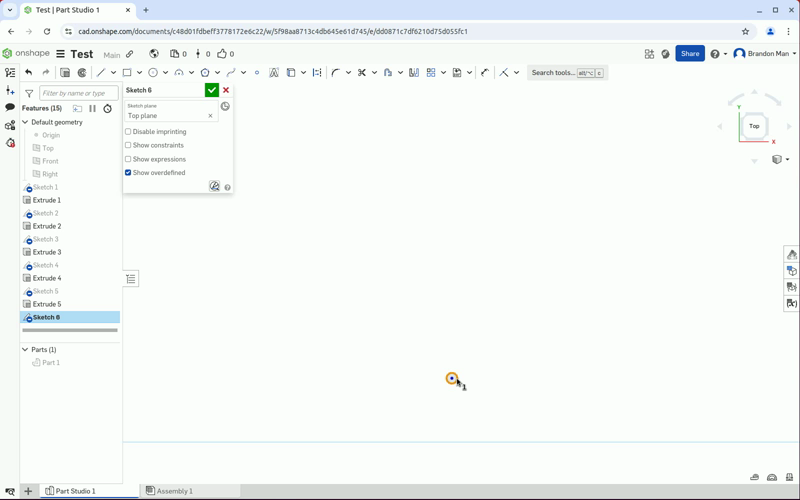
scroll(-6)
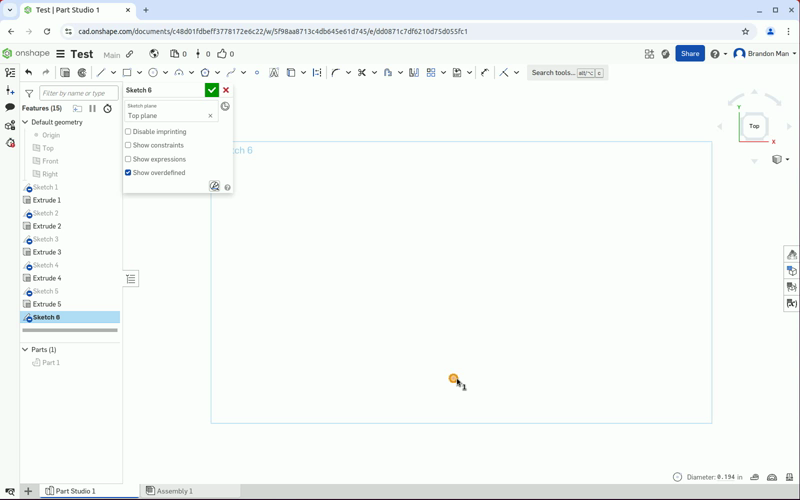
scroll(-6)
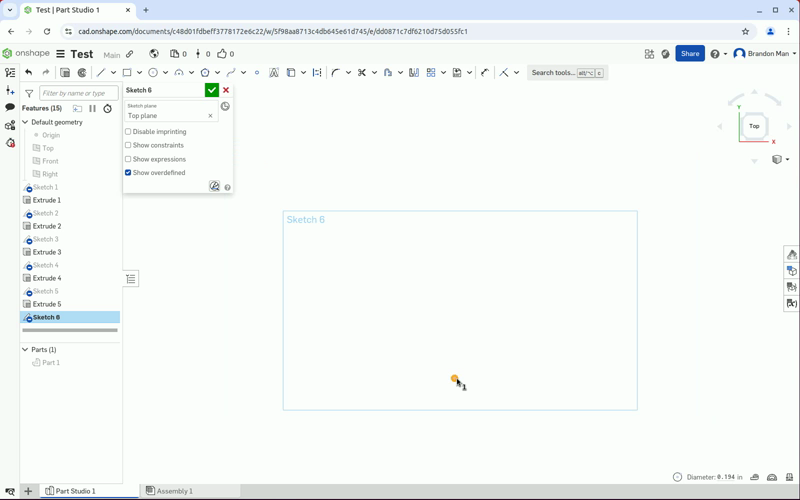
scroll(-6)
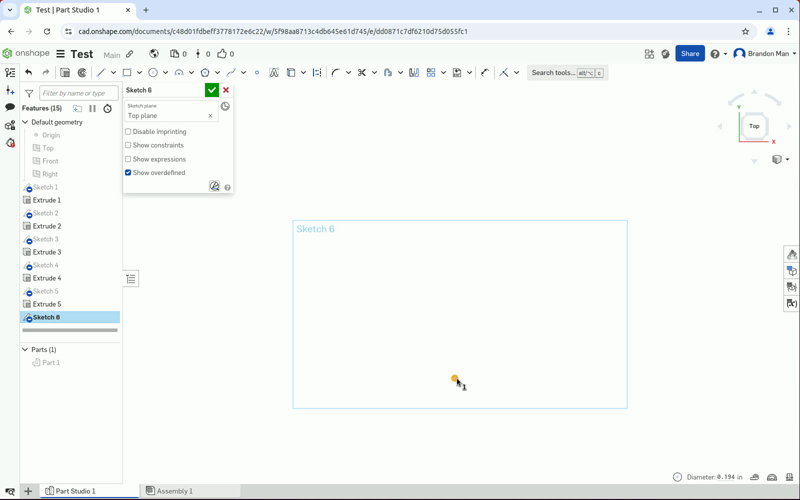
scroll(-6)
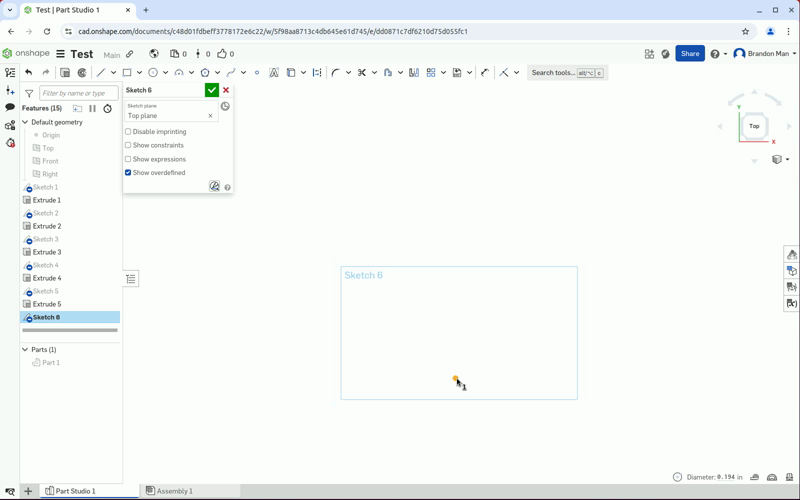
scroll(-6)
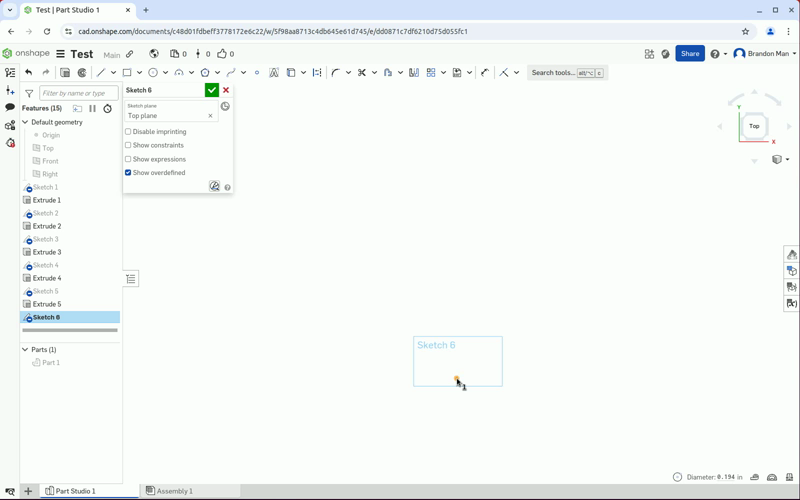
mouse_move(73, 352)
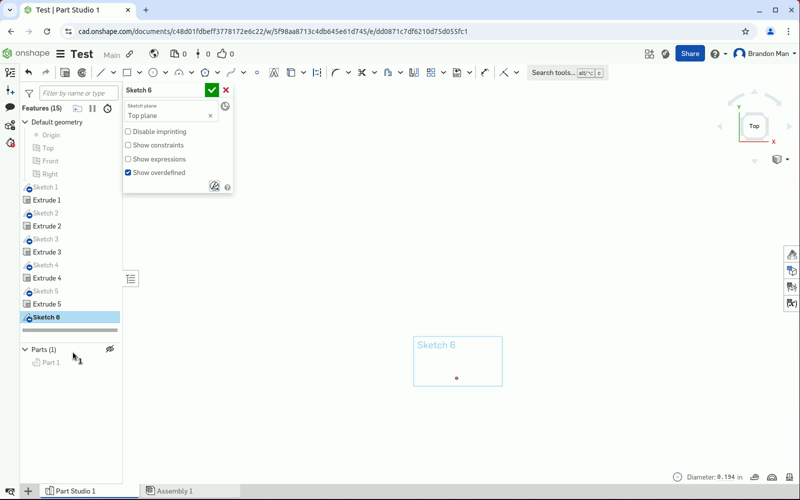
key(shift+y)
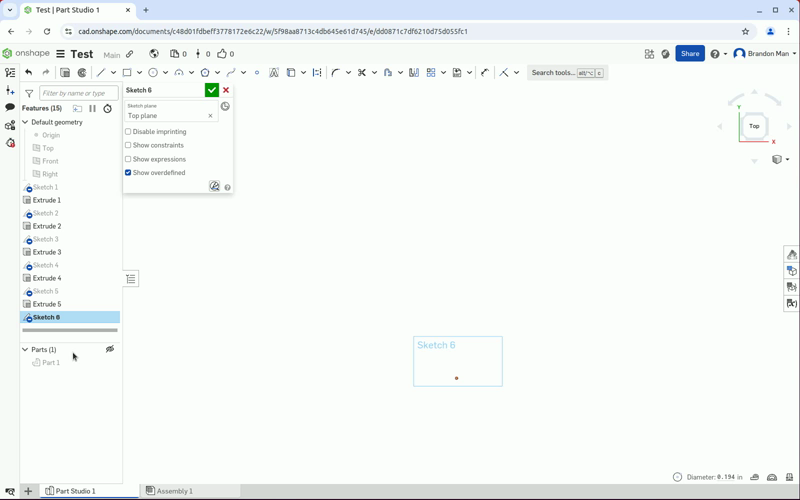
key(shift+e)
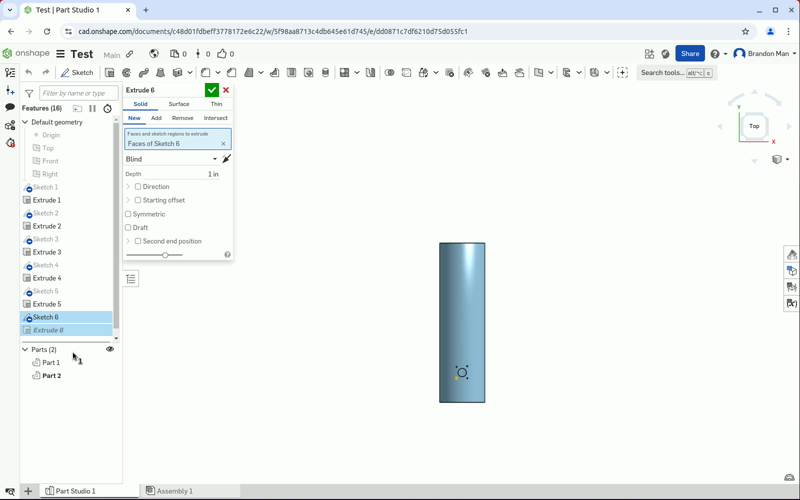
mouse_move(143, 106)
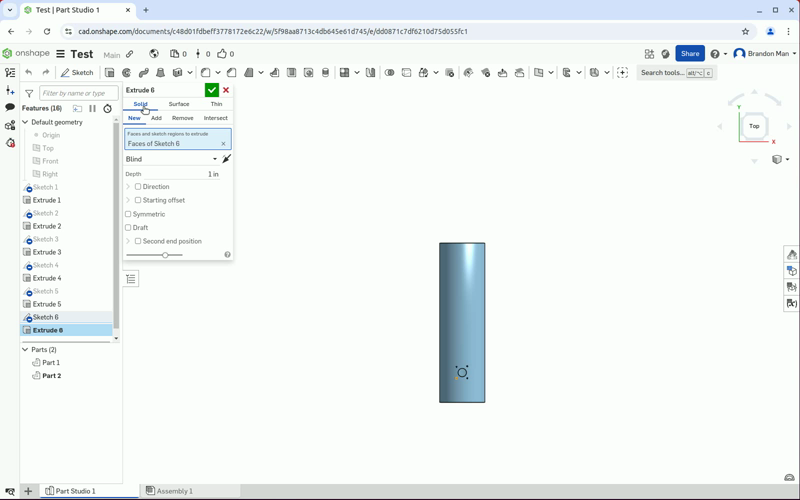
click(143, 106)
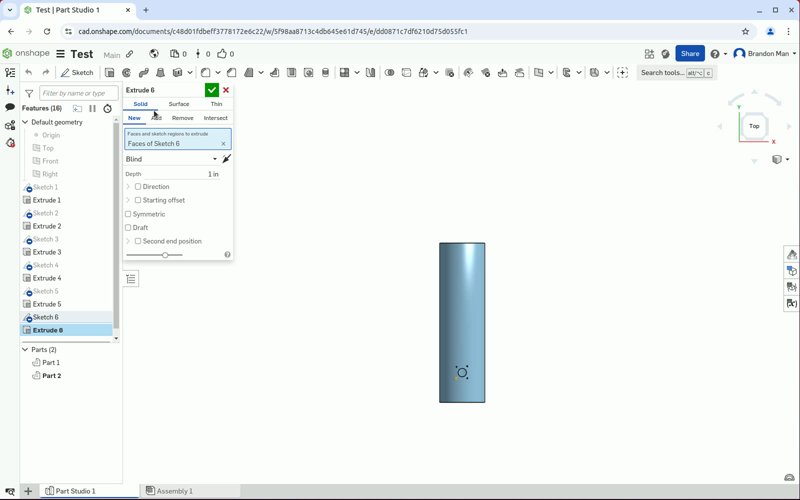
mouse_move(186, 120)
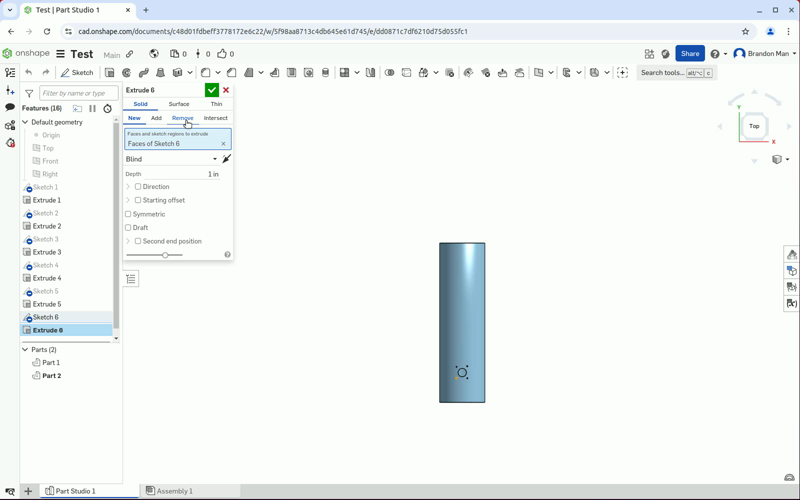
click(186, 120)
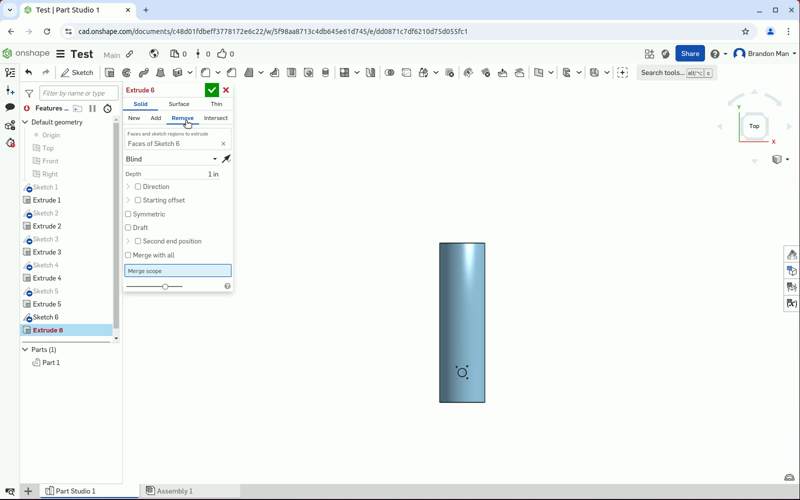
key(tab, 4)
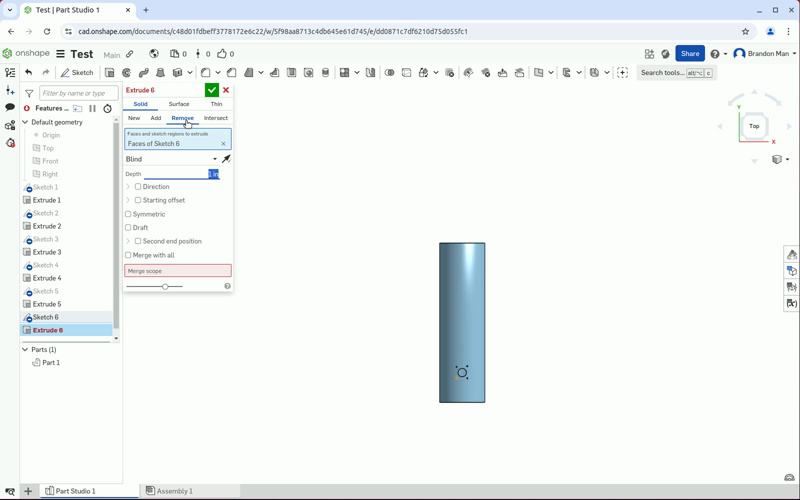
text(-3.37)
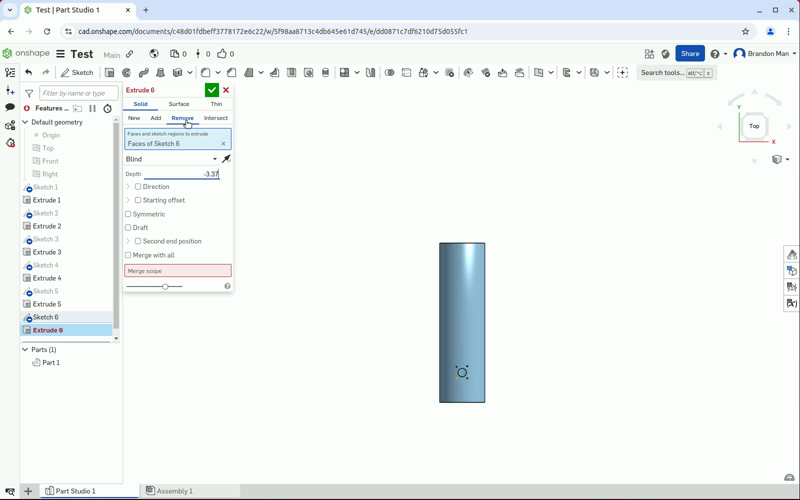
key(tab, 6)
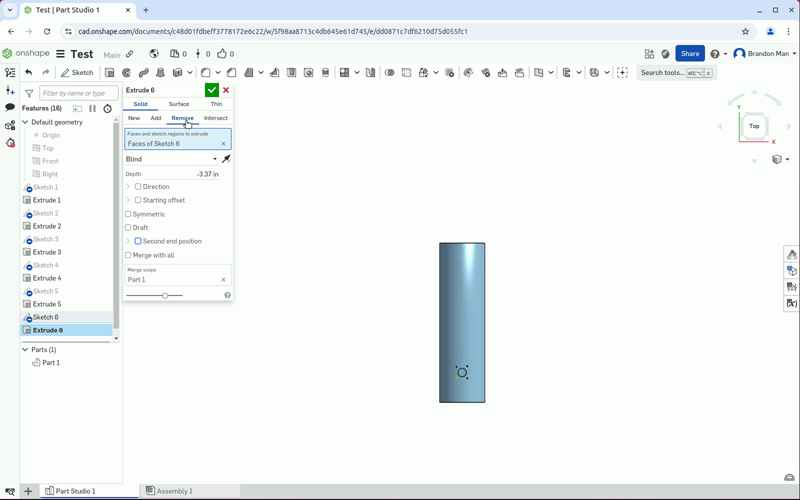
key(space)
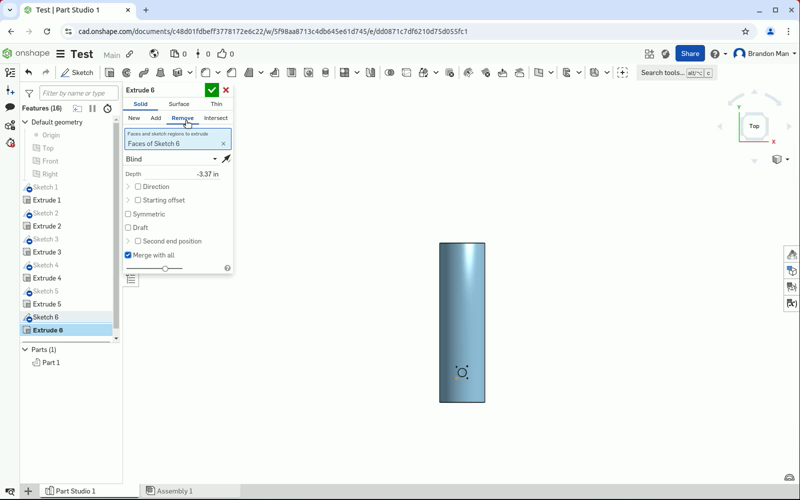
key(enter)
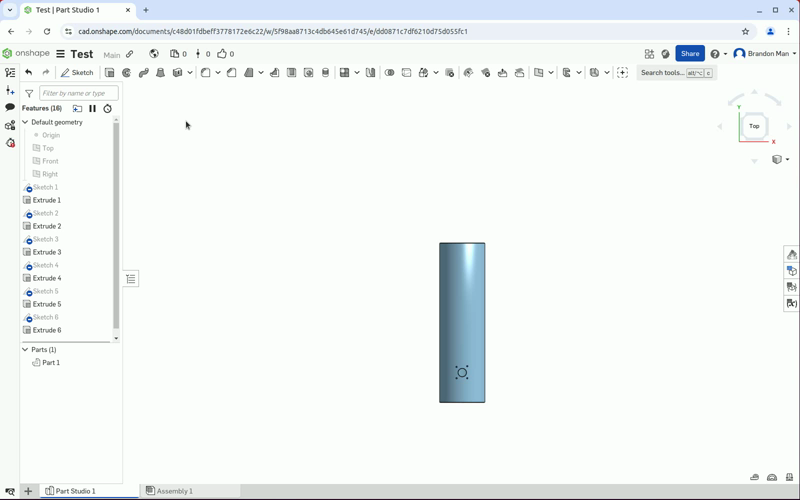
key(shift+h)
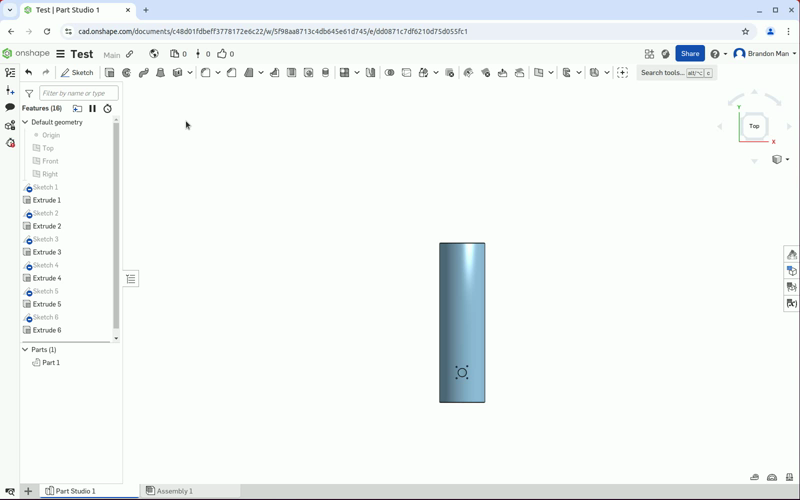
key(shift+h)
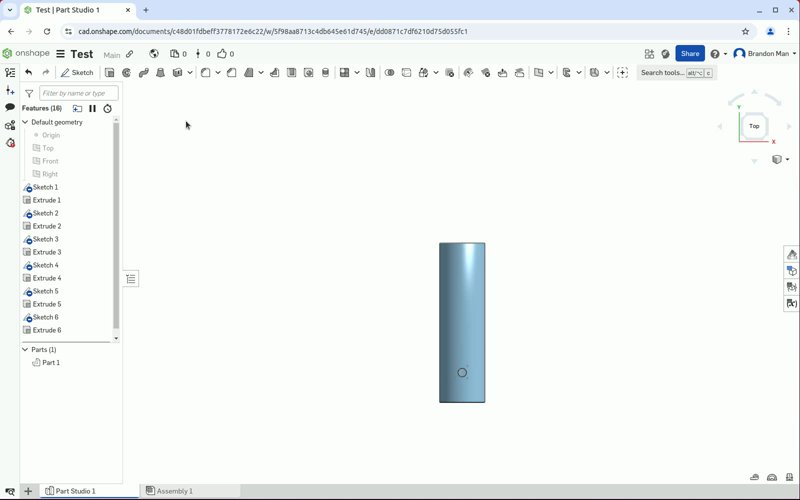
key(shift+7)
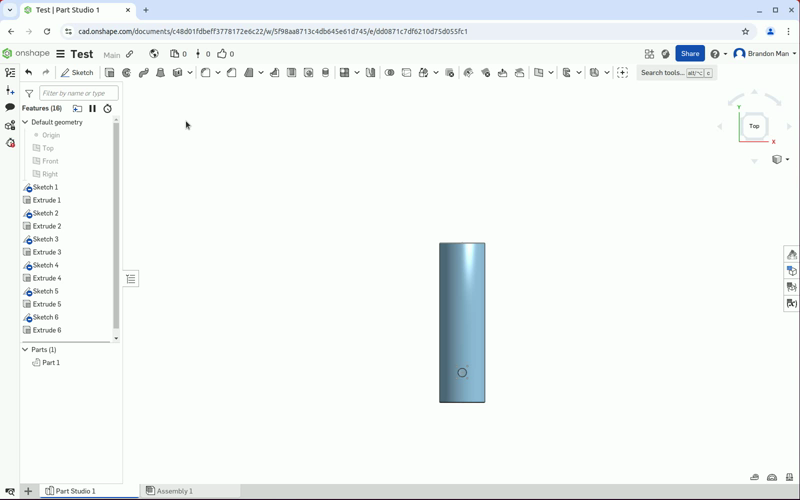
key(up, 3)
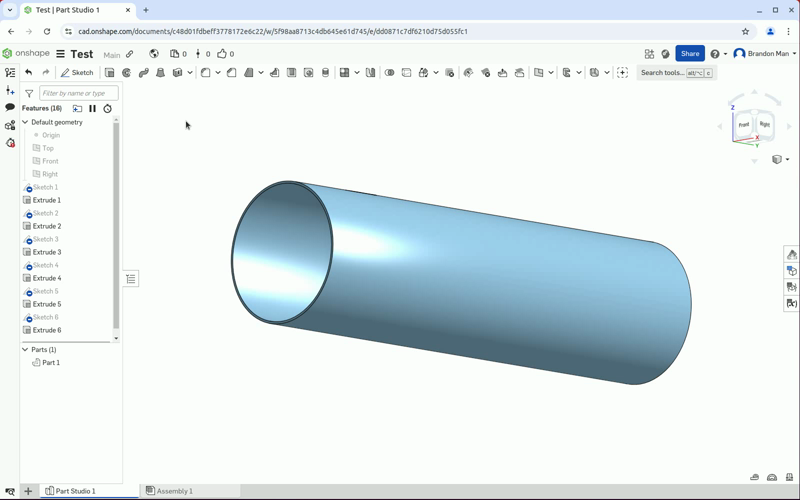
key(left, 3)
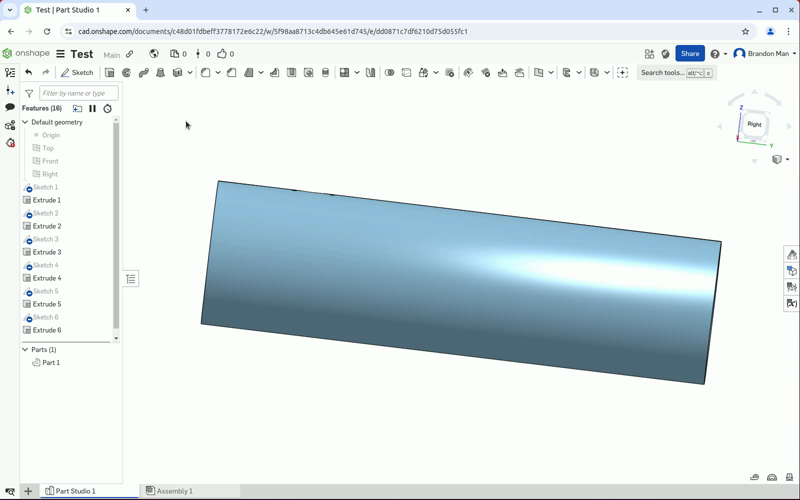
key(right, 3)
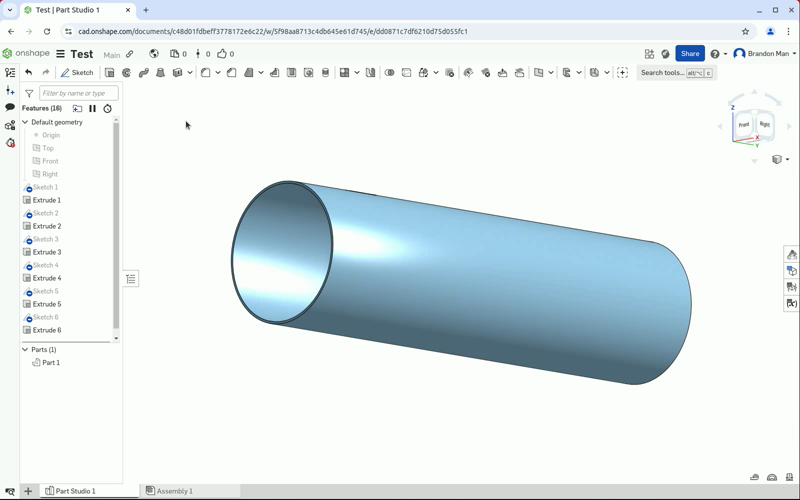
key(down, 3)
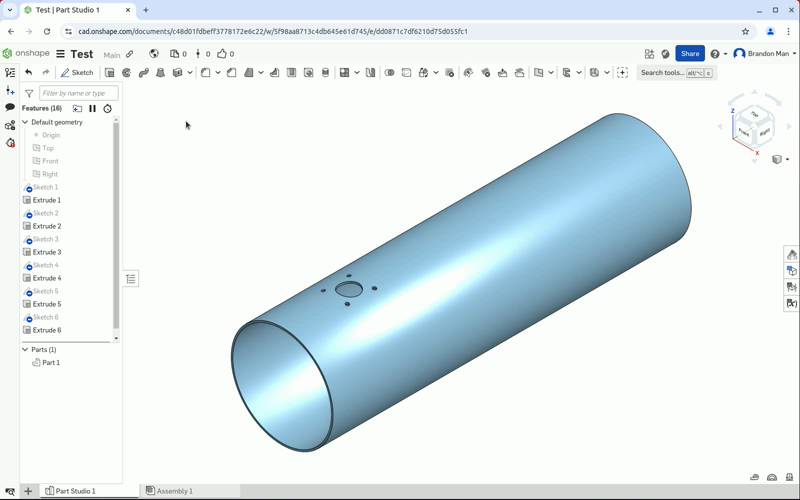
mouse_move(69, 189)
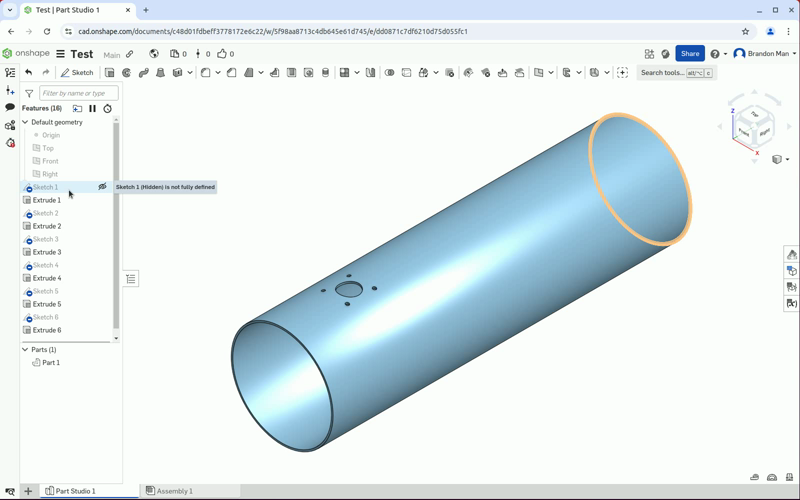
click(69, 189)